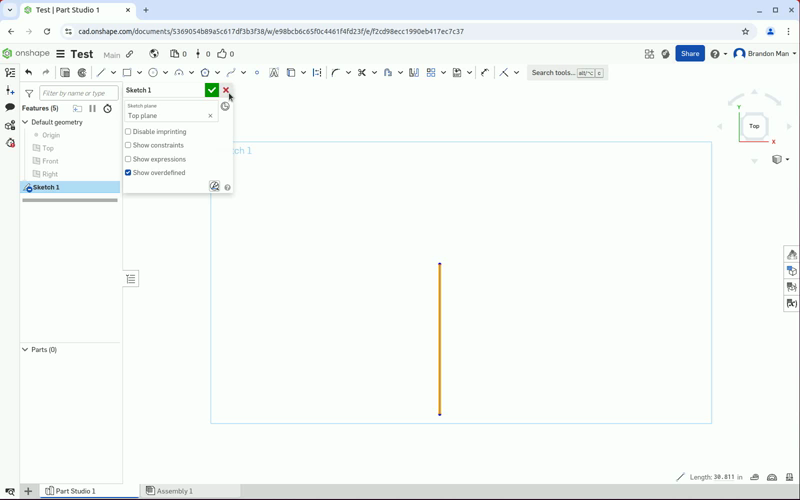
key(shift+h)
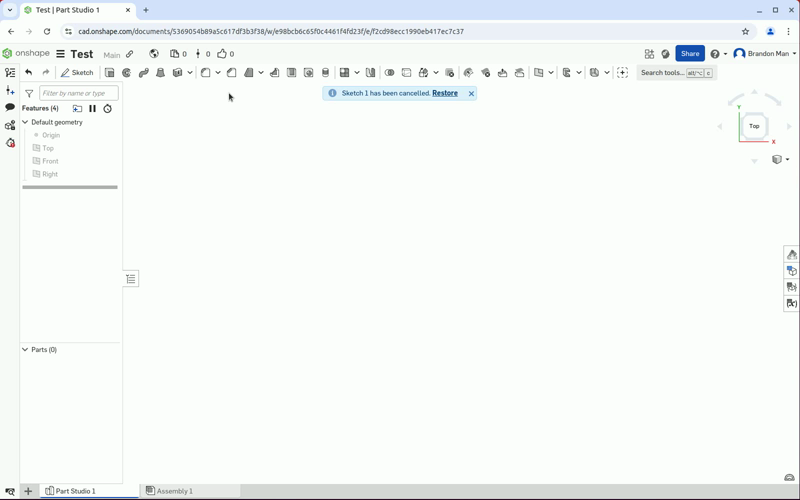
mouse_move(73, 352)
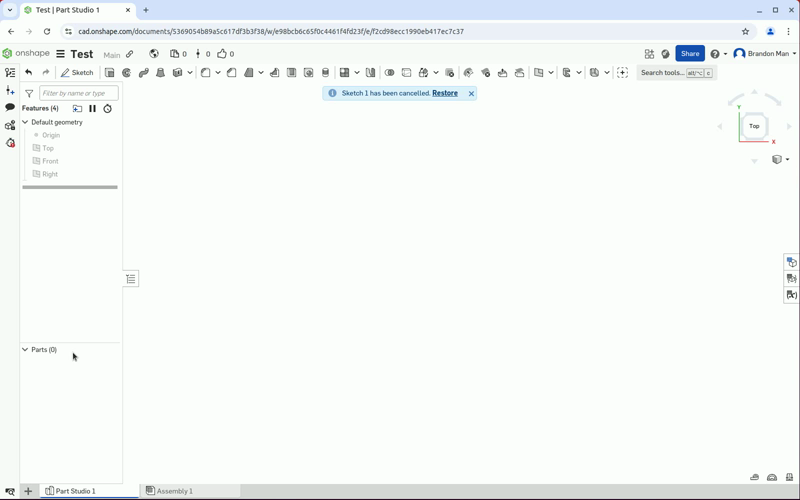
key(y)
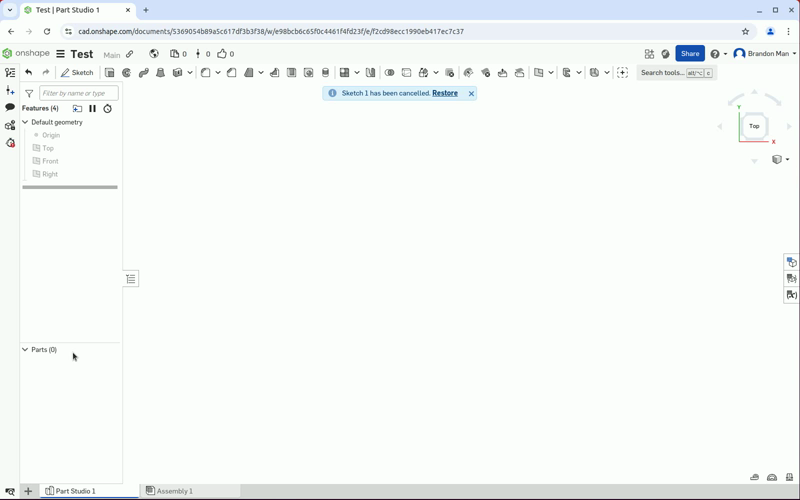
key(shift+p)
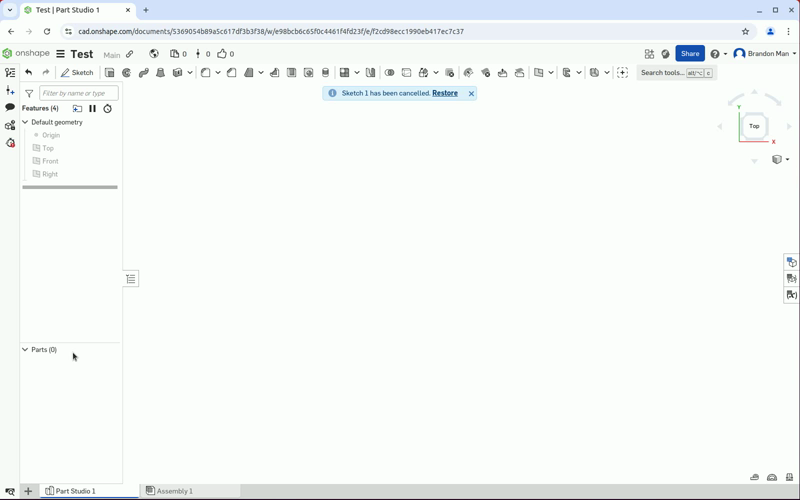
key(space)
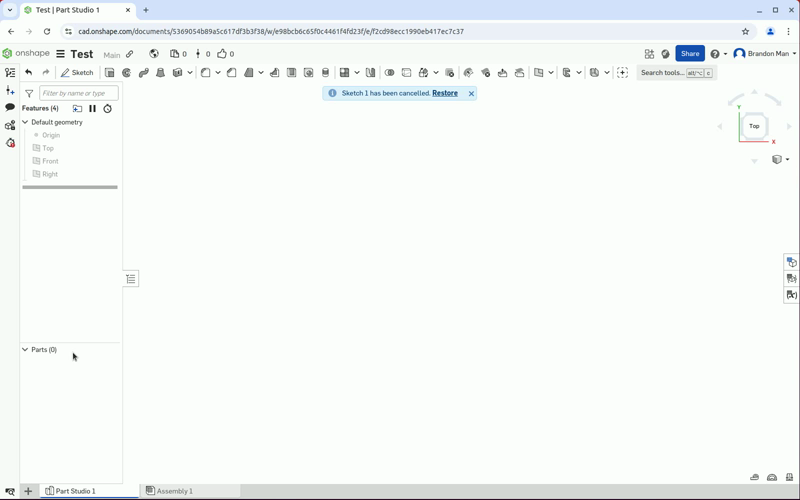
key_down(shift)
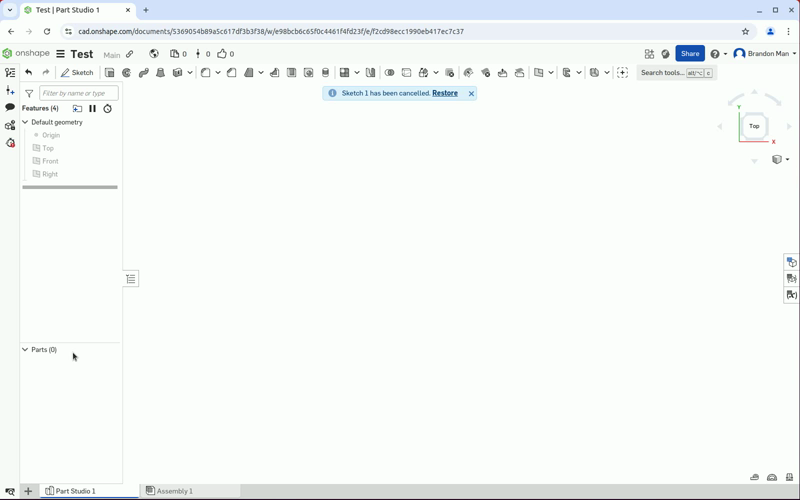
key(up)
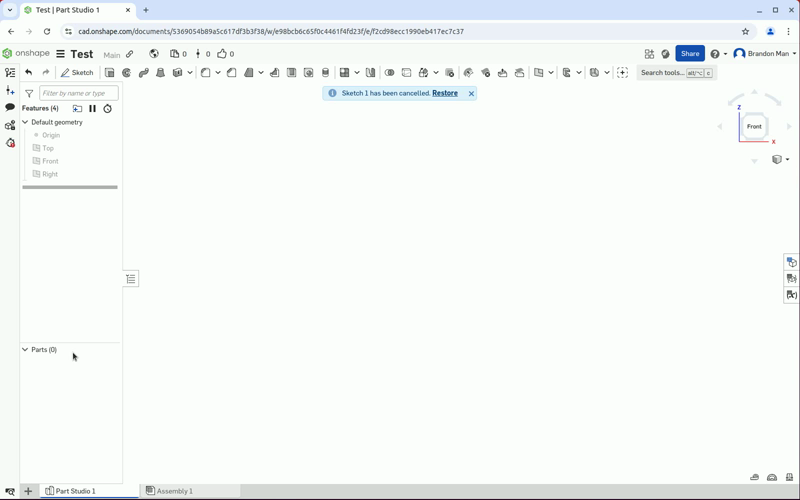
key_up(shift)
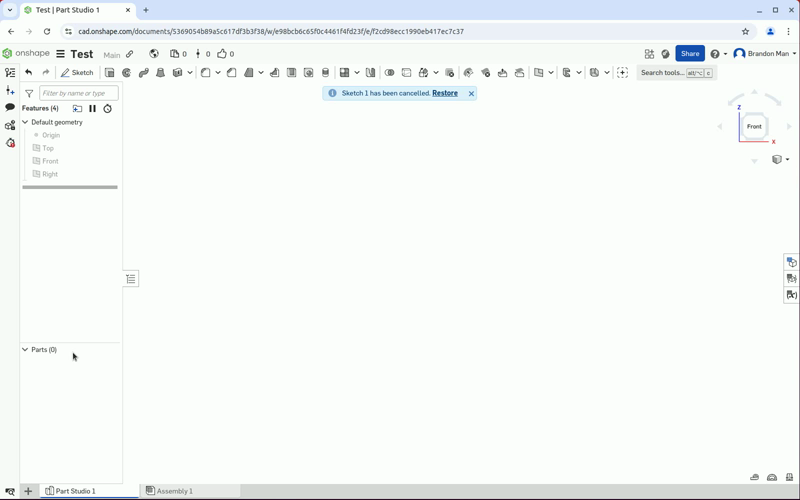
mouse_move(73, 352)
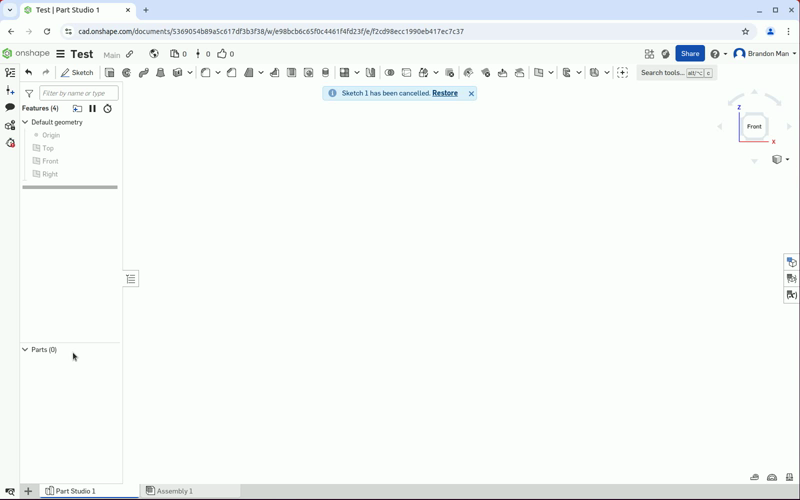
key(shift+y)
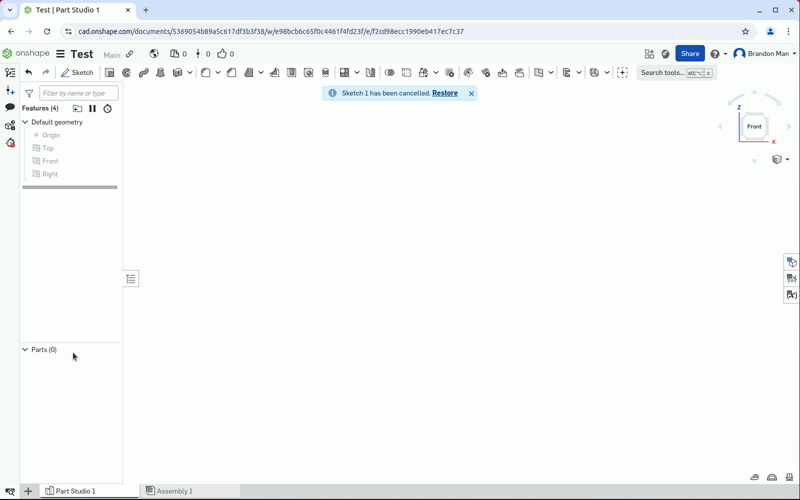
key(shift+s)
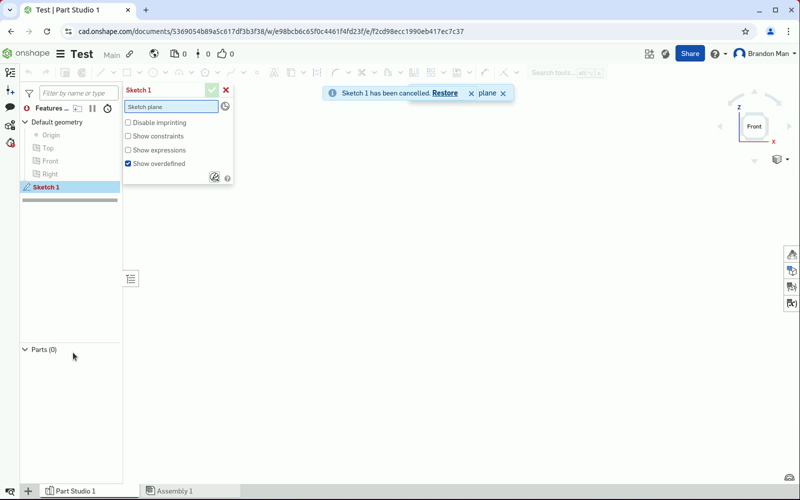
mouse_move(73, 163)
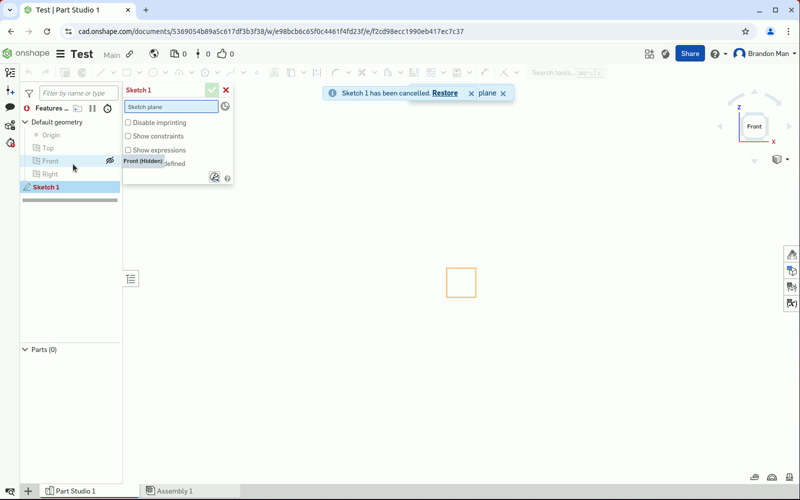
click(73, 163)
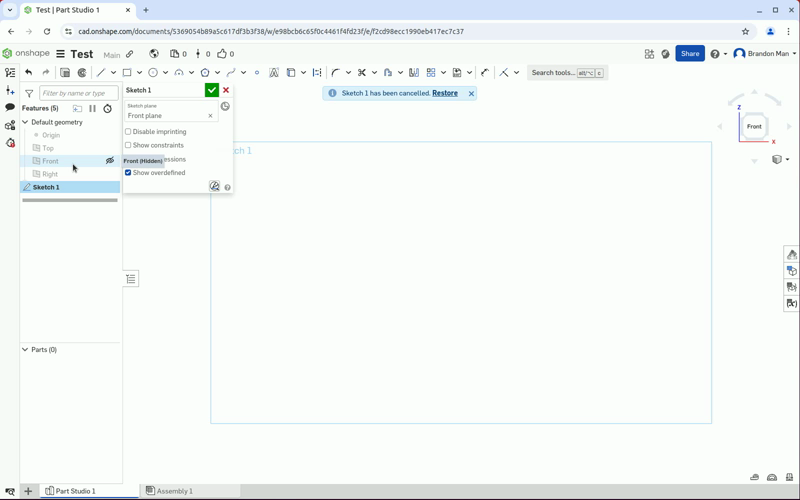
mouse_move(73, 352)
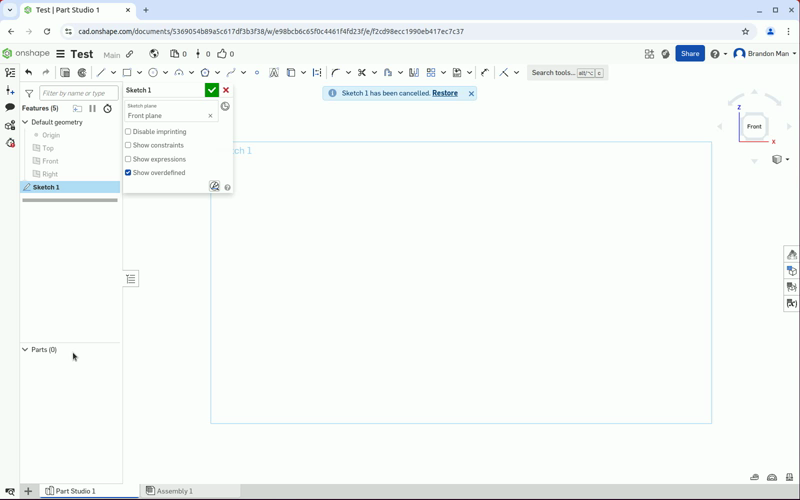
key(y)
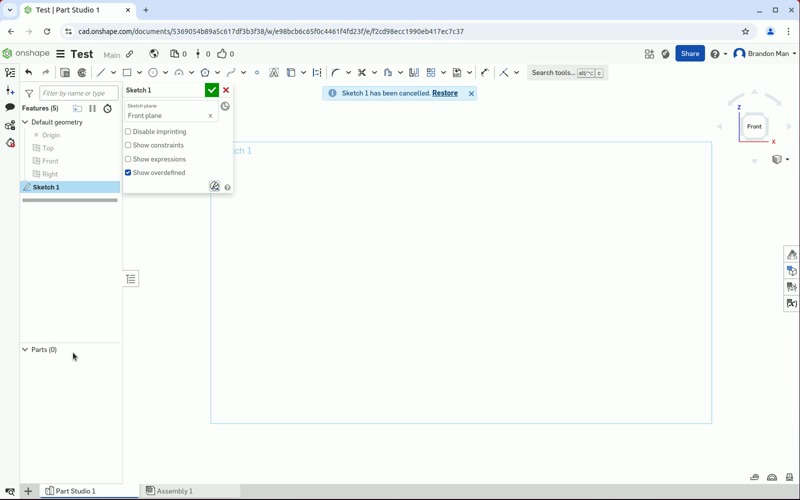
key(c)
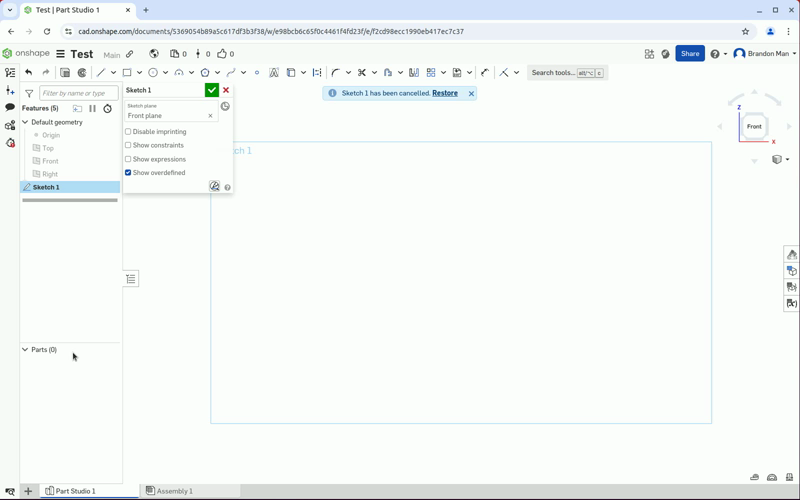
key_down(shift)
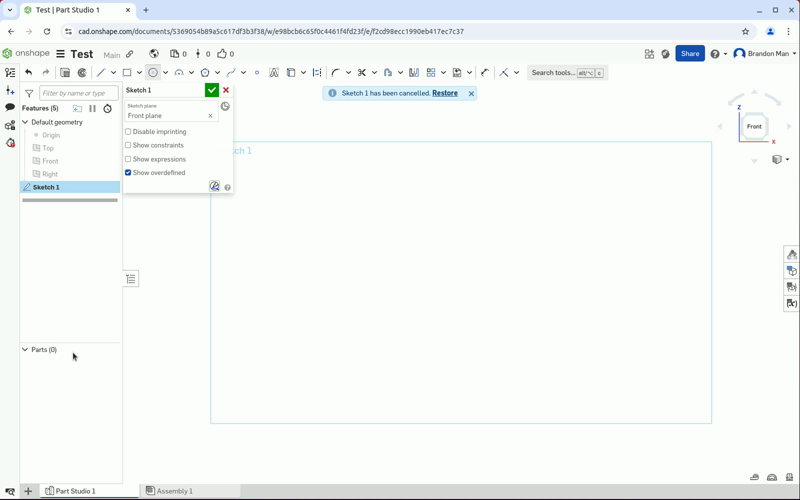
mouse_move(381, 200)
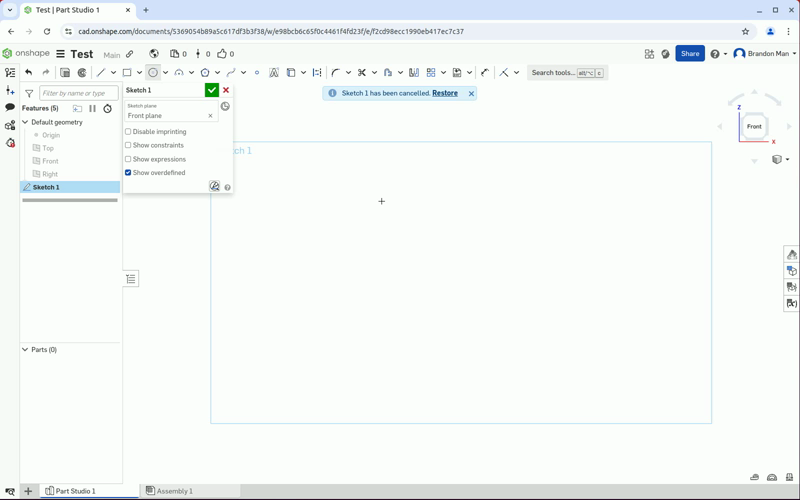
click(381, 200)
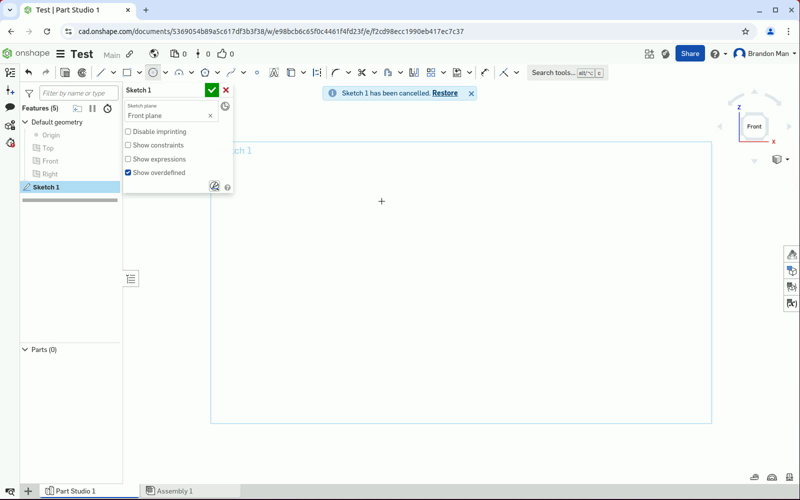
key_up(shift)
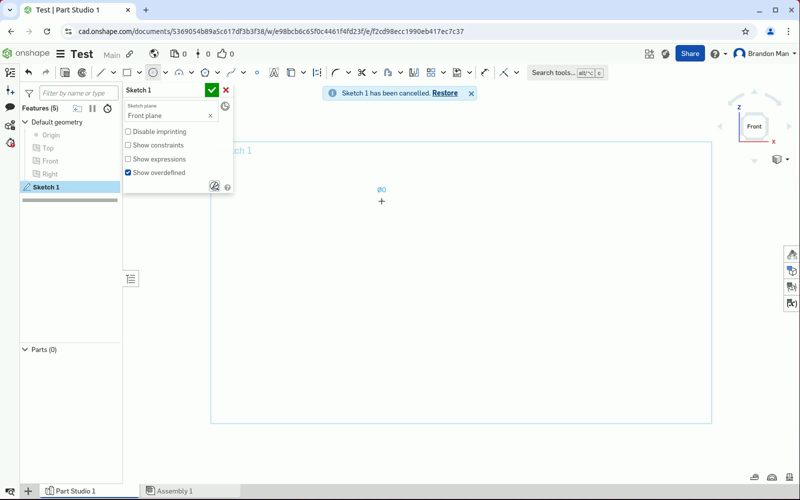
mouse_move(397, 200)
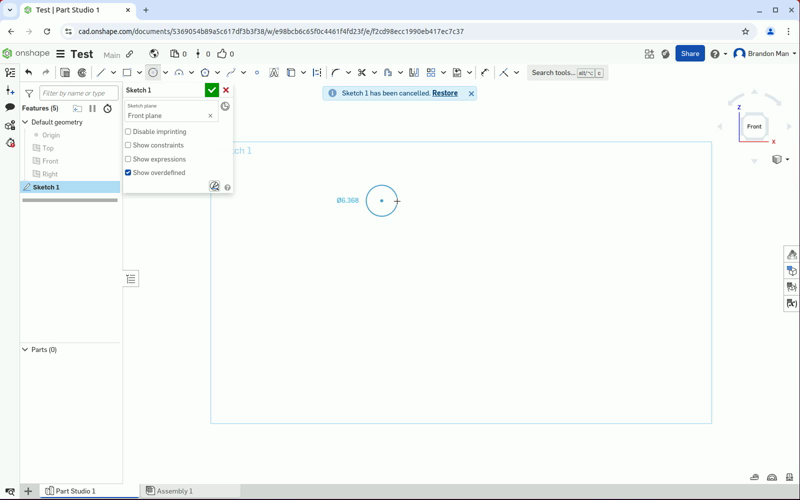
click(397, 200)
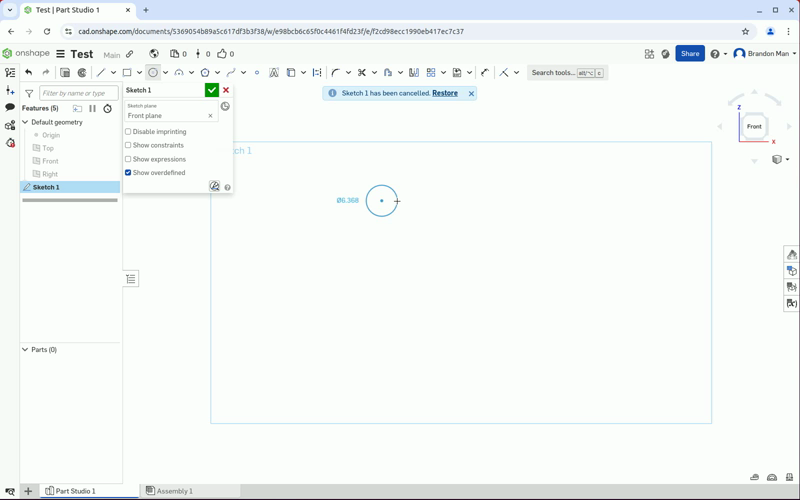
key(esc)
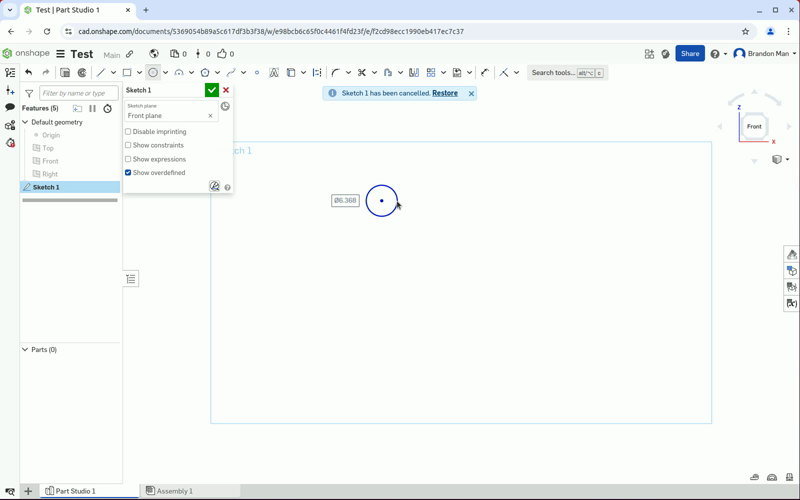
key(c)
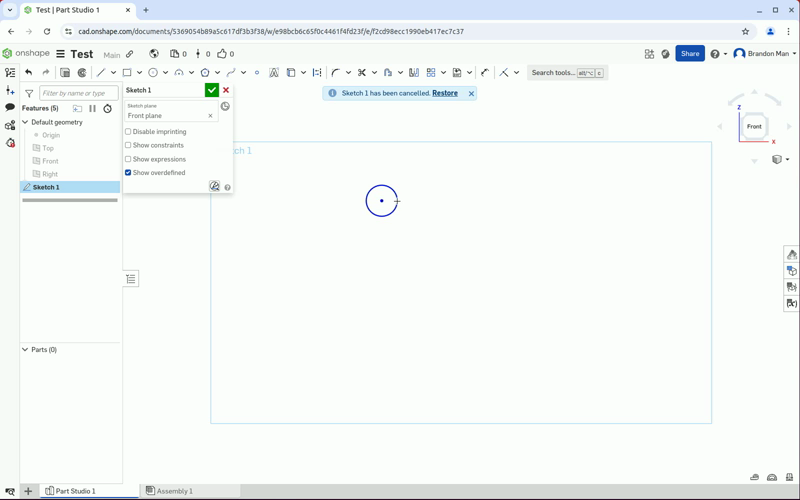
key_down(shift)
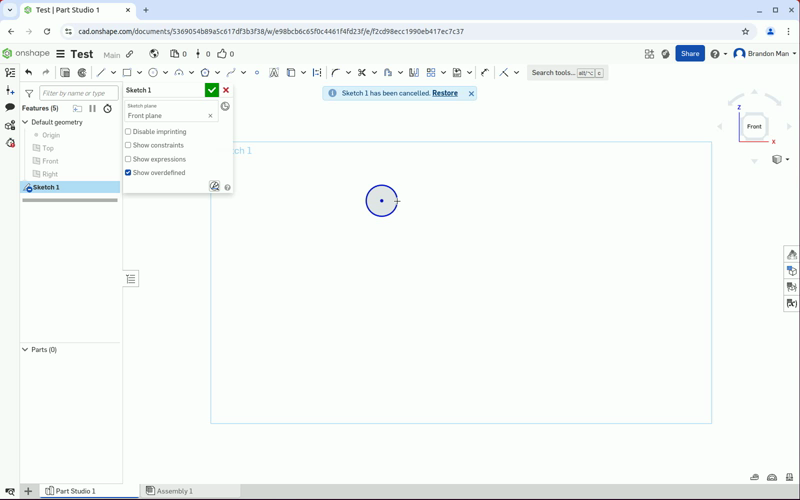
mouse_move(381, 200)
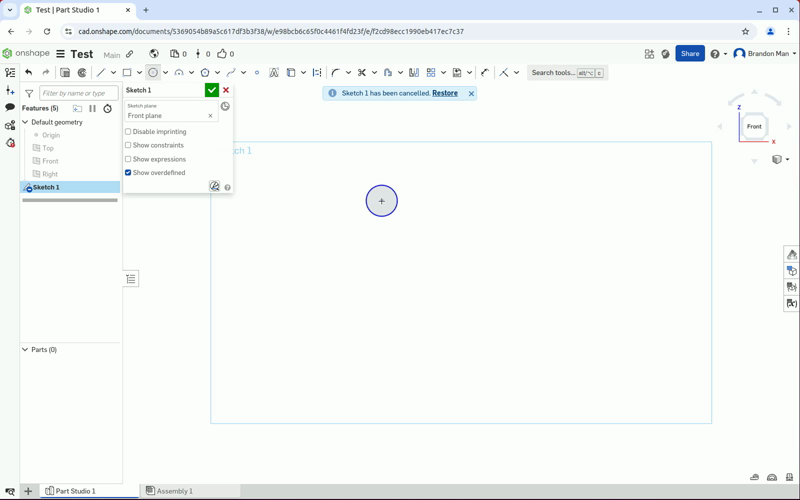
click(381, 200)
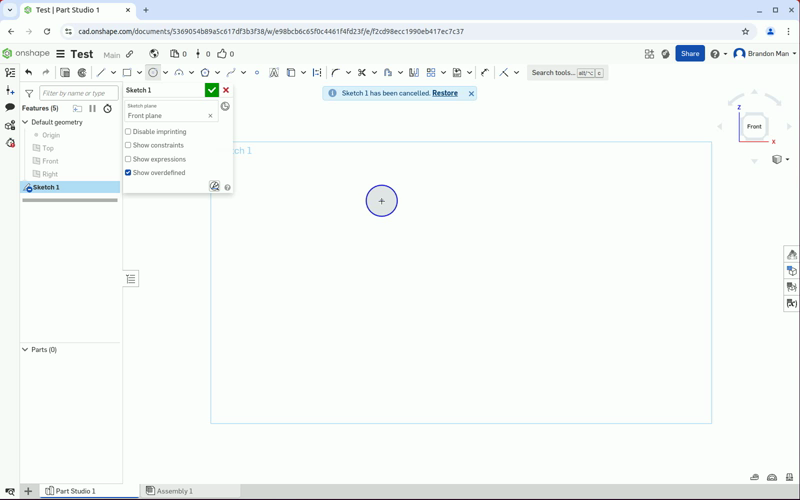
key_up(shift)
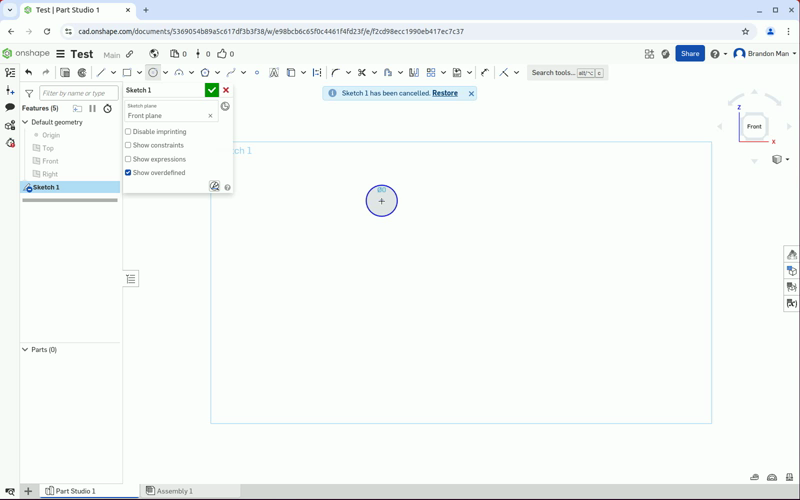
mouse_move(386, 200)
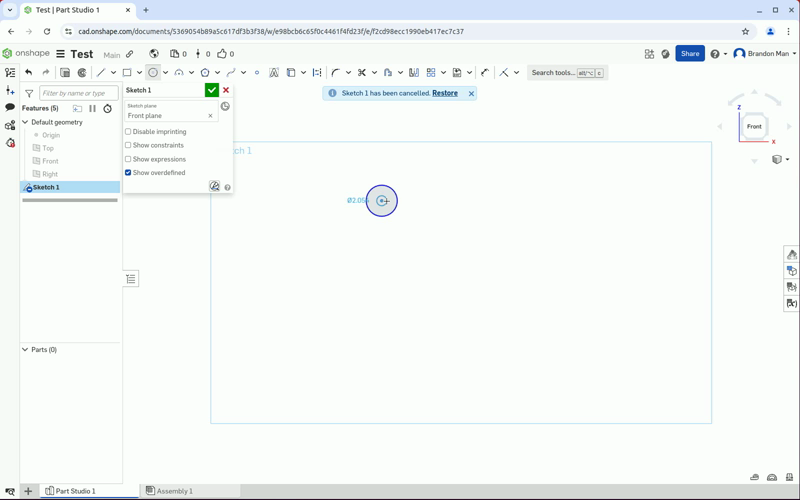
click(386, 200)
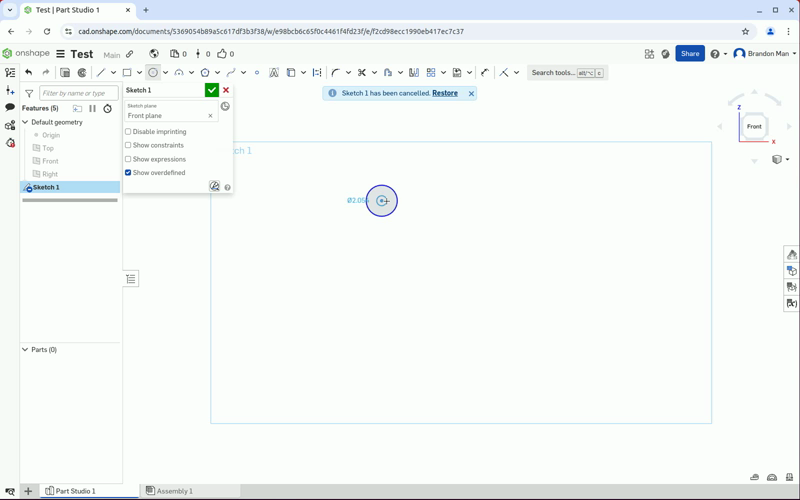
key(esc)
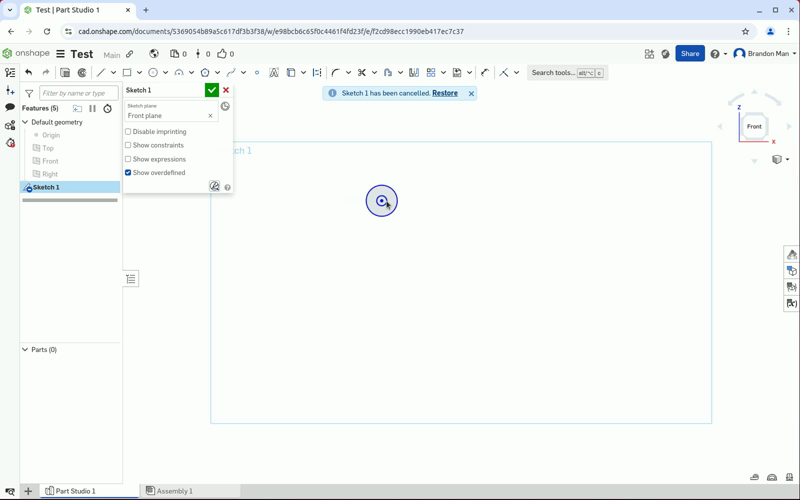
mouse_move(377, 206)
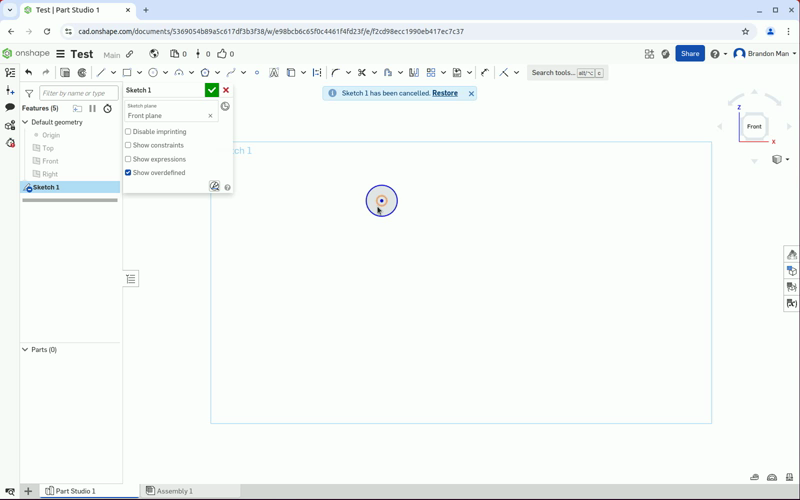
scroll(6)
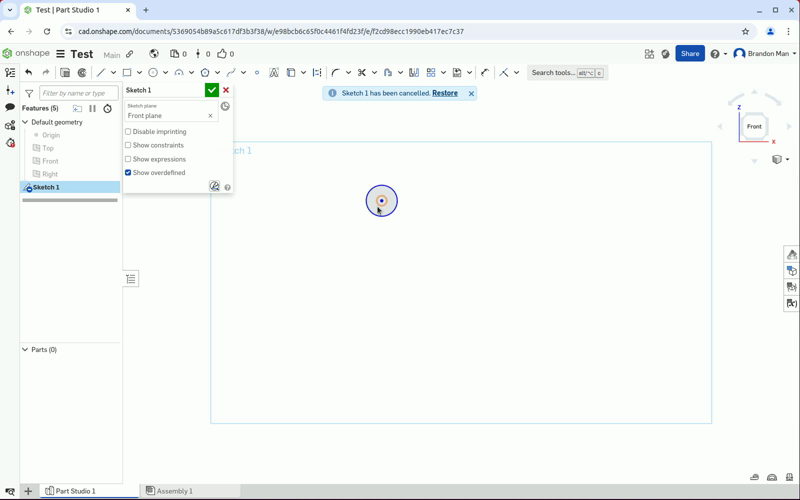
scroll(6)
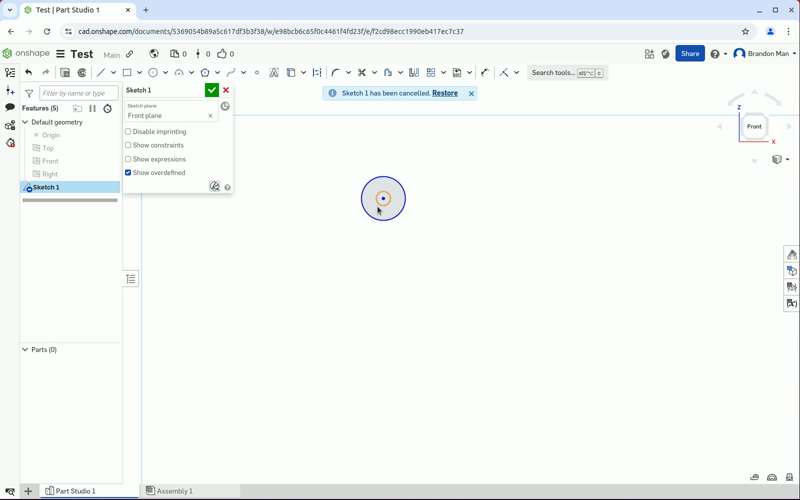
scroll(6)
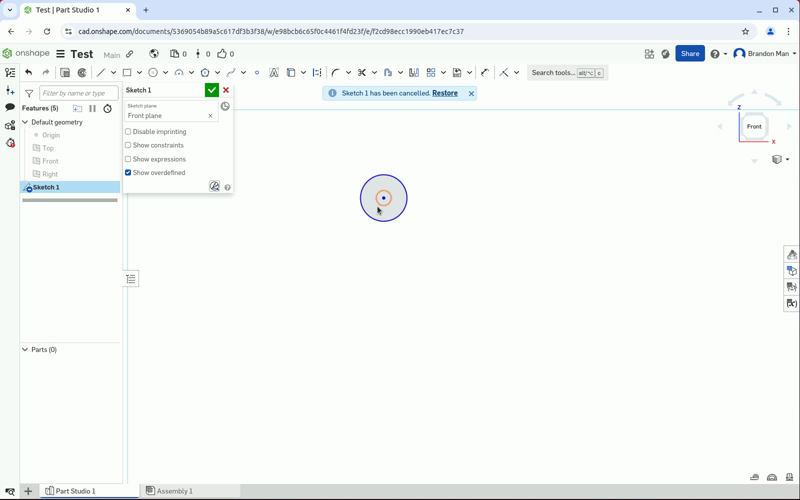
scroll(6)
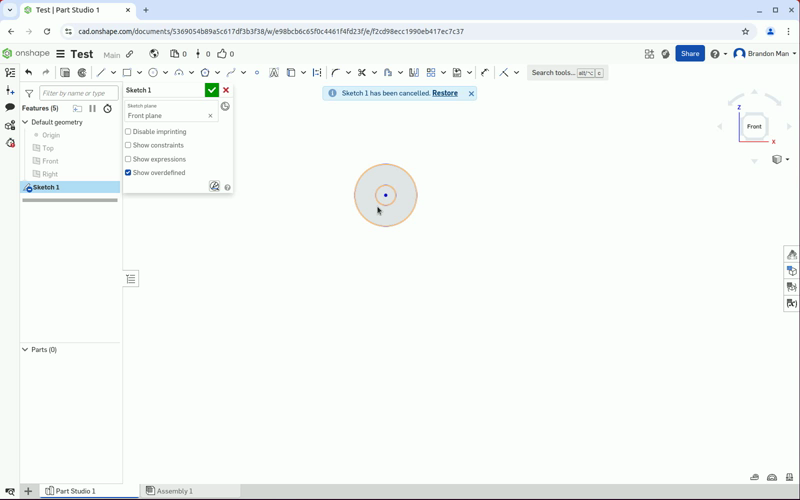
scroll(6)
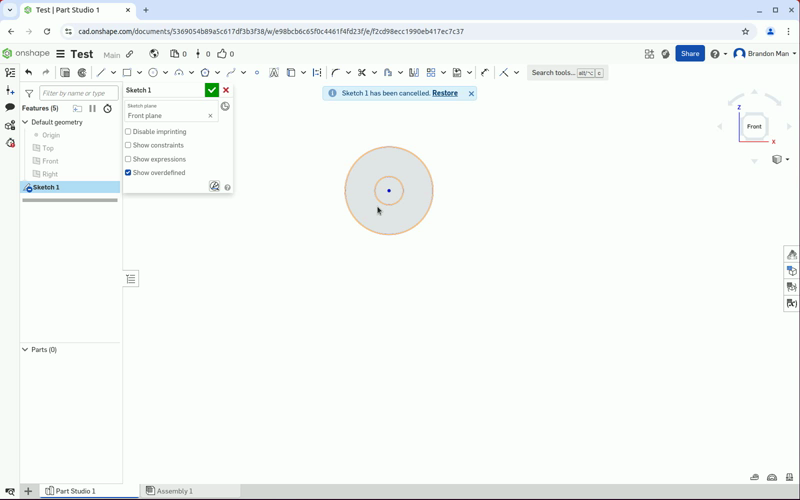
scroll(6)
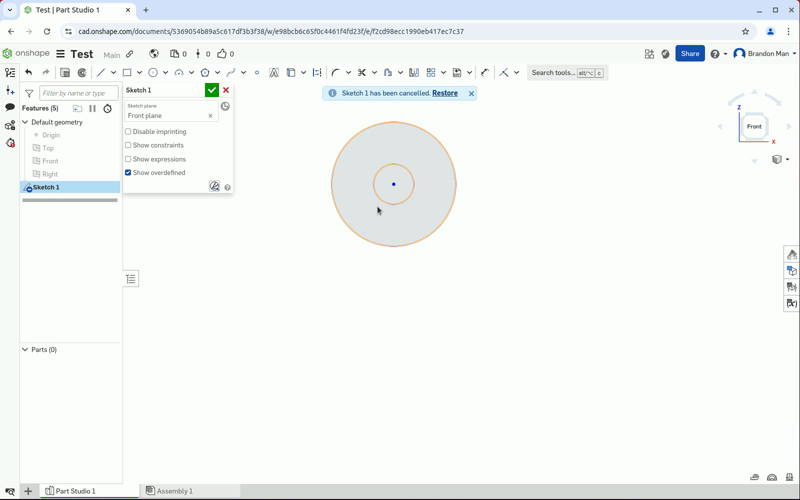
scroll(6)
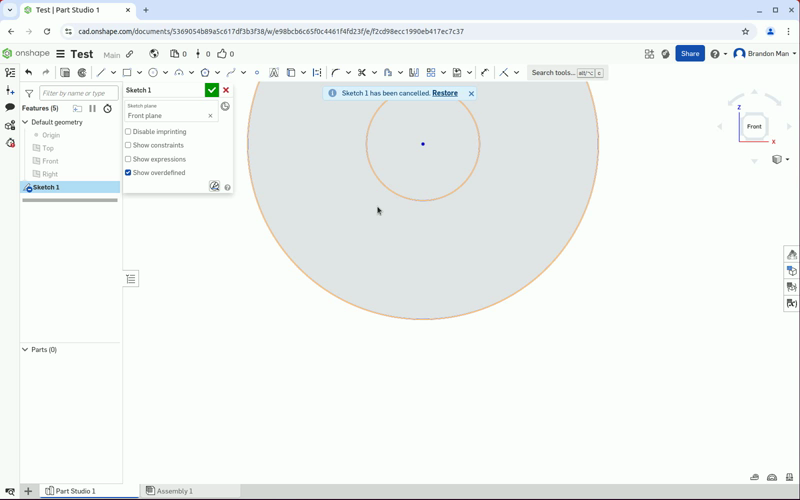
click(377, 206)
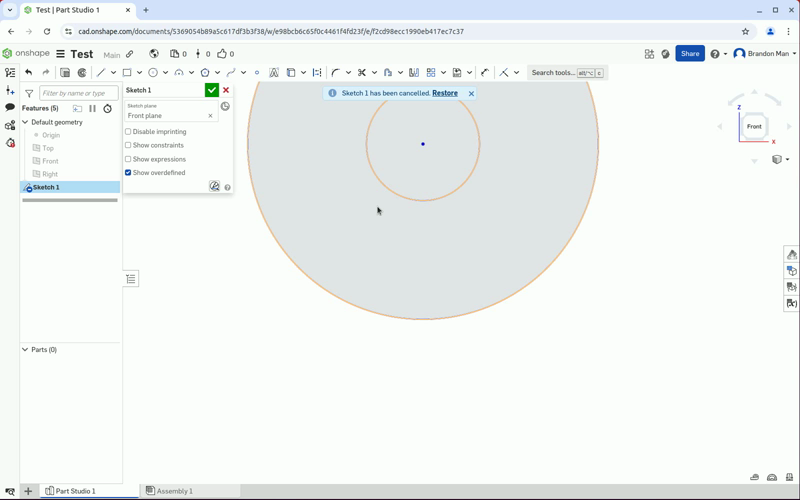
scroll(-6)
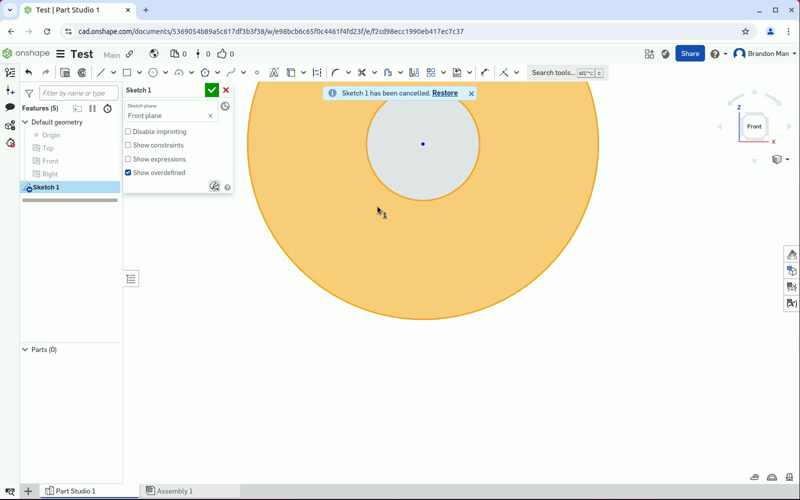
scroll(-6)
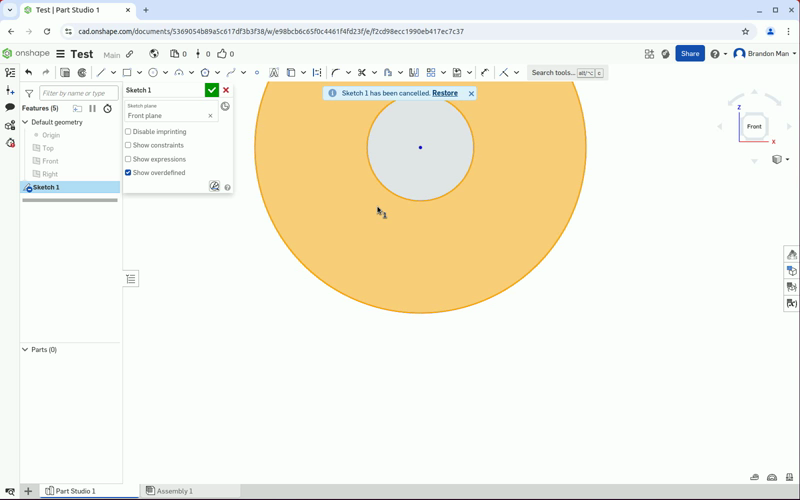
scroll(-6)
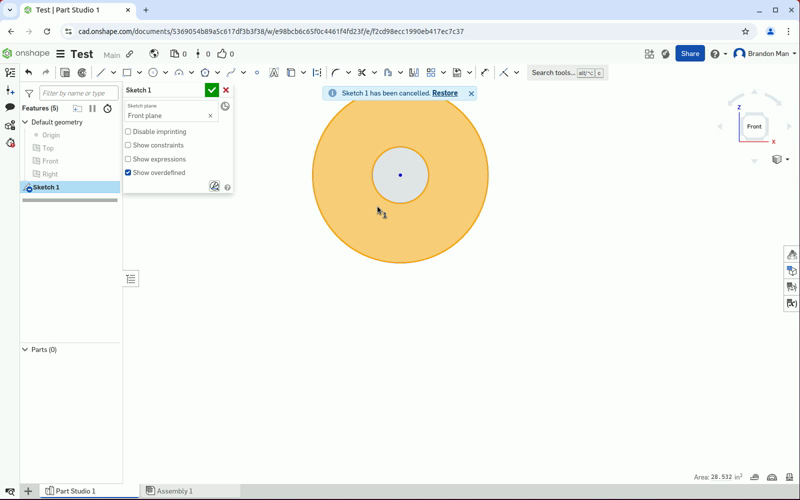
scroll(-6)
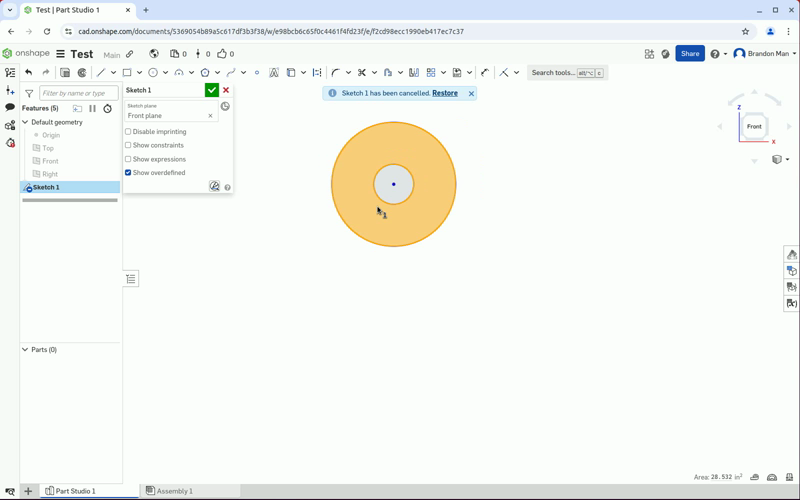
scroll(-6)
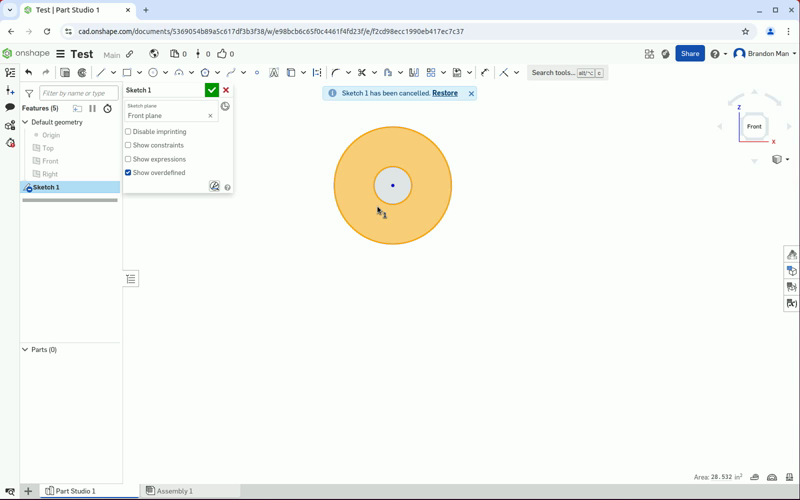
scroll(-6)
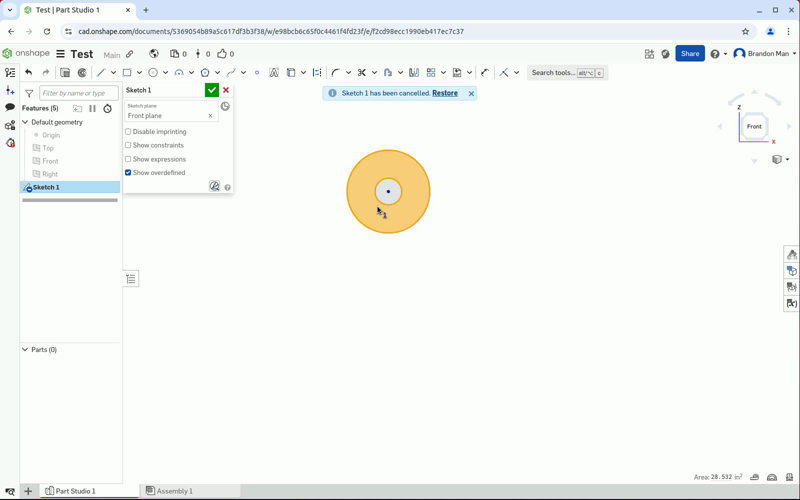
scroll(-6)
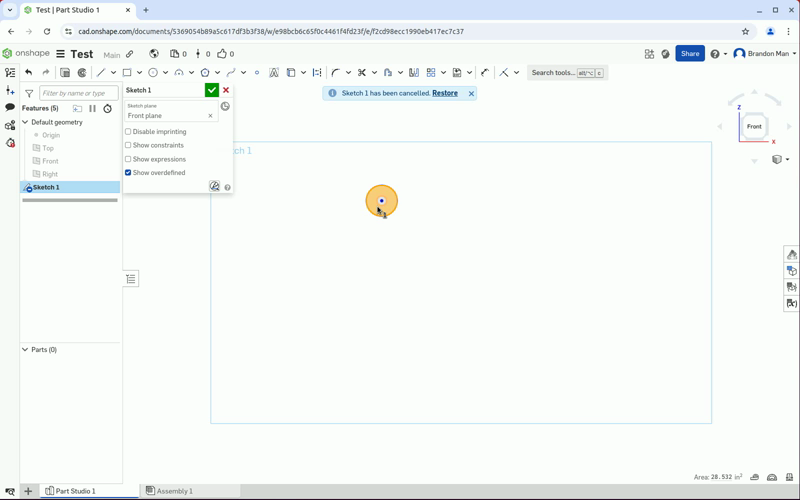
mouse_move(73, 352)
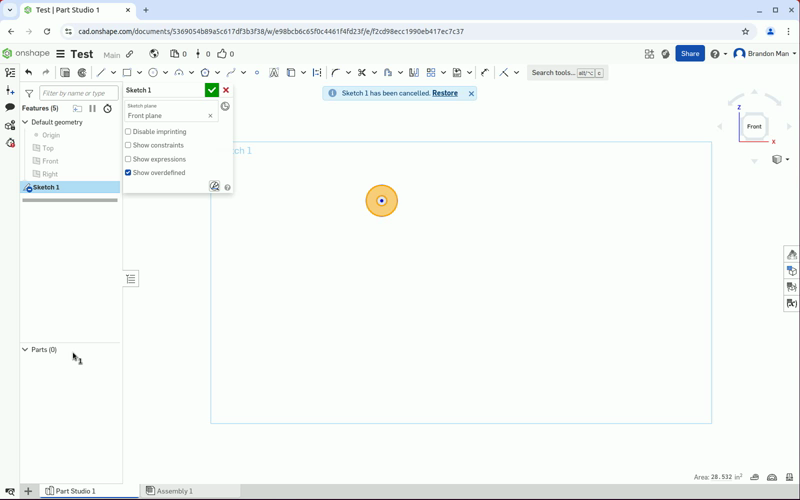
key(shift+y)
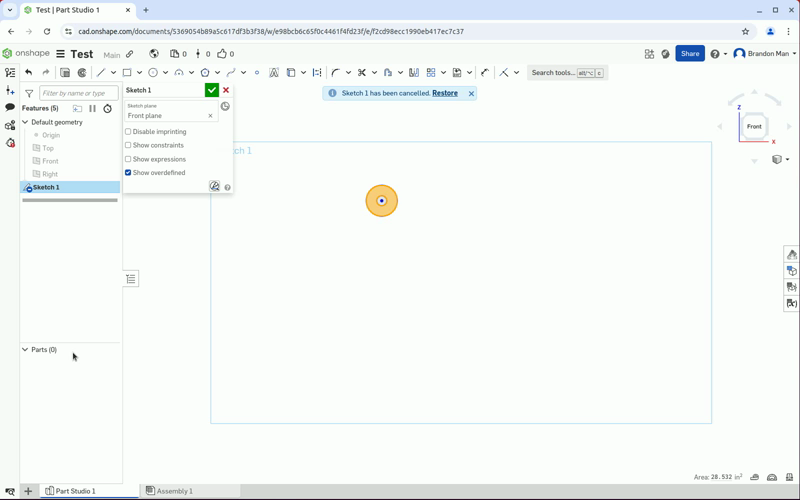
key(shift+e)
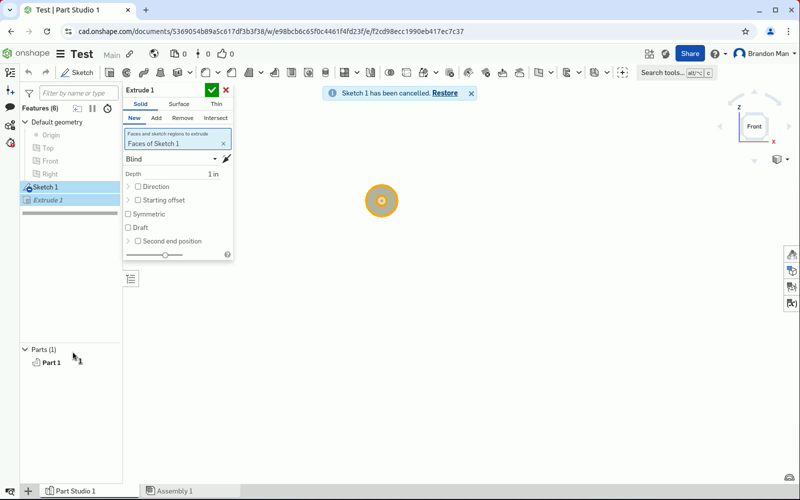
mouse_move(143, 106)
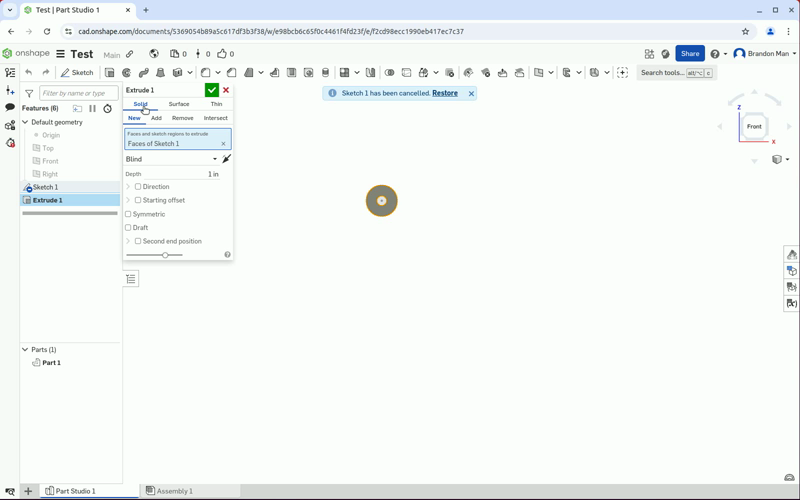
click(143, 106)
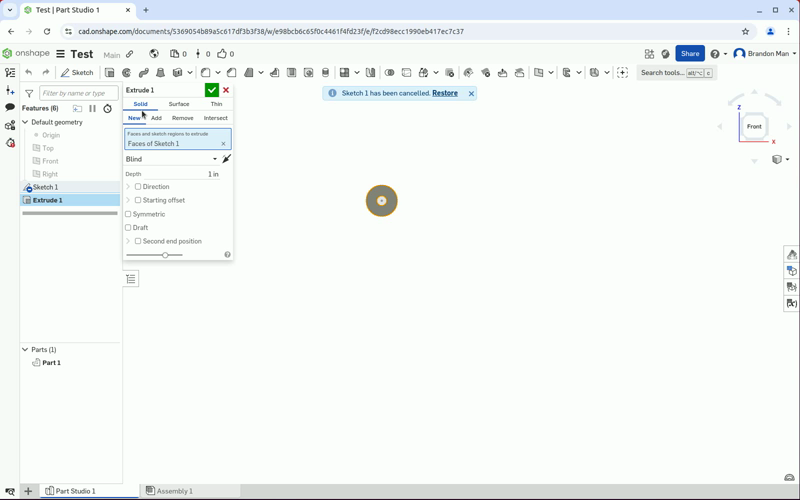
mouse_move(137, 120)
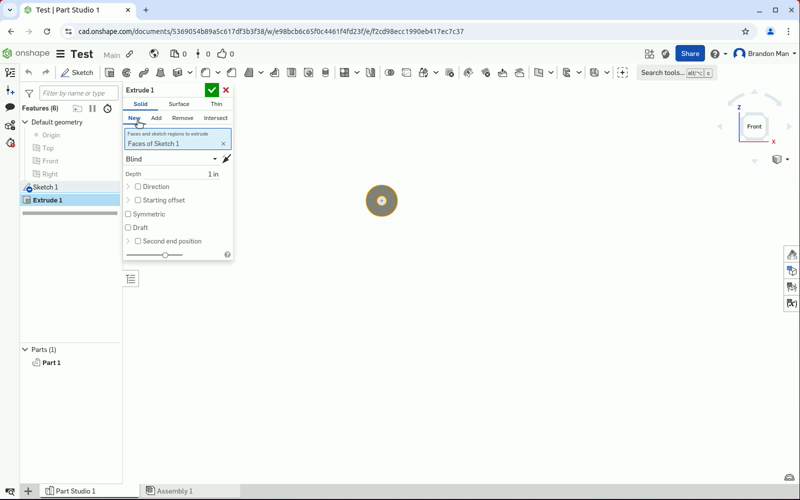
click(137, 120)
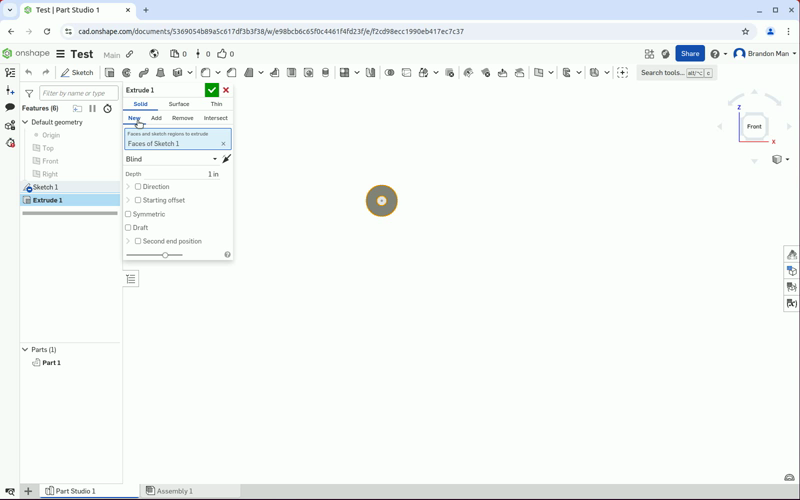
key(tab, 4)
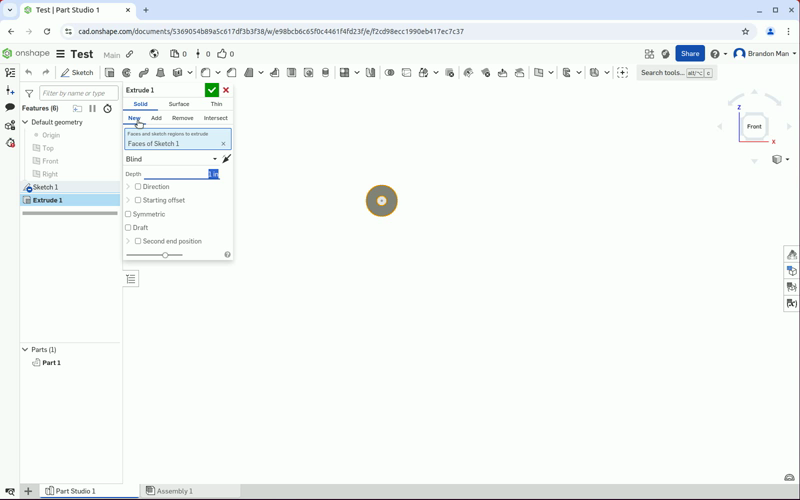
text(0.963)
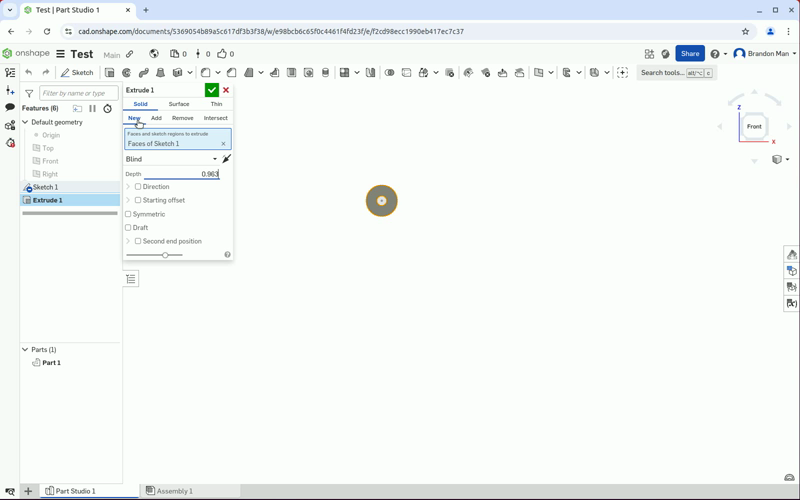
key(enter)
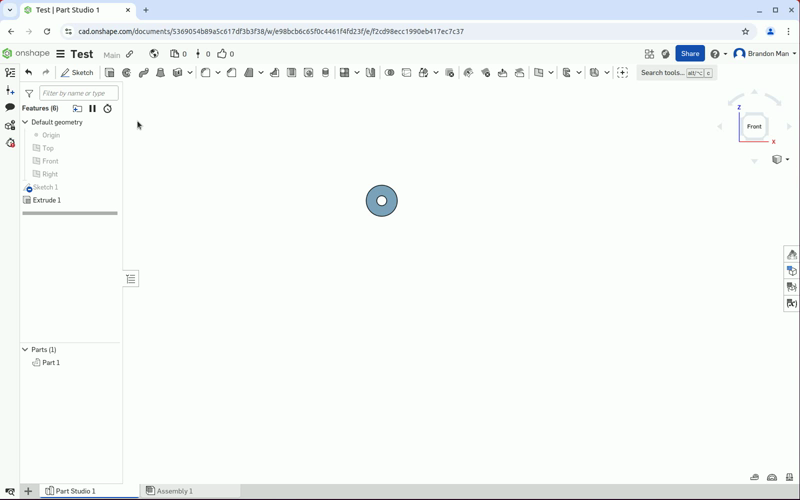
key(shift+h)
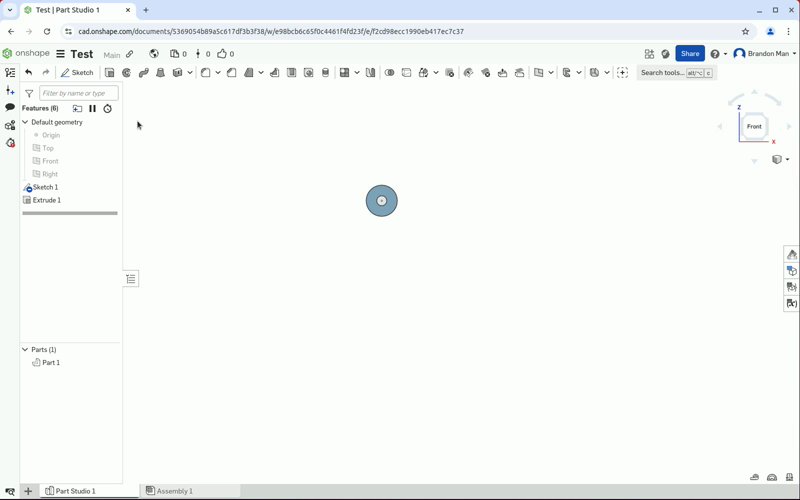
key(shift+h)
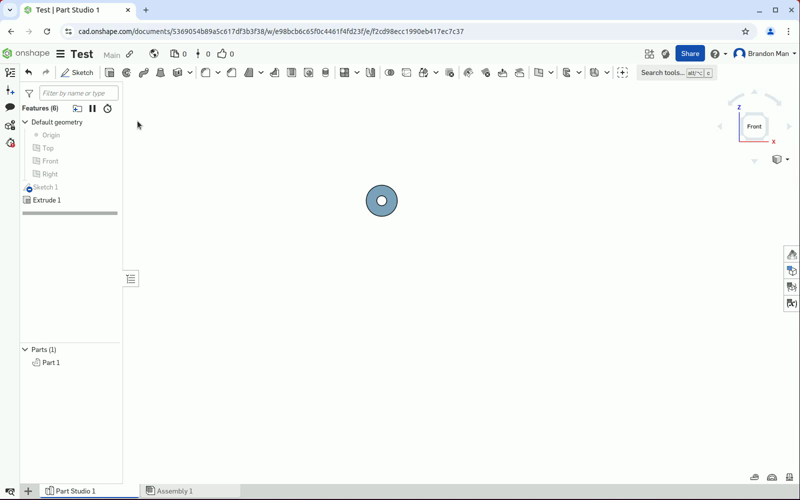
mouse_move(73, 189)
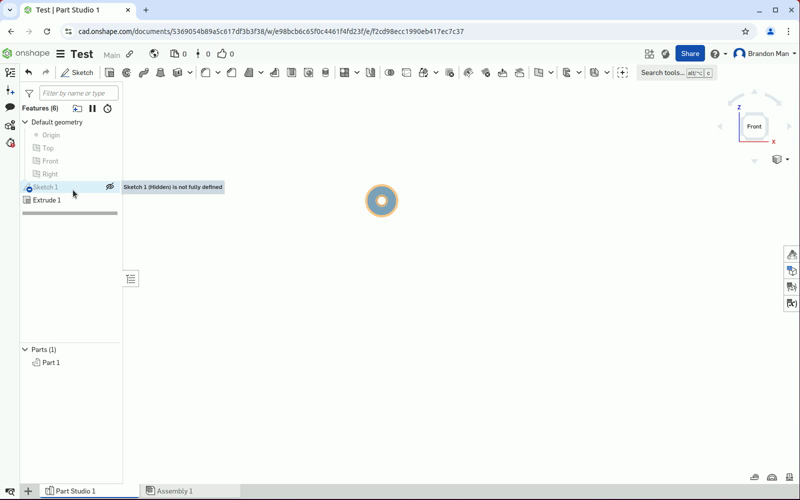
click(73, 189)
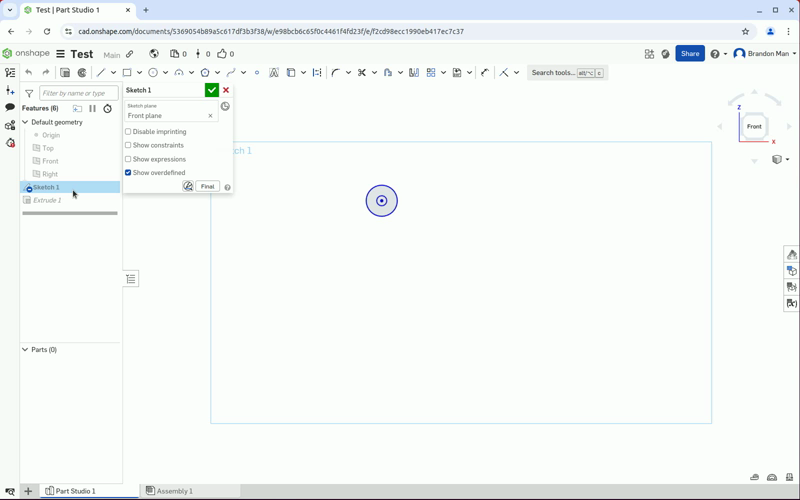
mouse_move(229, 92)
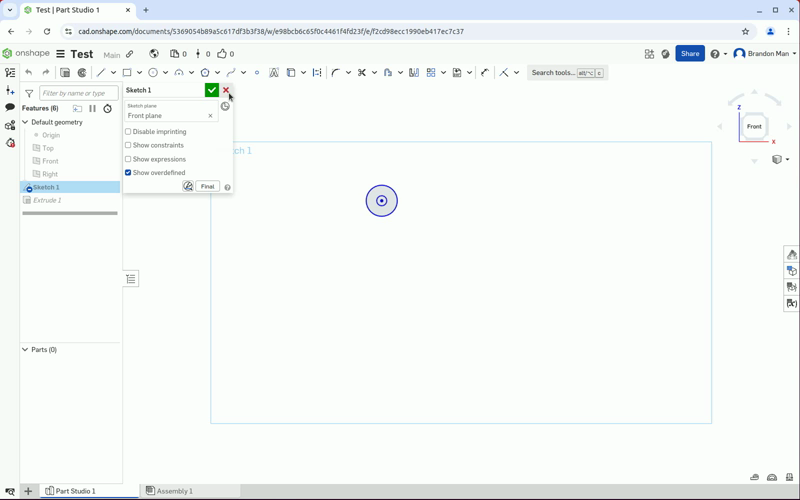
click(229, 92)
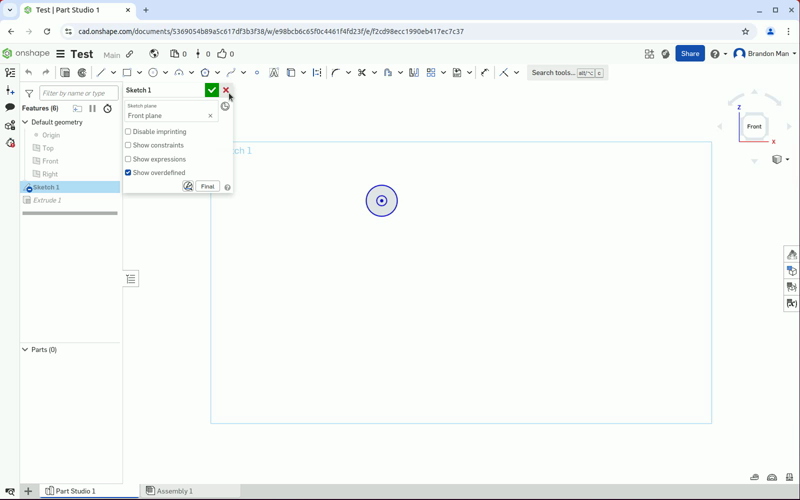
key(shift+s)
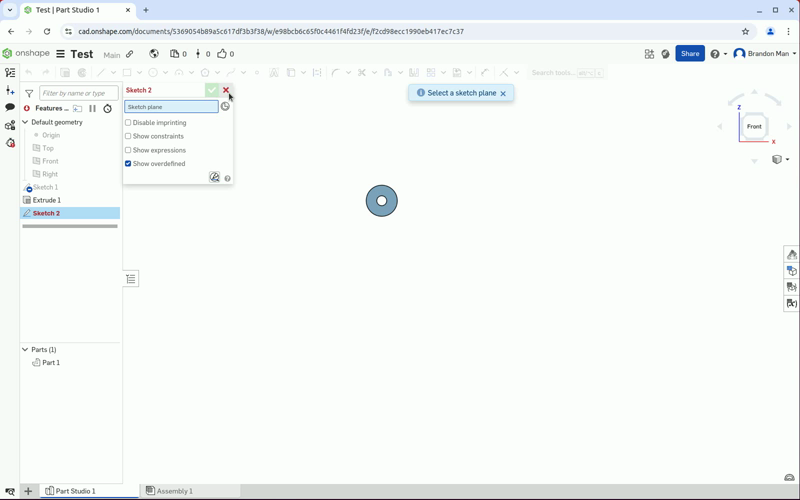
mouse_move(73, 163)
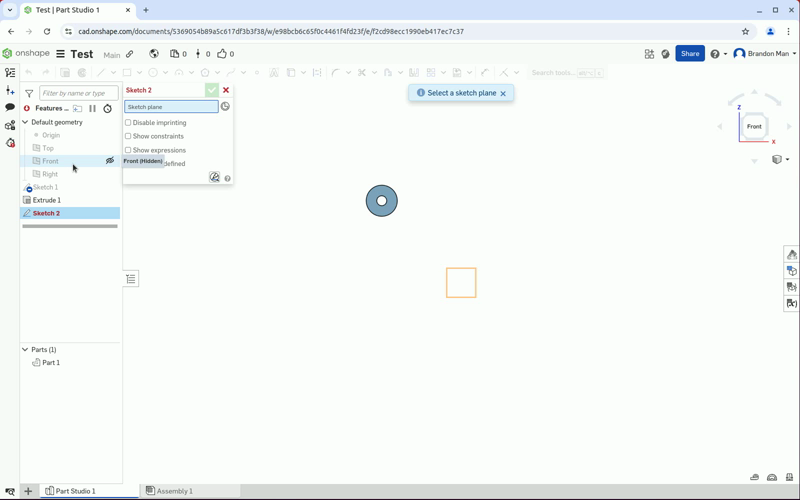
click(73, 163)
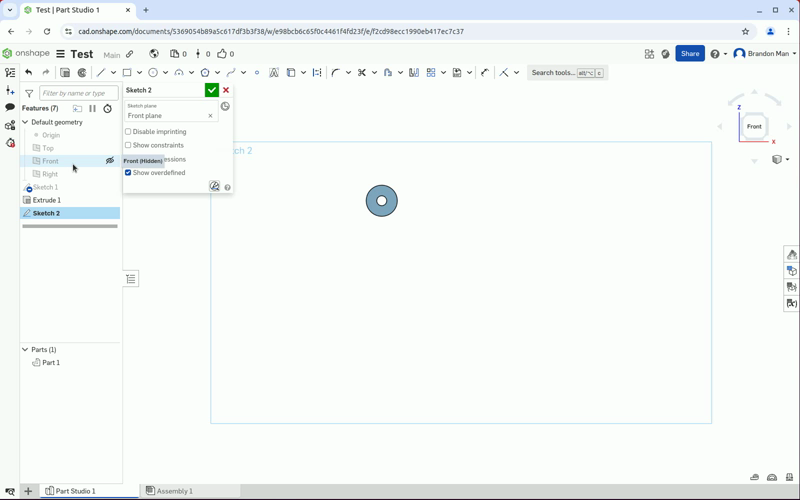
mouse_move(73, 352)
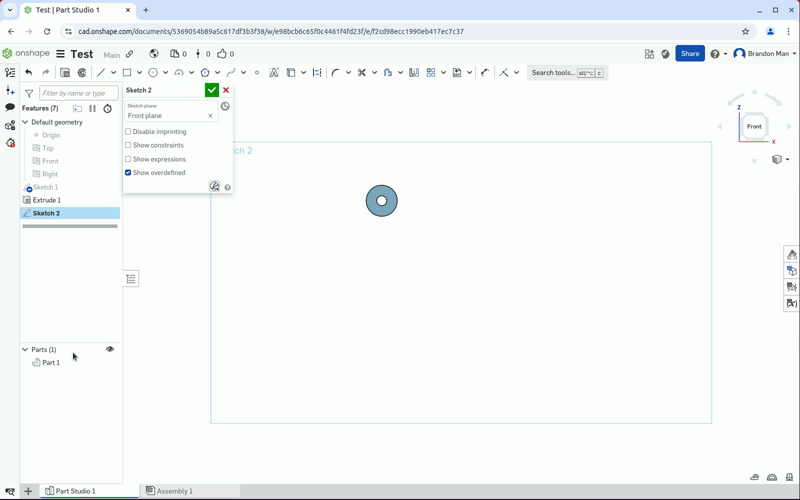
key(y)
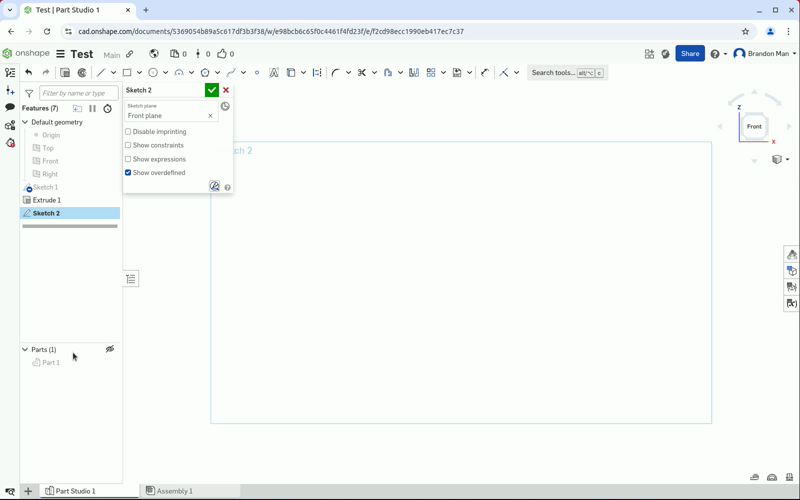
key(c)
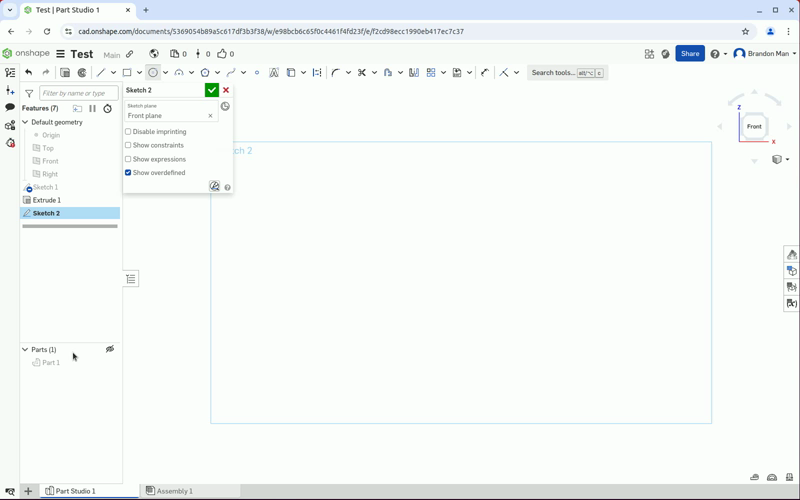
key_down(shift)
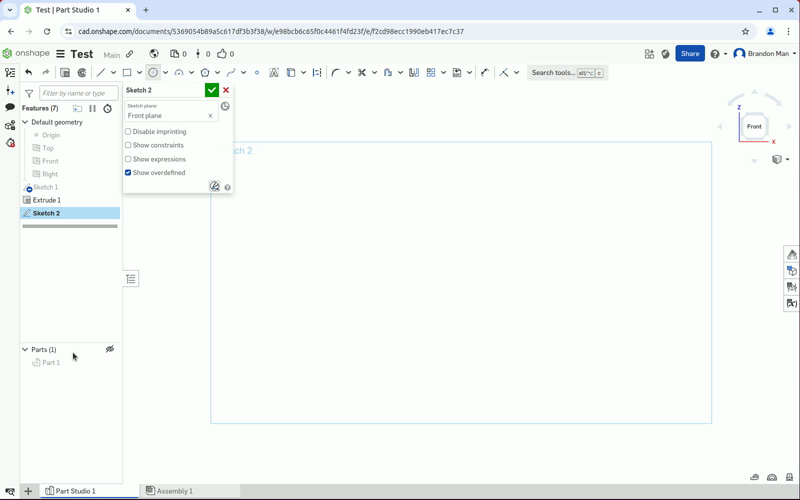
mouse_move(381, 380)
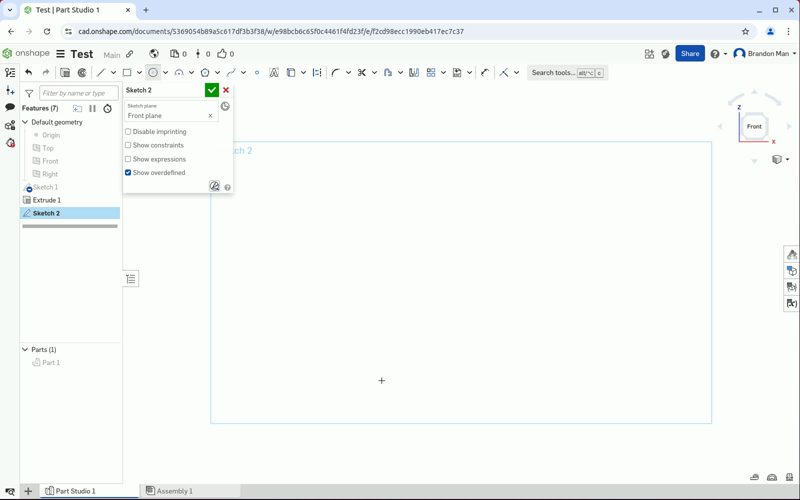
click(381, 380)
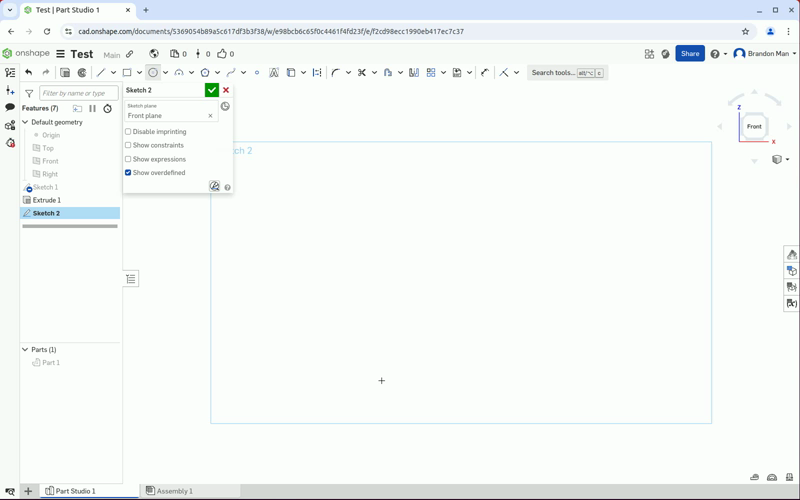
key_up(shift)
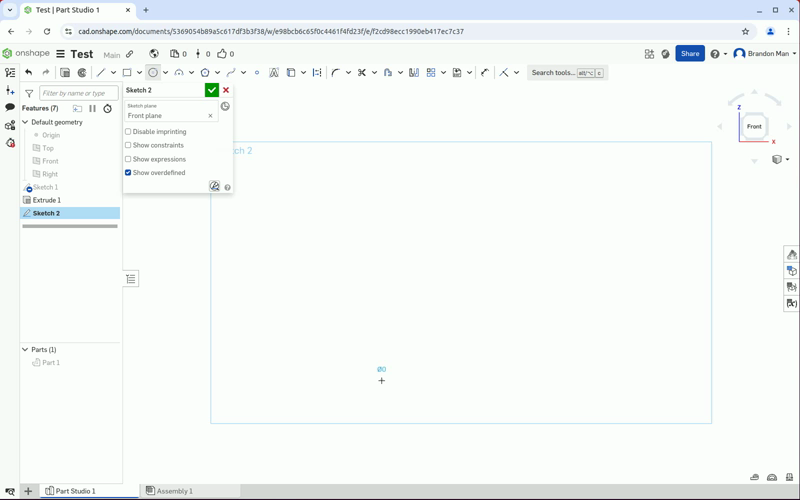
mouse_move(397, 380)
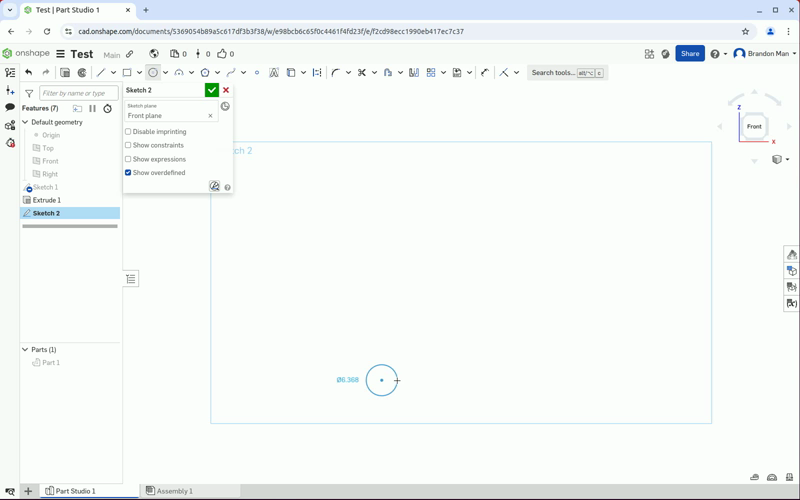
click(397, 380)
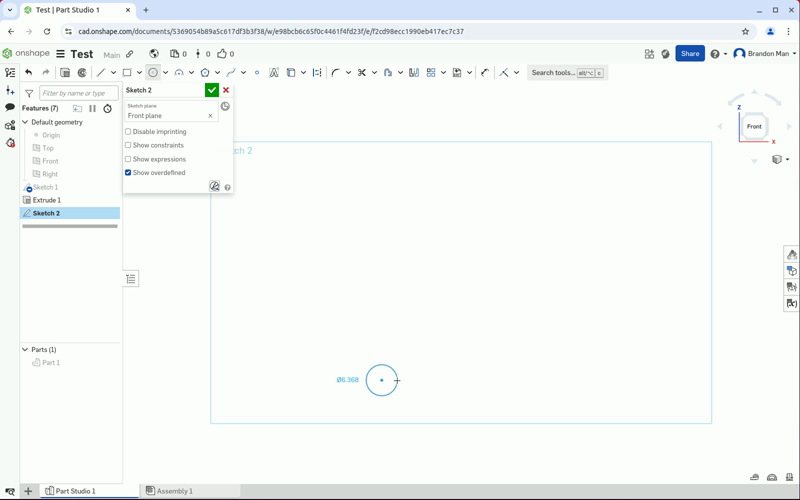
key(esc)
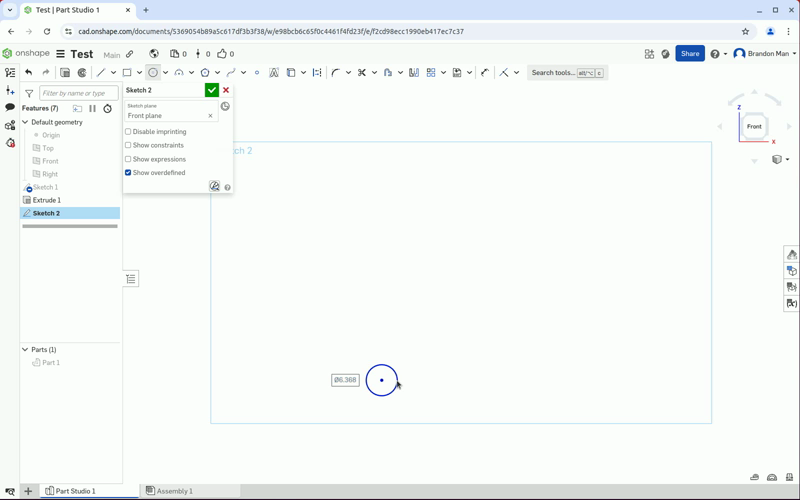
key(c)
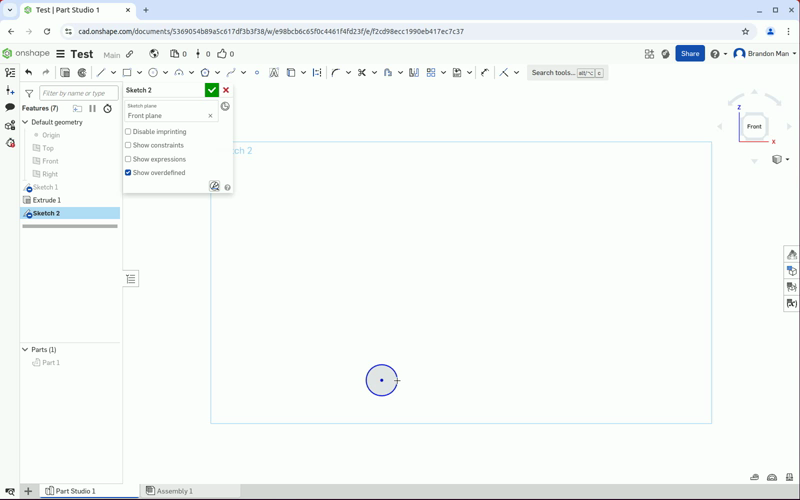
key_down(shift)
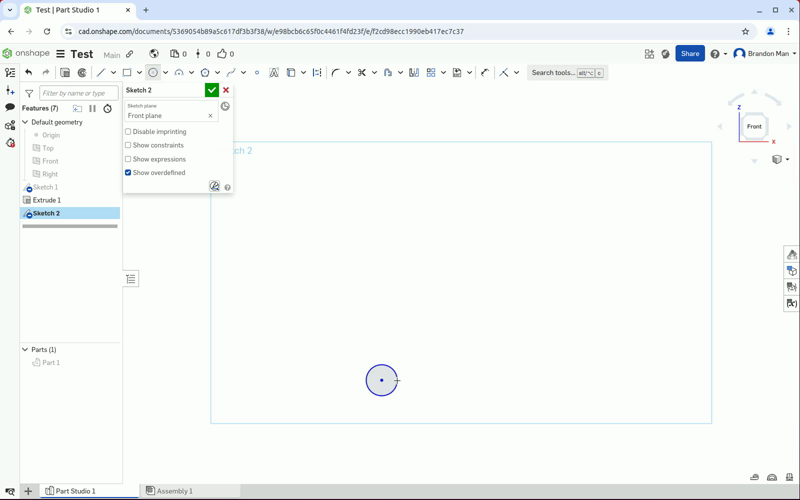
mouse_move(381, 380)
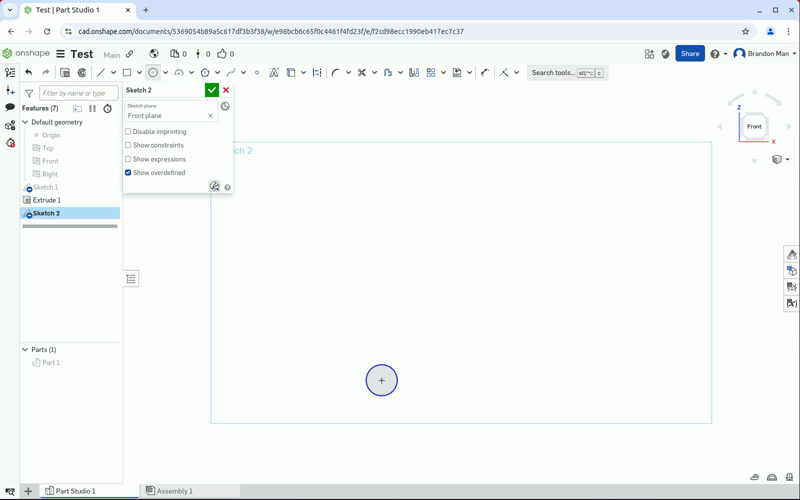
click(381, 380)
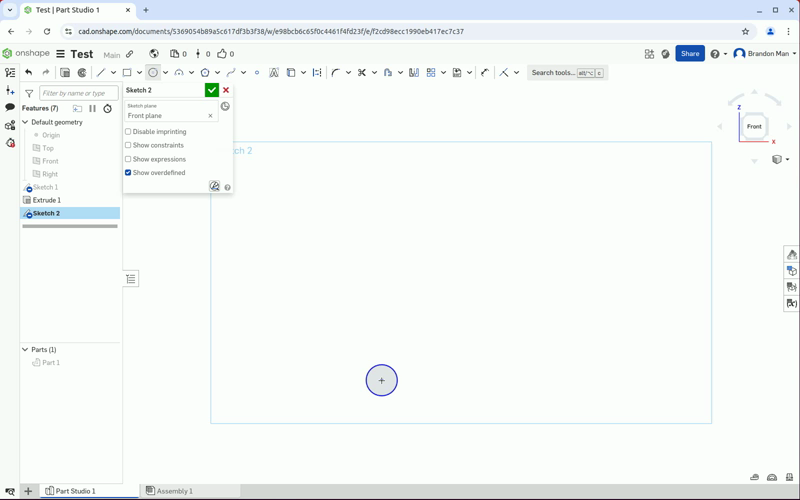
key_up(shift)
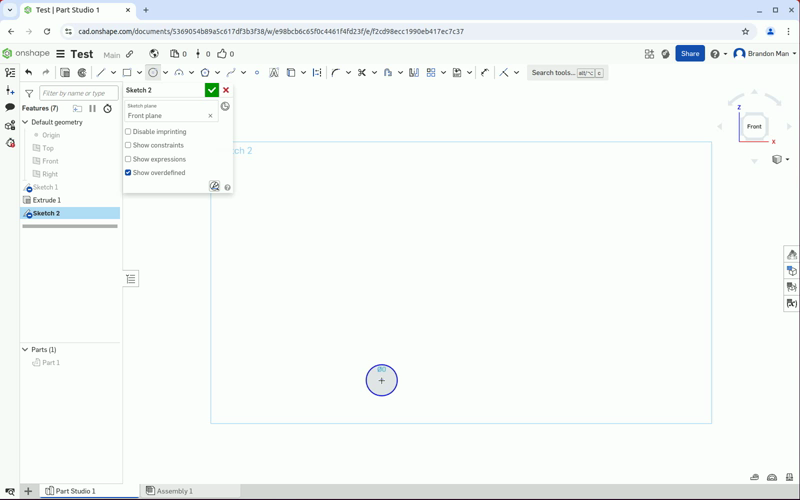
mouse_move(386, 380)
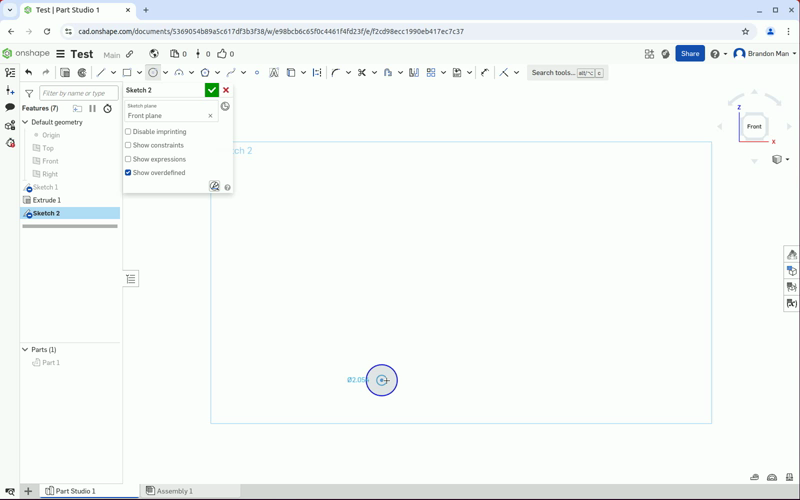
click(386, 380)
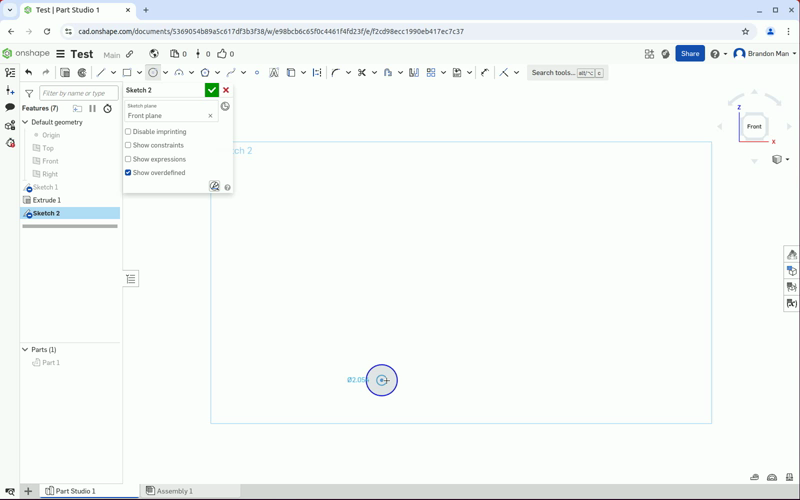
key(esc)
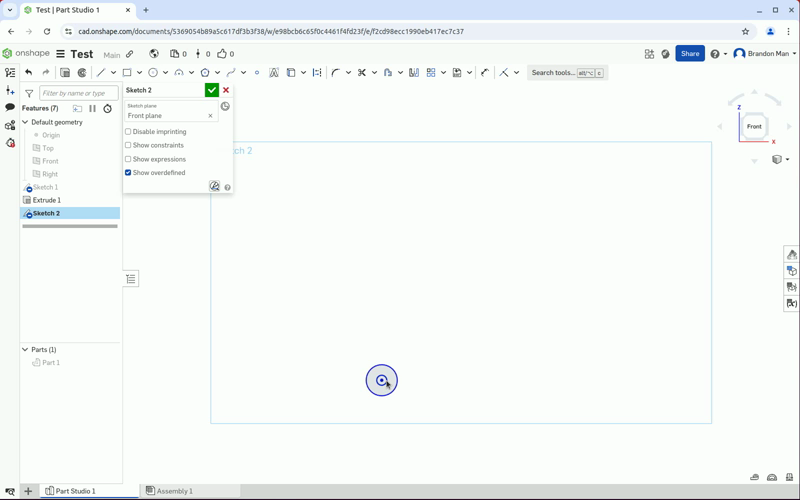
mouse_move(388, 382)
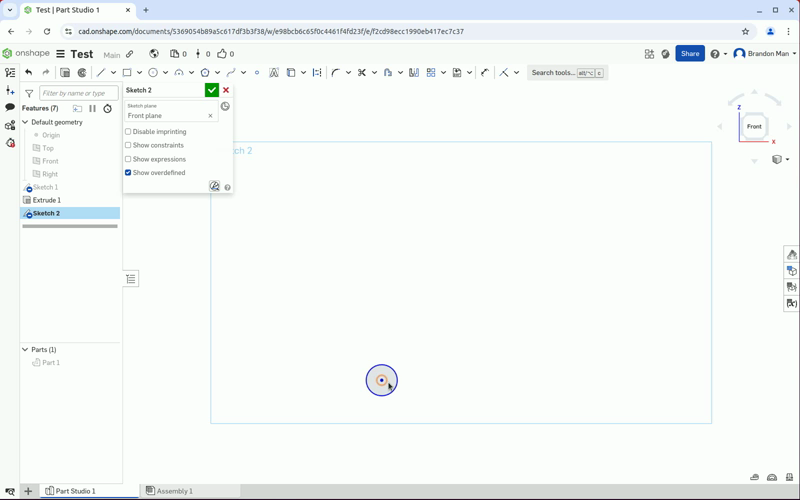
scroll(6)
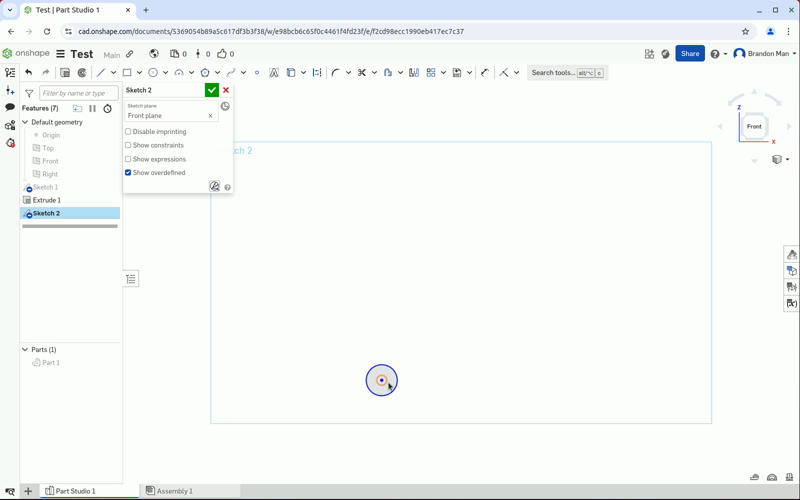
scroll(6)
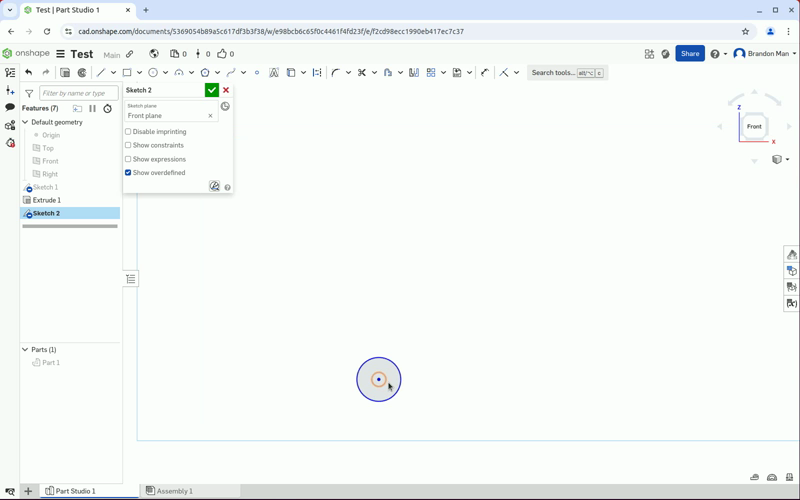
scroll(6)
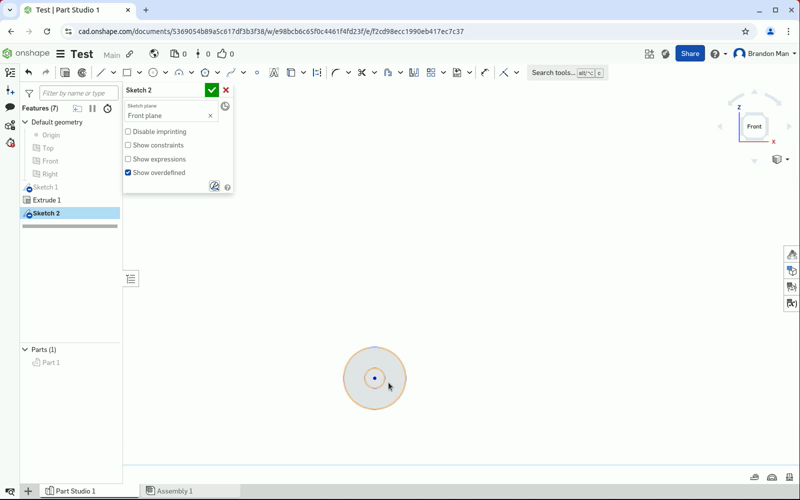
scroll(6)
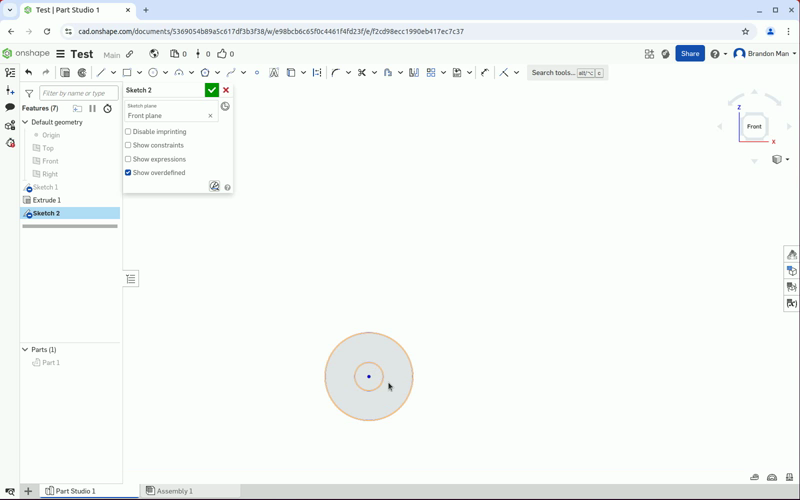
scroll(6)
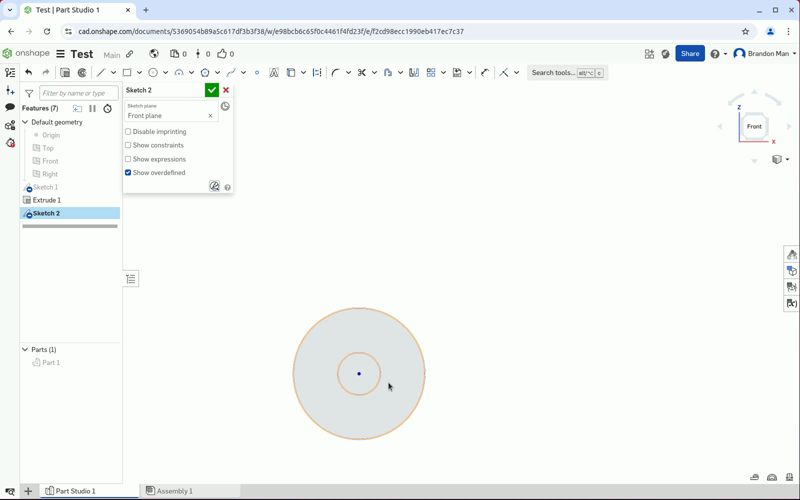
scroll(6)
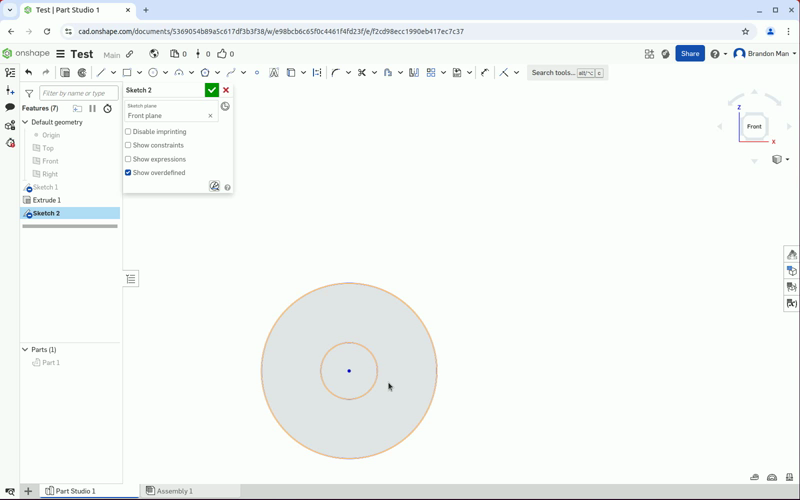
scroll(6)
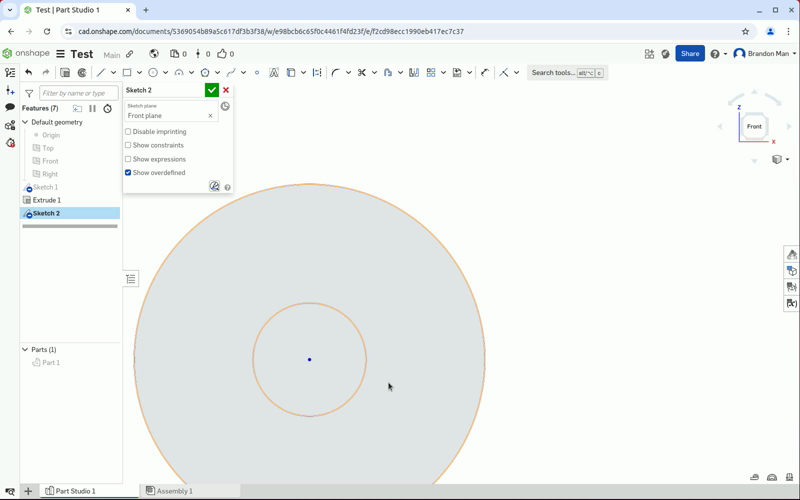
click(388, 382)
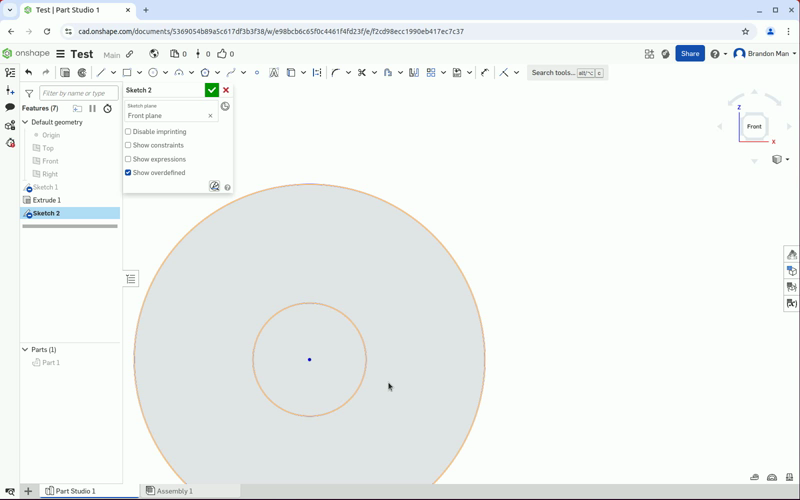
scroll(-6)
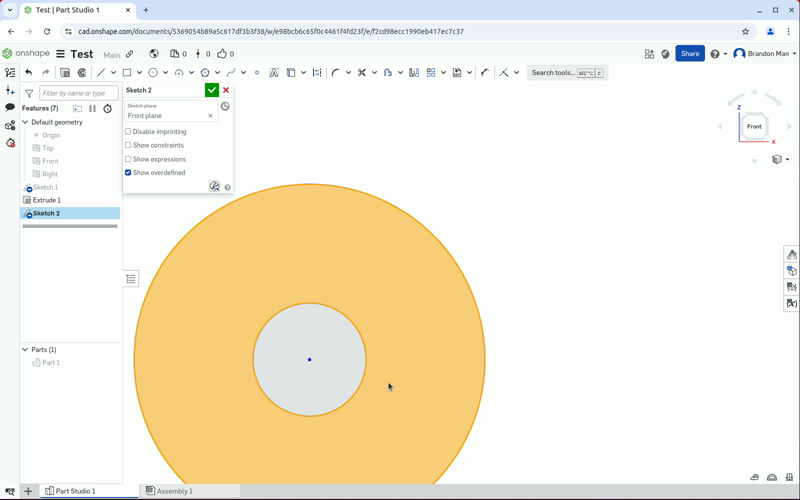
scroll(-6)
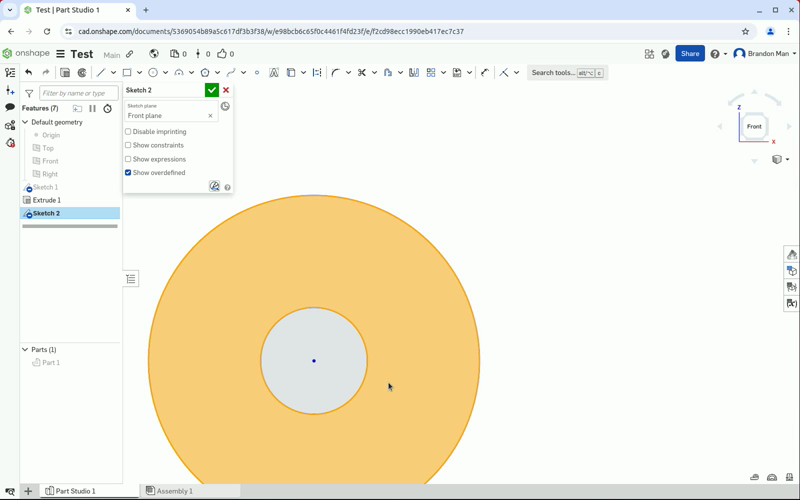
scroll(-6)
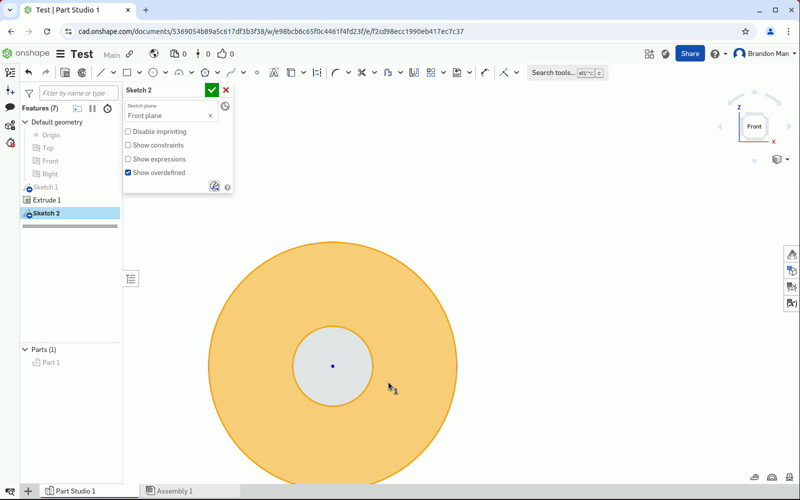
scroll(-6)
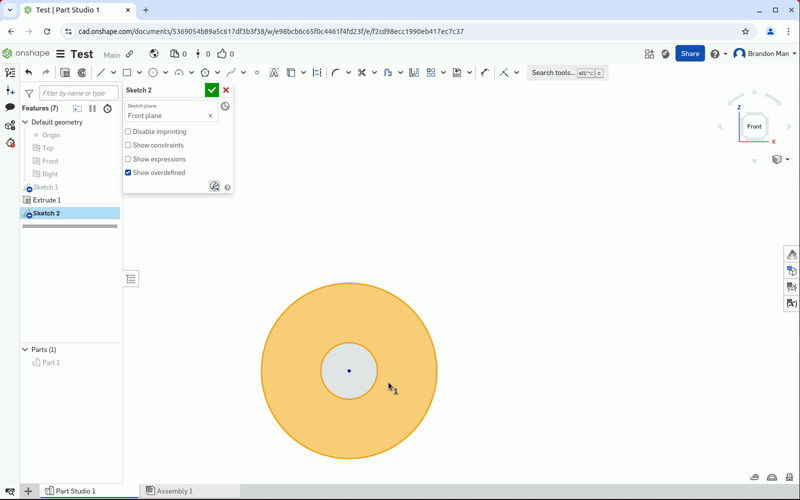
scroll(-6)
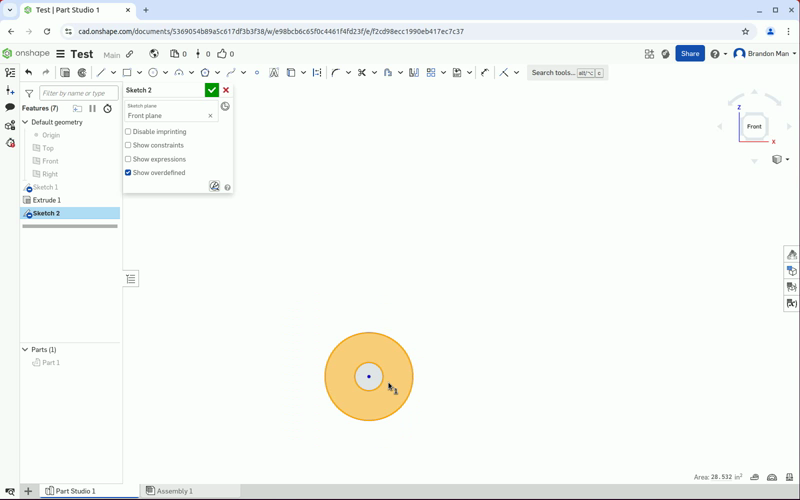
scroll(-6)
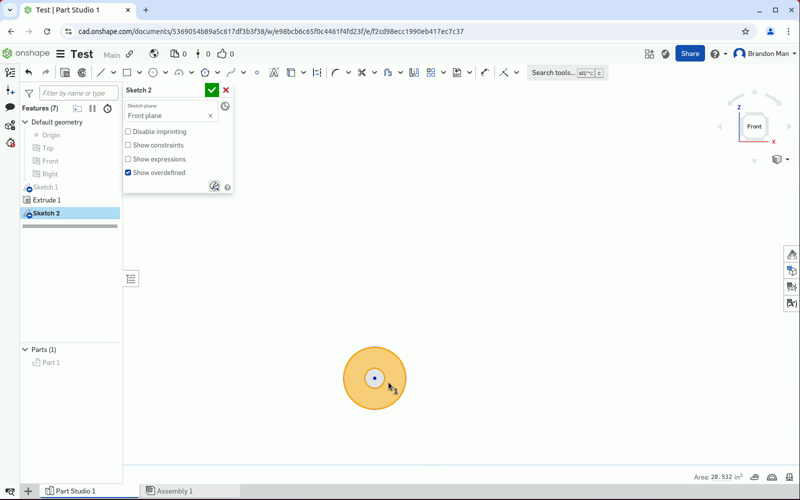
scroll(-6)
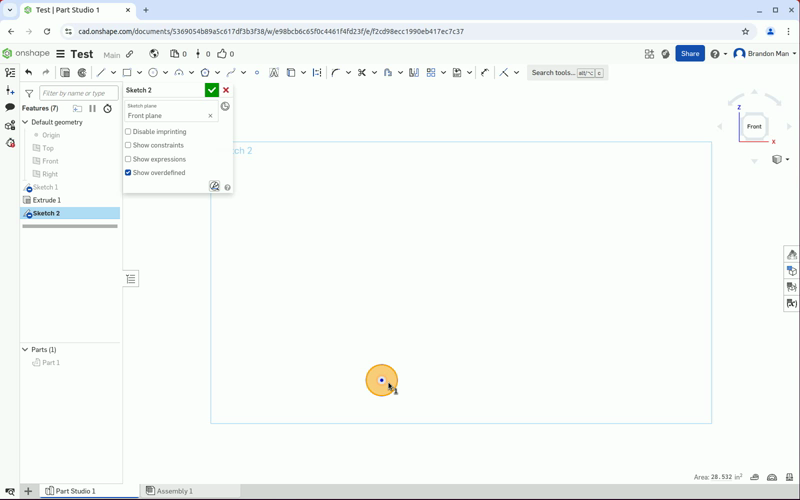
mouse_move(73, 352)
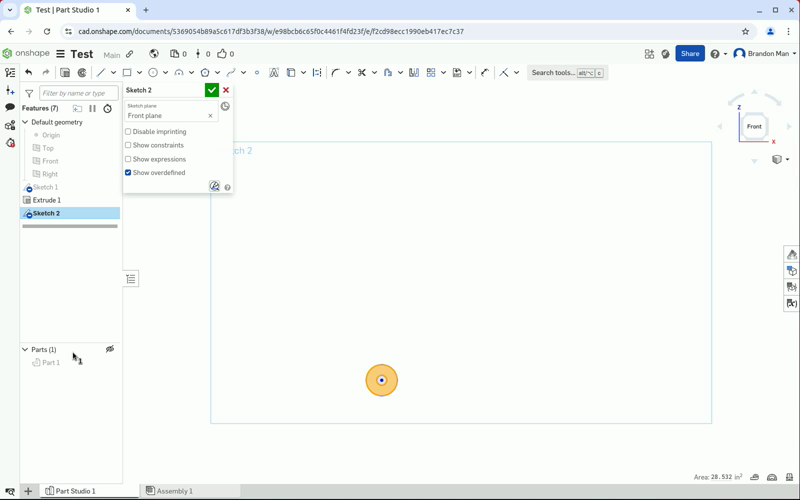
key(shift+y)
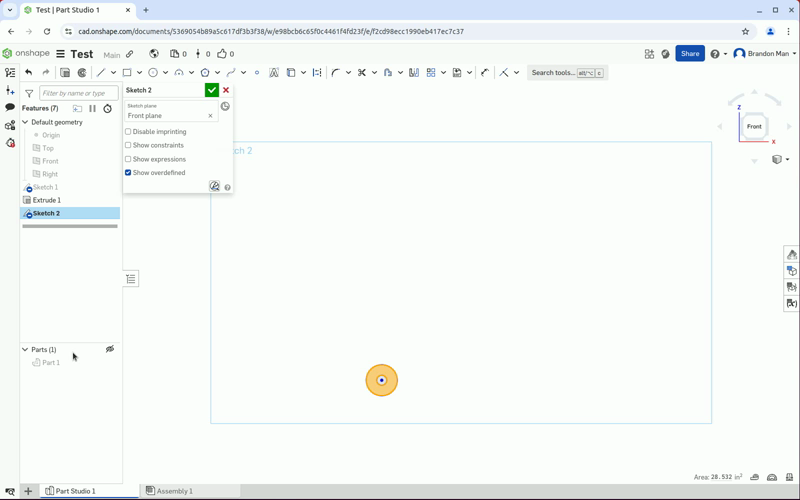
key(shift+e)
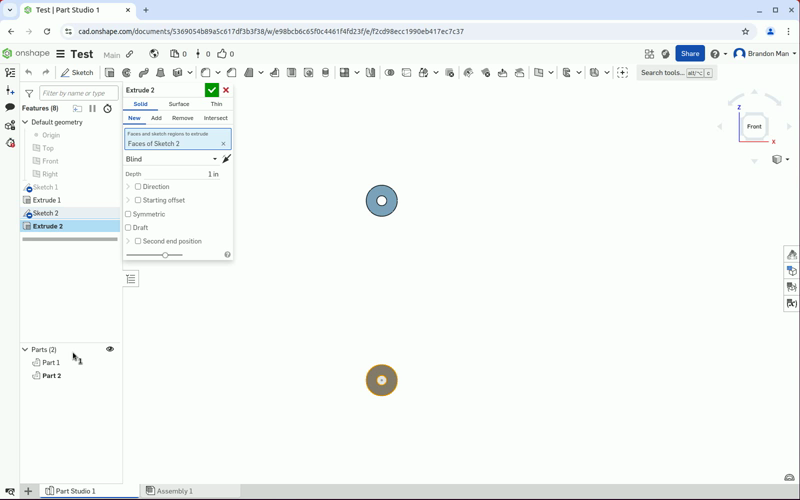
mouse_move(143, 106)
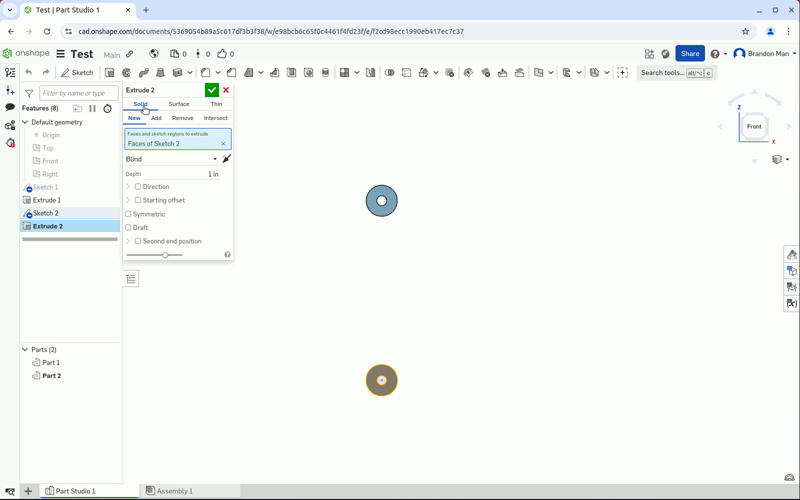
click(143, 106)
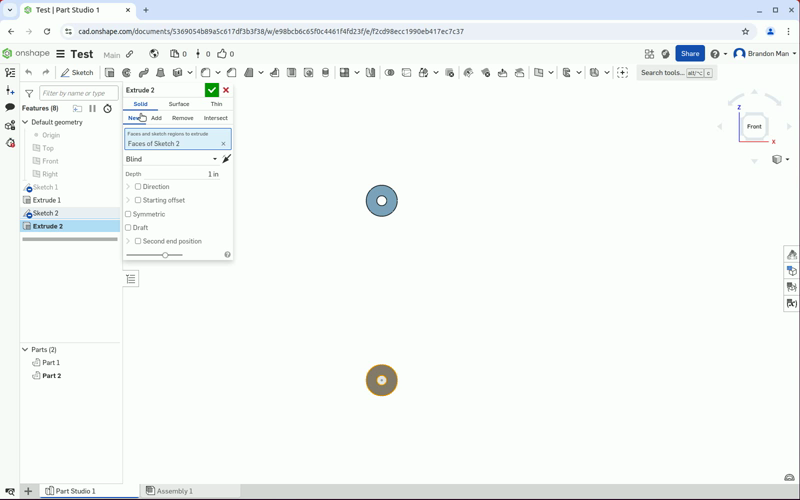
mouse_move(137, 120)
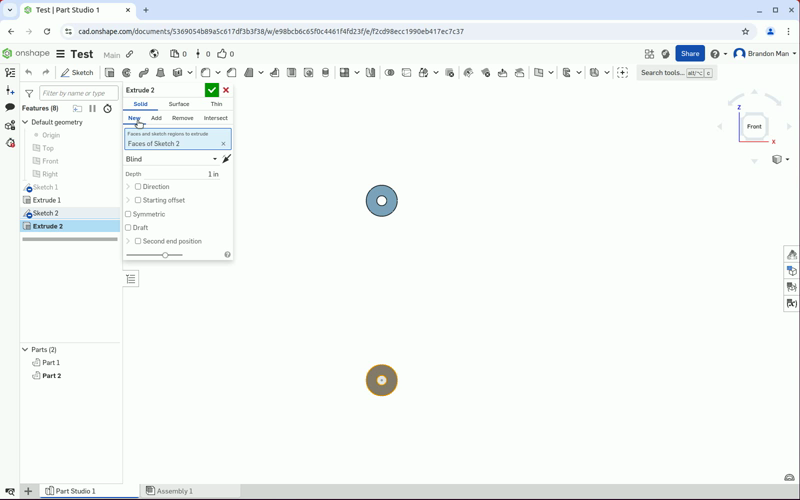
click(137, 120)
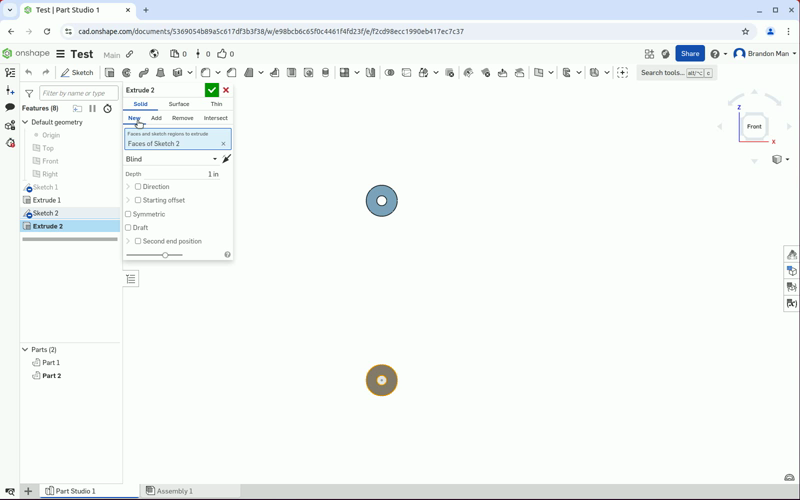
key(tab, 4)
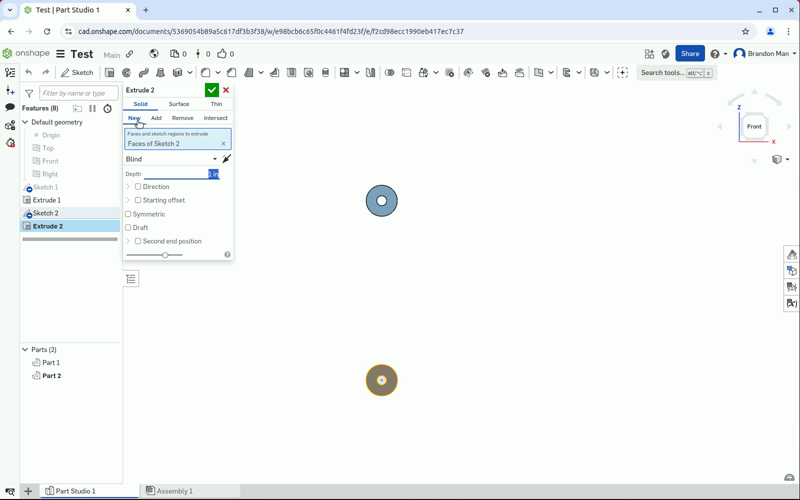
text(0.963)
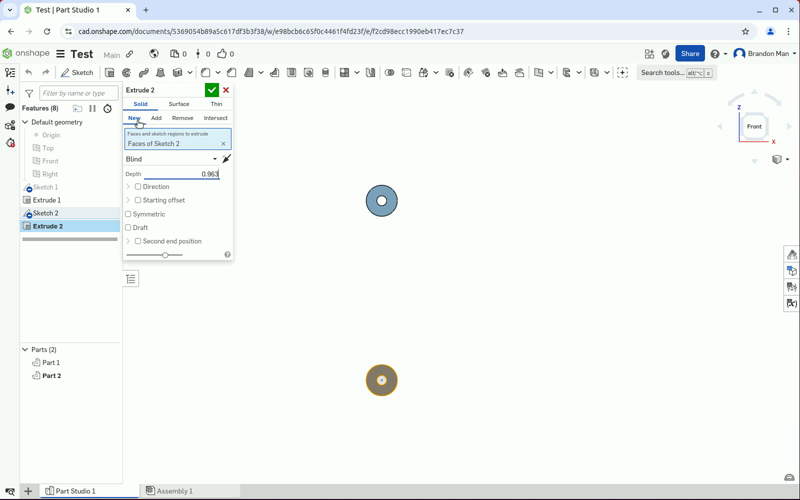
key(enter)
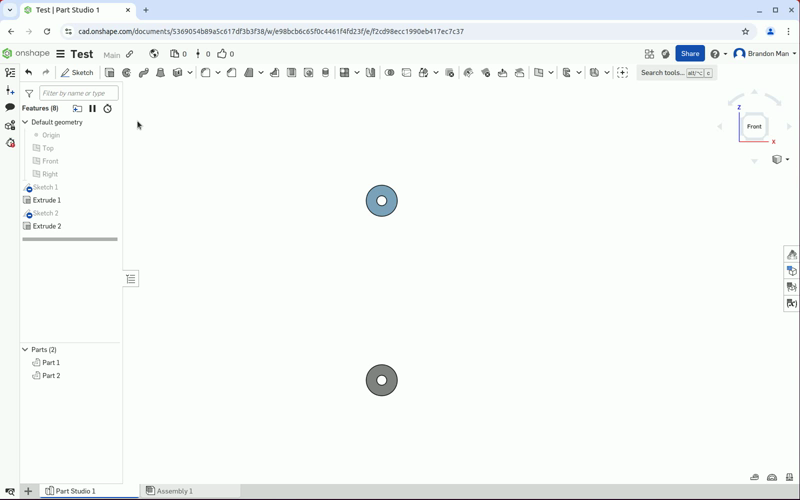
key(shift+h)
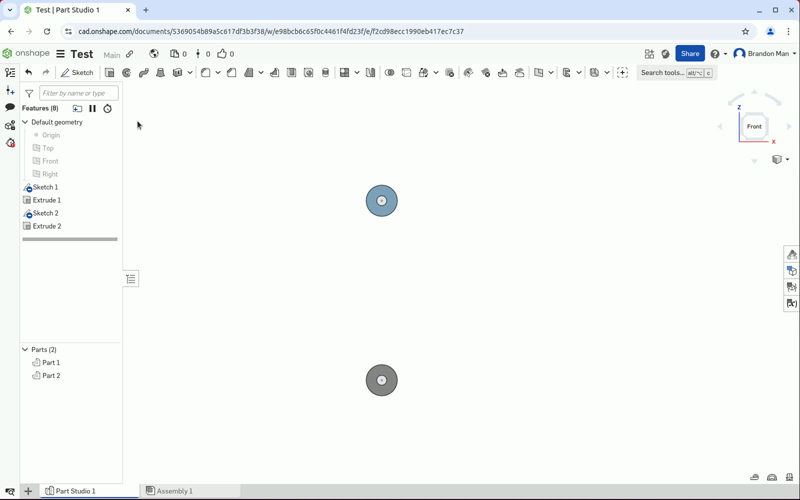
key(shift+h)
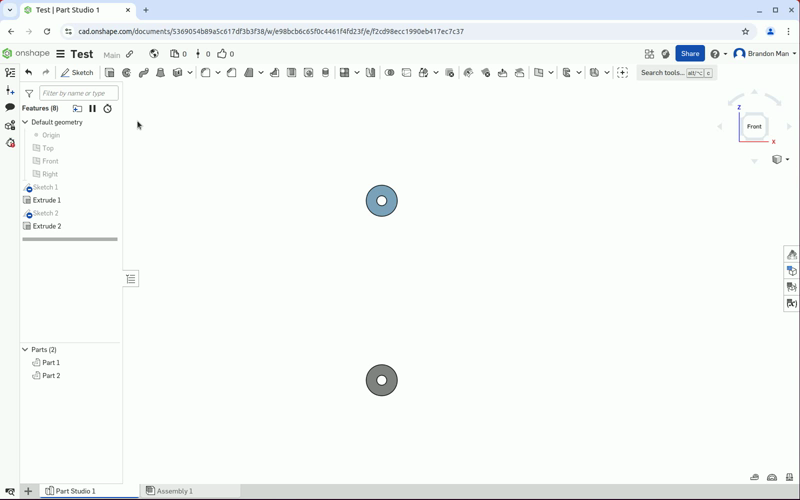
mouse_move(73, 189)
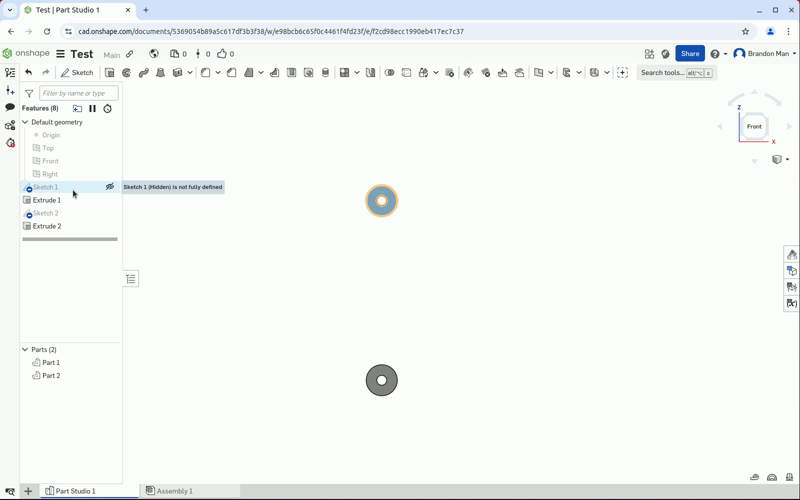
click(73, 189)
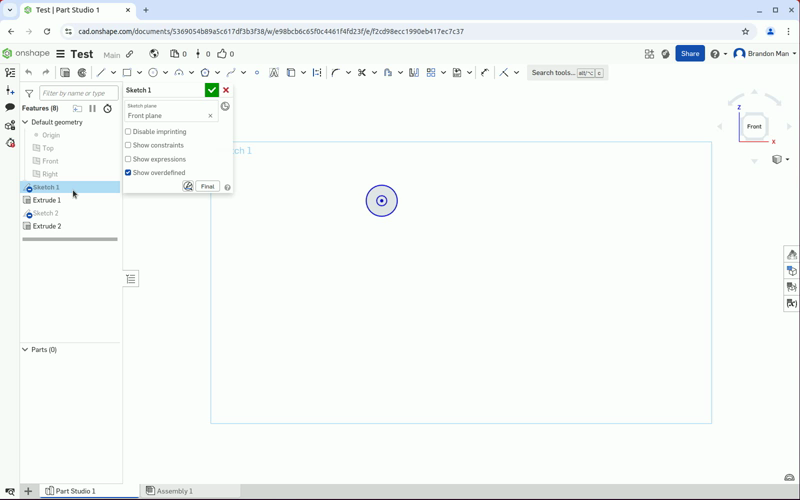
mouse_move(229, 92)
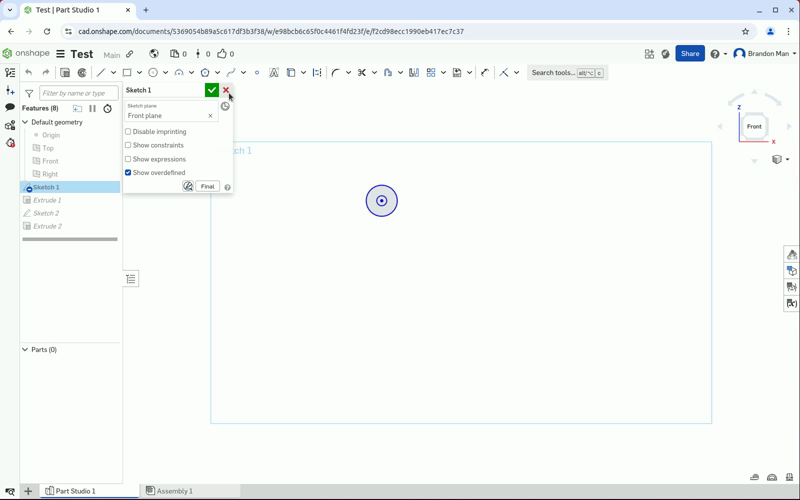
click(229, 92)
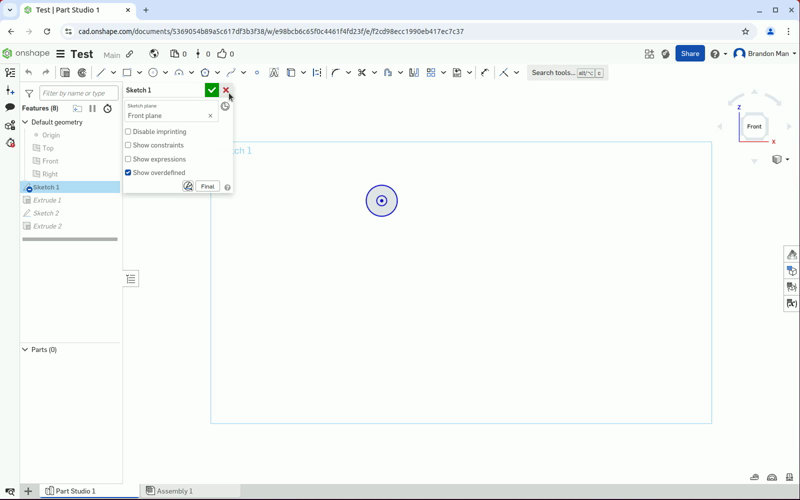
key(shift+s)
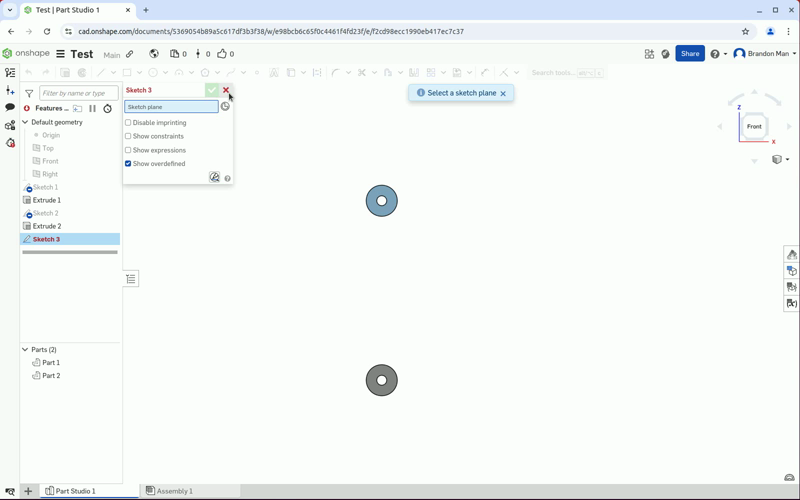
mouse_move(73, 163)
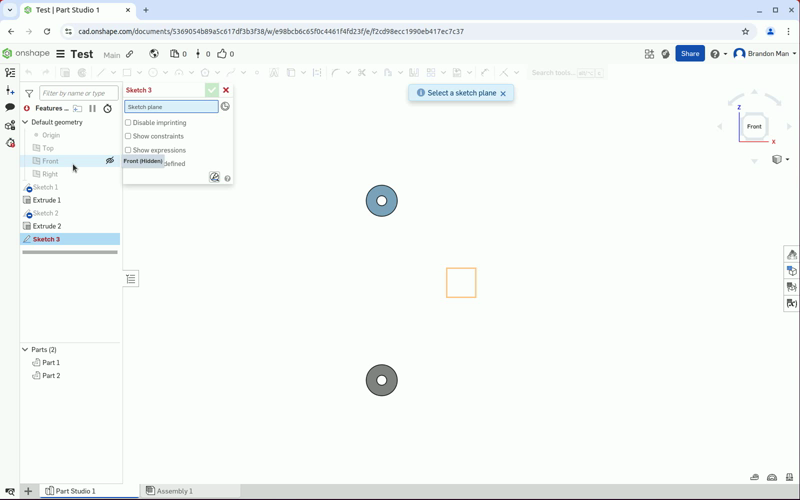
click(73, 163)
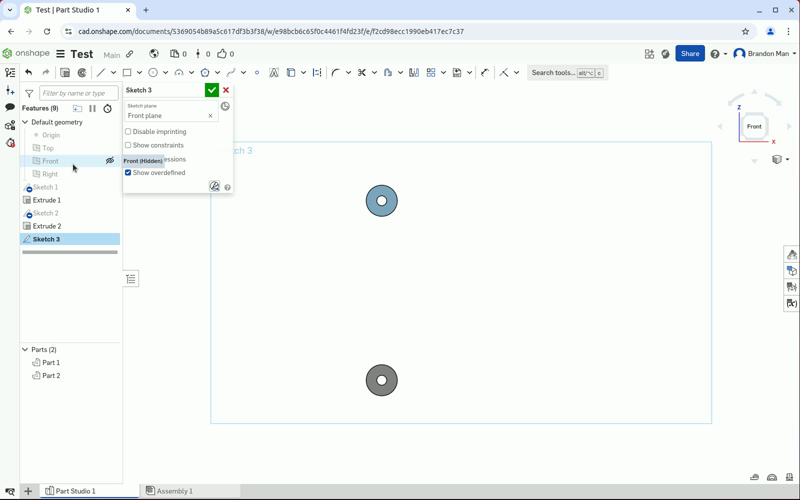
mouse_move(73, 352)
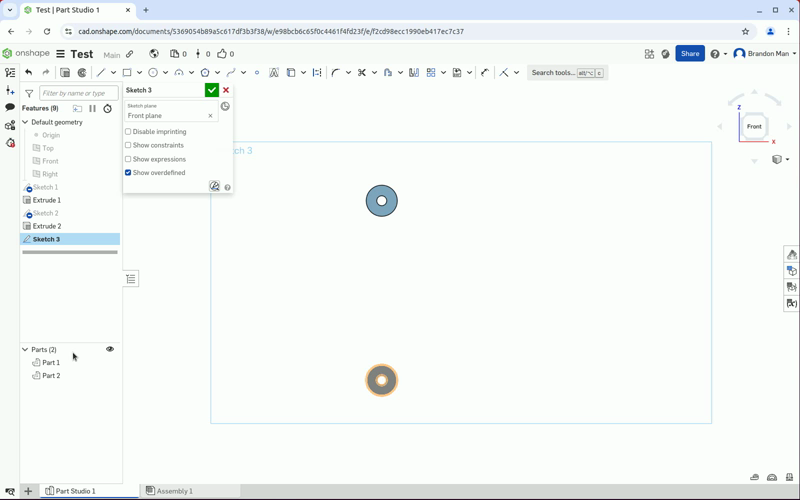
key(y)
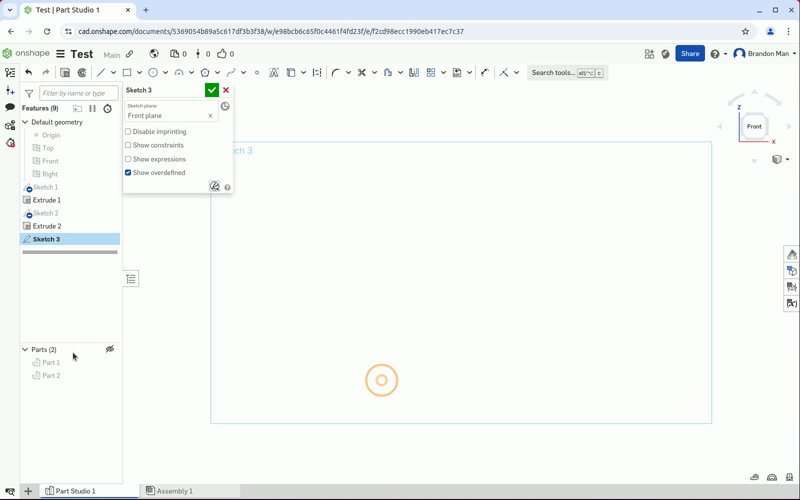
key(c)
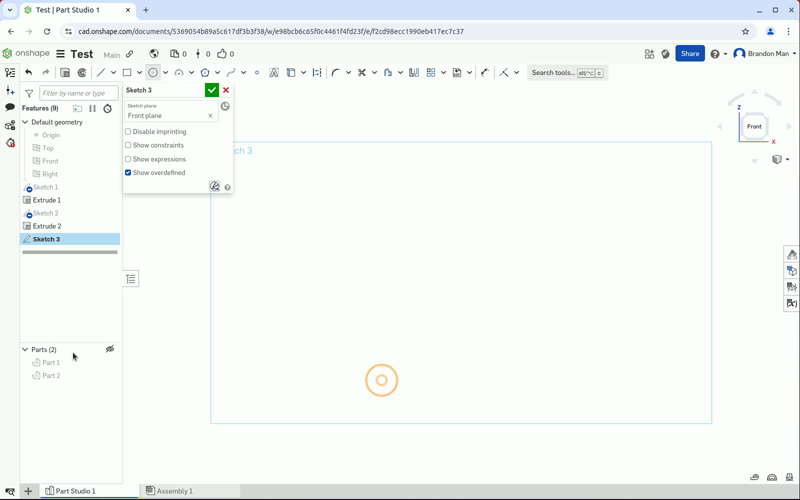
key_down(shift)
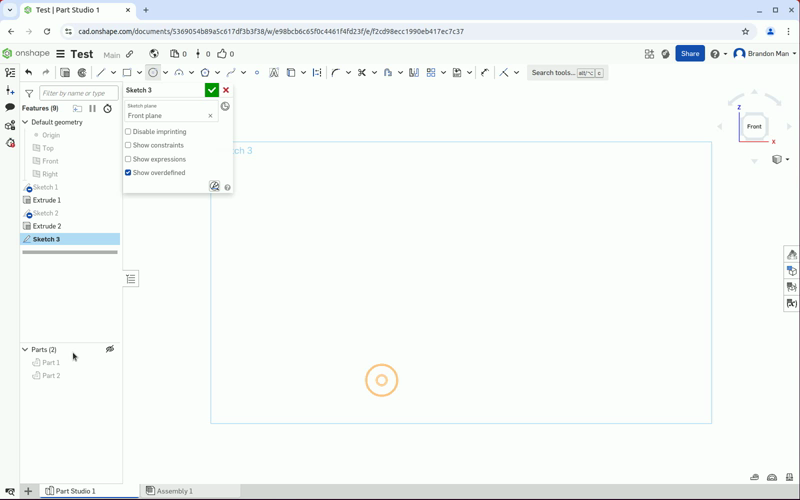
mouse_move(451, 380)
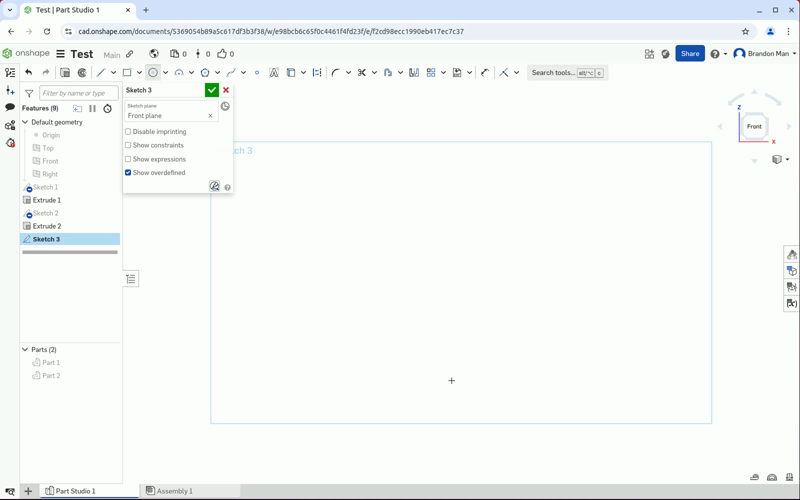
click(451, 380)
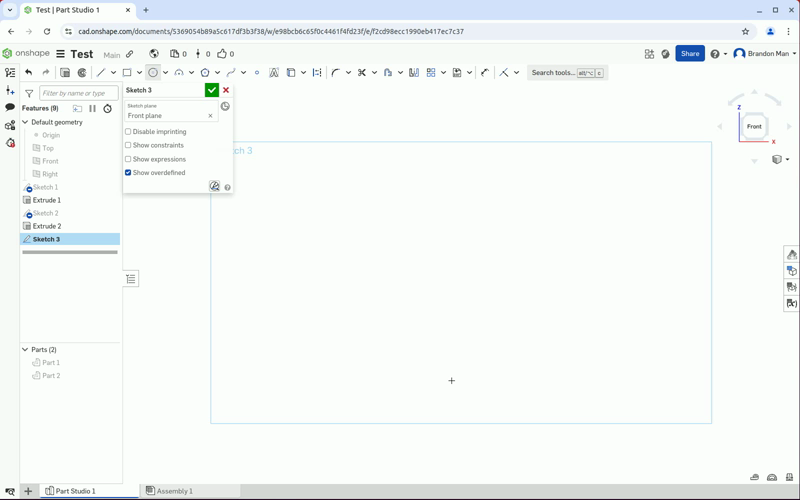
key_up(shift)
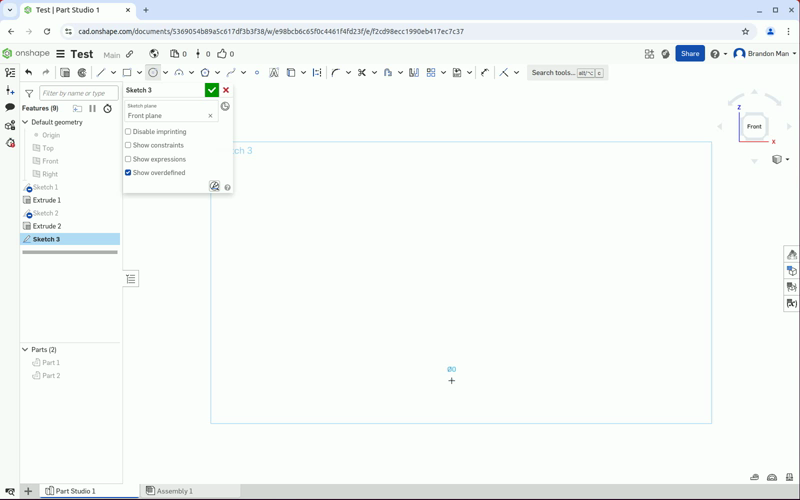
mouse_move(464, 380)
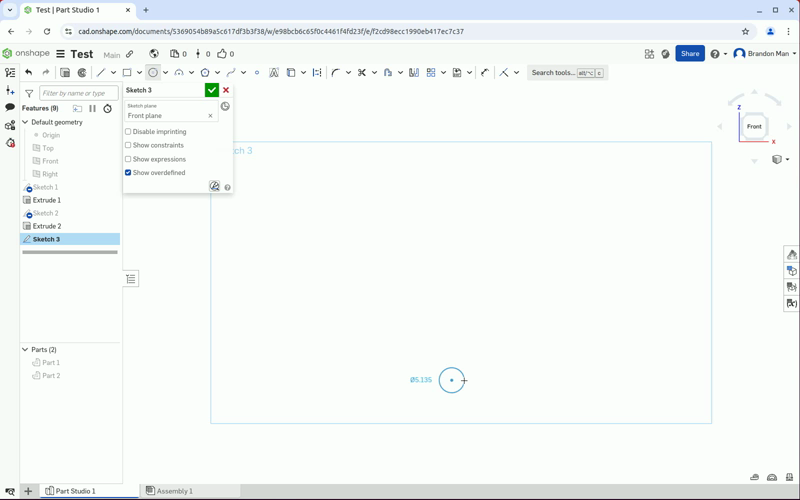
click(464, 380)
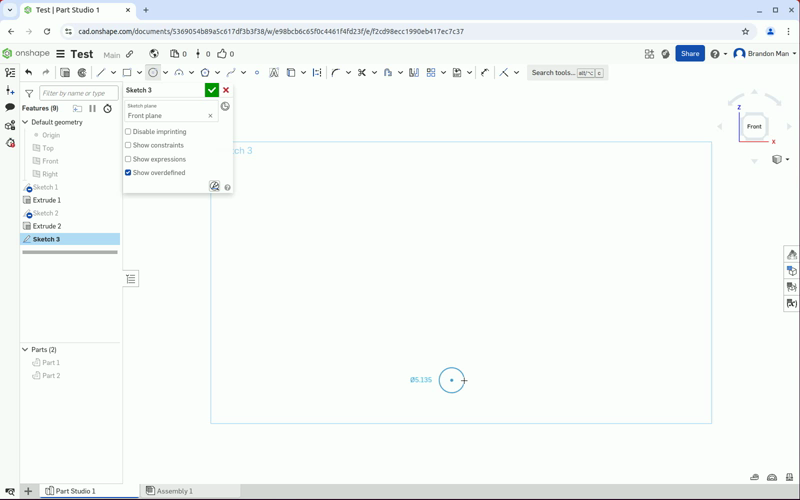
key(esc)
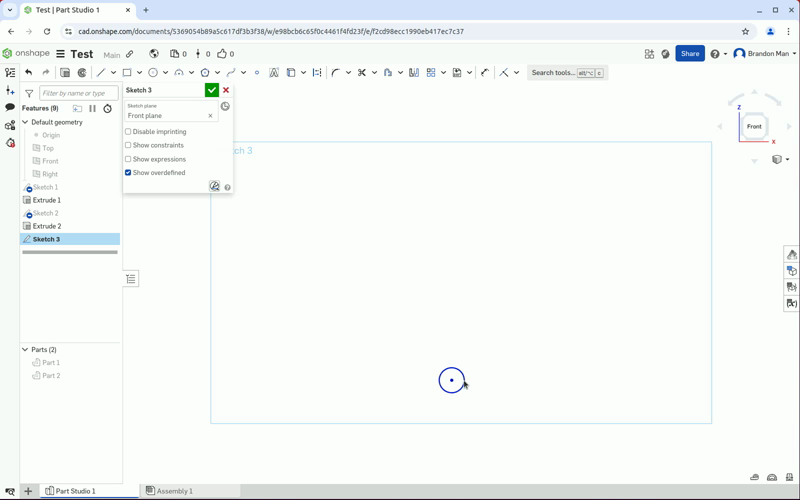
key(c)
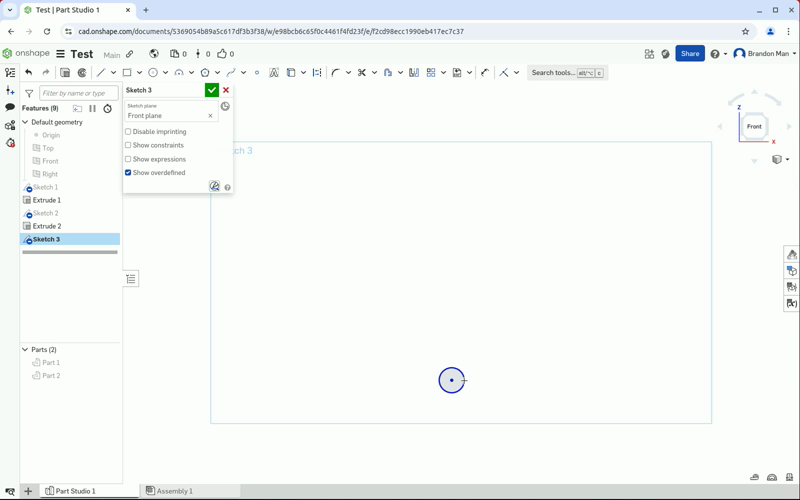
key_down(shift)
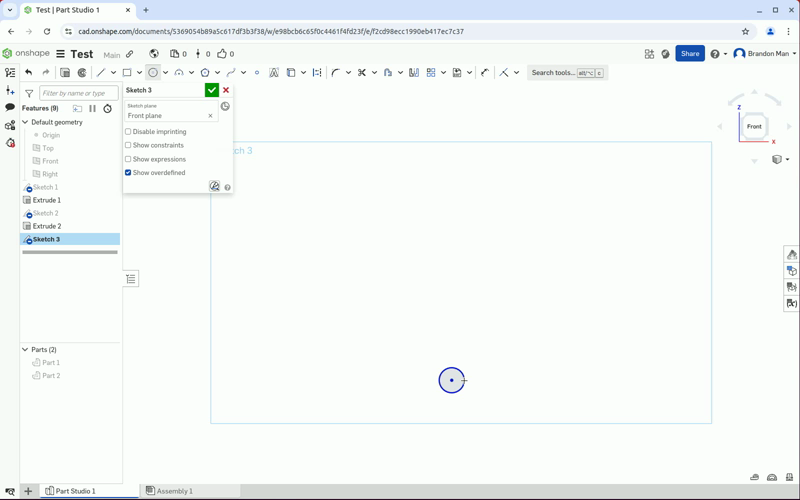
mouse_move(451, 380)
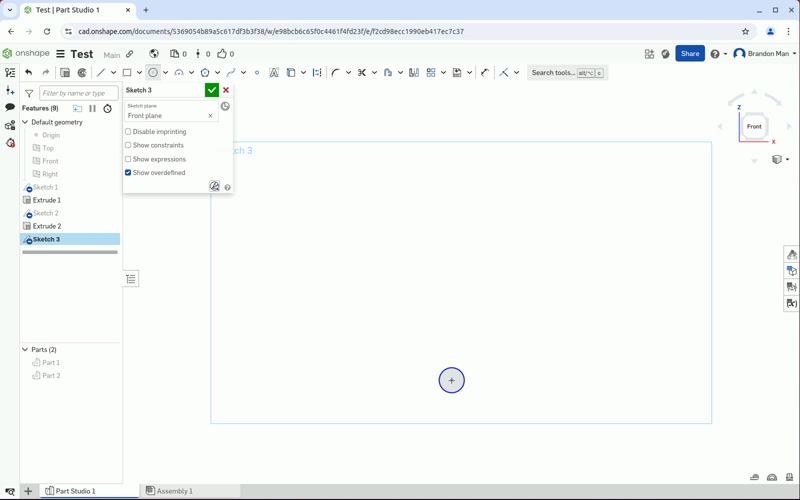
click(451, 380)
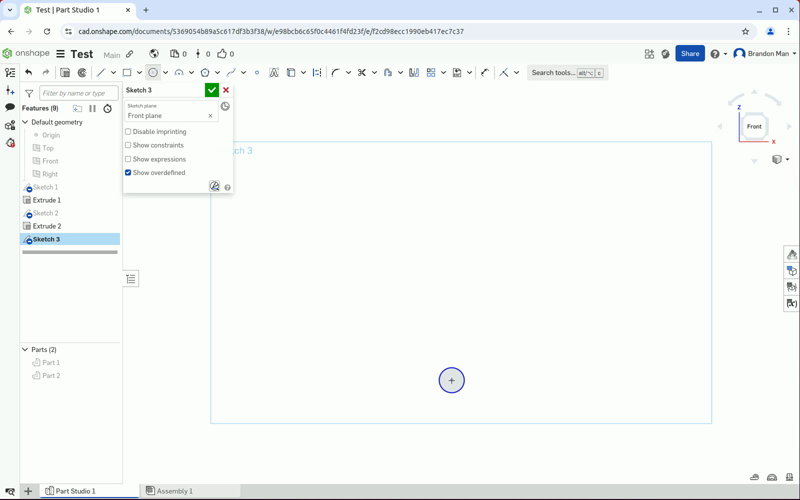
key_up(shift)
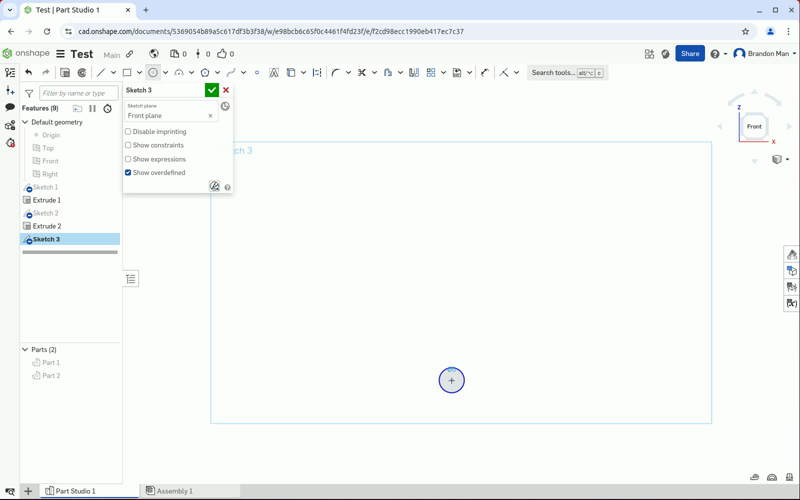
mouse_move(456, 380)
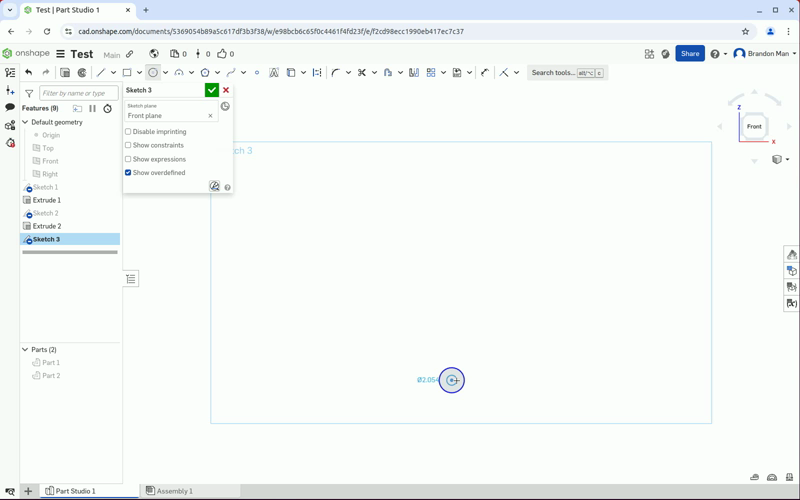
click(456, 380)
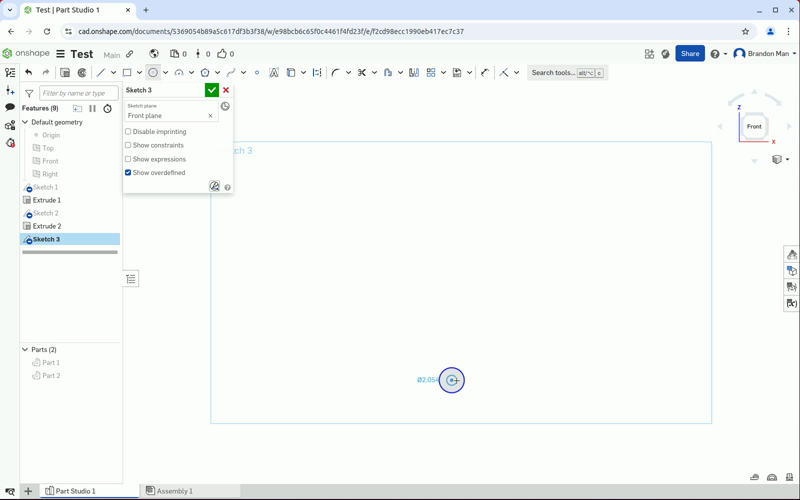
key(esc)
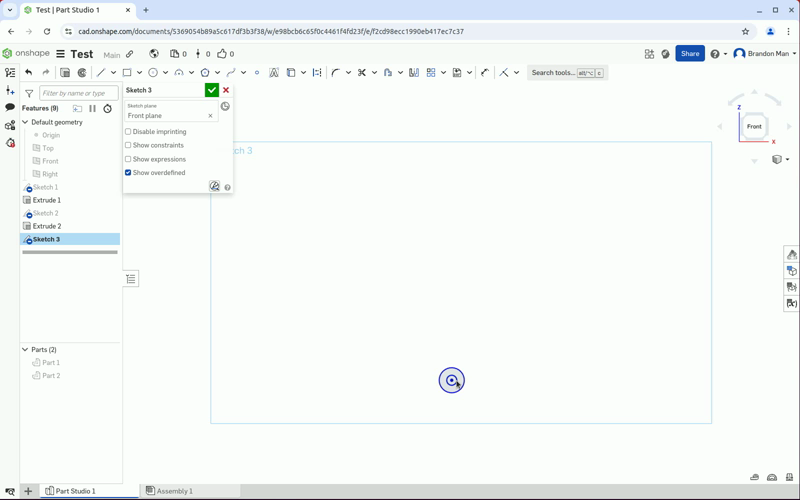
mouse_move(446, 390)
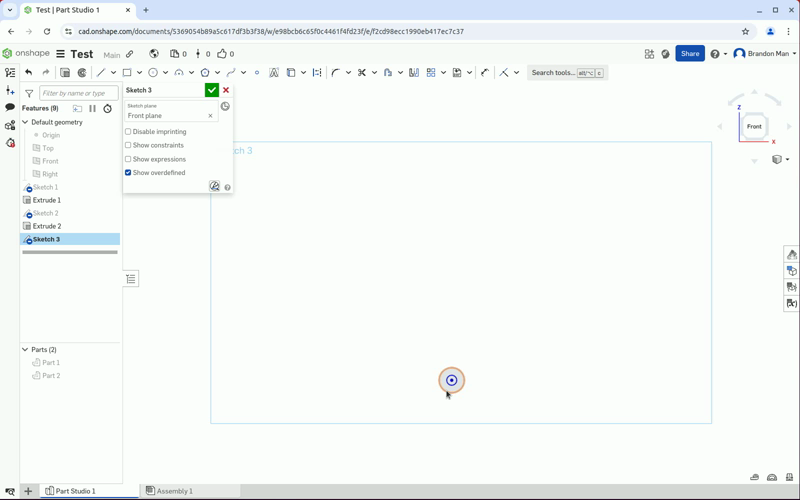
scroll(6)
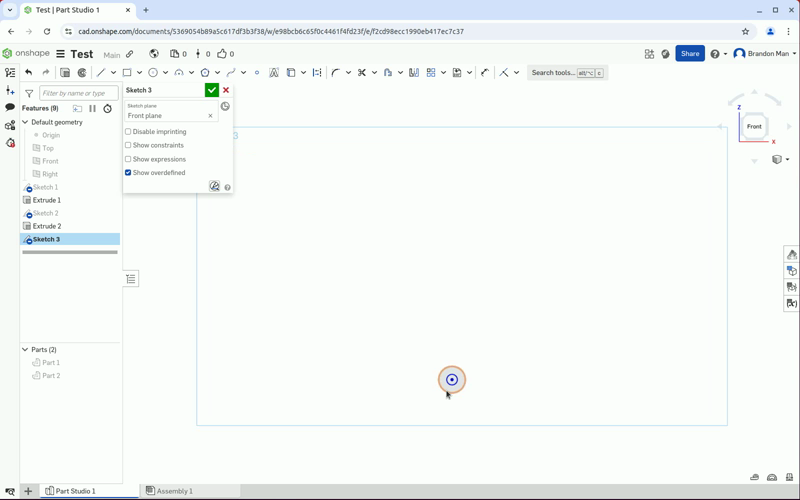
scroll(6)
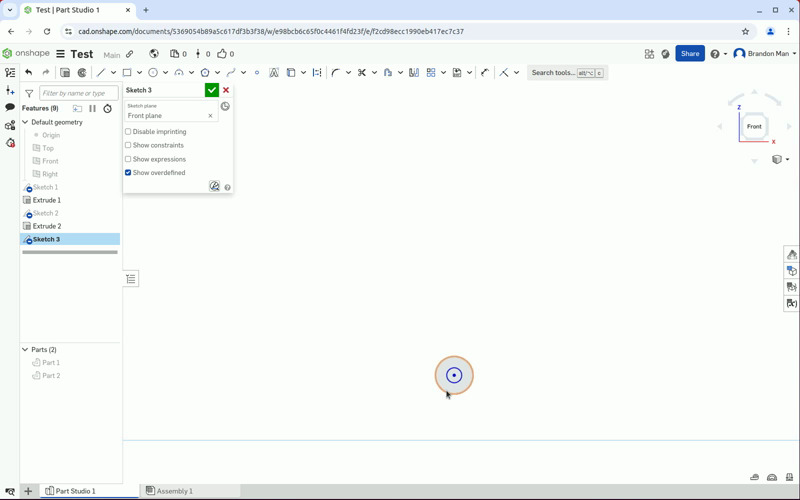
scroll(6)
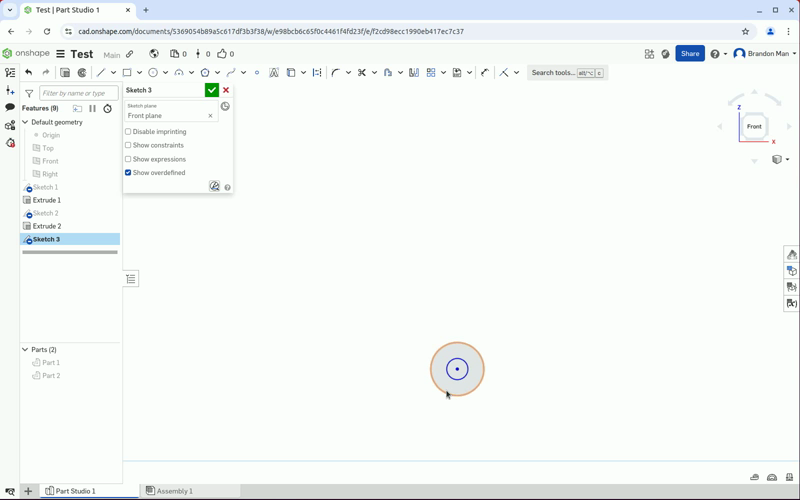
scroll(6)
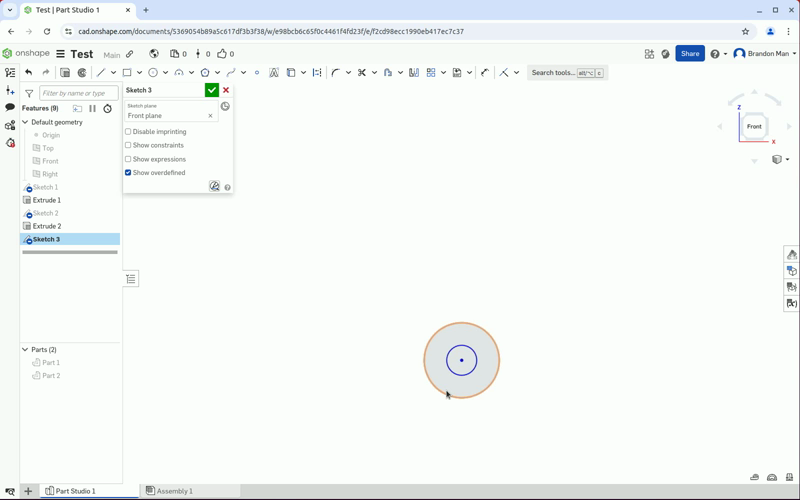
scroll(6)
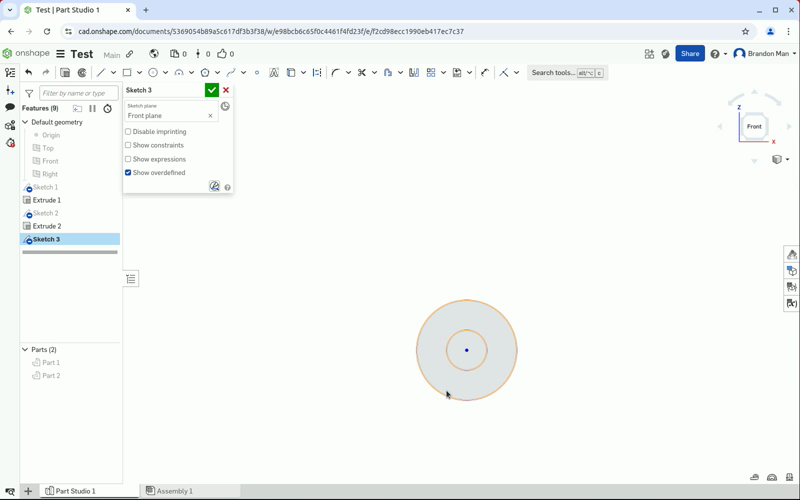
scroll(6)
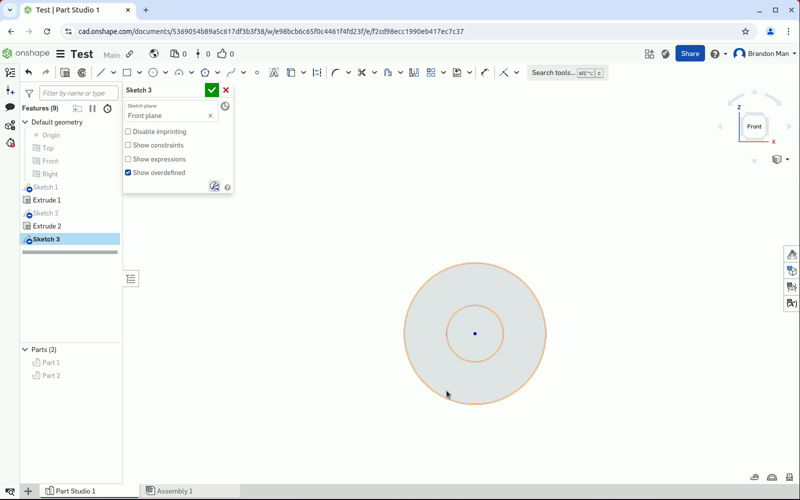
scroll(6)
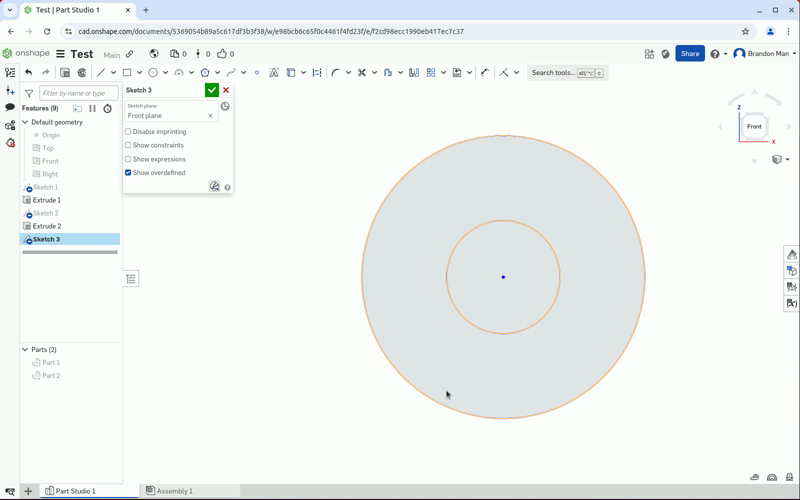
click(446, 390)
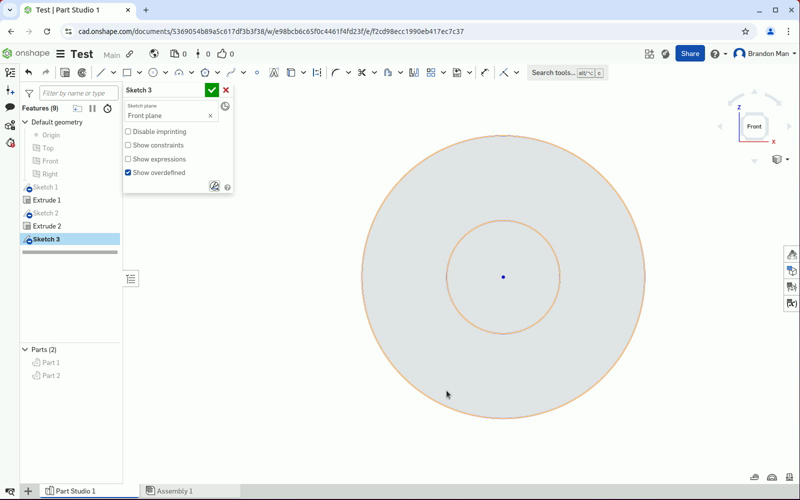
scroll(-6)
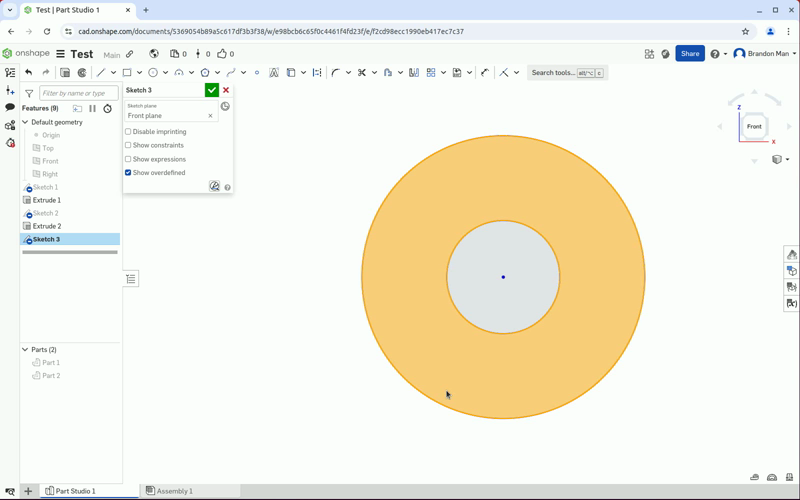
scroll(-6)
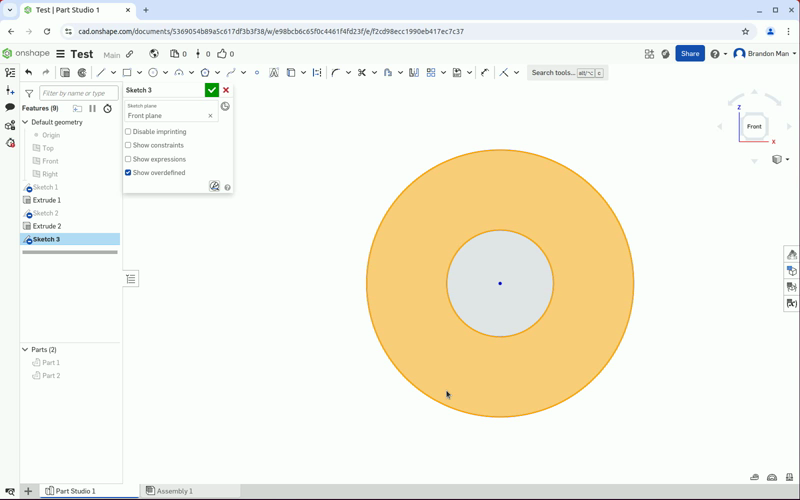
scroll(-6)
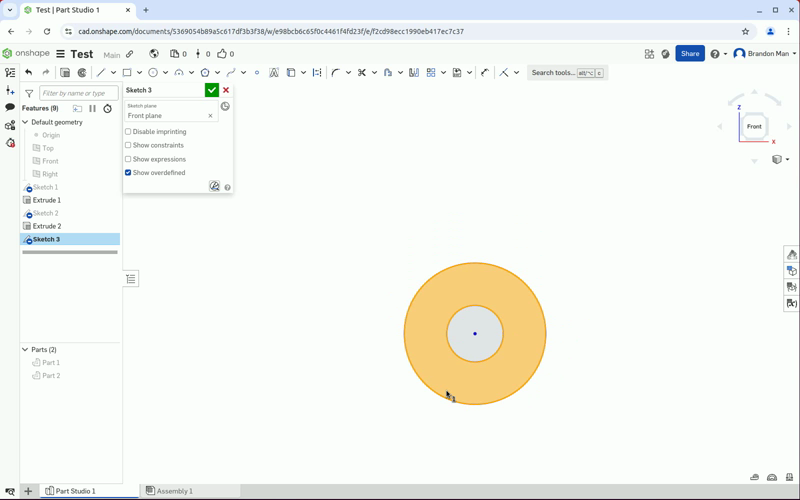
scroll(-6)
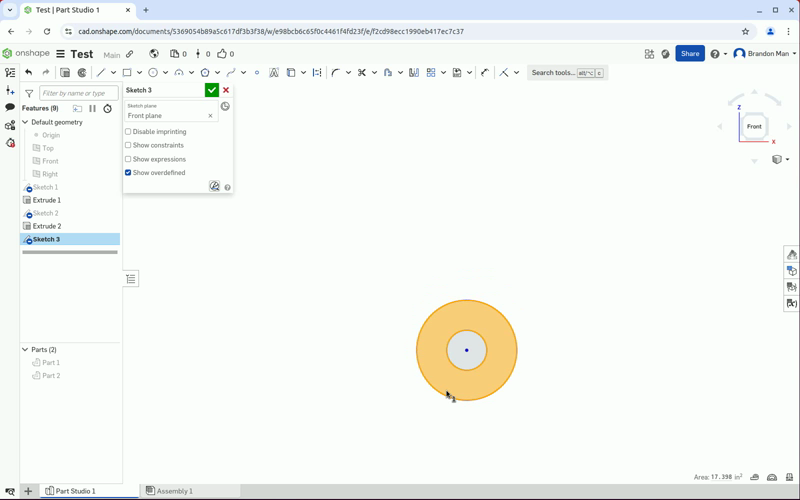
scroll(-6)
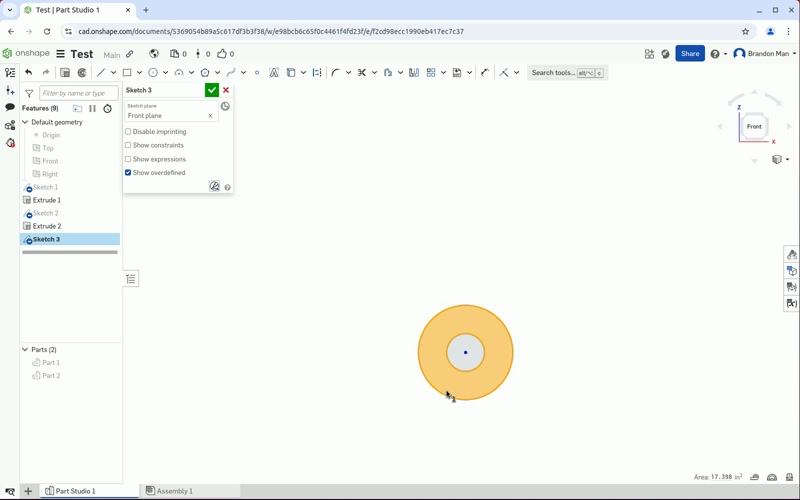
scroll(-6)
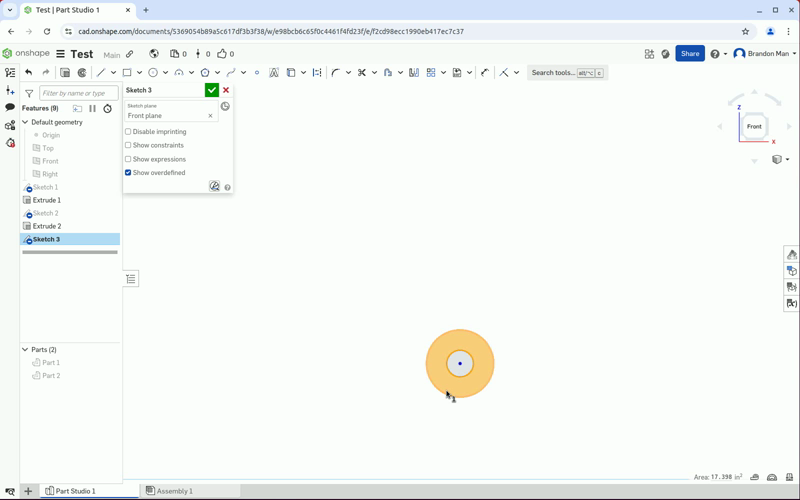
scroll(-6)
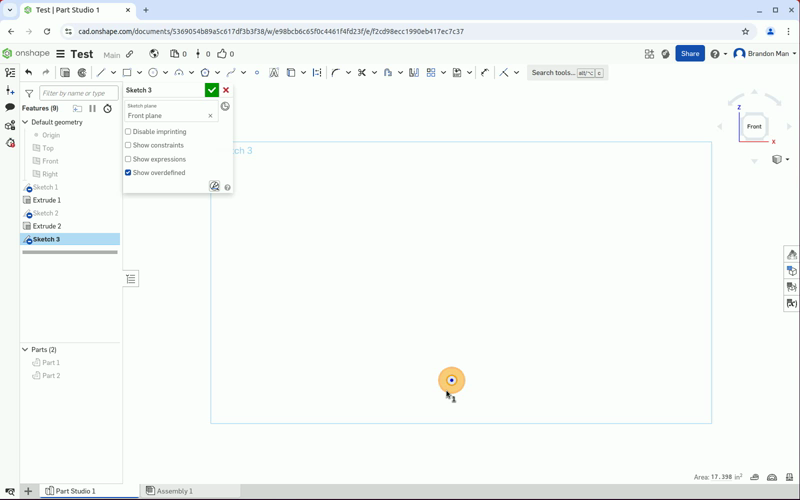
mouse_move(73, 352)
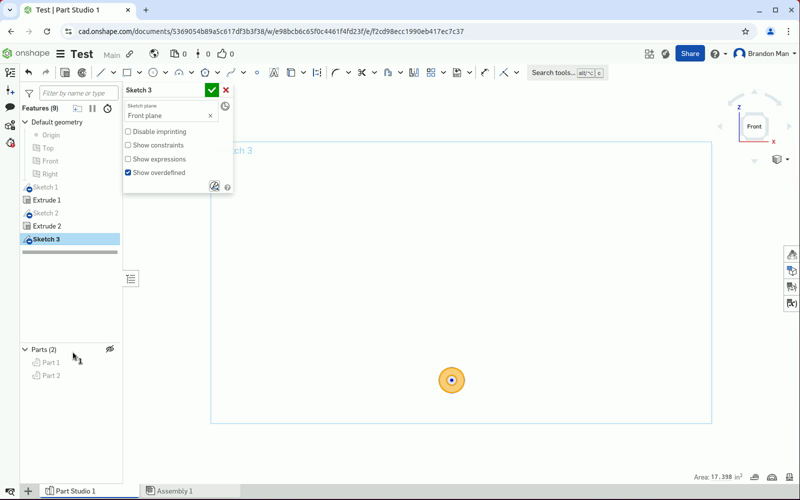
key(shift+y)
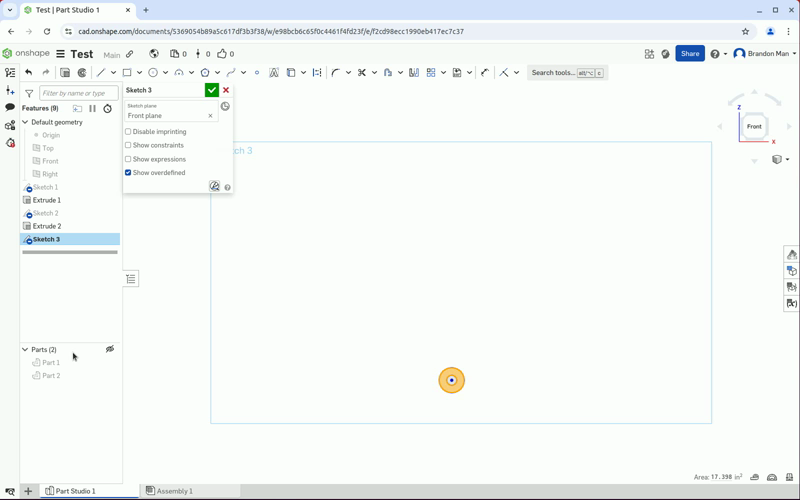
key(shift+e)
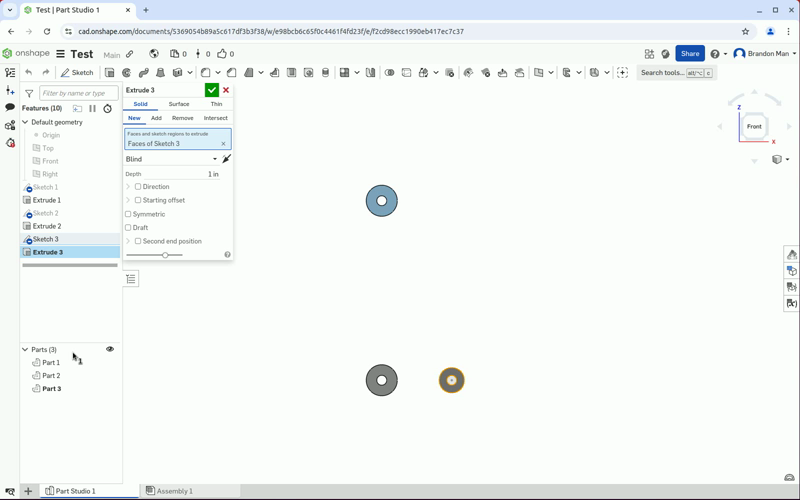
mouse_move(143, 106)
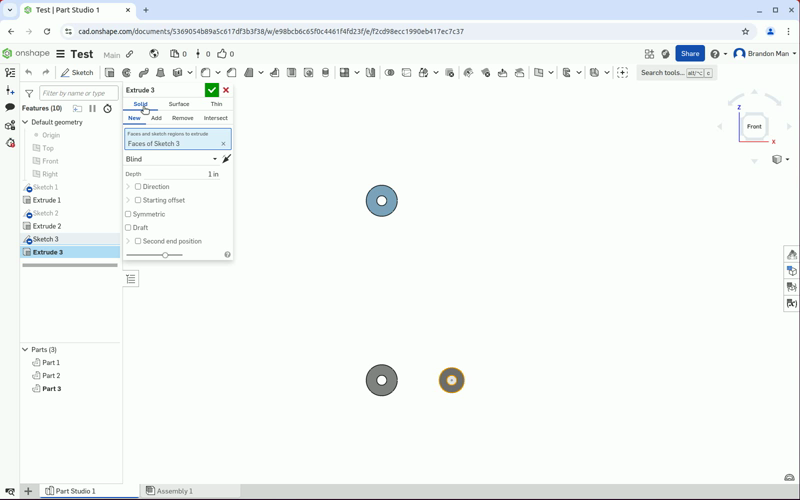
click(143, 106)
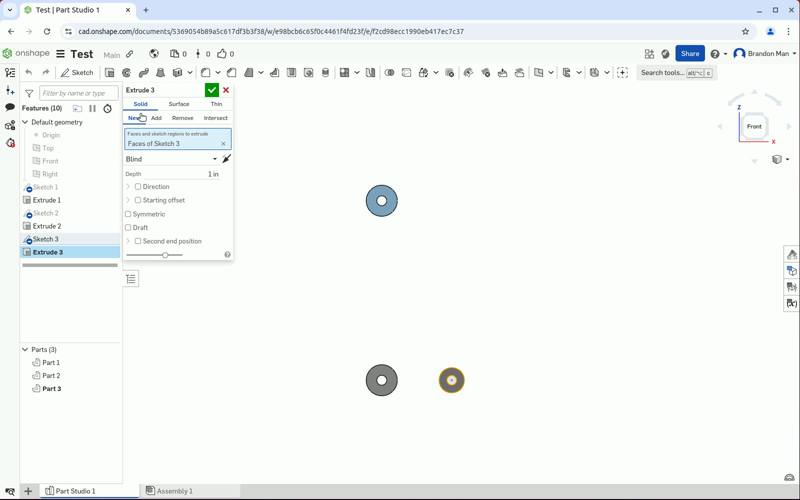
mouse_move(137, 120)
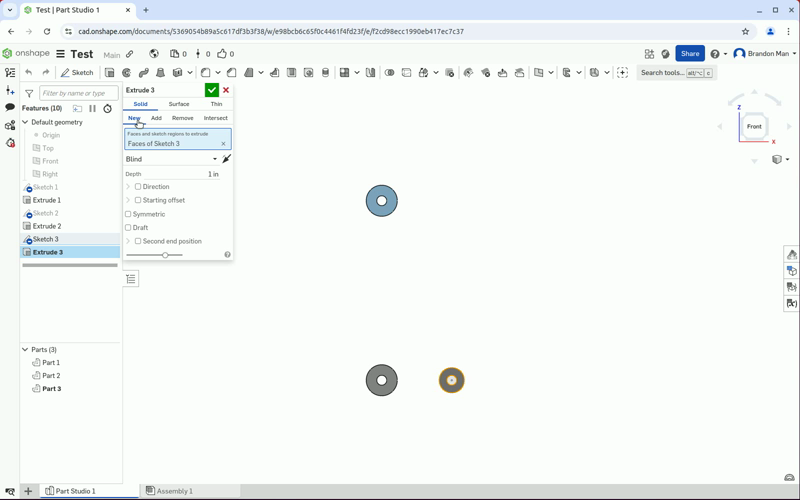
click(137, 120)
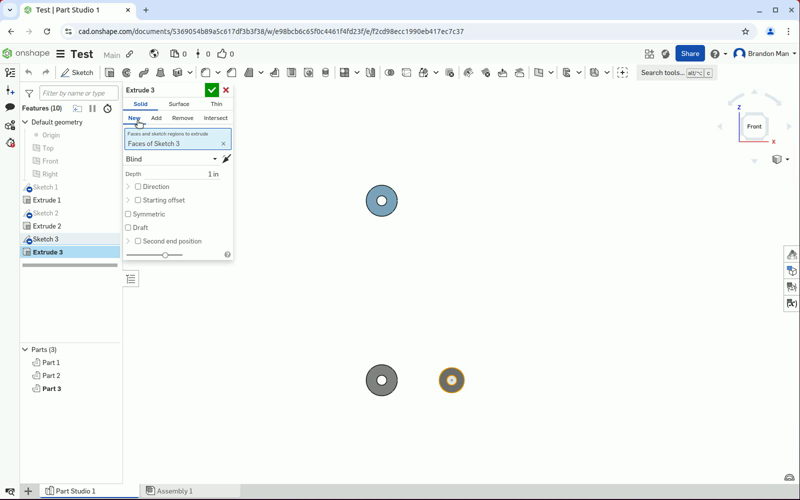
key(tab, 4)
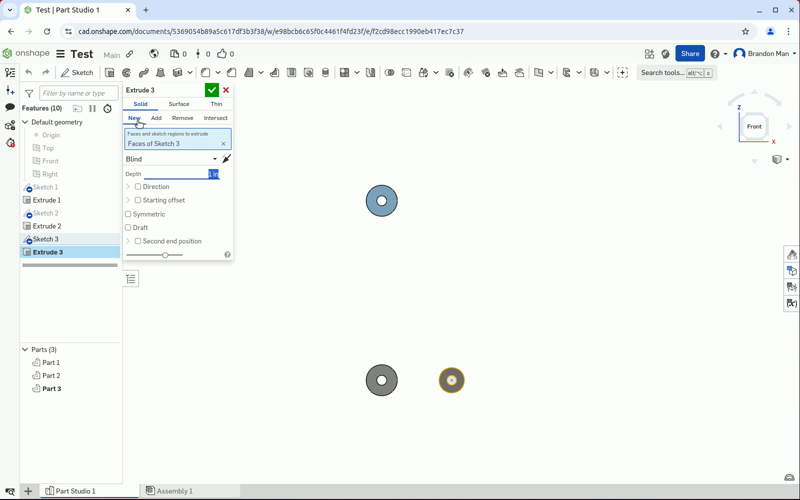
text(0.963)
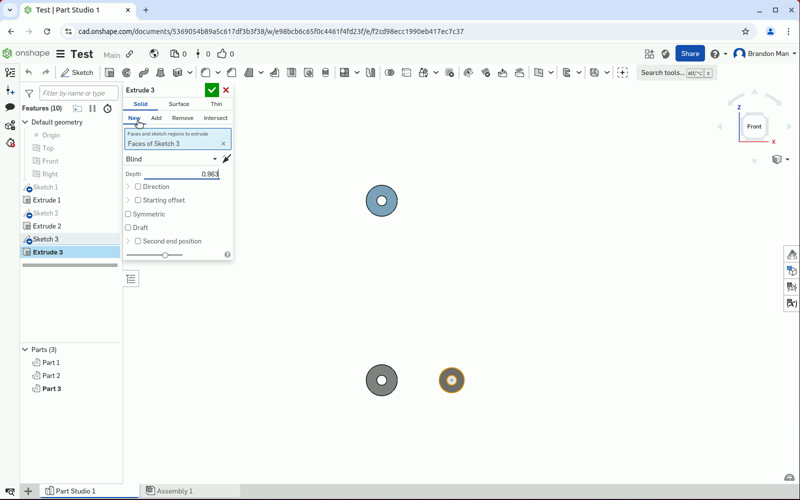
key(enter)
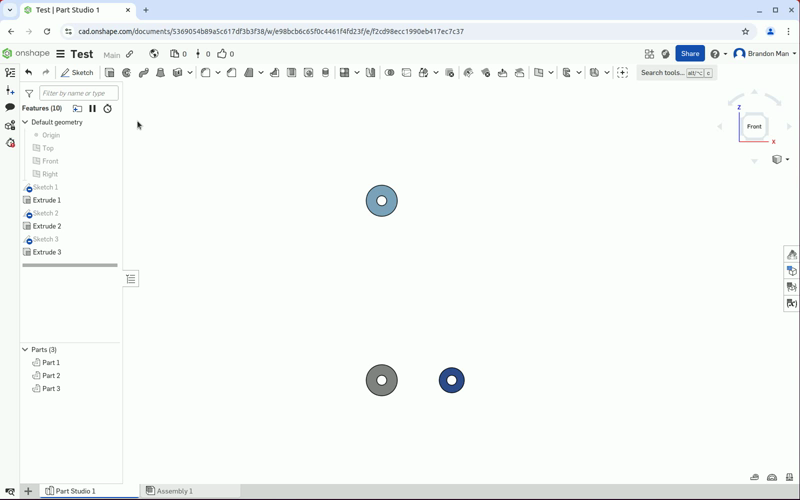
key(shift+h)
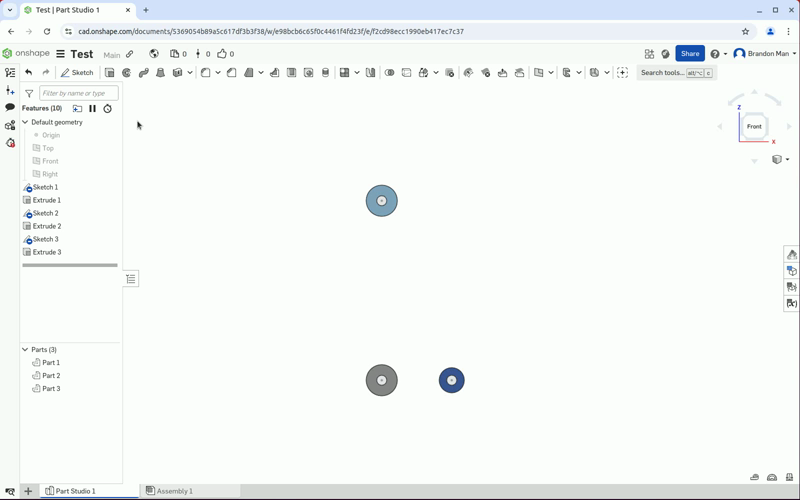
key(shift+h)
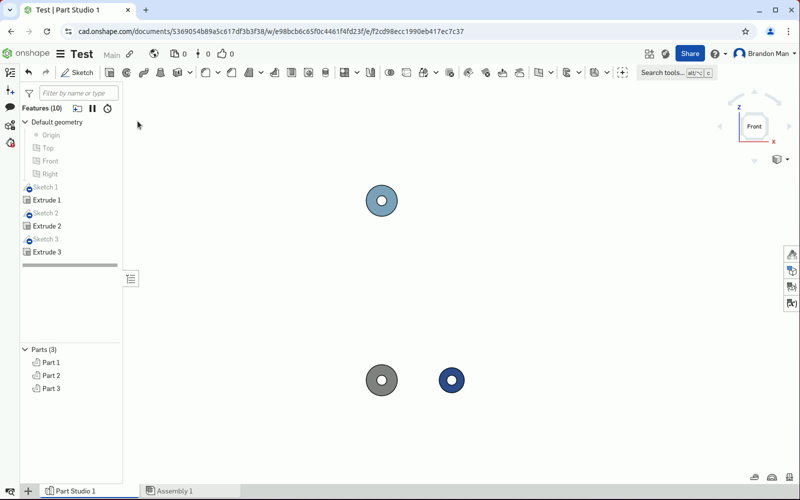
mouse_move(73, 189)
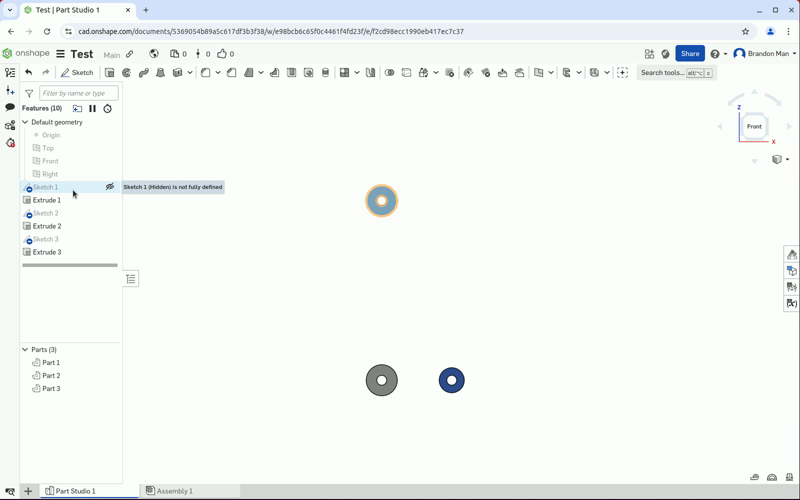
click(73, 189)
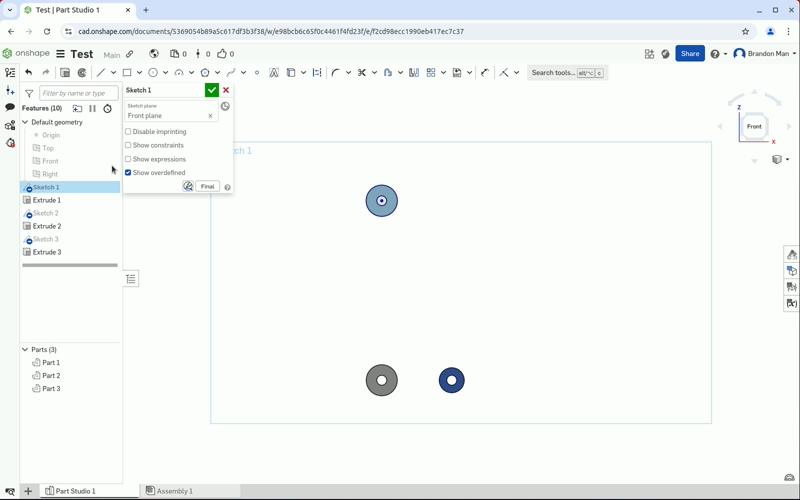
mouse_move(229, 92)
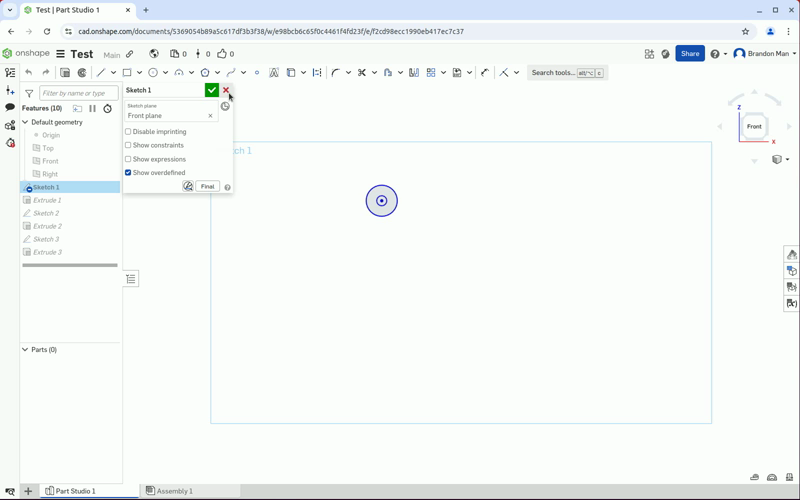
click(229, 92)
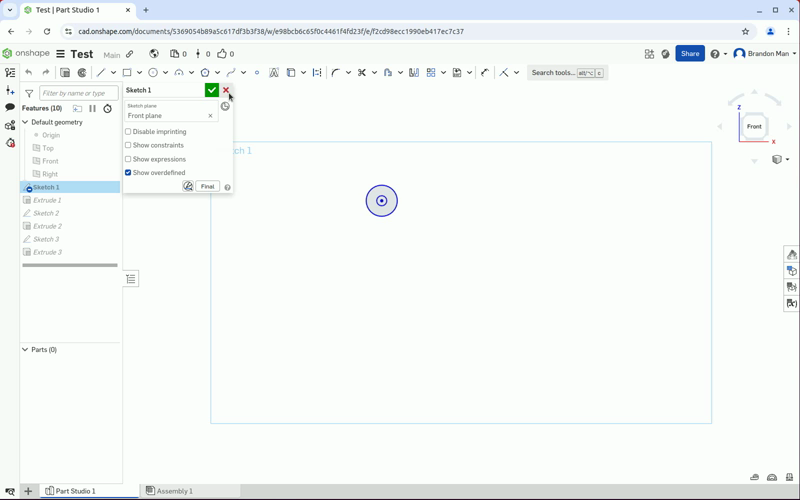
key(shift+s)
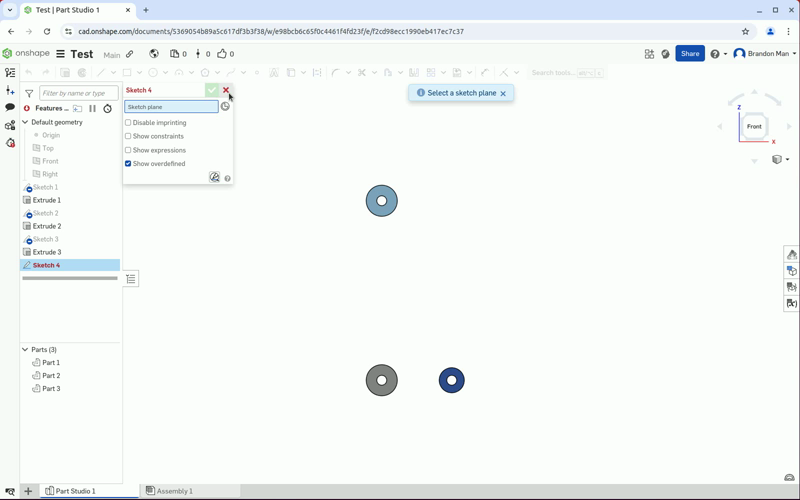
mouse_move(73, 163)
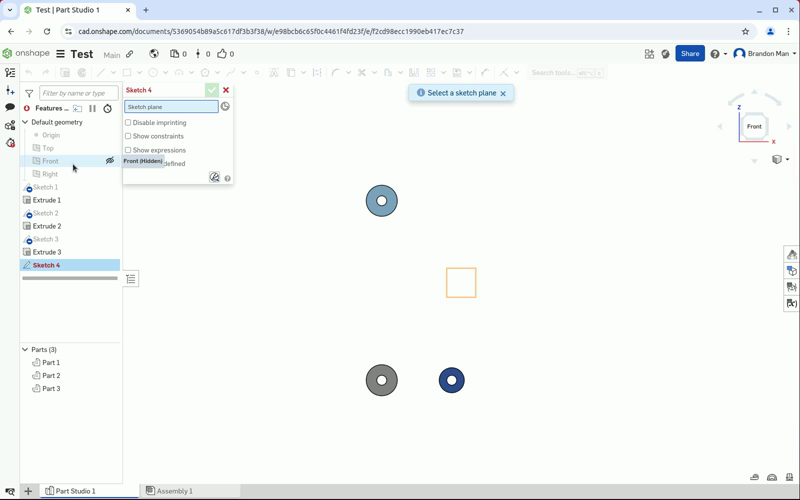
click(73, 163)
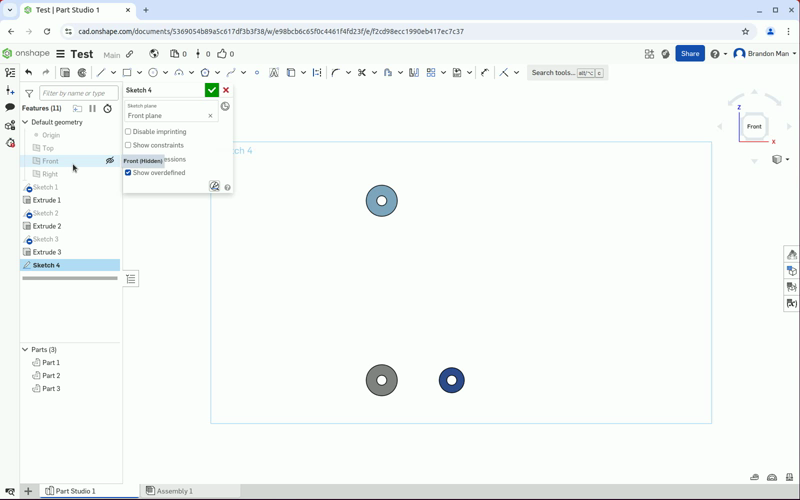
mouse_move(73, 352)
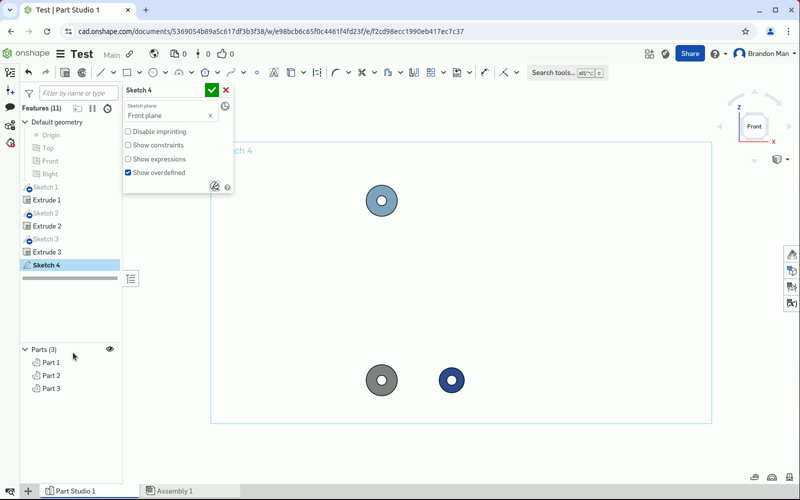
key(y)
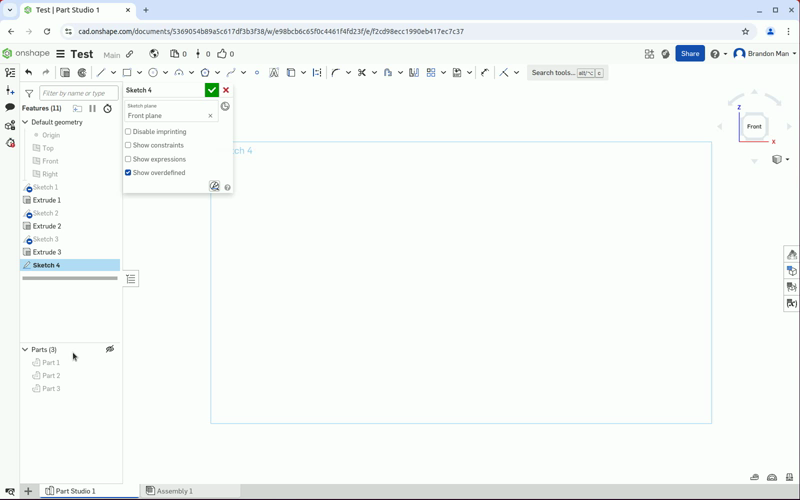
key(a)
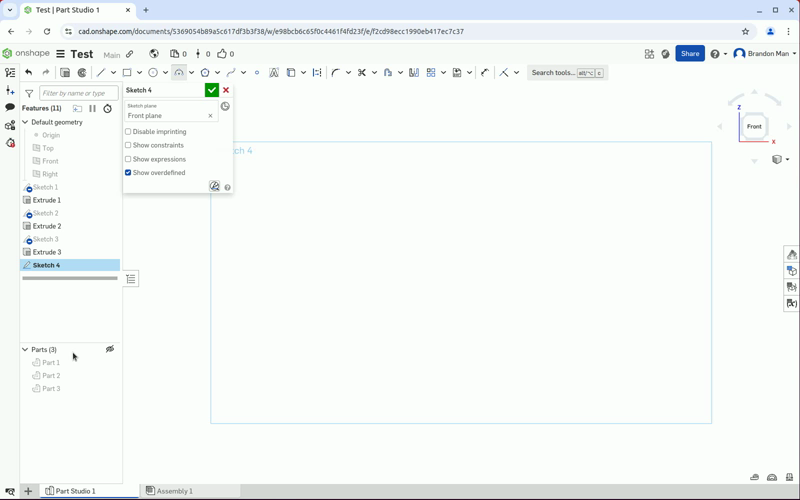
key_down(shift)
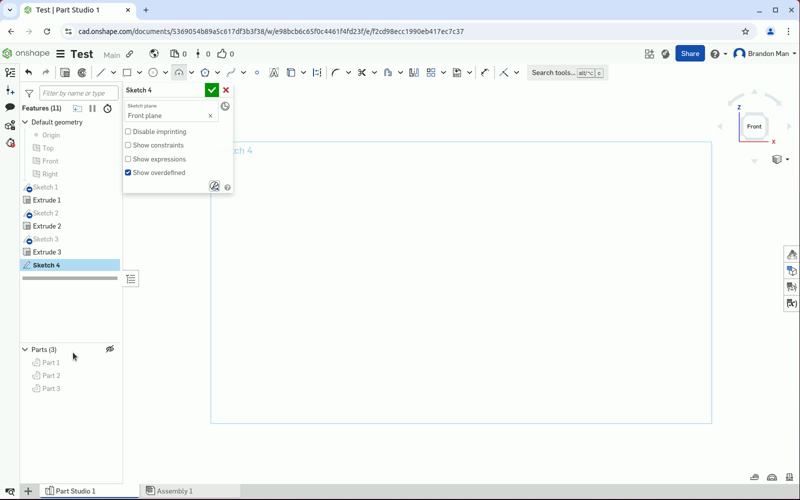
mouse_move(356, 276)
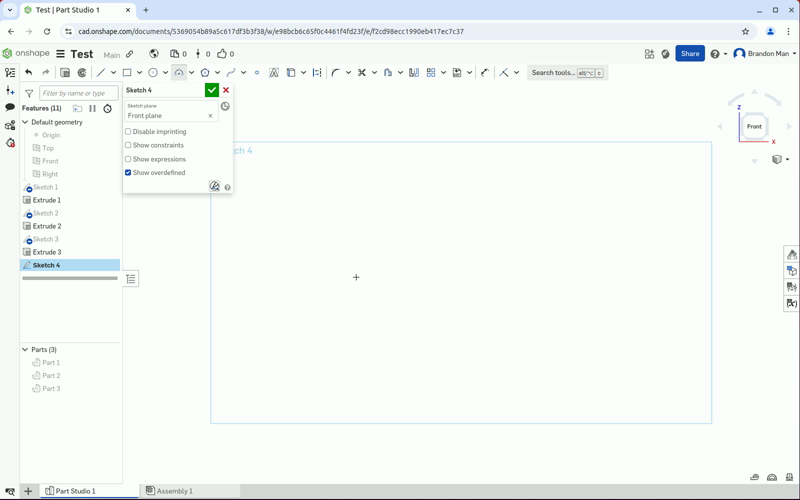
click(356, 276)
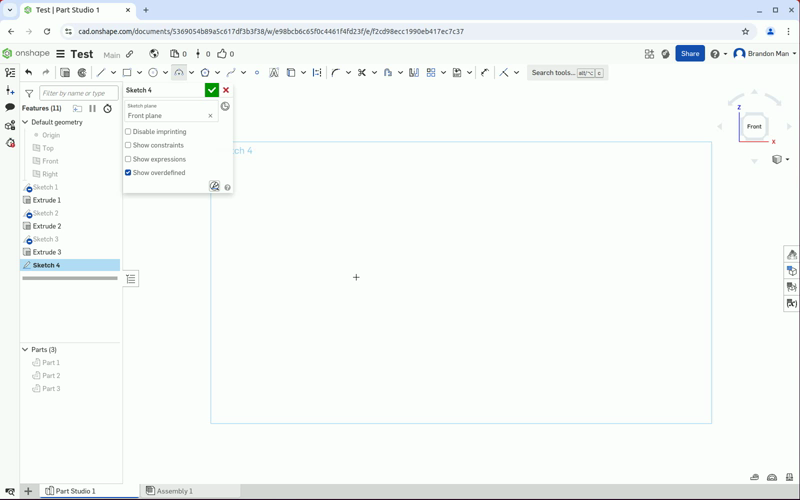
key_up(shift)
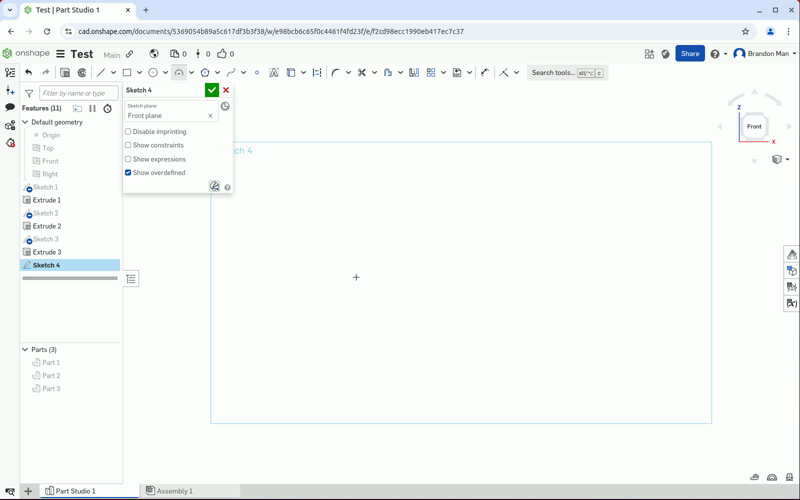
key_down(shift)
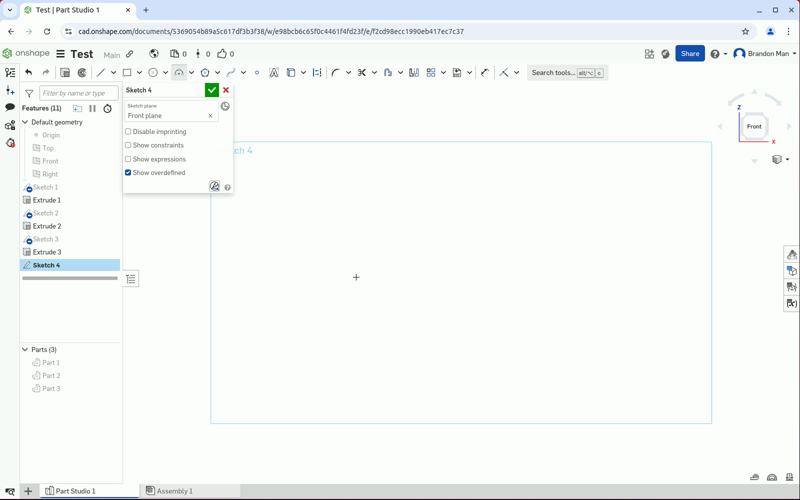
mouse_move(406, 276)
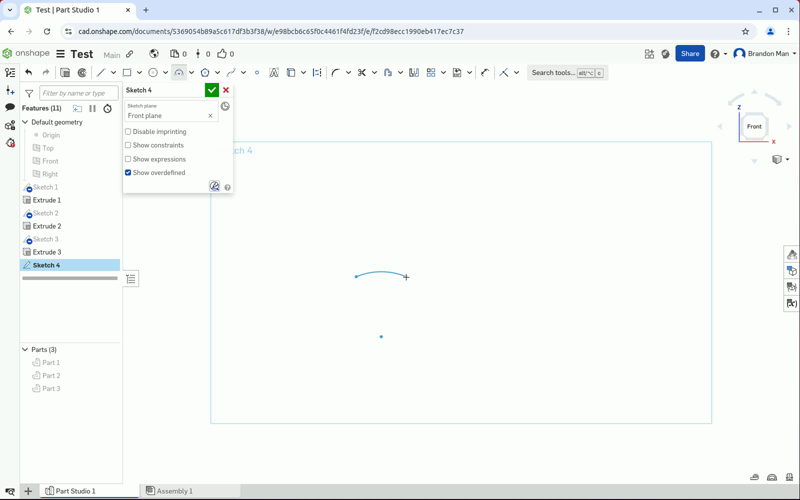
click(406, 276)
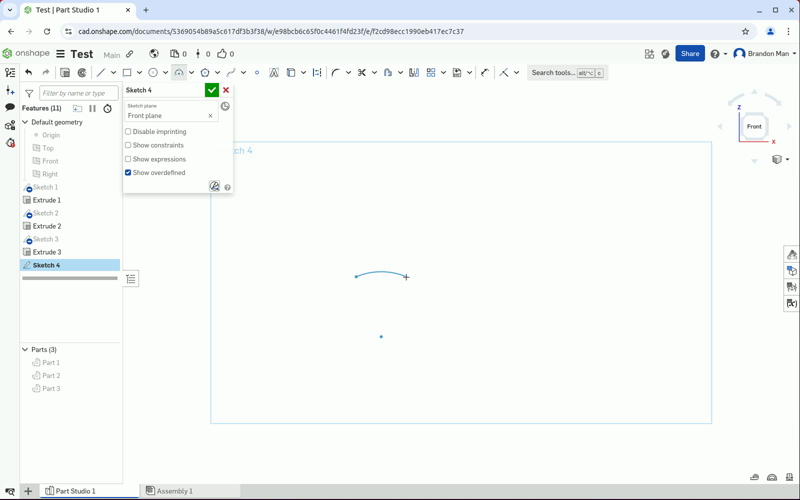
mouse_move(381, 255)
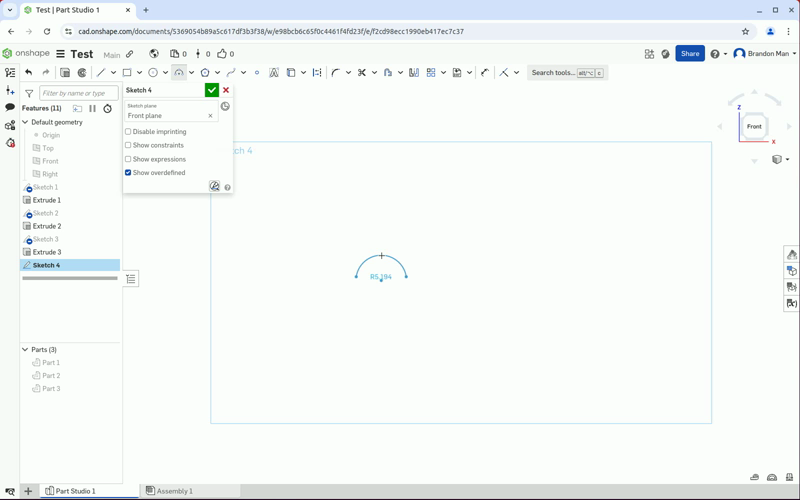
click(381, 255)
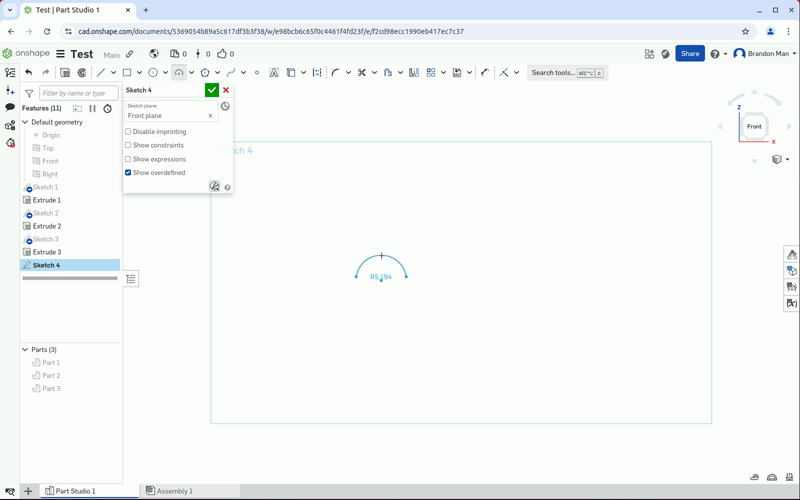
key_up(shift)
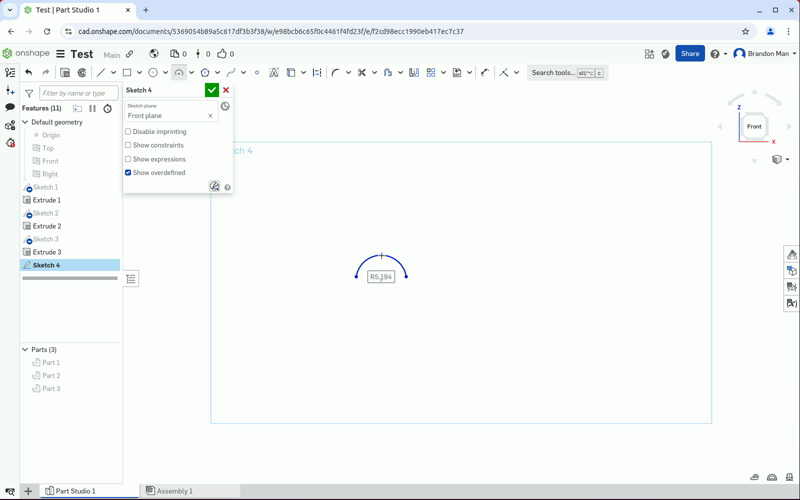
key(esc)
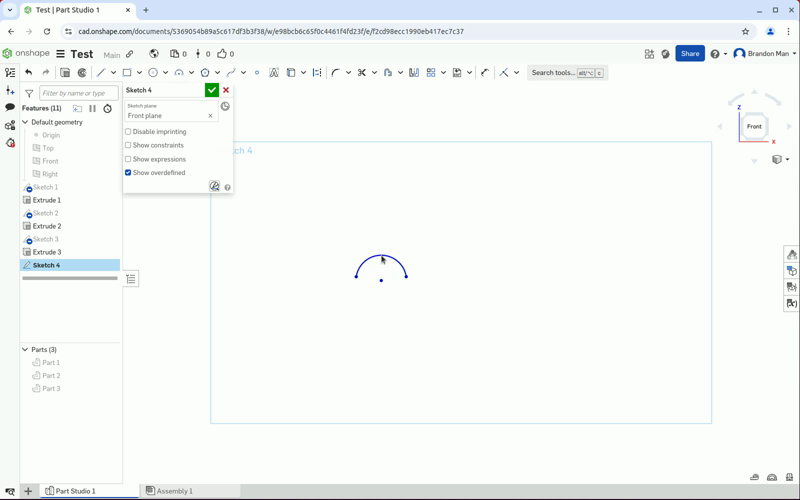
key(l)
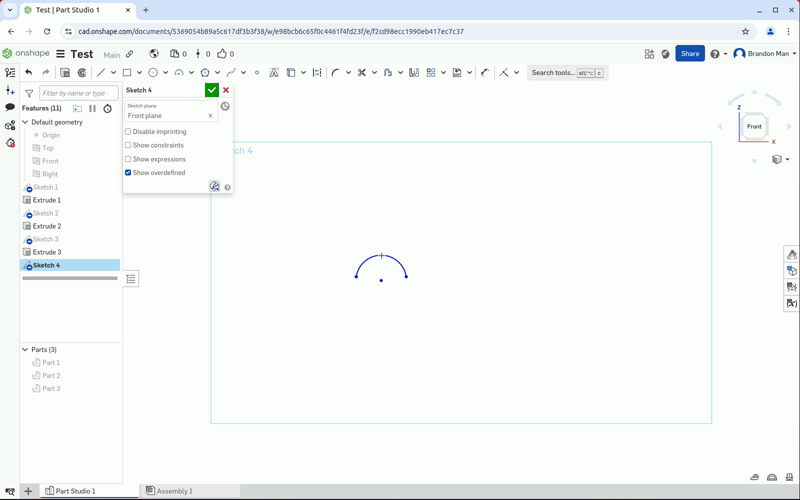
mouse_move(406, 276)
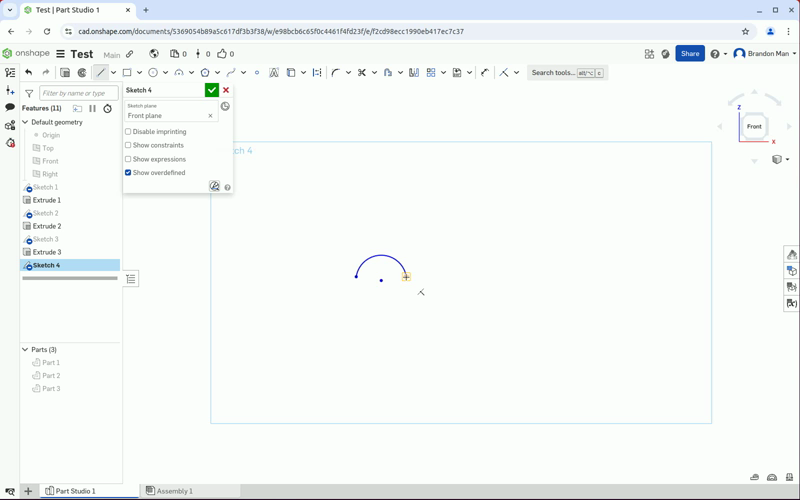
click(406, 276)
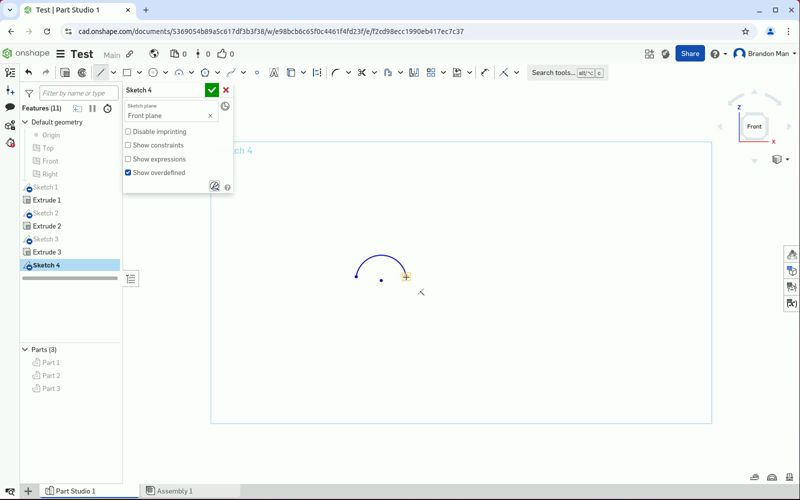
key_down(shift)
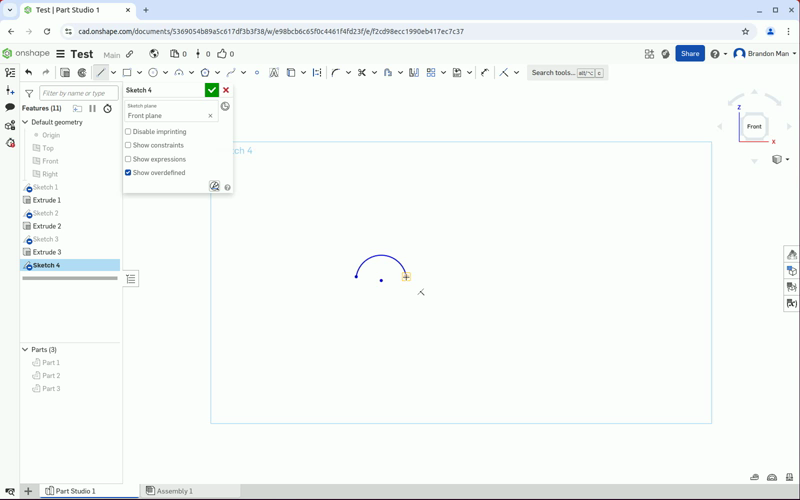
mouse_move(396, 198)
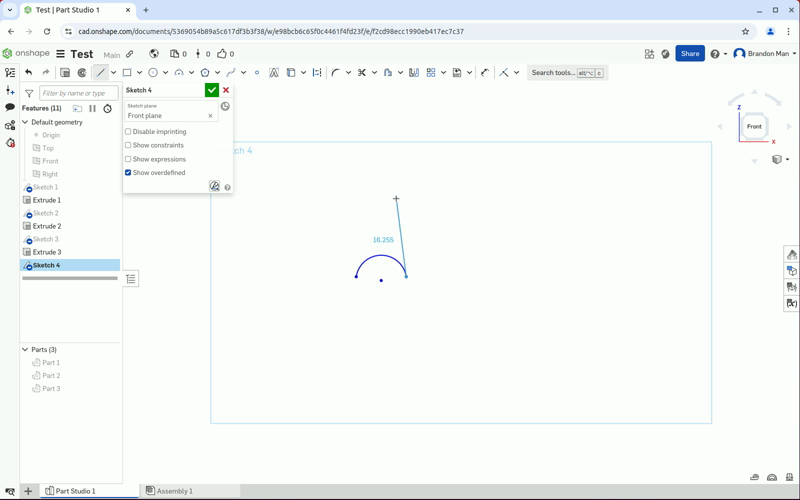
click(396, 198)
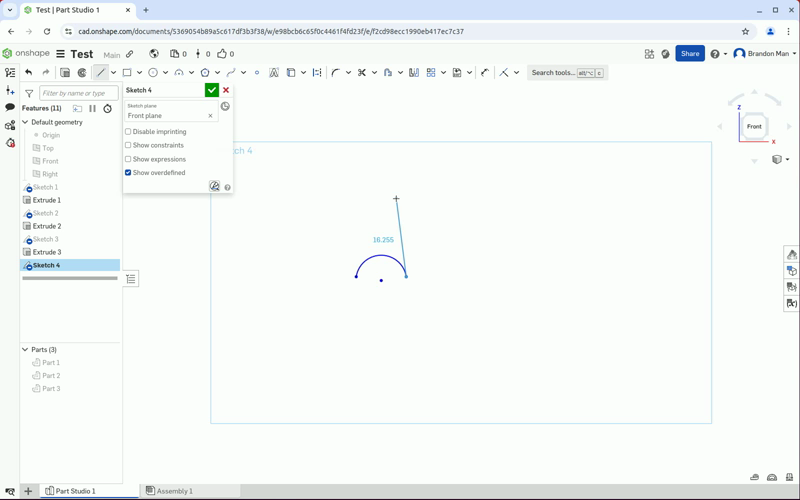
key_up(shift)
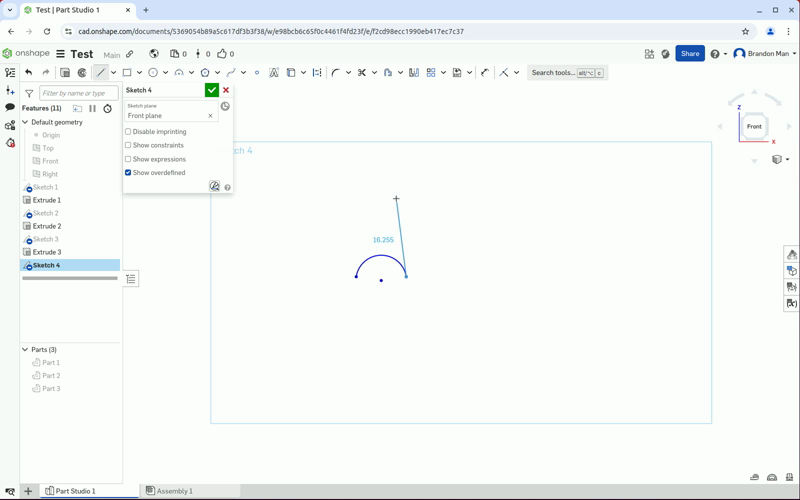
key(esc)
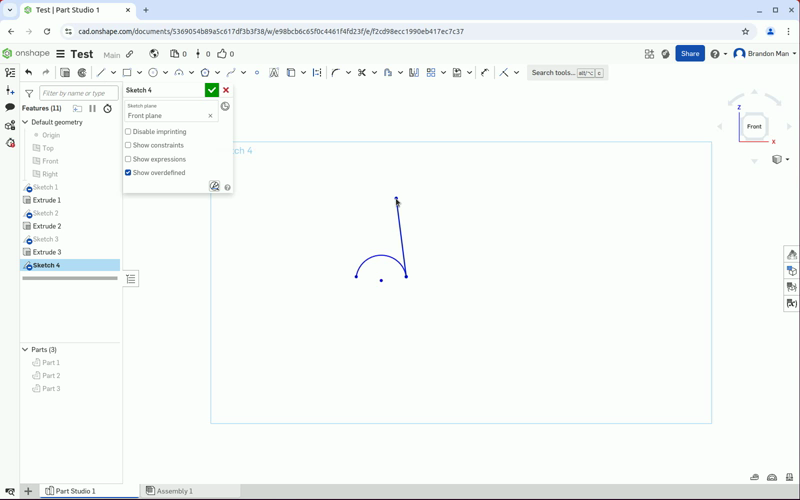
key(a)
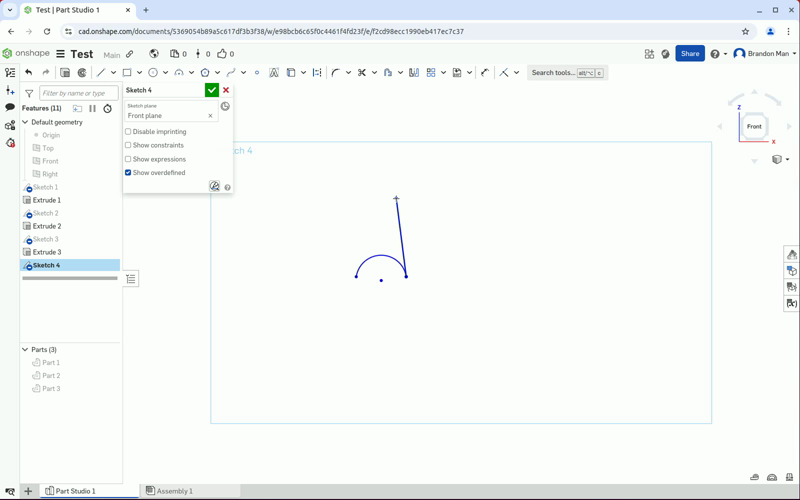
mouse_move(396, 198)
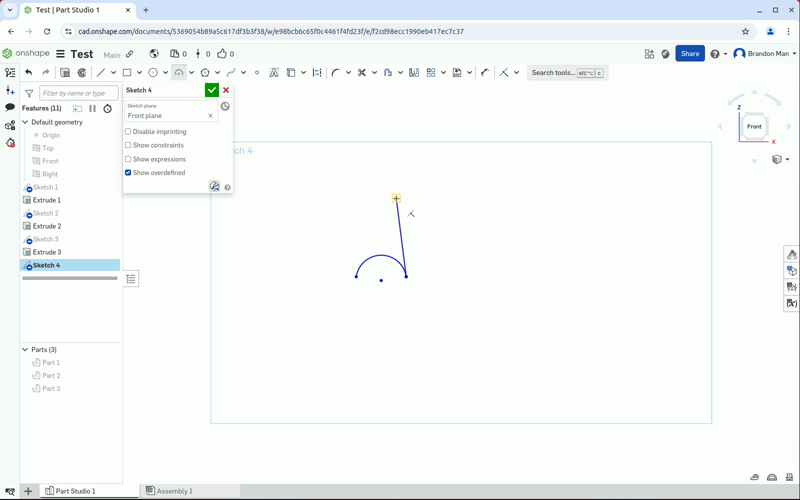
click(396, 198)
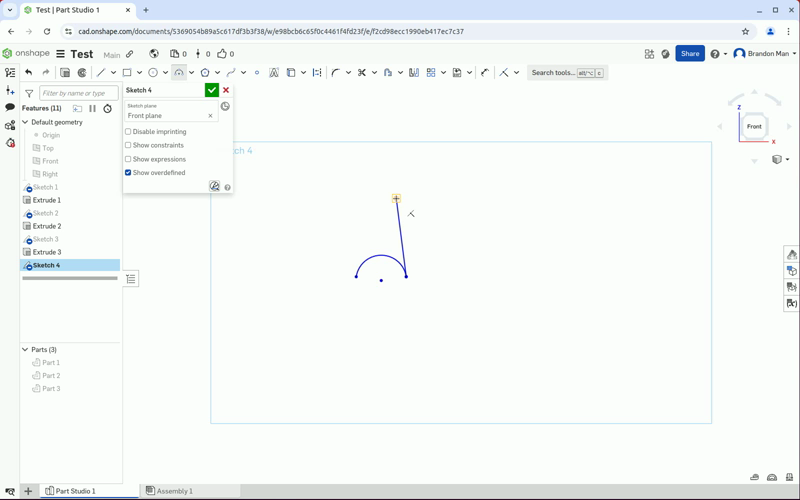
key_down(shift)
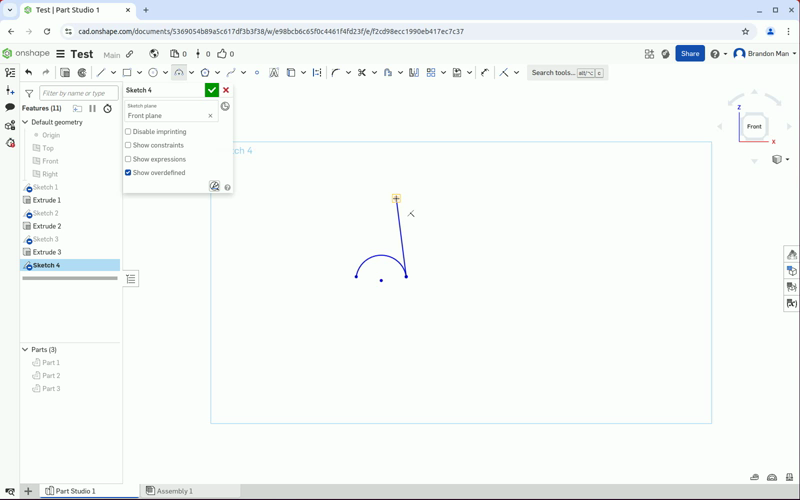
mouse_move(366, 198)
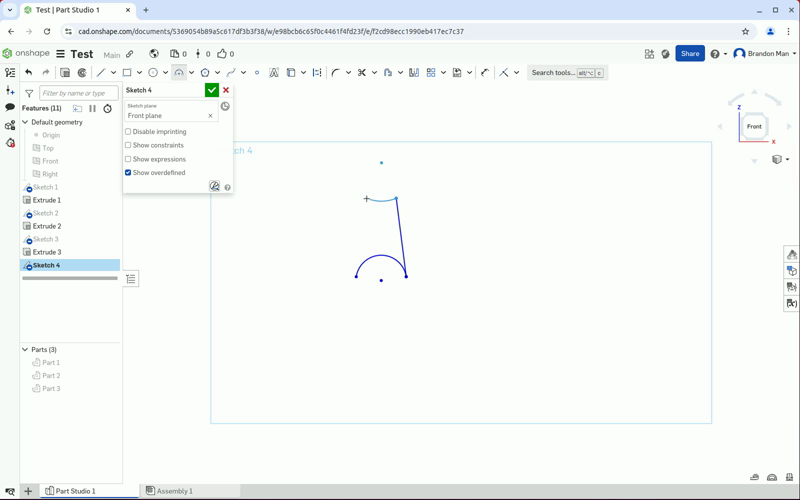
click(366, 198)
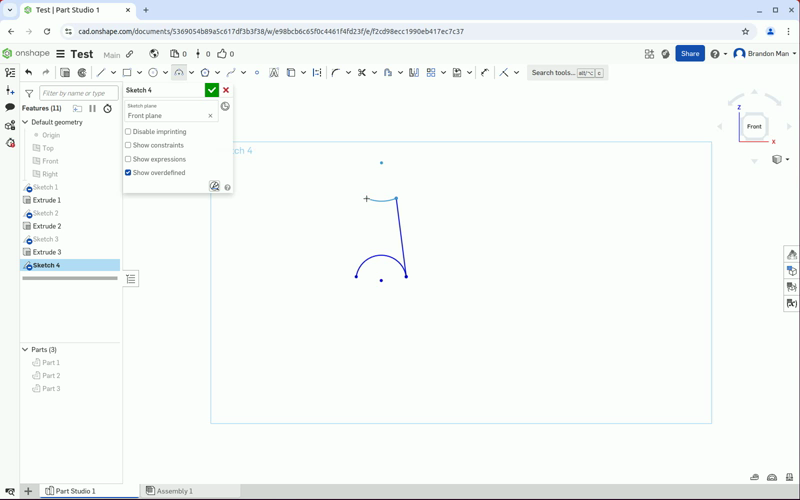
mouse_move(381, 215)
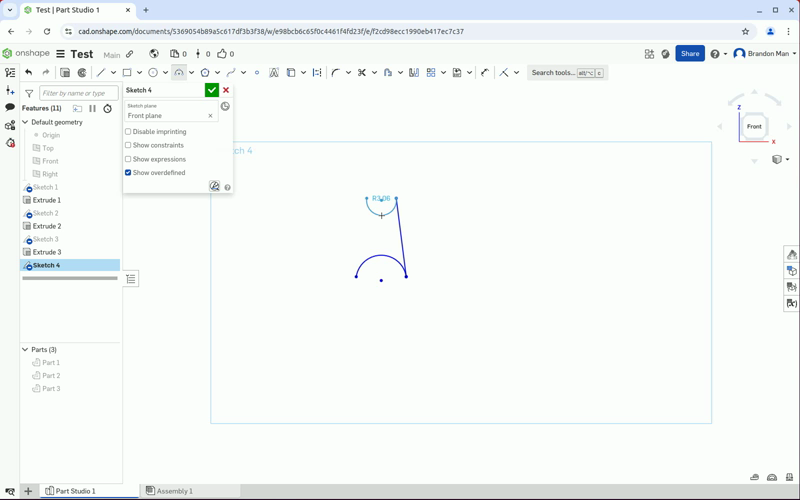
click(381, 215)
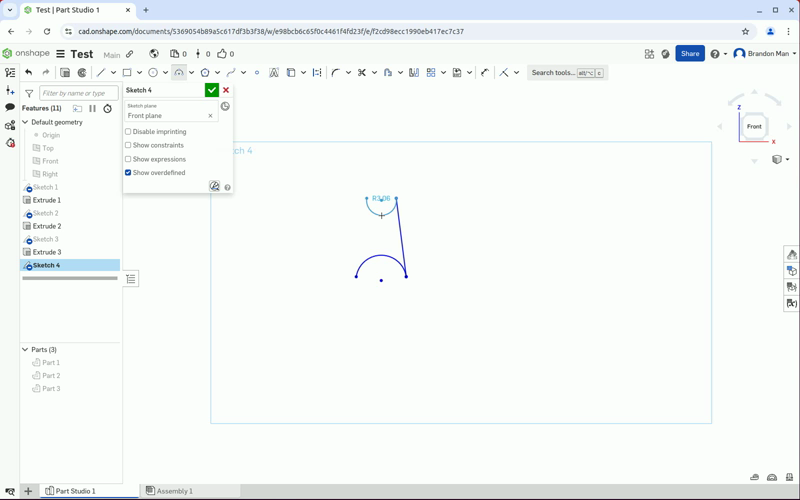
key_up(shift)
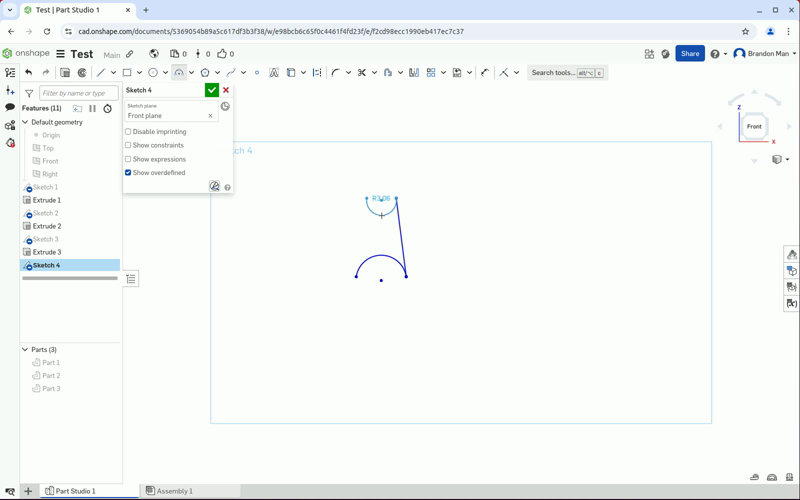
key(esc)
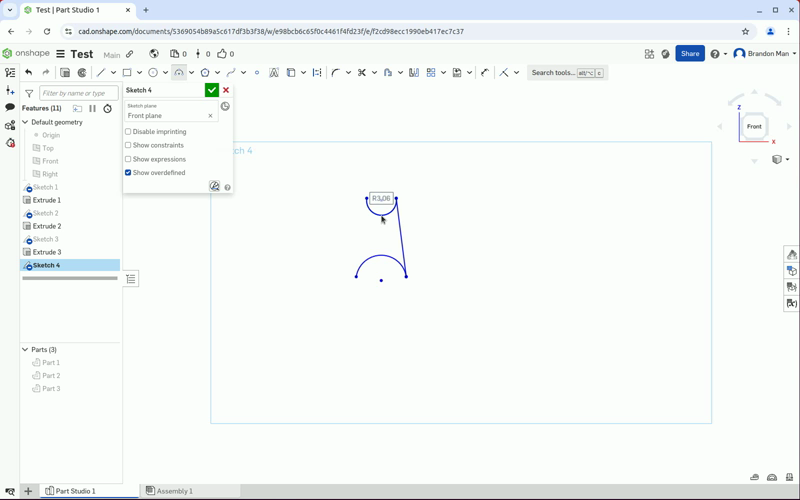
key(l)
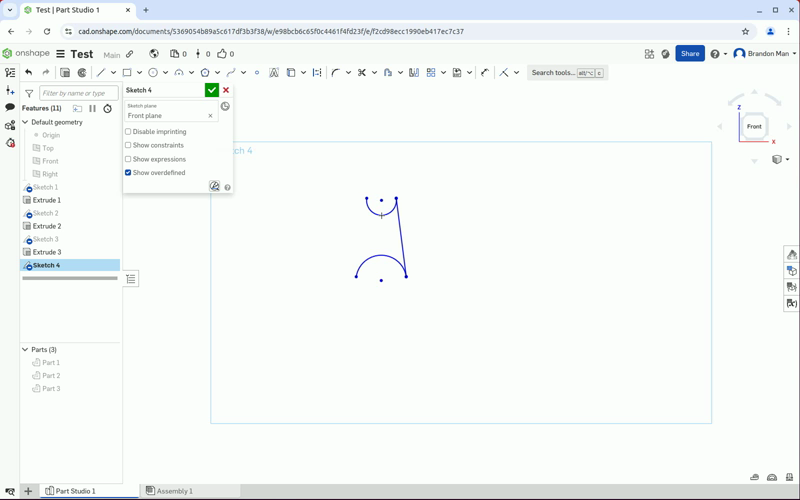
mouse_move(366, 198)
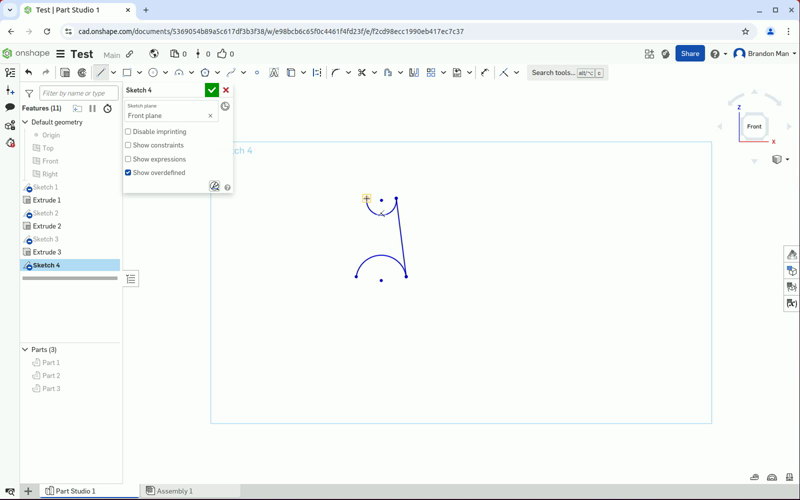
click(366, 198)
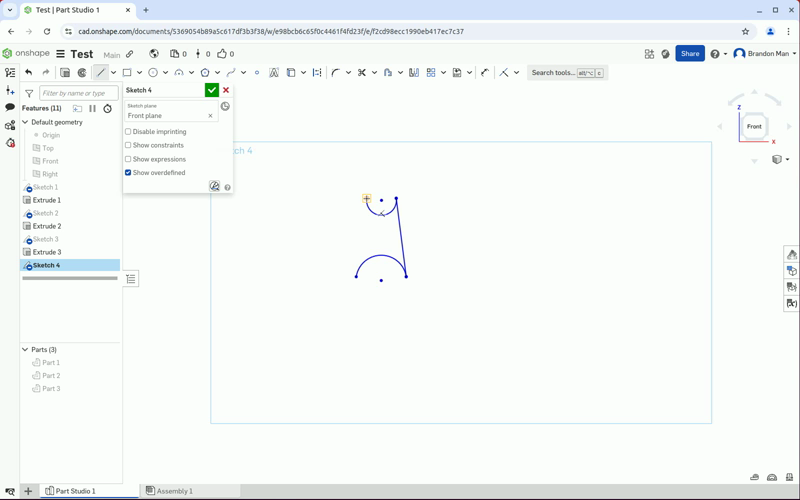
key_down(shift)
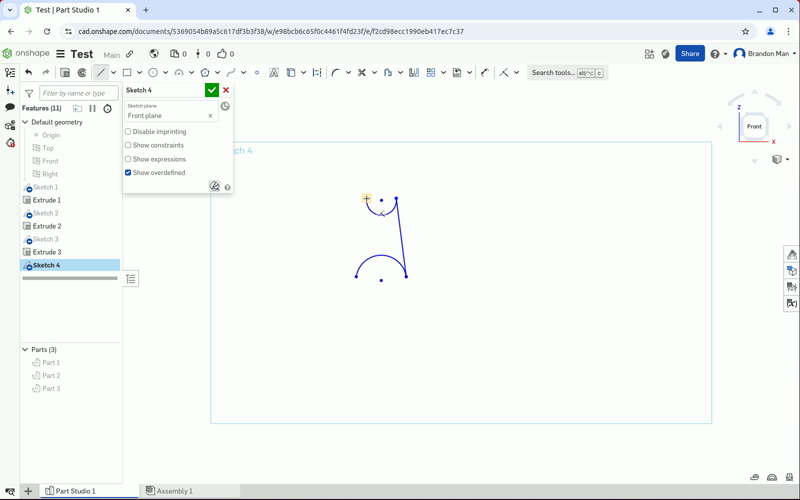
mouse_move(356, 276)
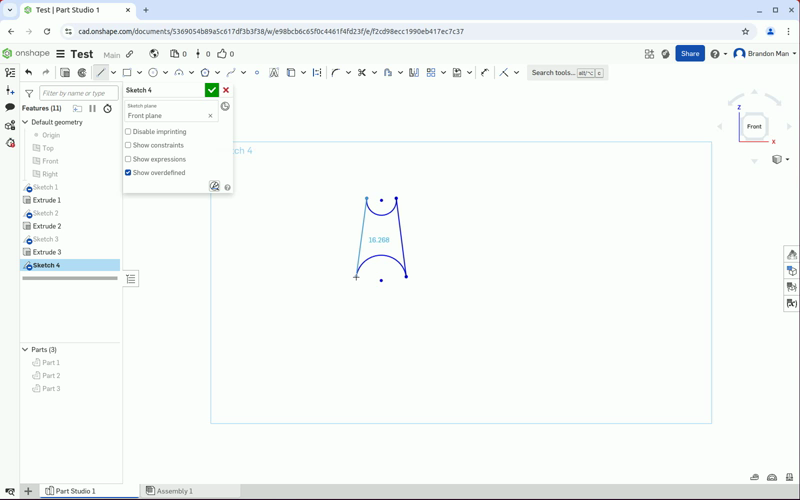
key_up(shift)
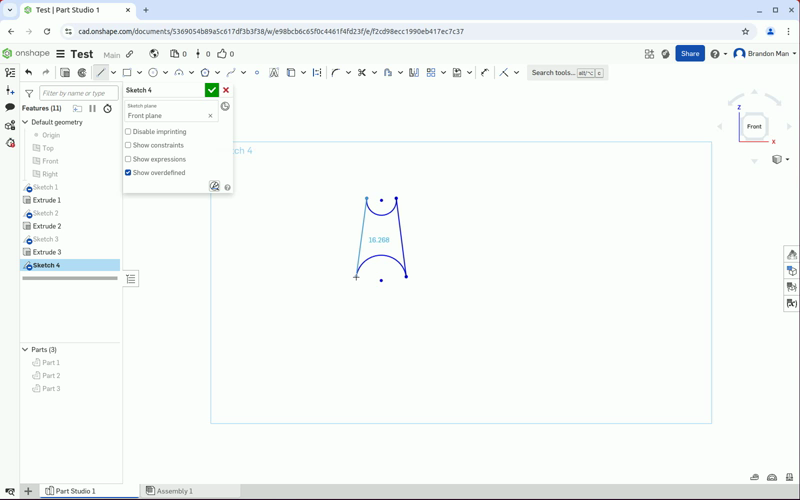
click(356, 276)
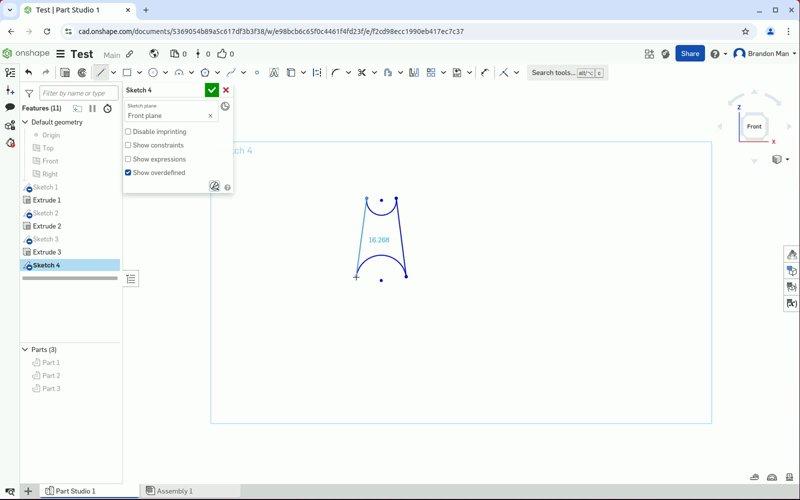
key(esc)
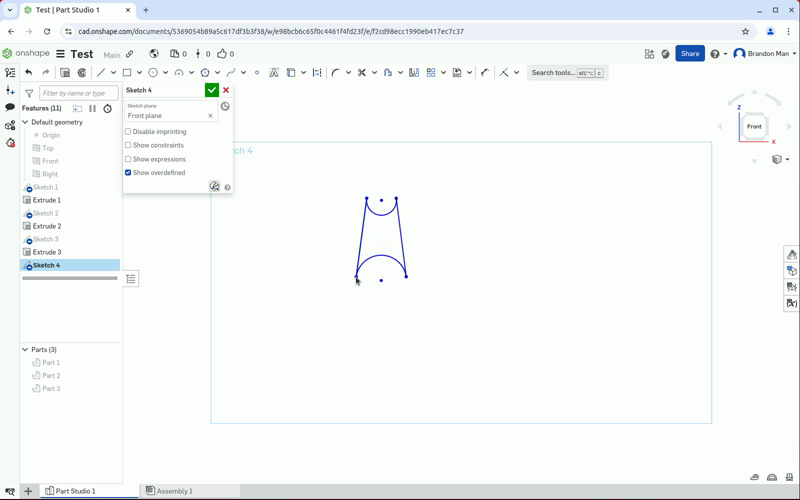
key(c)
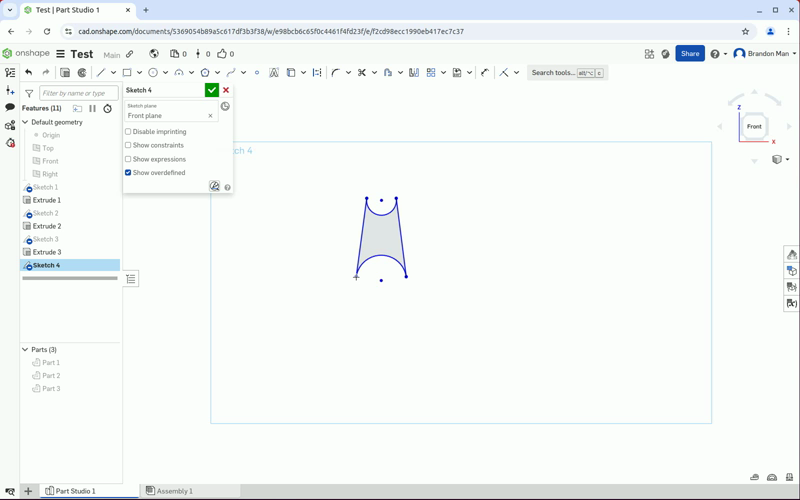
key_down(shift)
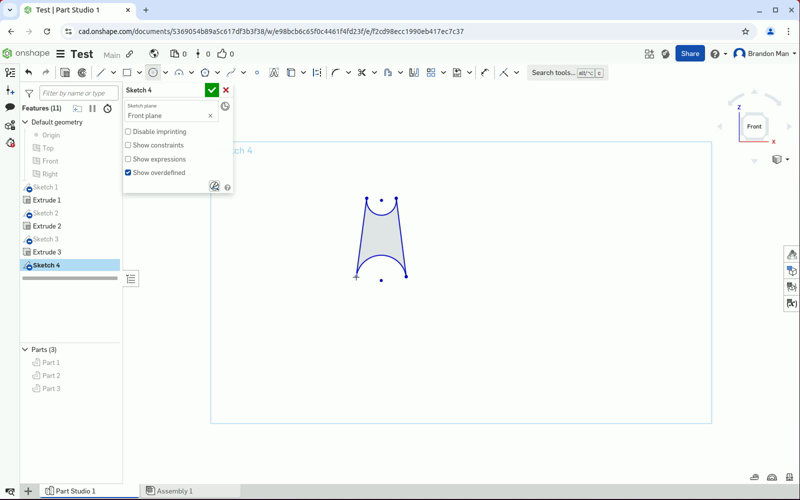
mouse_move(376, 222)
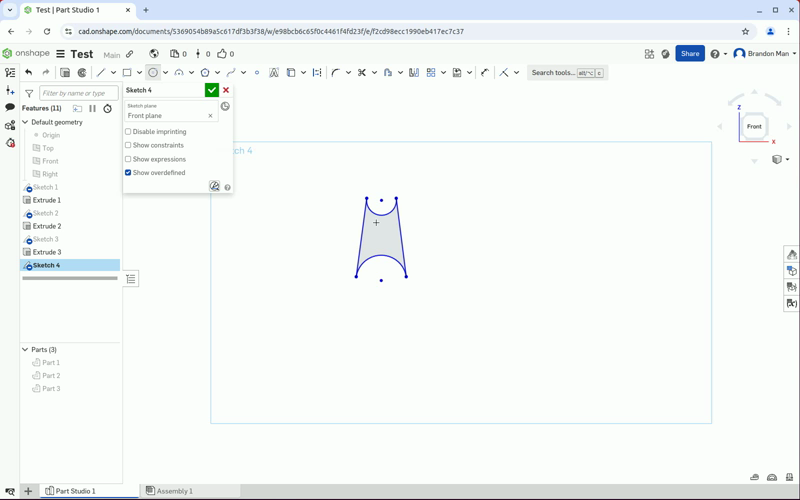
click(376, 222)
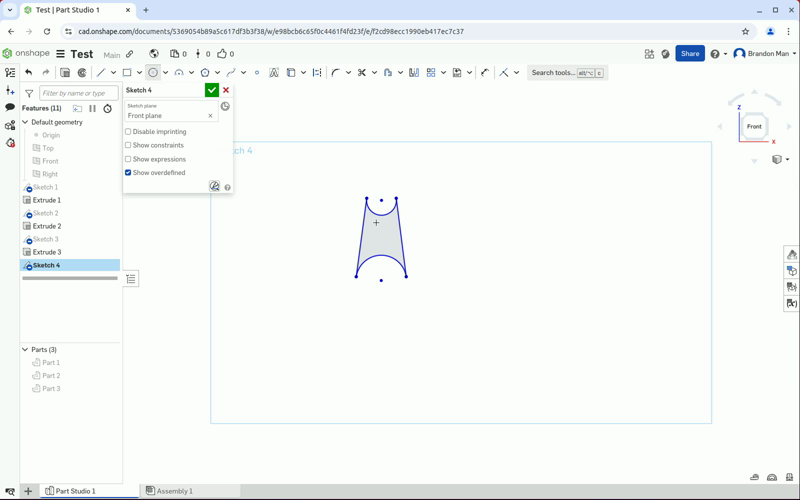
key_up(shift)
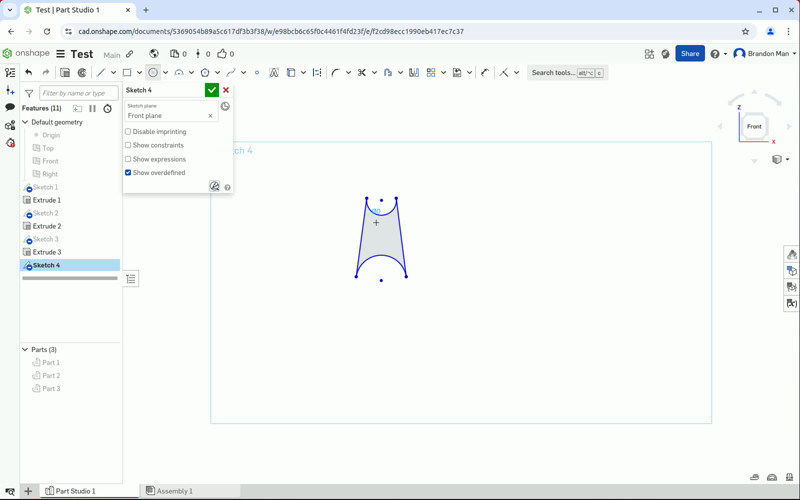
mouse_move(381, 222)
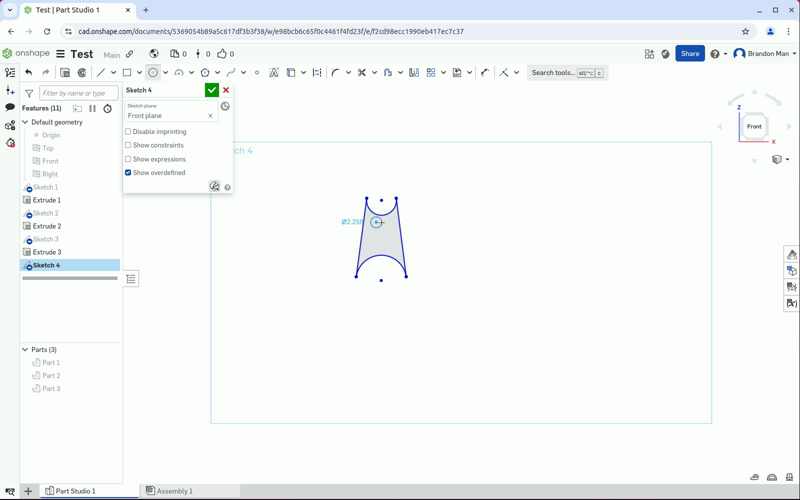
click(381, 222)
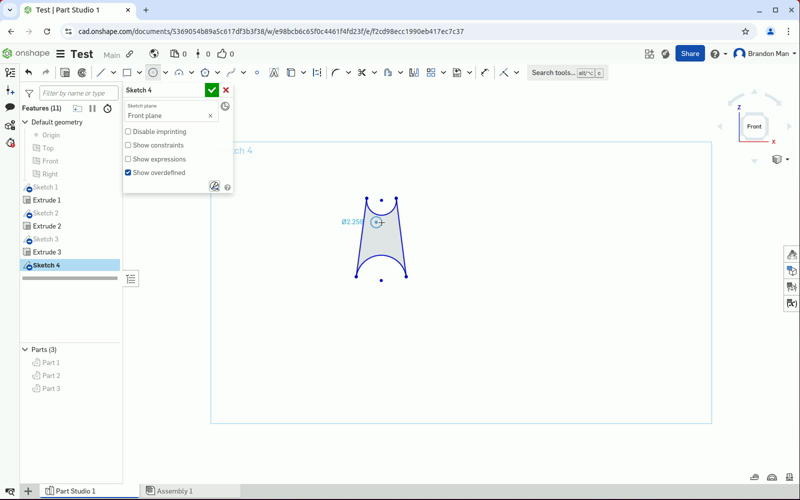
key(esc)
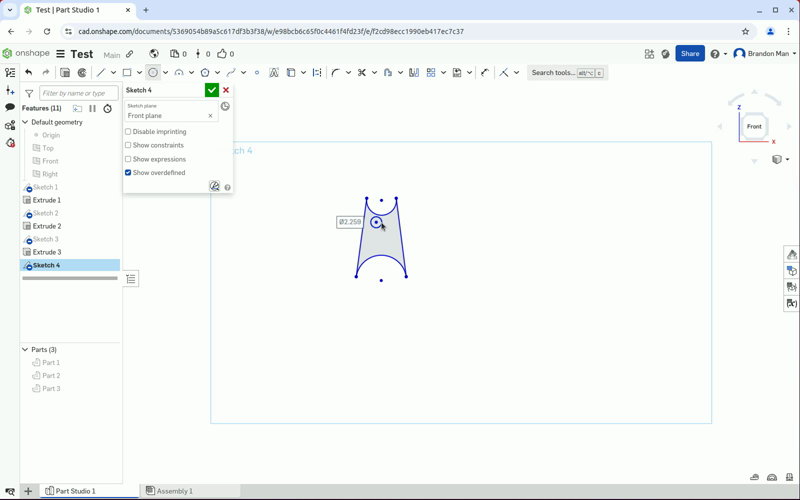
mouse_move(391, 237)
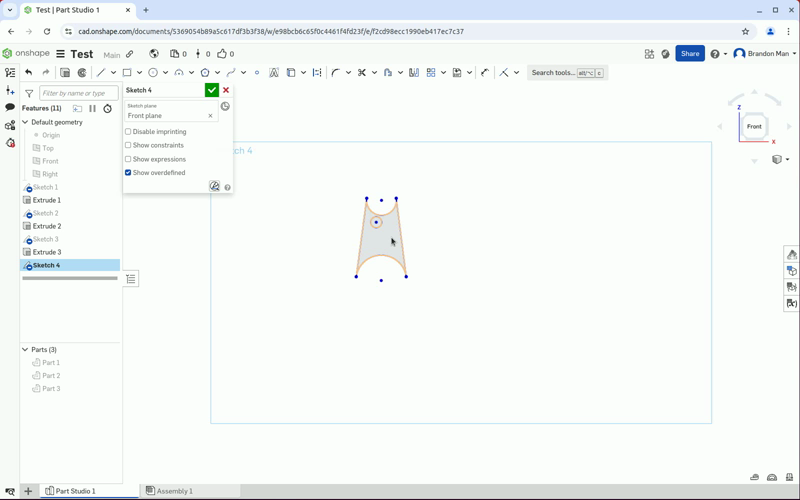
click(391, 237)
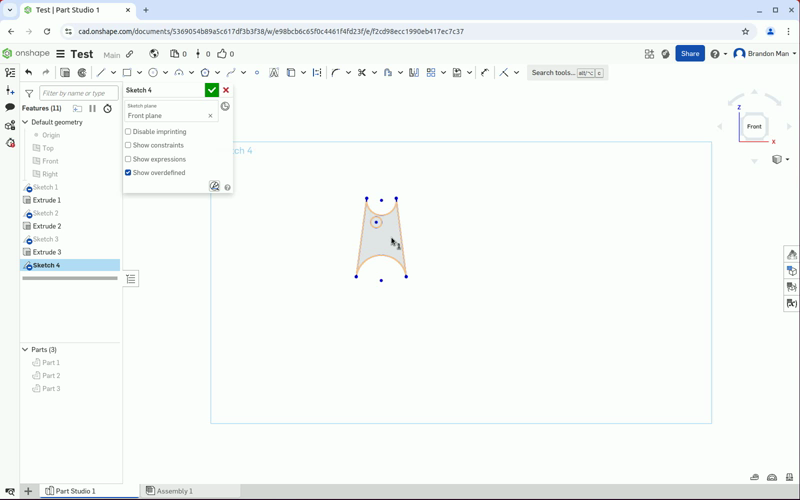
mouse_move(73, 352)
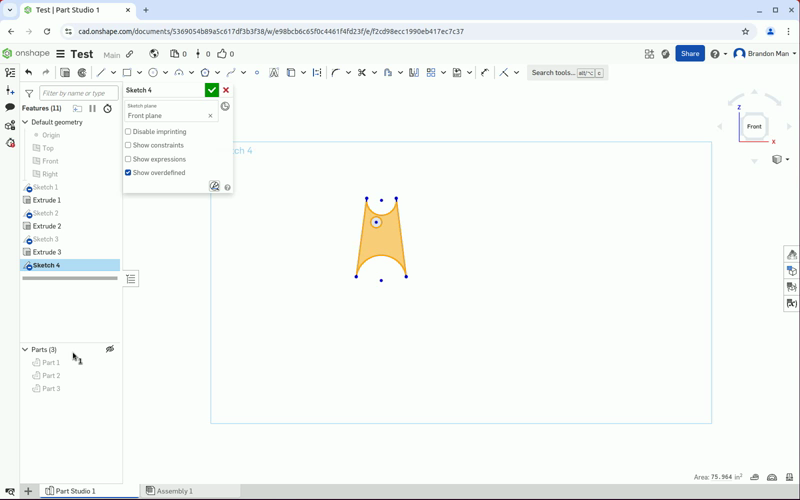
key(shift+y)
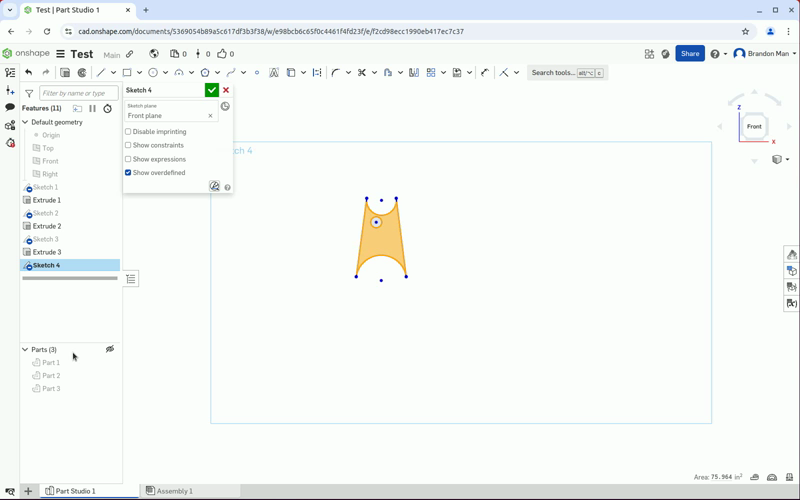
key(shift+e)
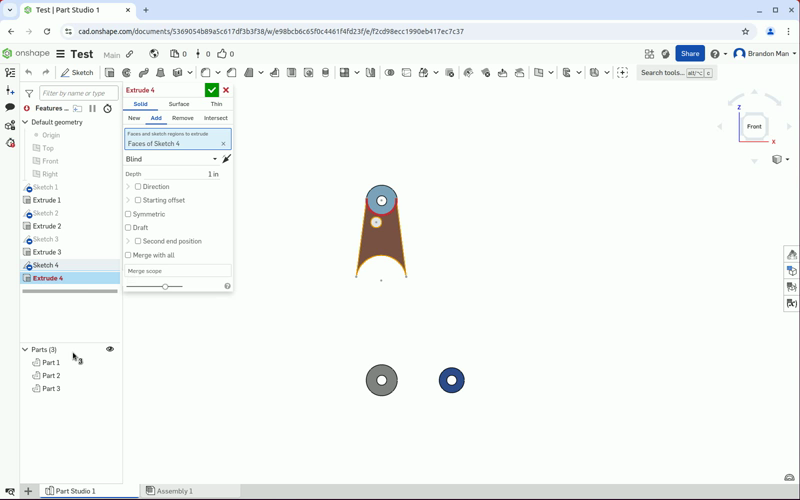
mouse_move(143, 106)
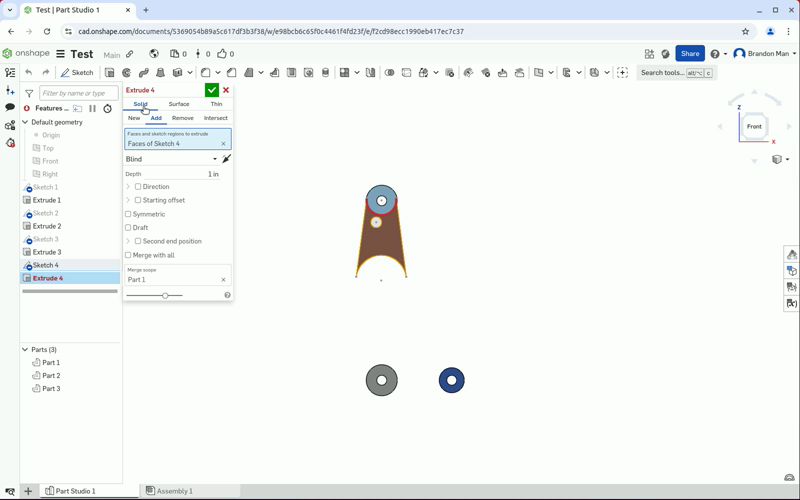
click(143, 106)
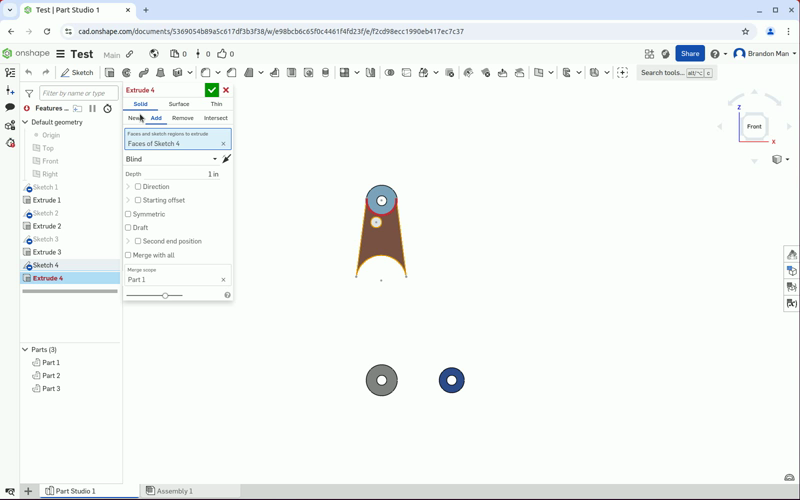
mouse_move(137, 120)
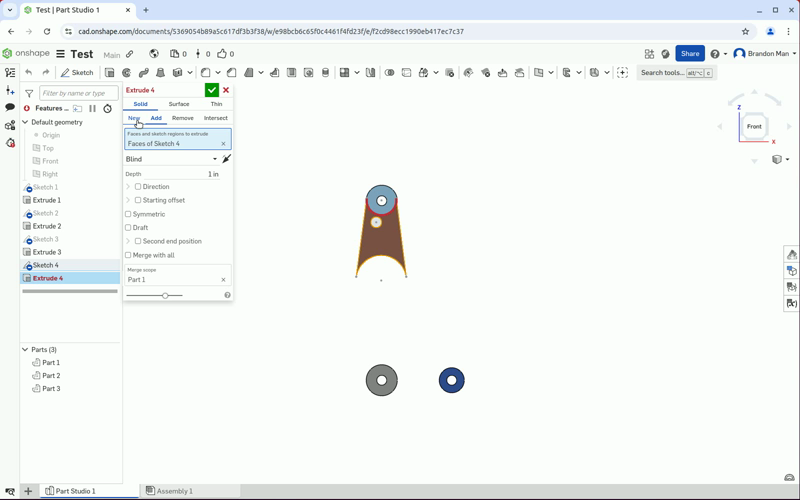
click(137, 120)
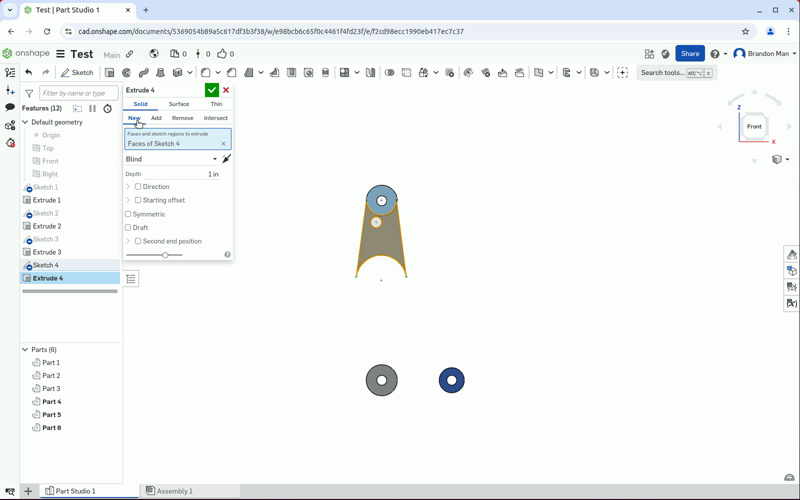
key(tab, 4)
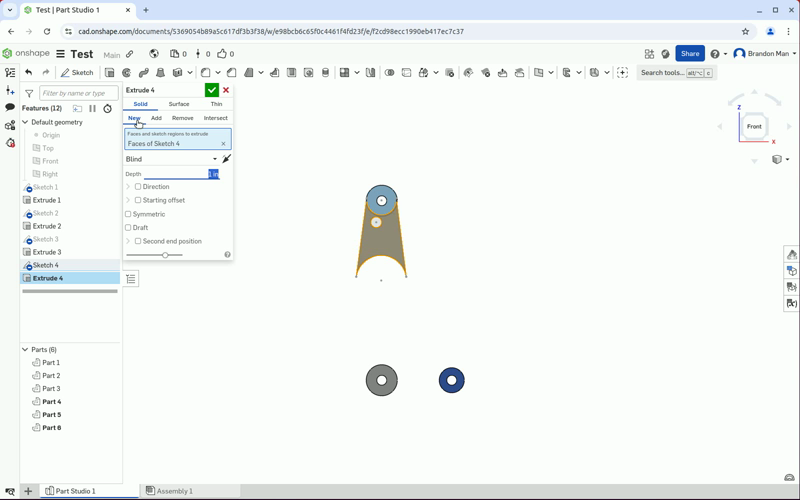
text(0.963)
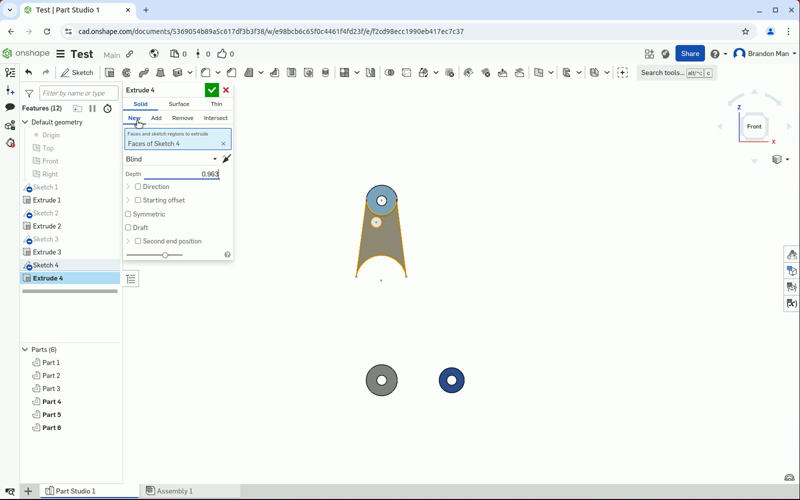
key(enter)
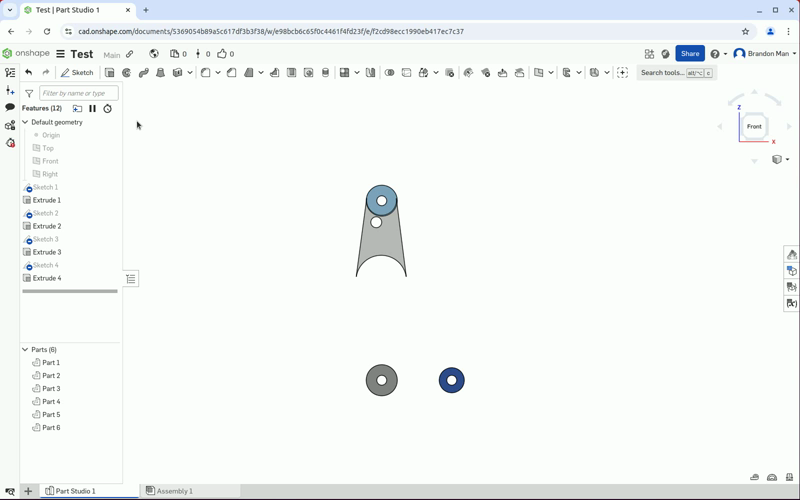
key(shift+h)
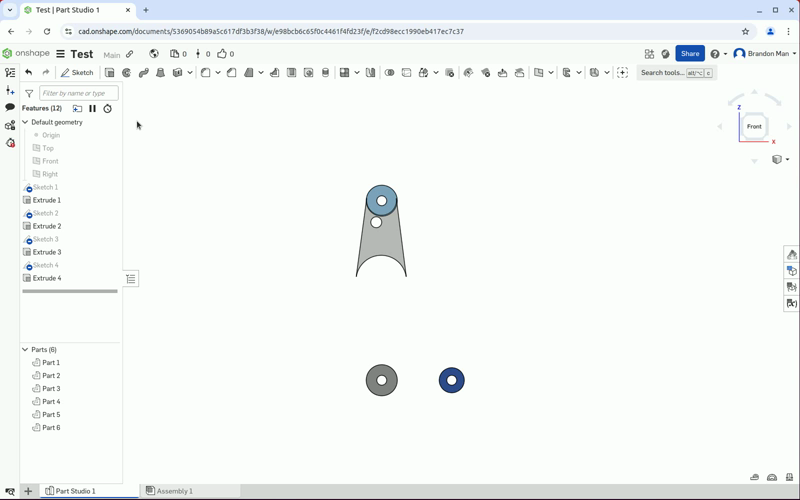
key(shift+h)
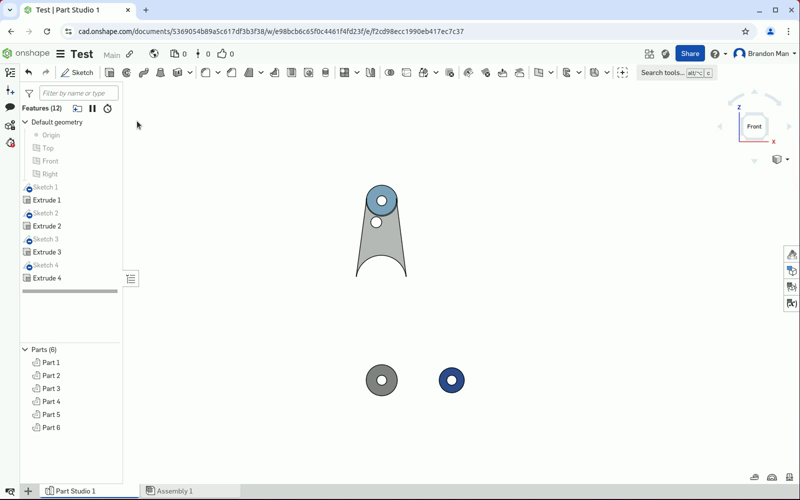
mouse_move(73, 189)
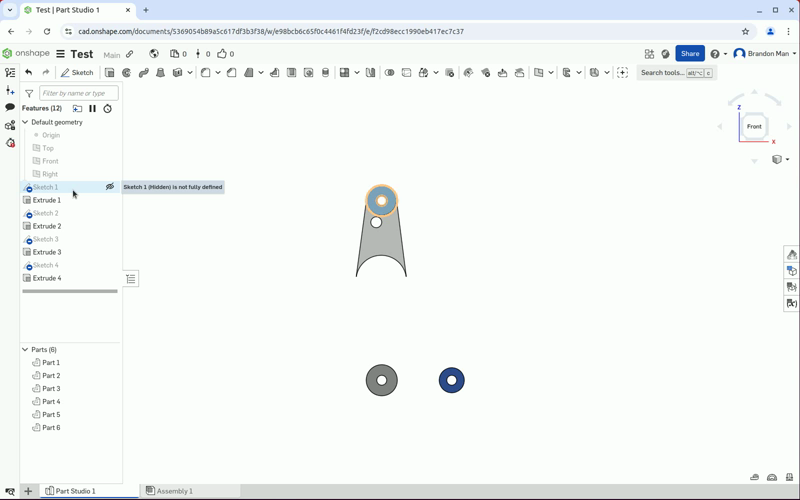
click(73, 189)
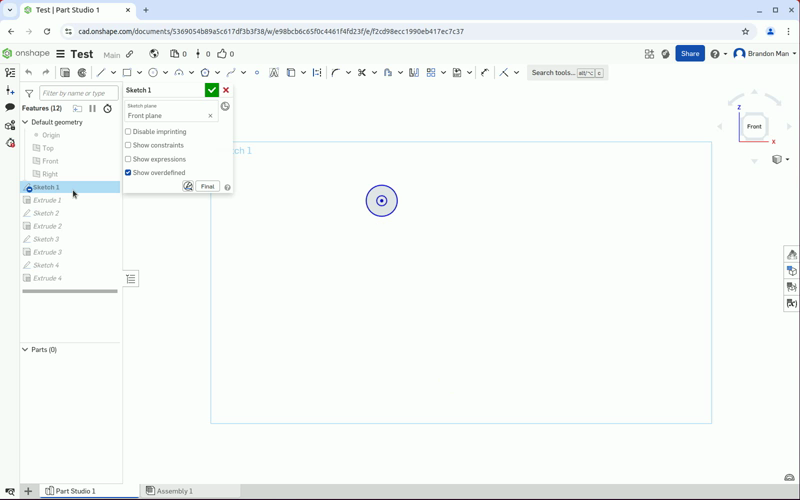
mouse_move(229, 92)
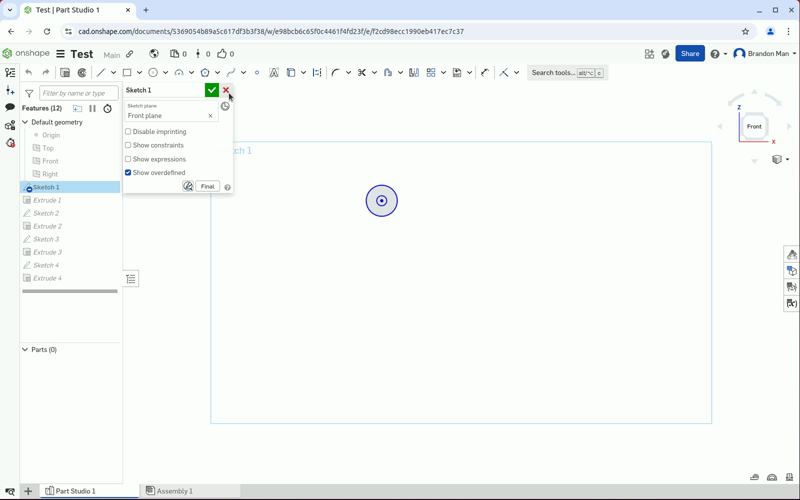
click(229, 92)
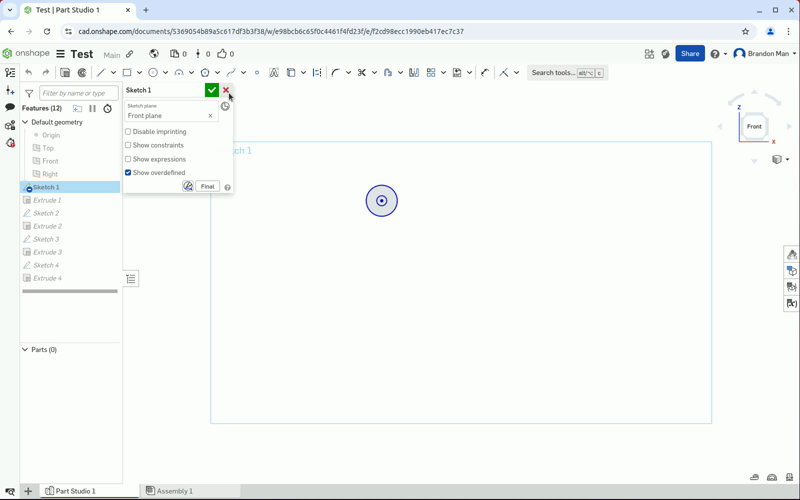
key(shift+s)
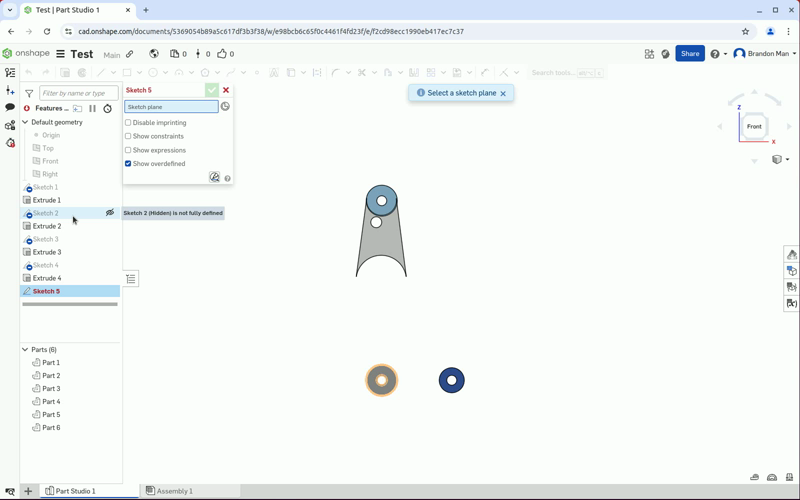
scroll(3)
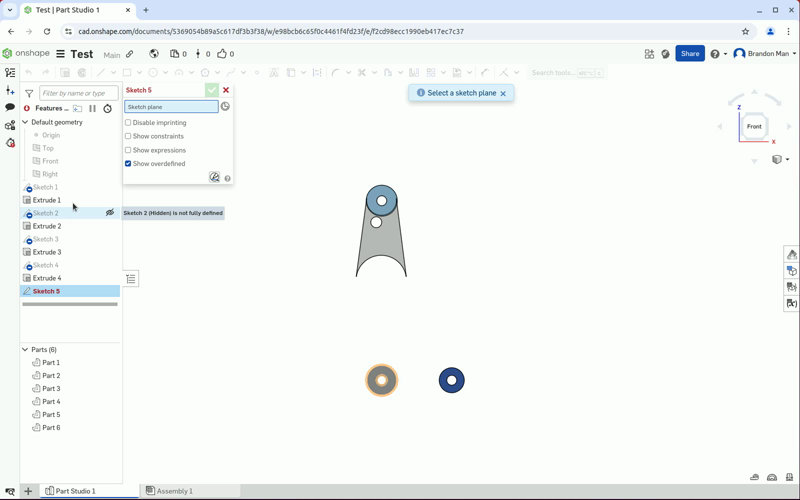
mouse_move(73, 163)
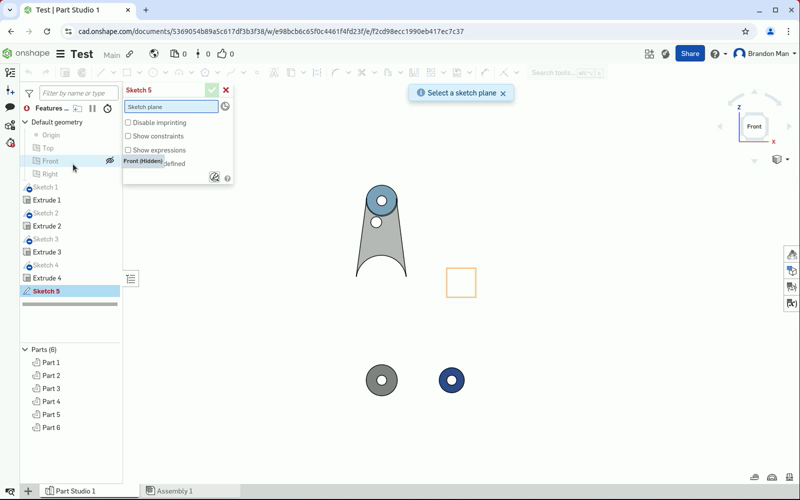
click(73, 163)
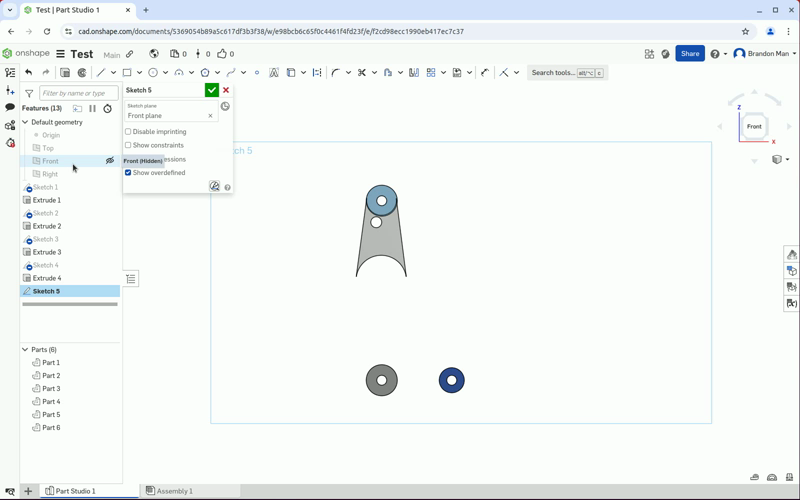
mouse_move(73, 352)
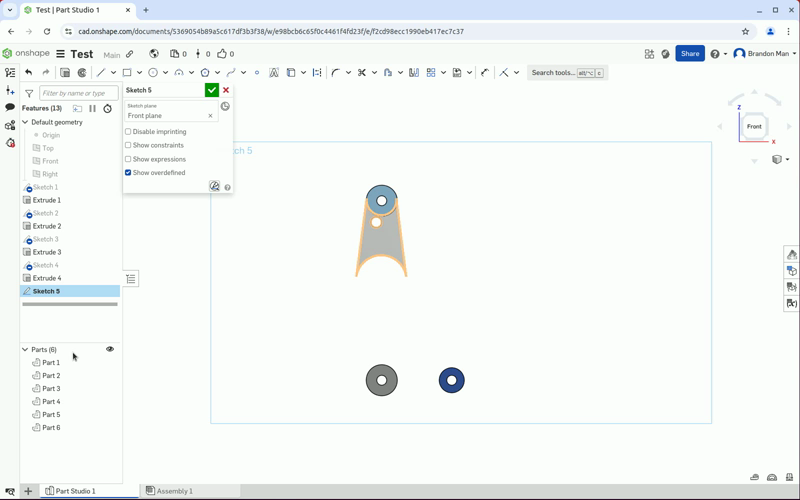
key(y)
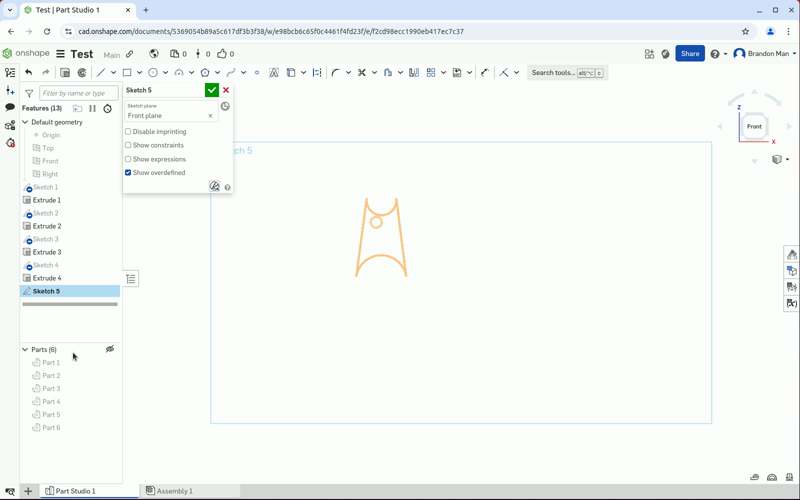
key(c)
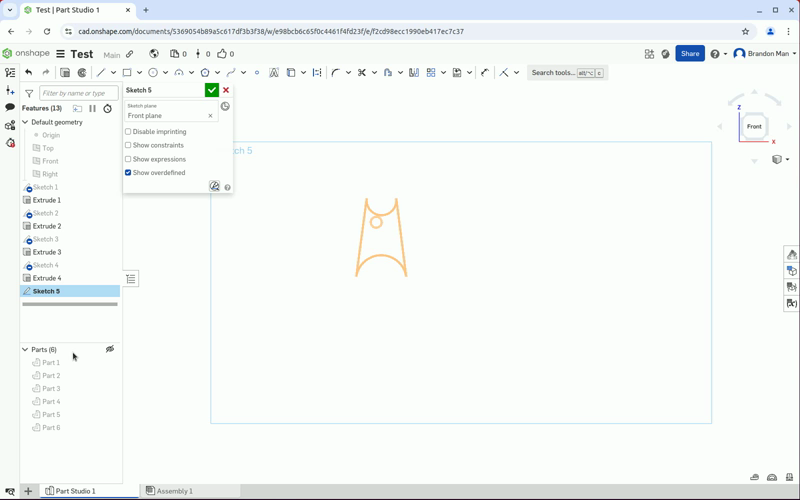
key_down(shift)
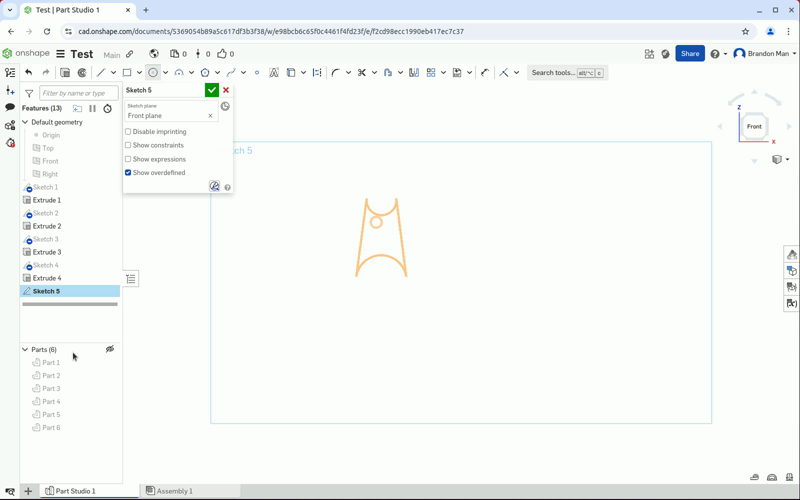
mouse_move(380, 280)
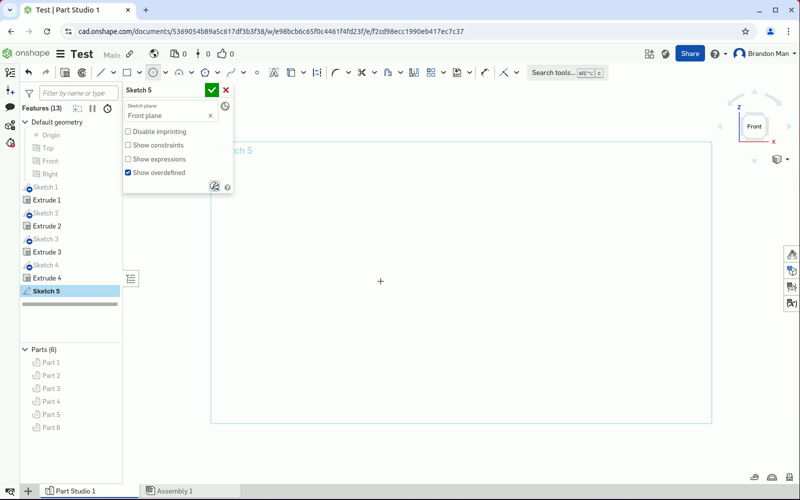
click(380, 280)
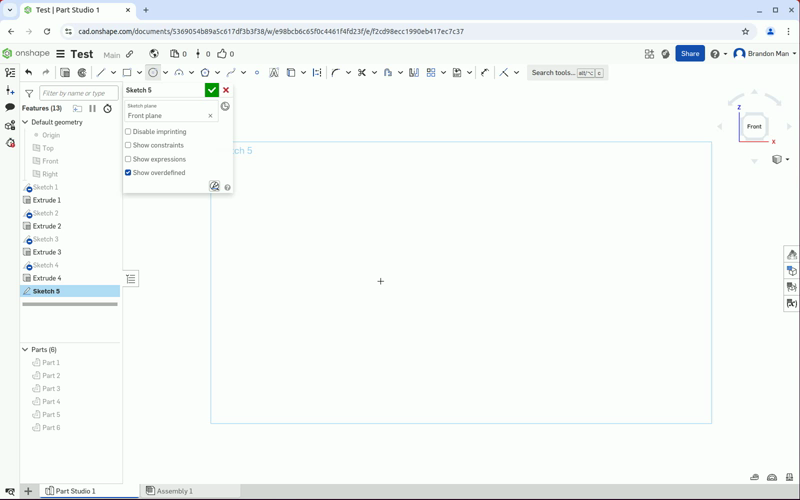
key_up(shift)
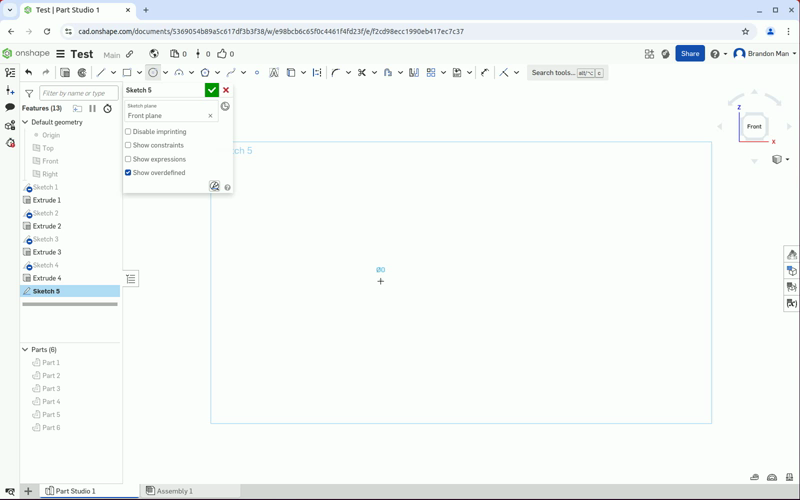
mouse_move(406, 280)
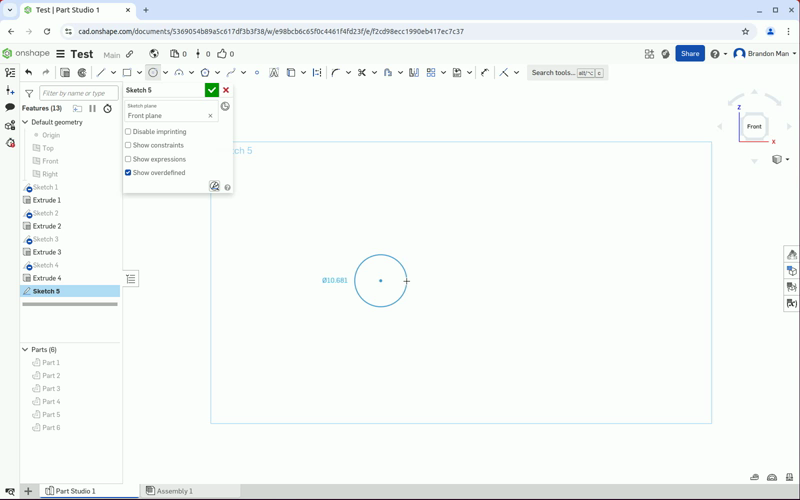
click(406, 280)
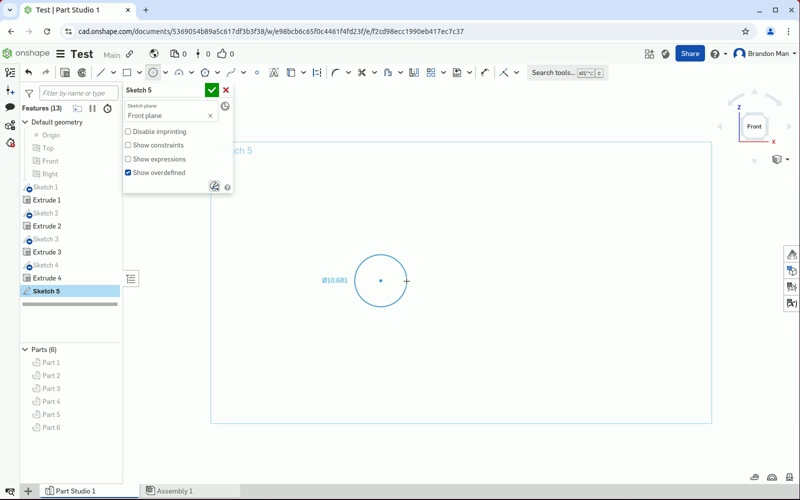
key(esc)
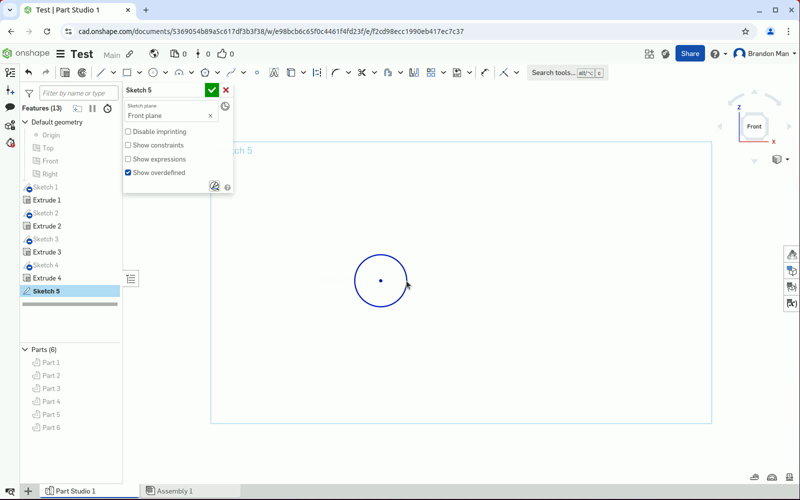
key(c)
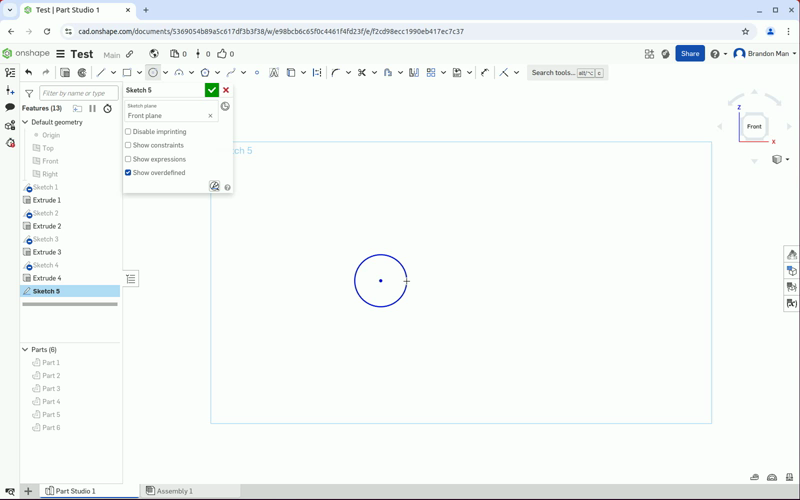
key_down(shift)
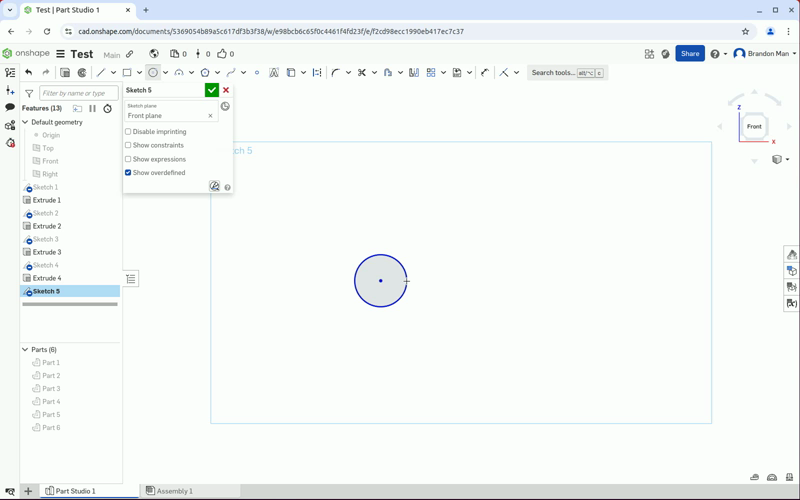
mouse_move(380, 280)
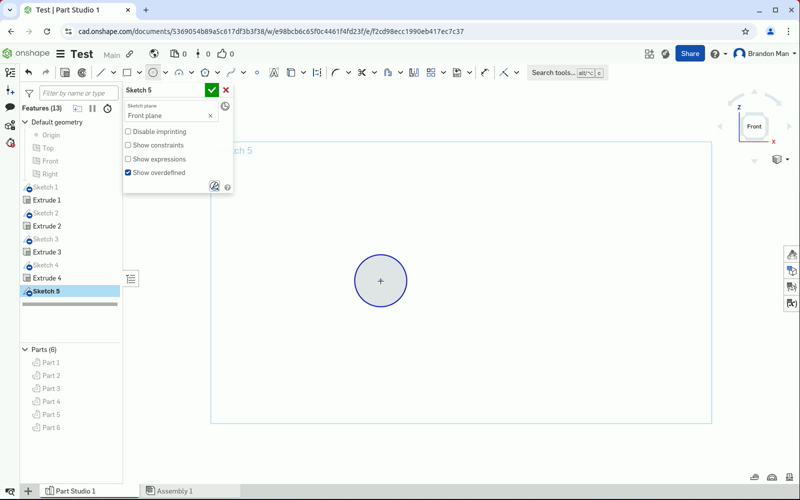
click(380, 280)
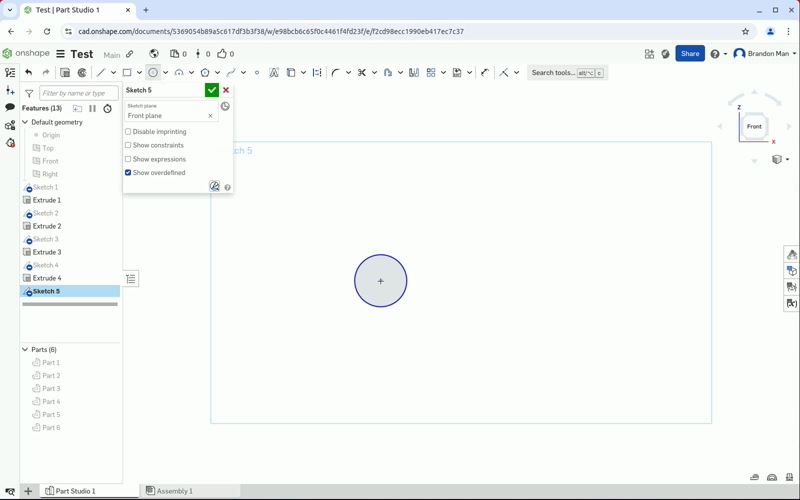
key_up(shift)
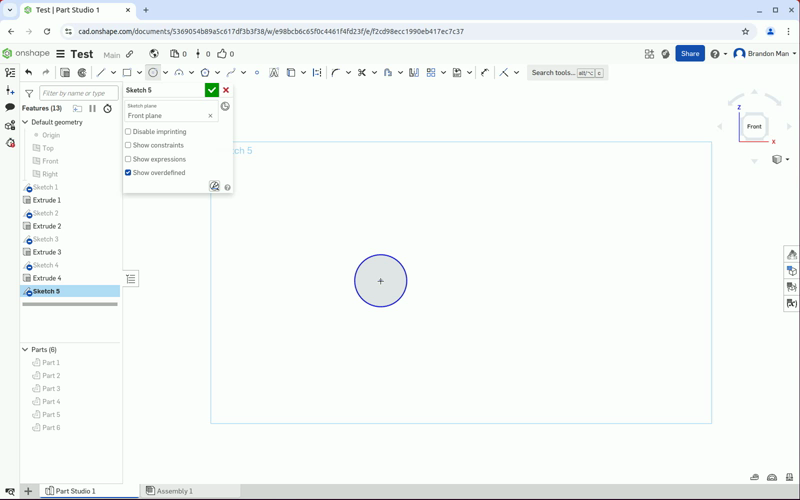
mouse_move(386, 280)
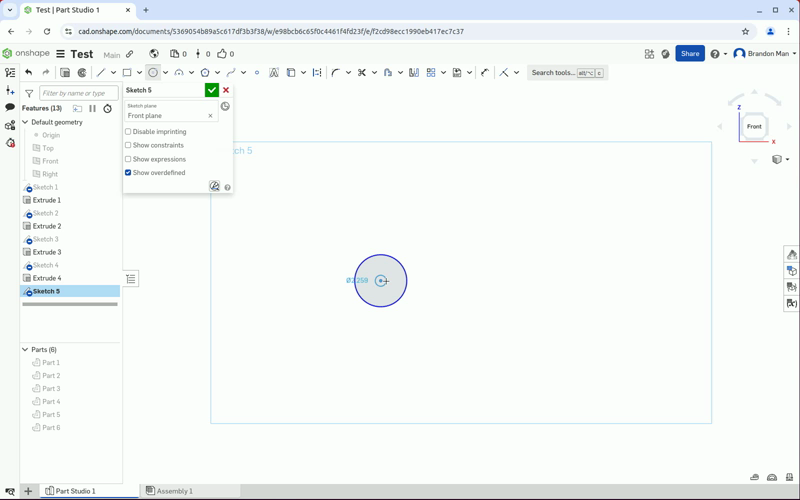
click(386, 280)
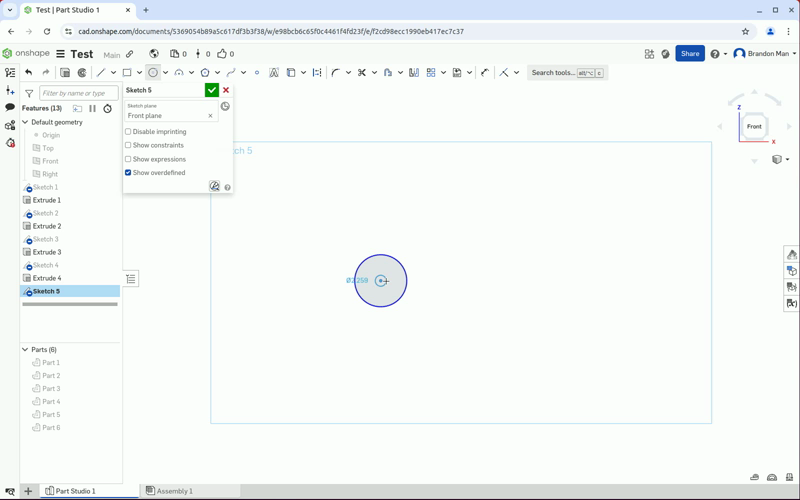
key(esc)
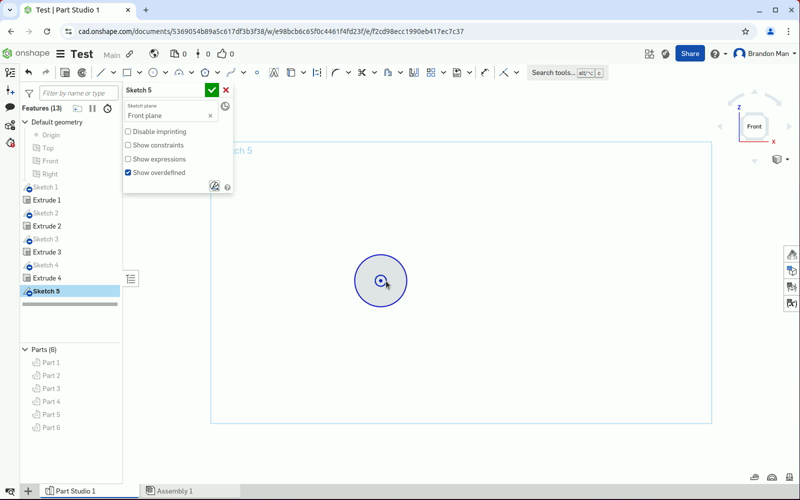
mouse_move(387, 302)
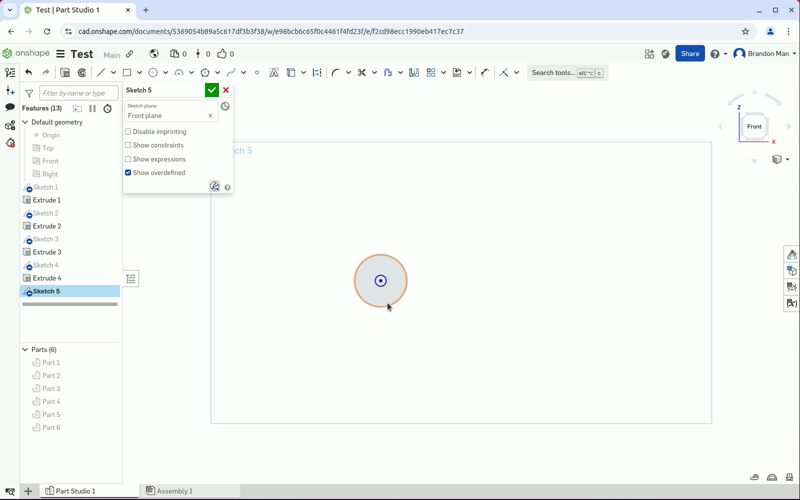
click(387, 302)
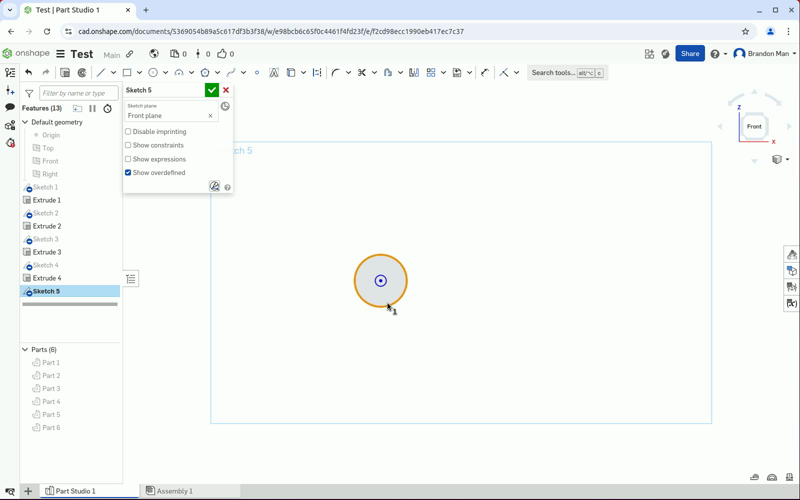
mouse_move(73, 352)
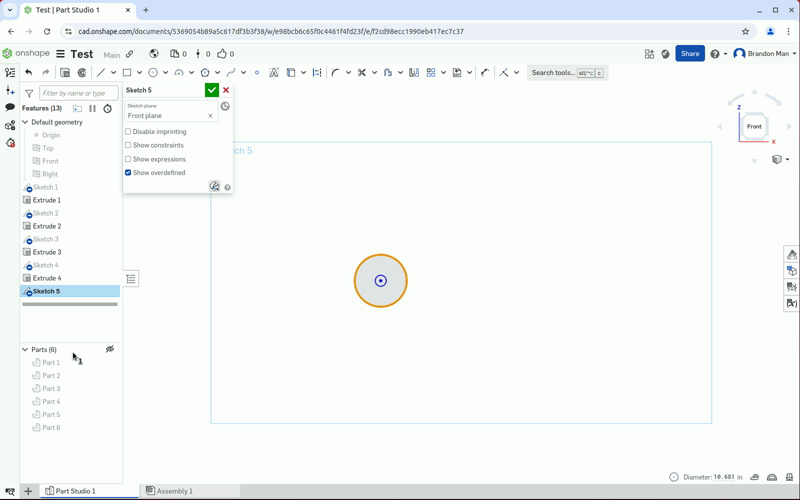
key(shift+y)
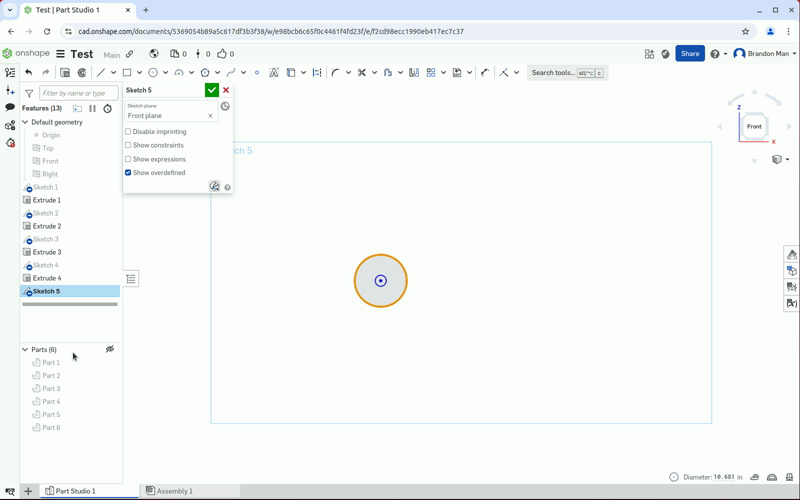
key(shift+e)
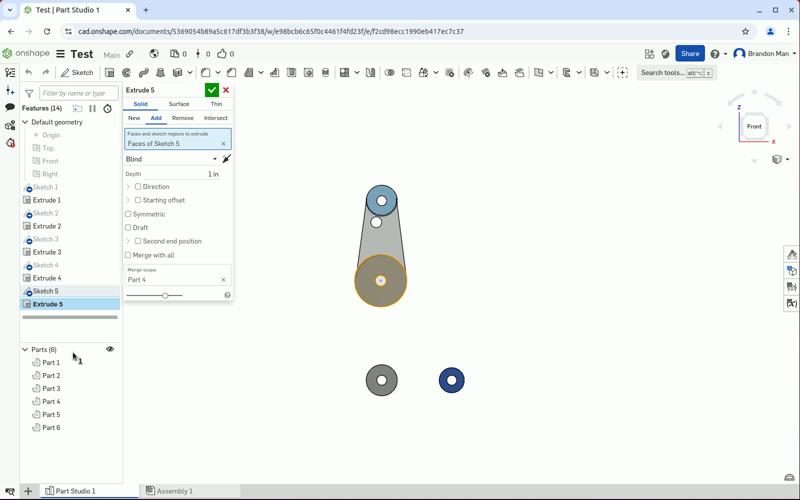
mouse_move(143, 106)
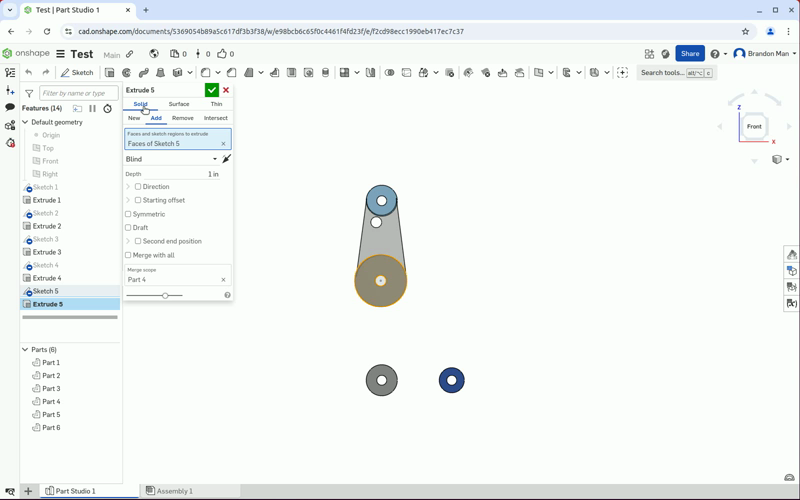
click(143, 106)
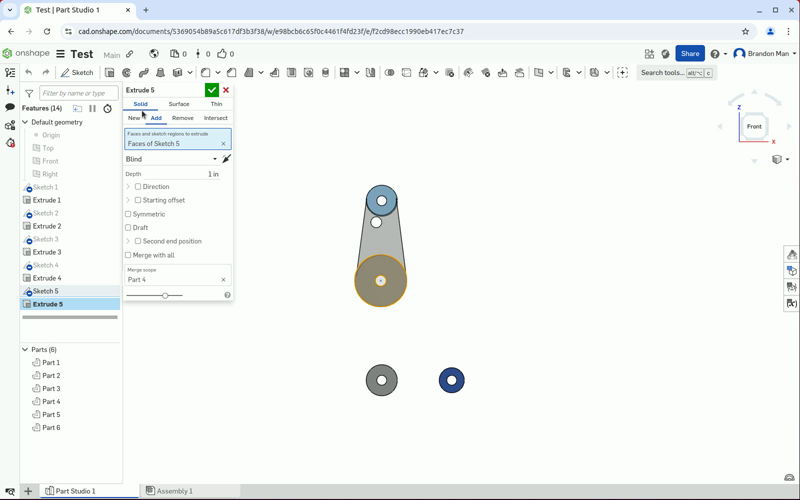
mouse_move(137, 120)
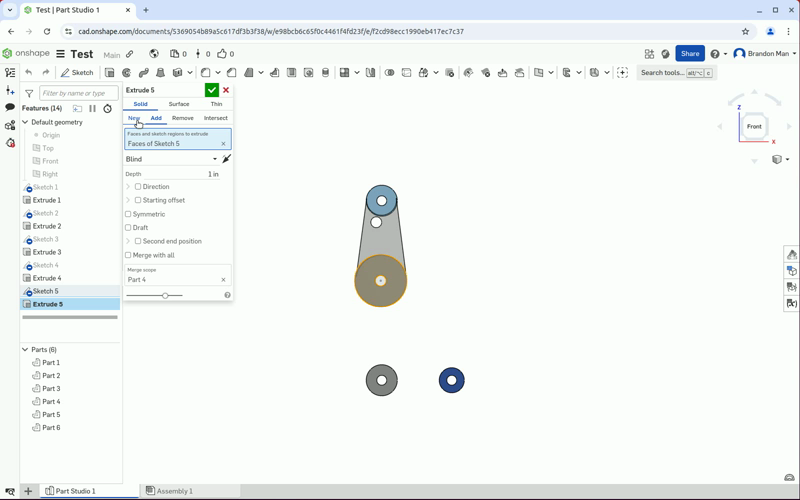
click(137, 120)
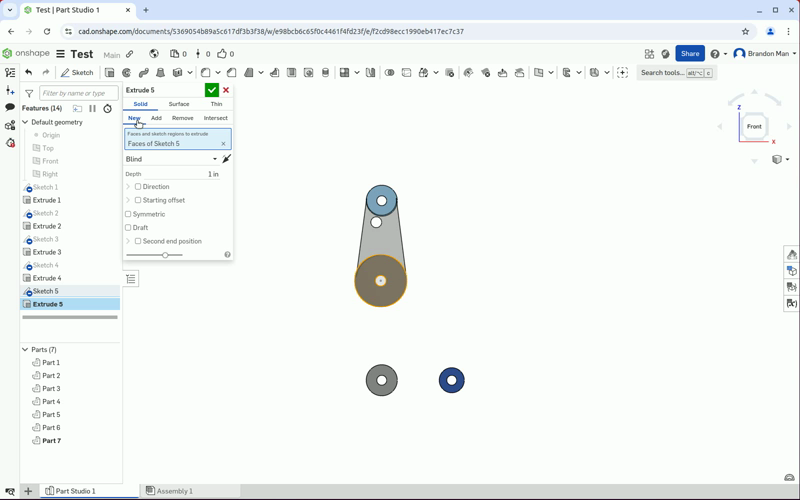
key(tab, 4)
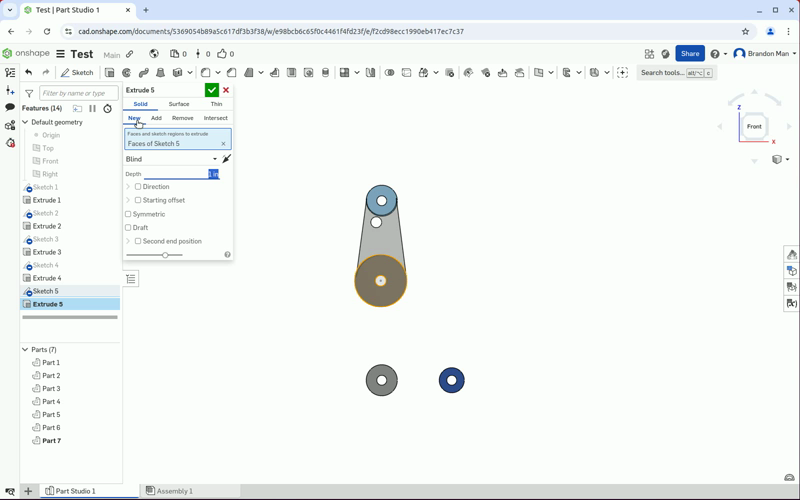
text(0.963)
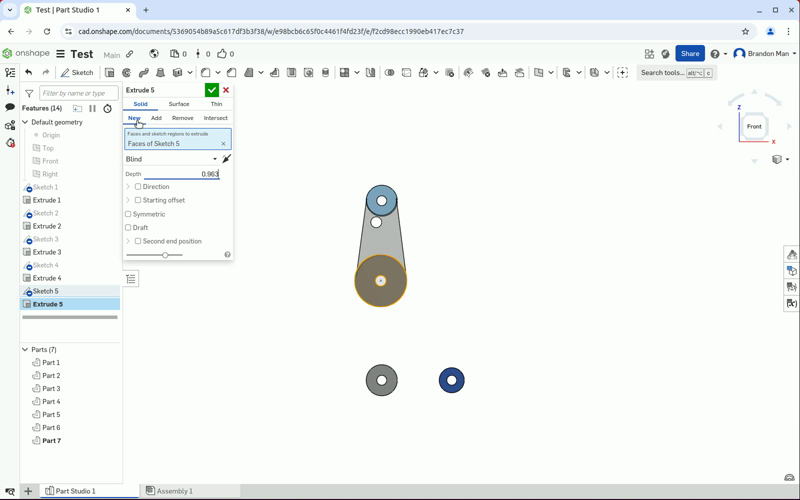
key(enter)
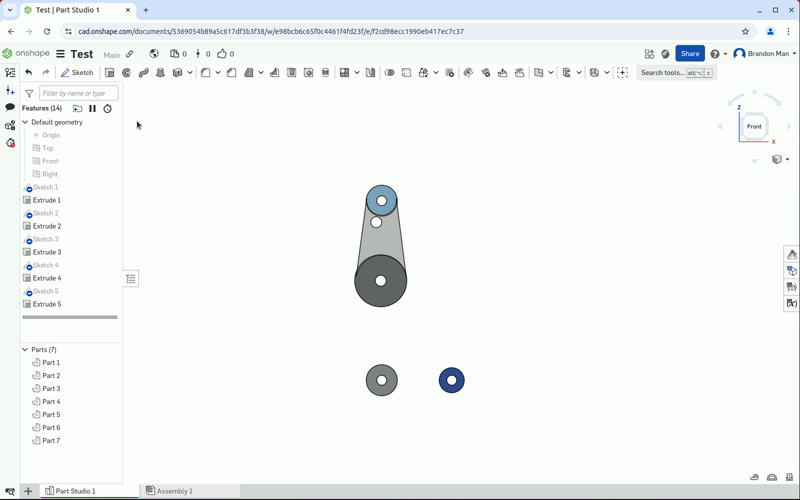
key(shift+h)
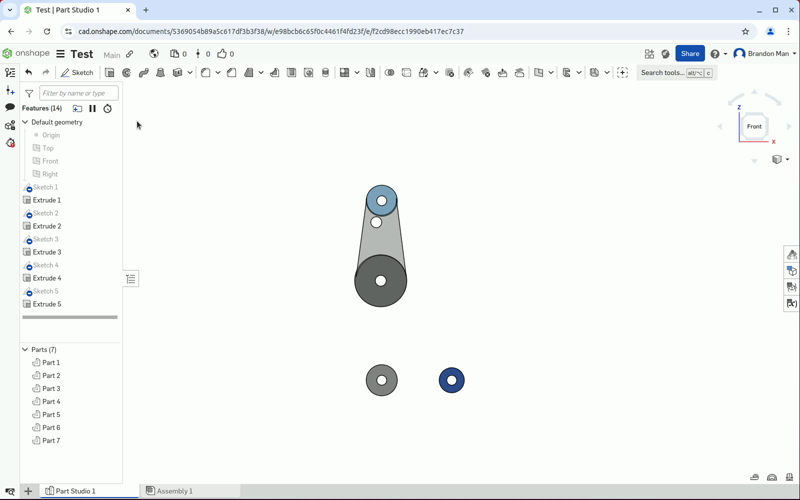
key(shift+h)
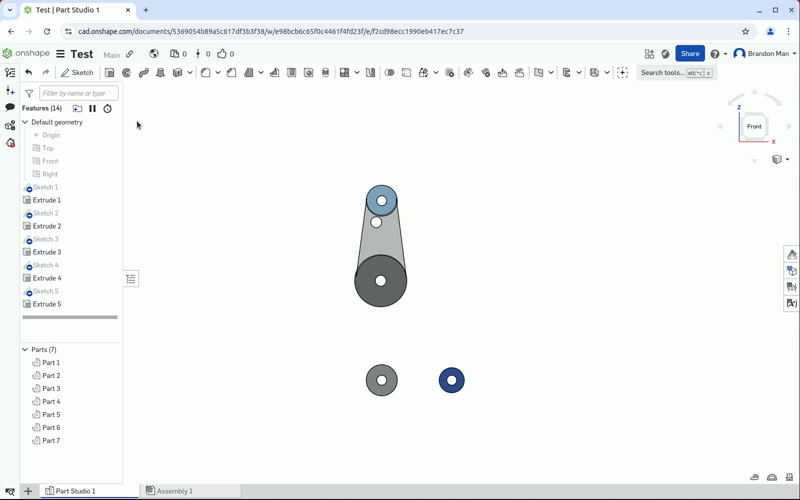
mouse_move(73, 189)
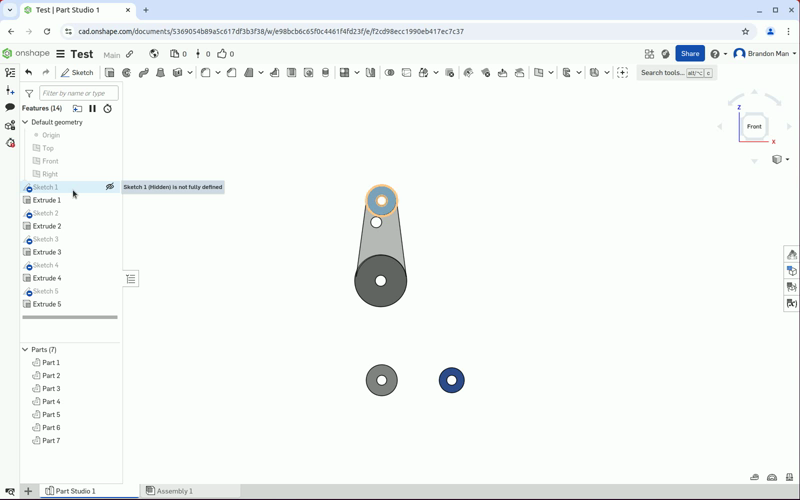
click(73, 189)
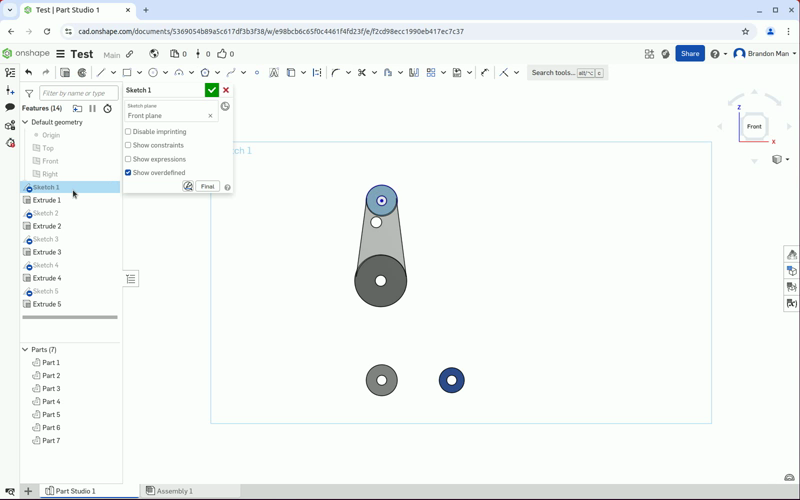
mouse_move(229, 92)
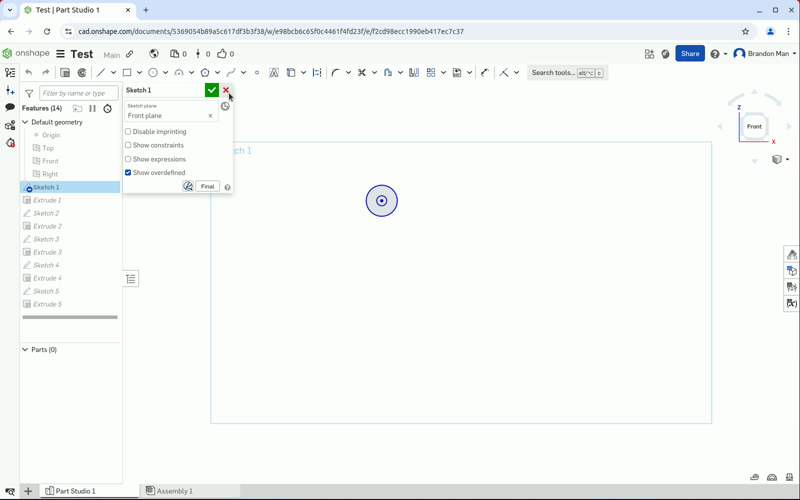
click(229, 92)
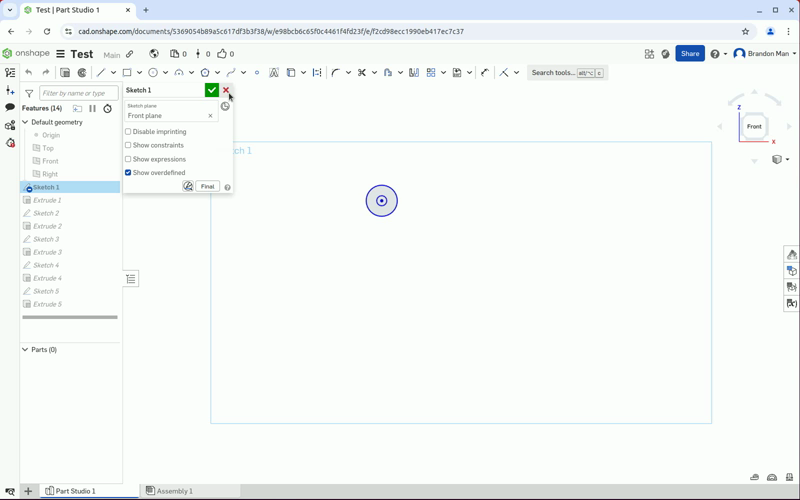
key(shift+s)
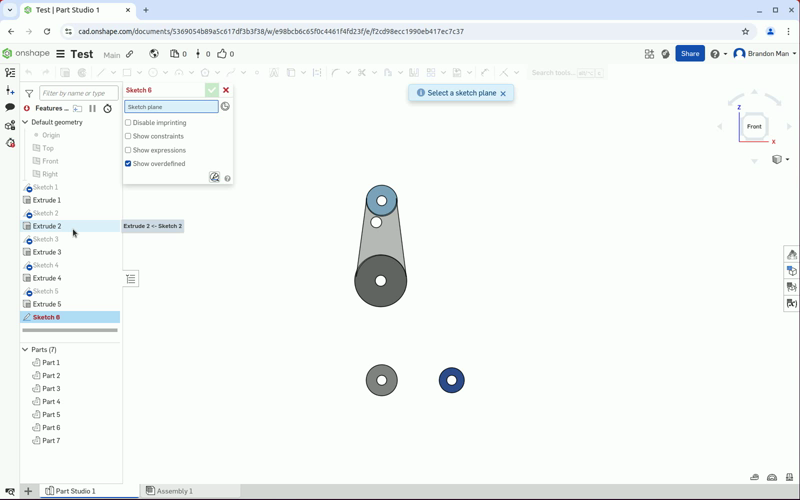
scroll(3)
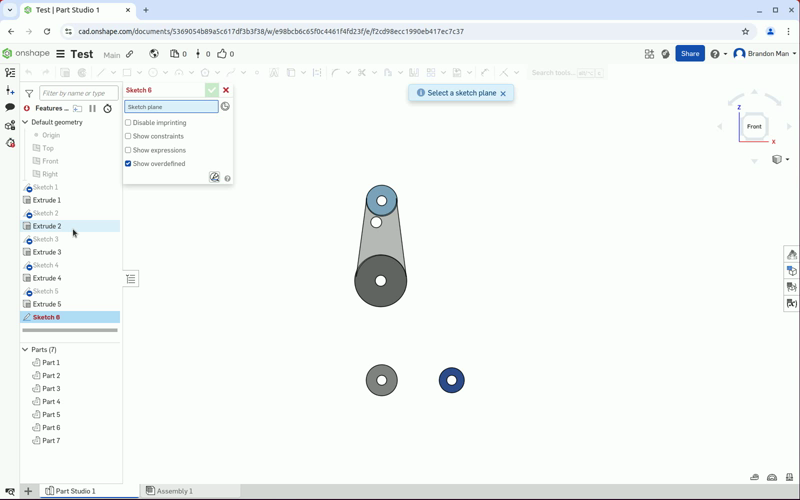
mouse_move(73, 163)
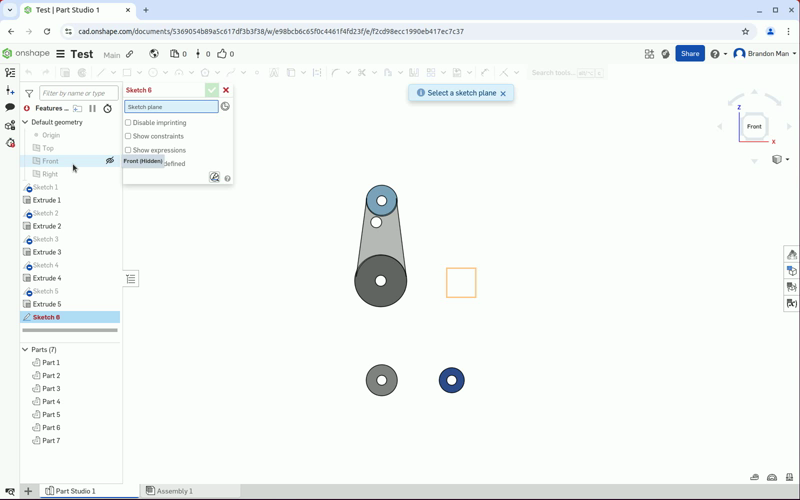
click(73, 163)
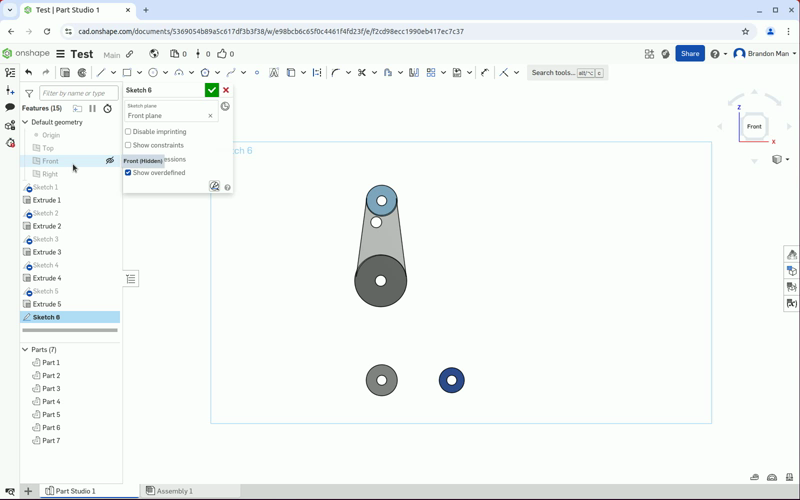
mouse_move(73, 352)
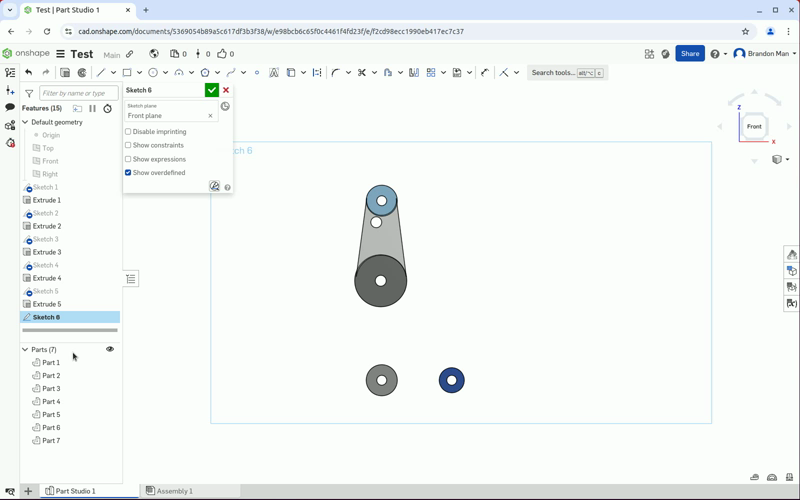
key(y)
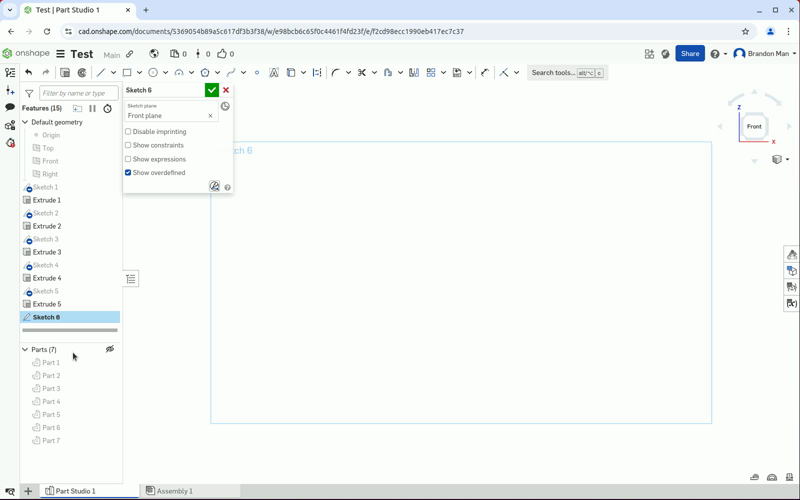
key(l)
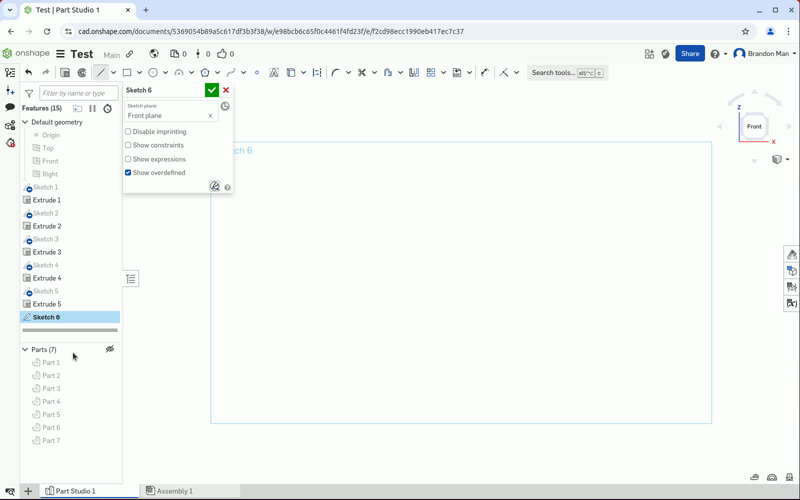
key_down(shift)
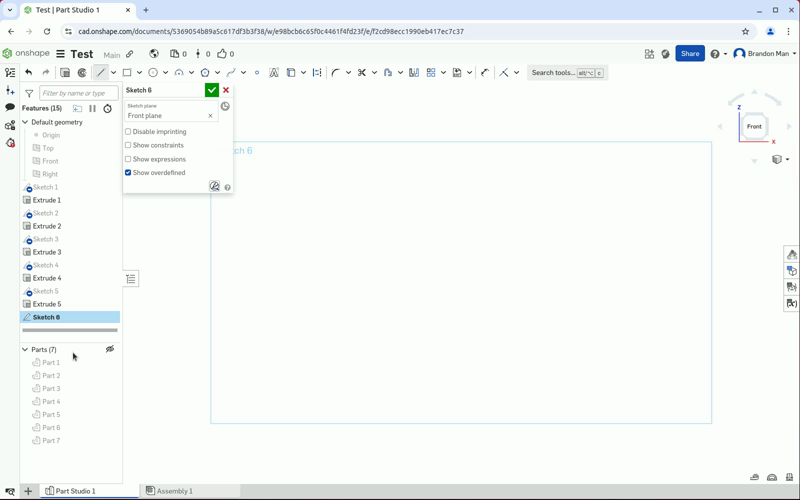
mouse_move(355, 282)
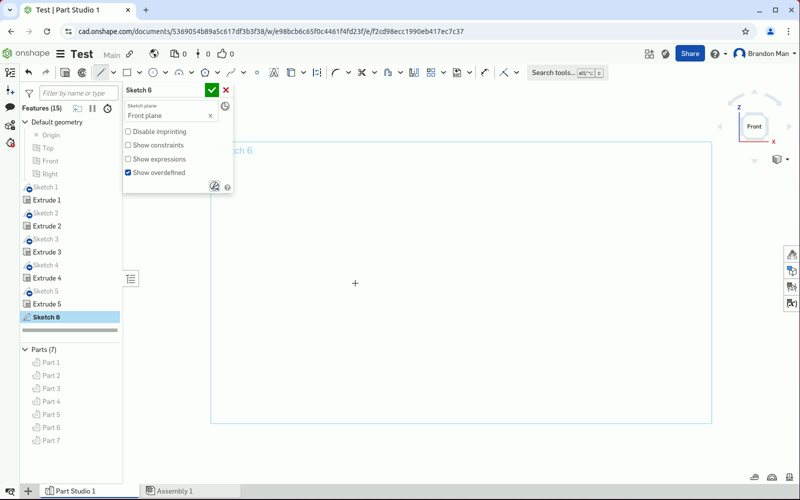
click(355, 282)
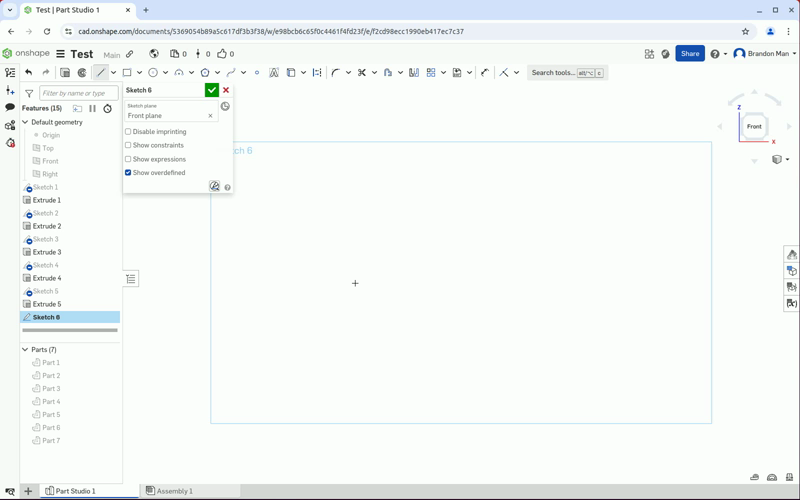
key_up(shift)
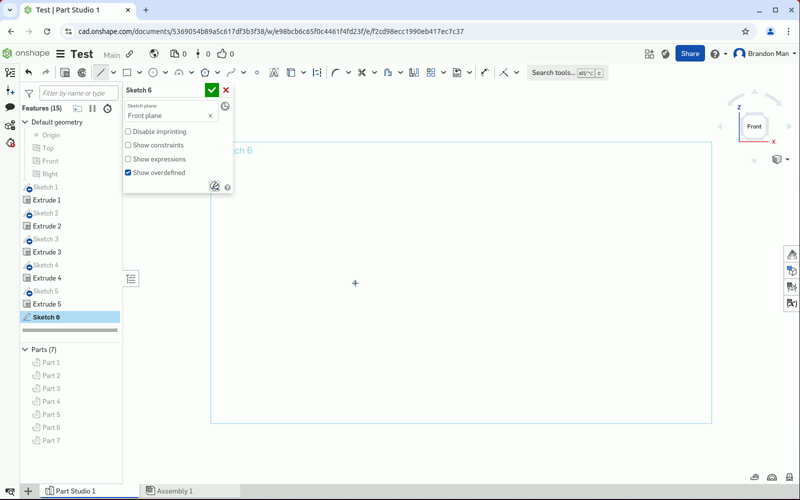
key_down(shift)
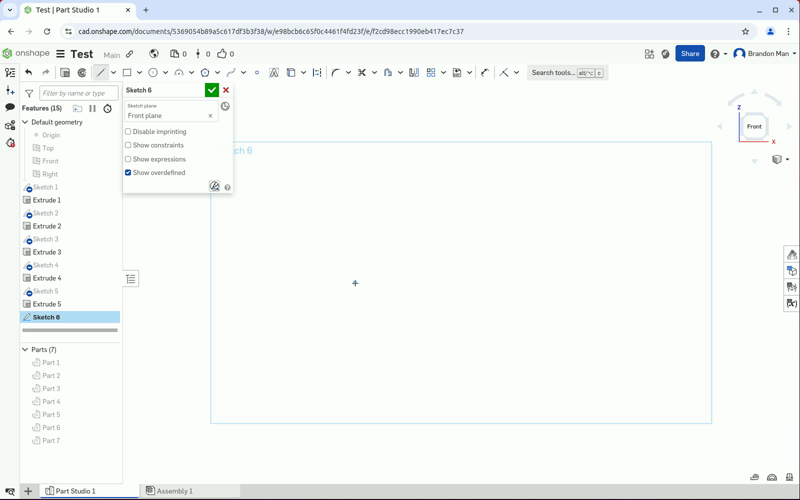
mouse_move(364, 382)
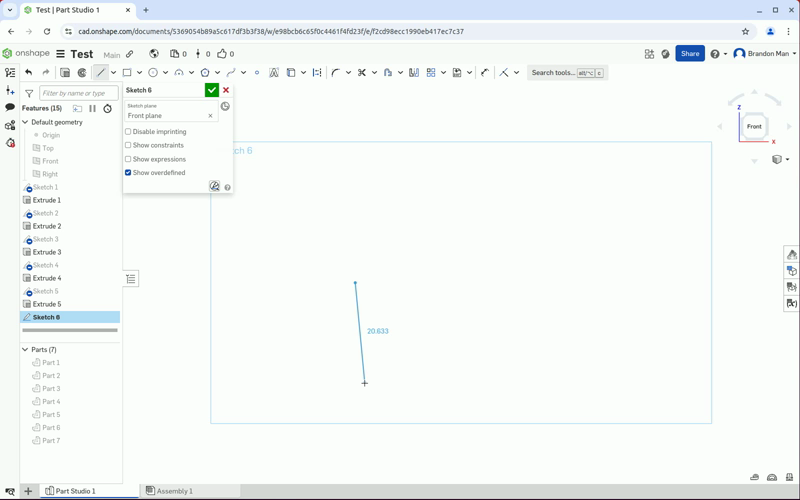
click(364, 382)
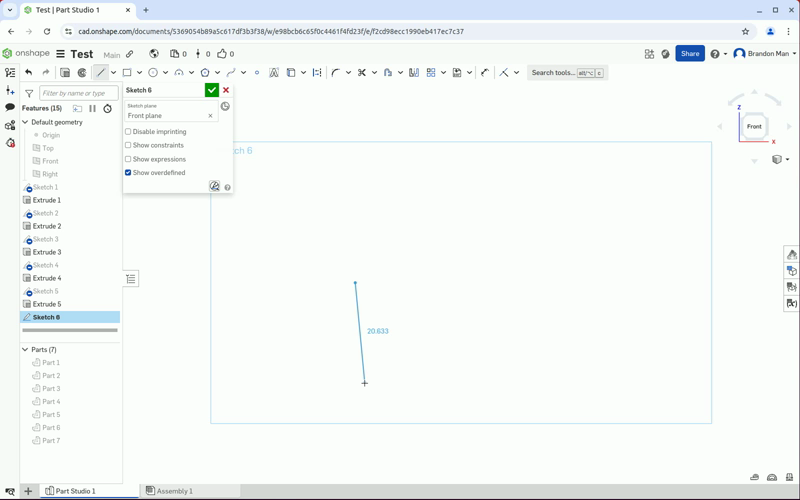
key_up(shift)
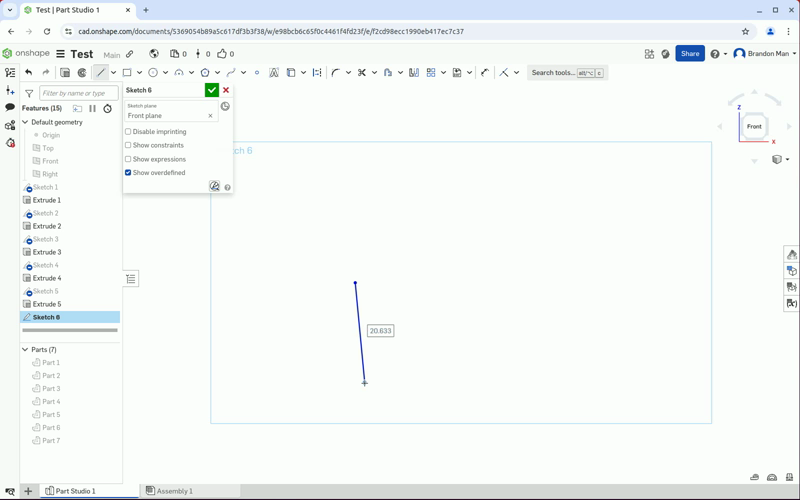
key(esc)
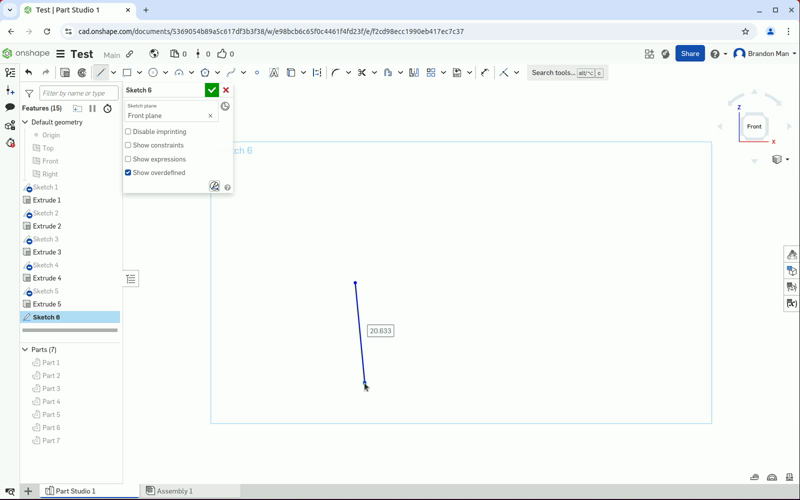
key(a)
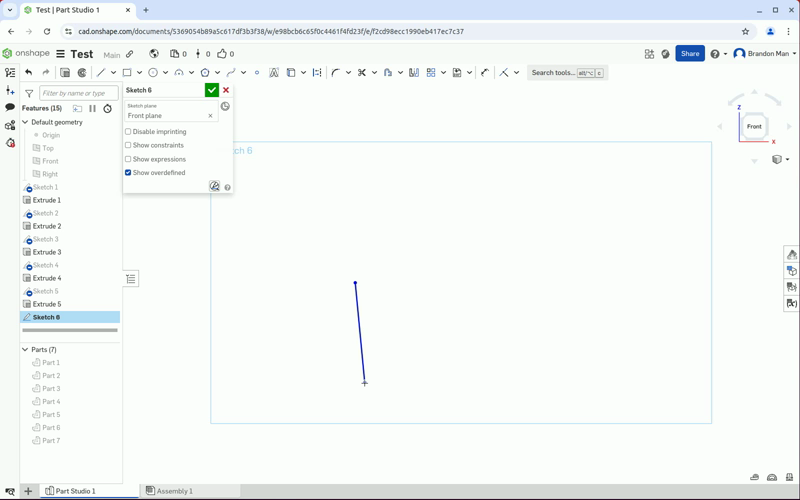
mouse_move(364, 382)
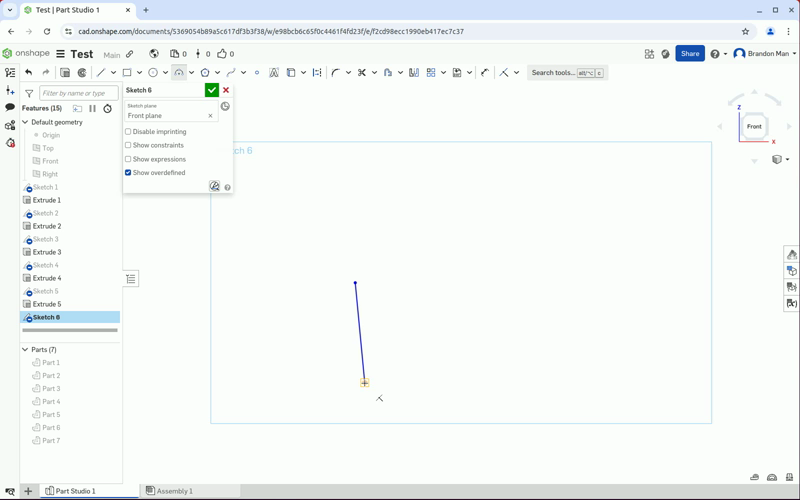
click(364, 382)
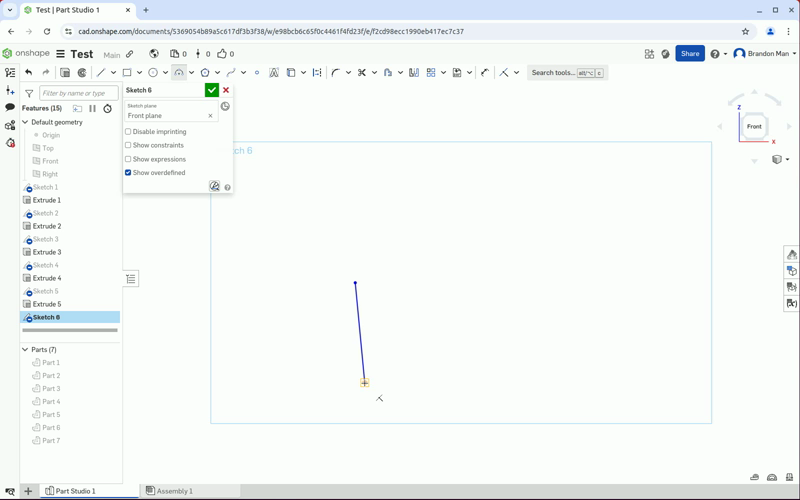
key_down(shift)
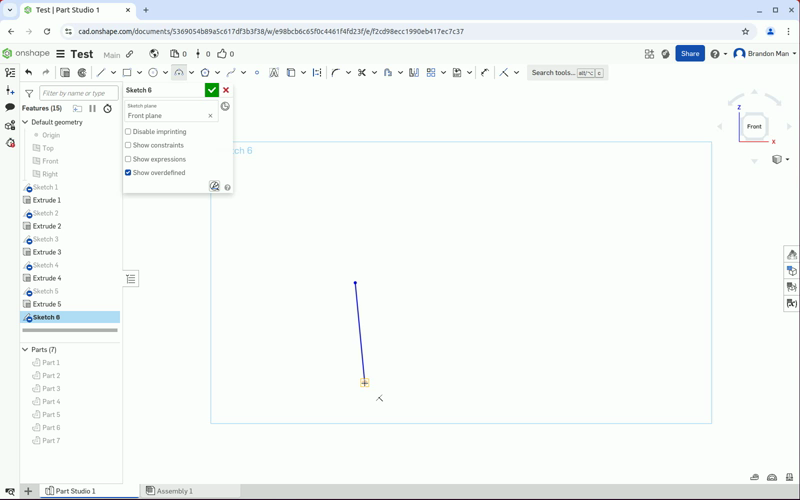
mouse_move(380, 395)
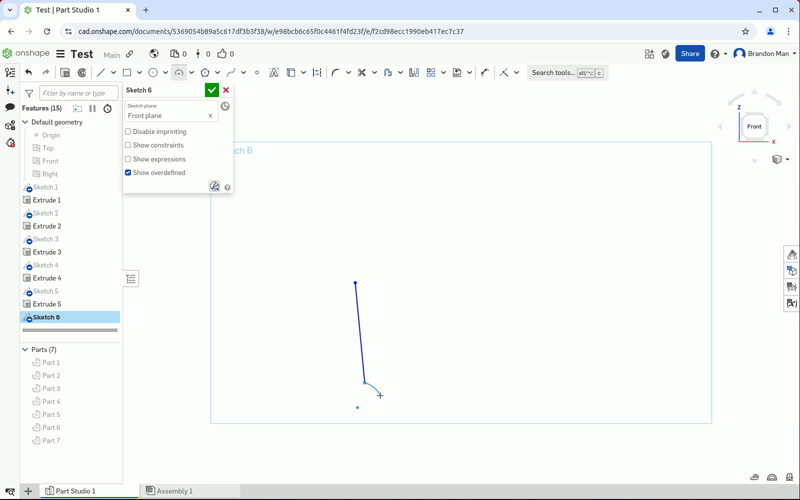
click(380, 395)
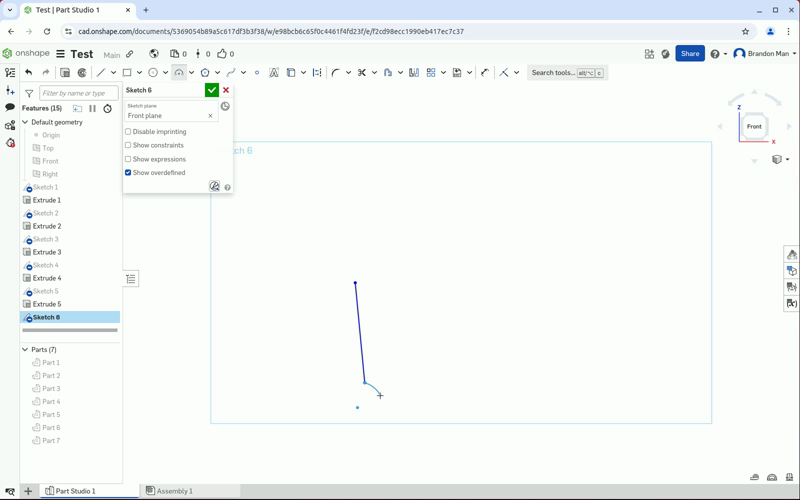
mouse_move(389, 369)
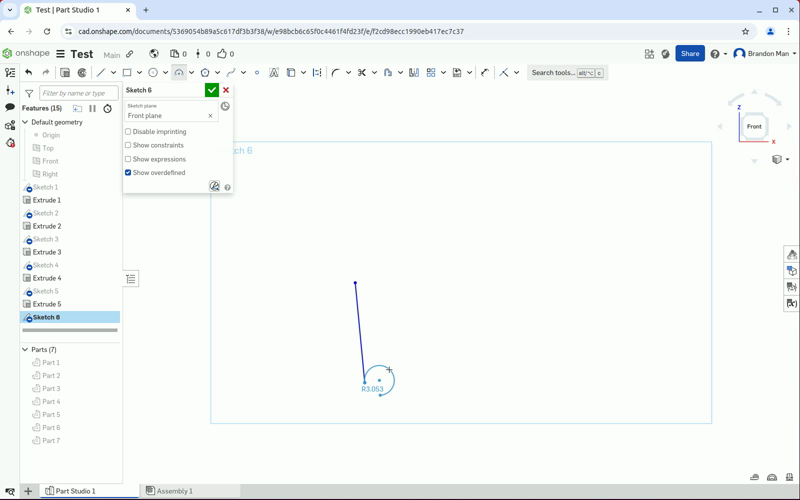
click(389, 369)
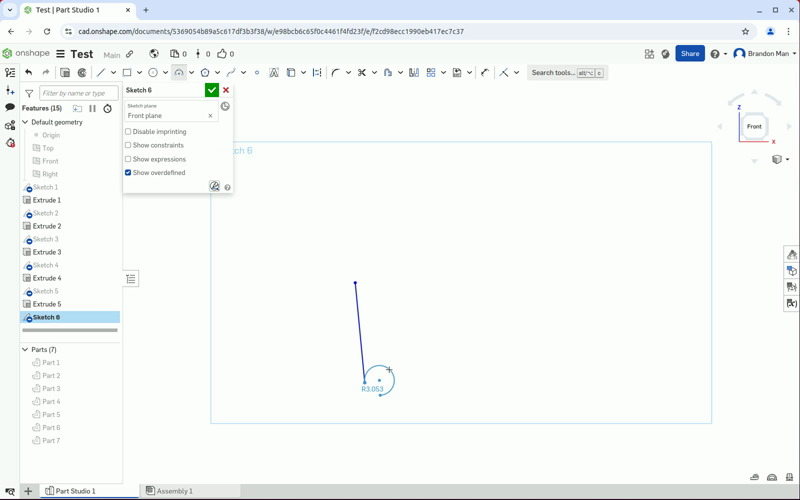
key_up(shift)
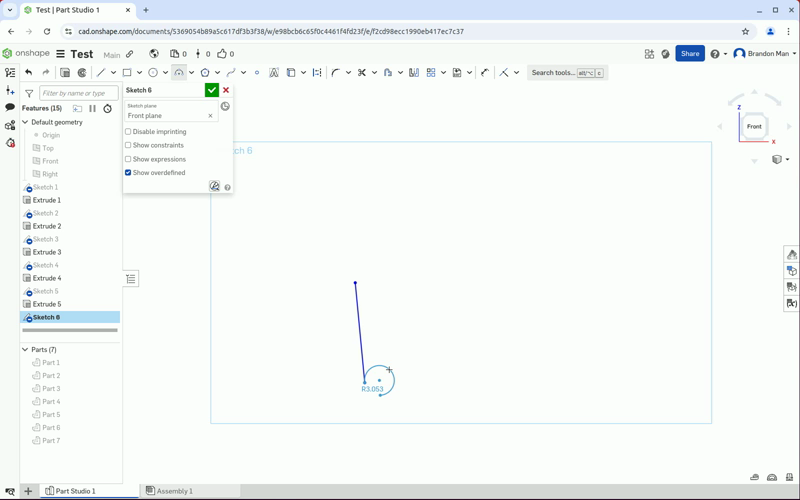
key(esc)
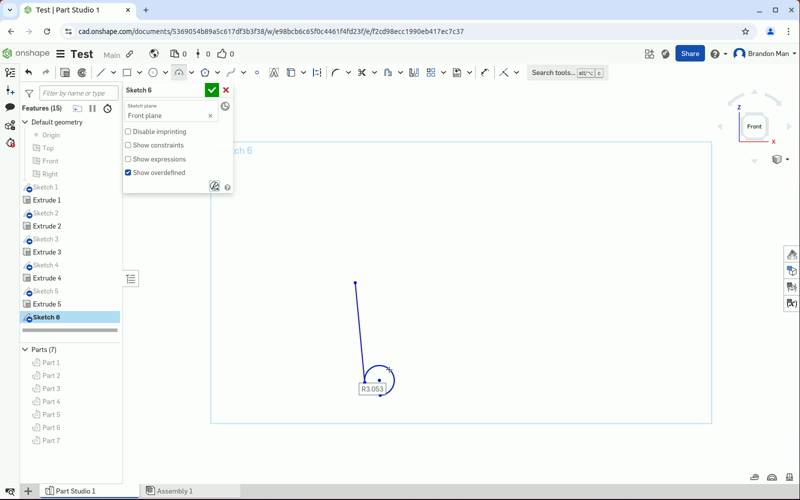
key(l)
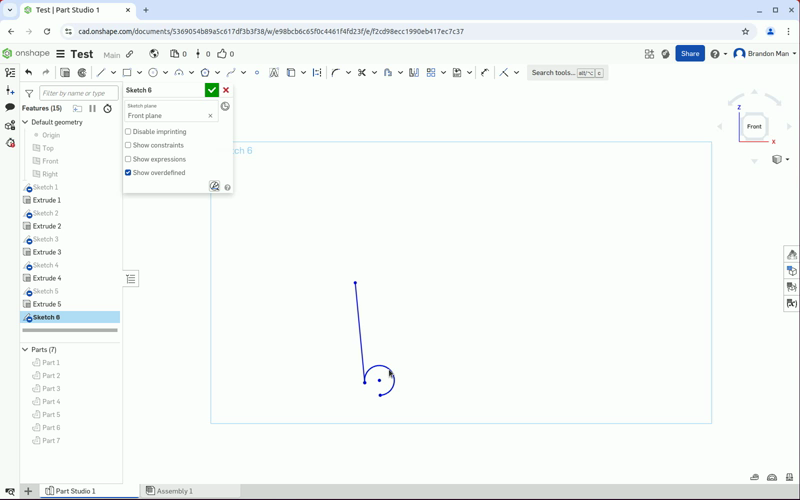
mouse_move(380, 395)
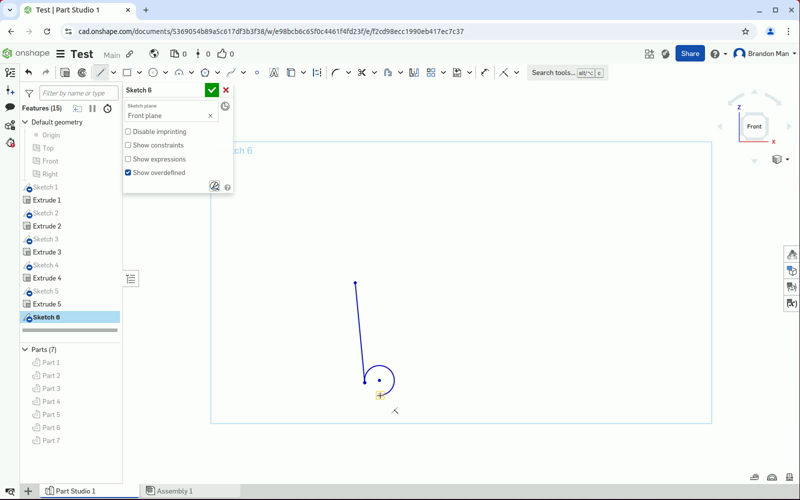
click(380, 395)
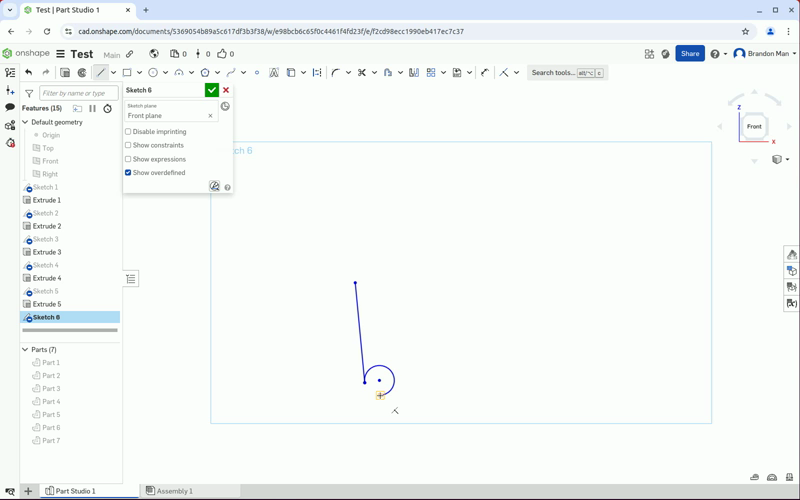
key_down(shift)
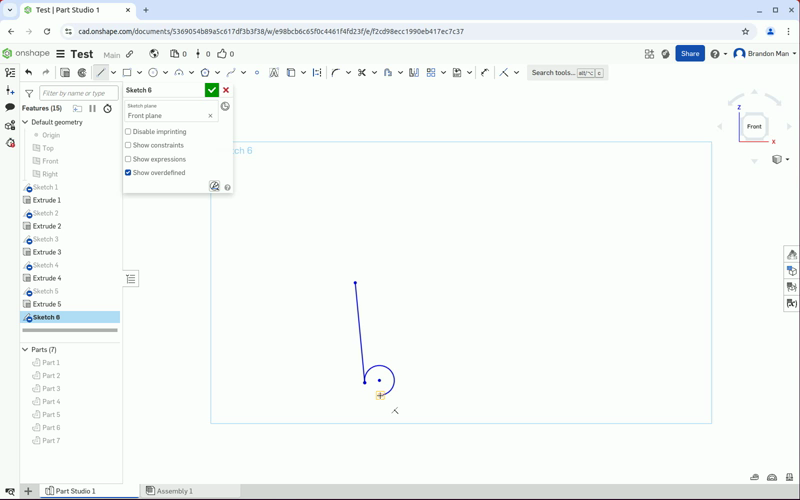
mouse_move(451, 393)
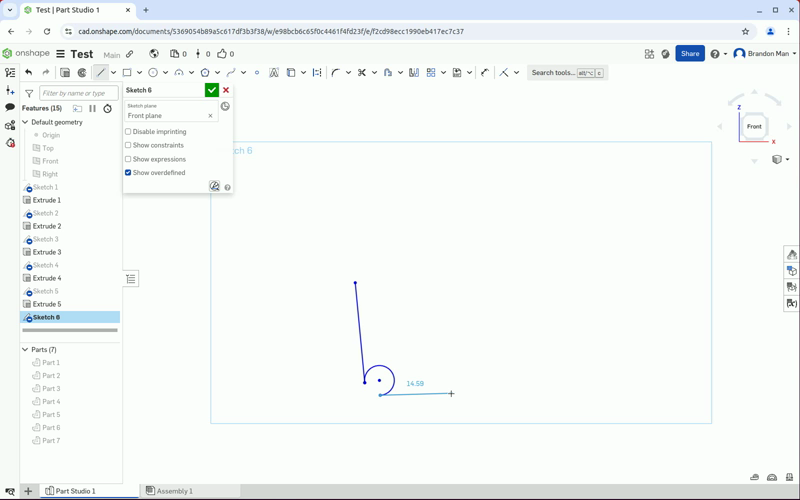
click(451, 393)
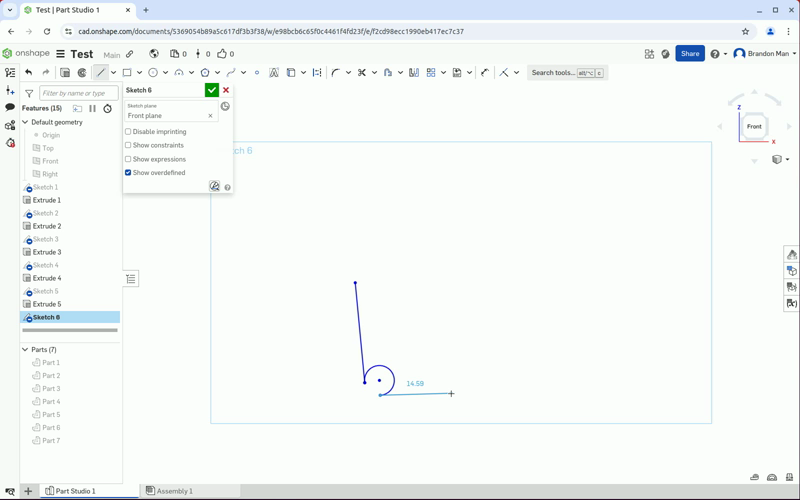
key_up(shift)
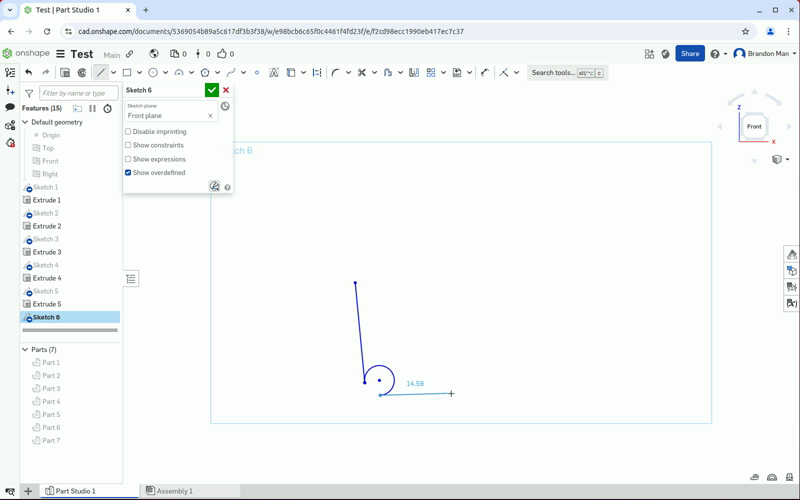
key(esc)
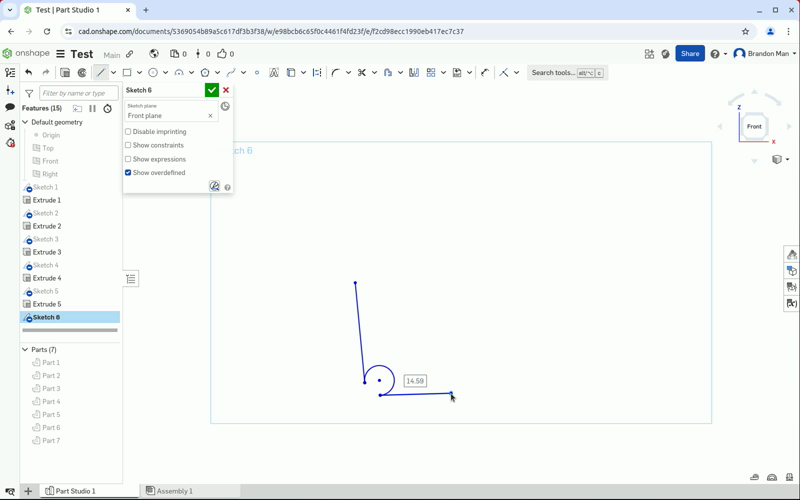
key(a)
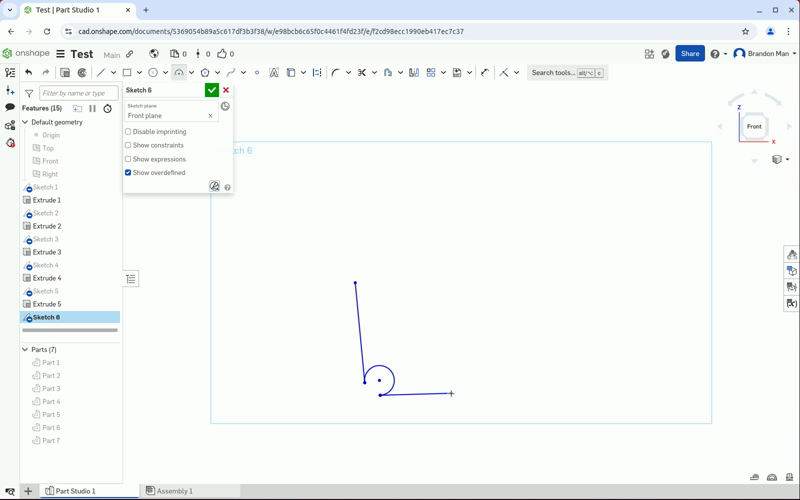
mouse_move(451, 393)
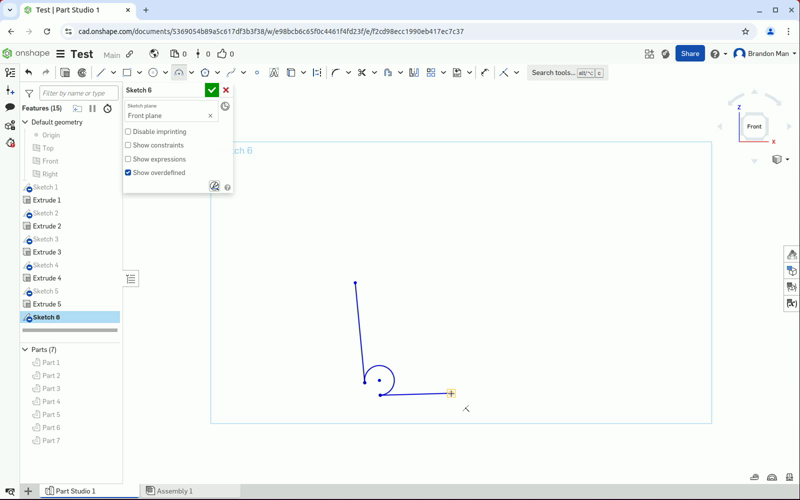
click(451, 393)
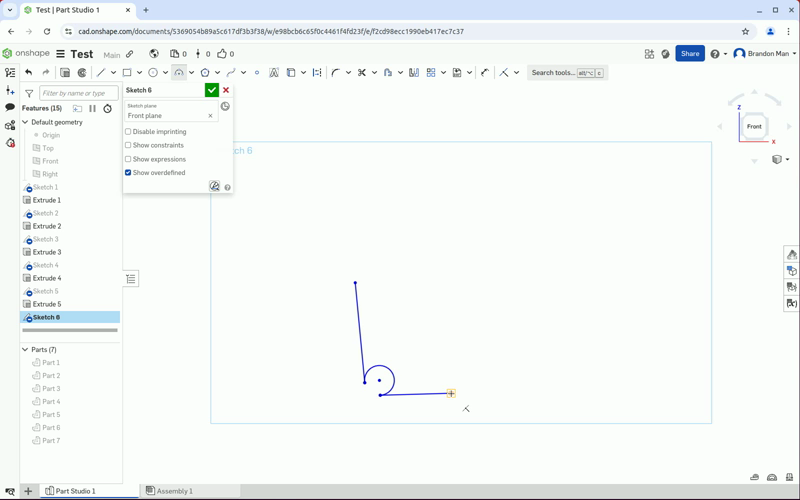
key_down(shift)
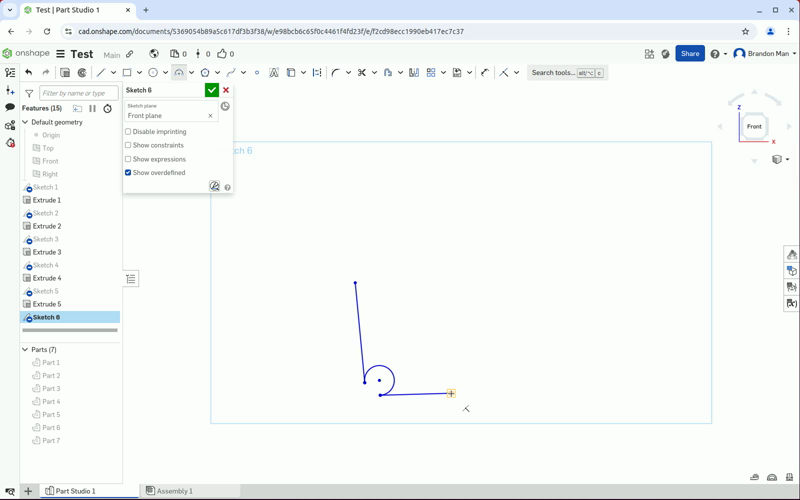
mouse_move(451, 368)
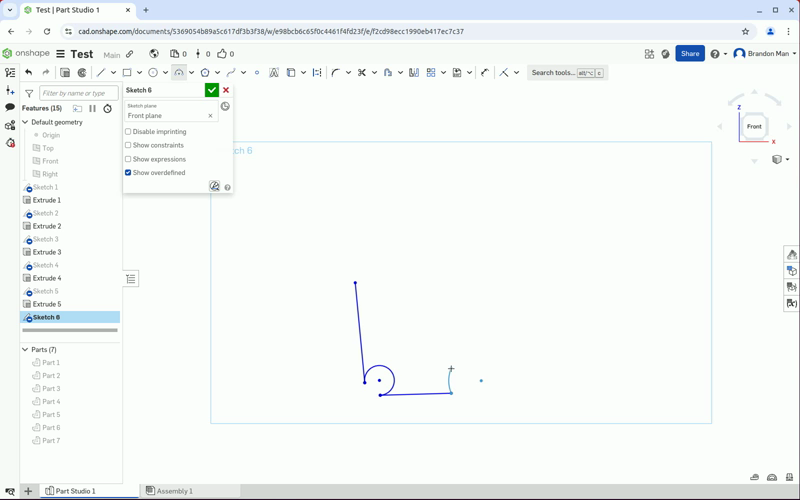
click(451, 368)
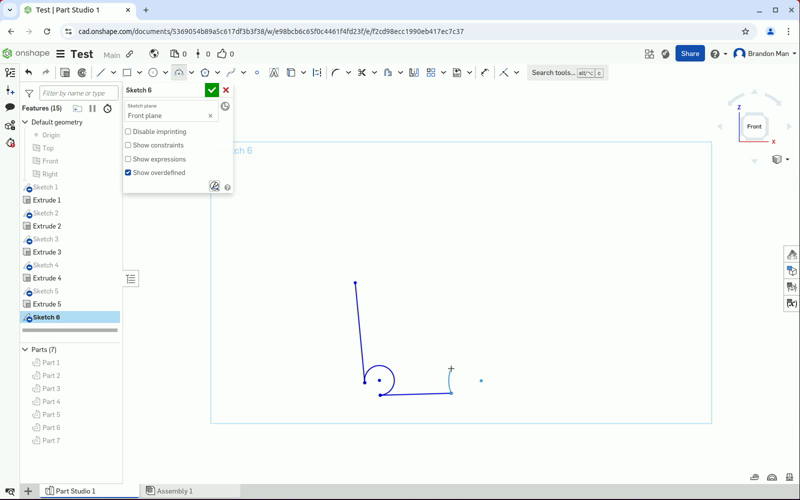
mouse_move(438, 380)
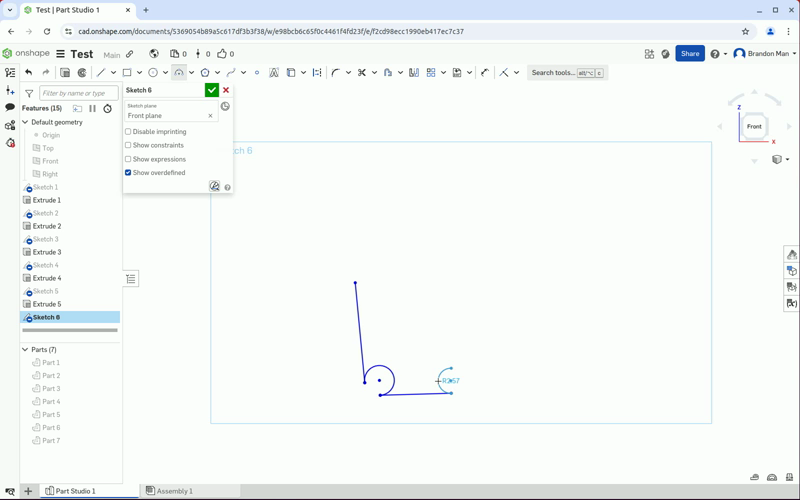
click(438, 380)
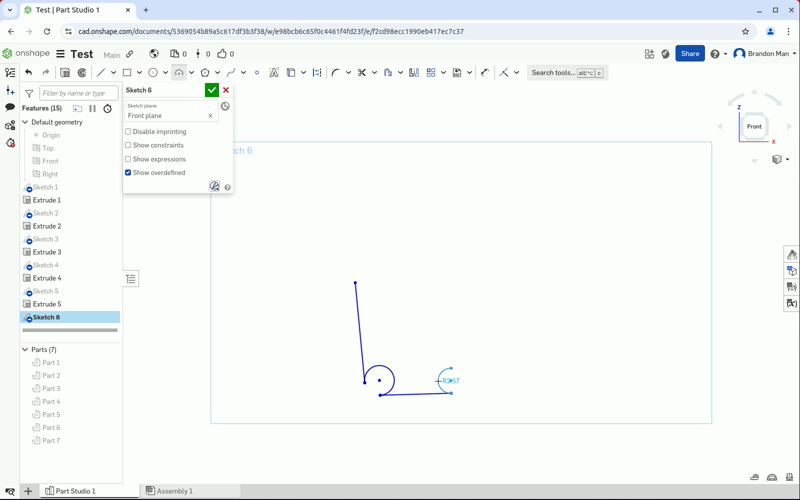
key_up(shift)
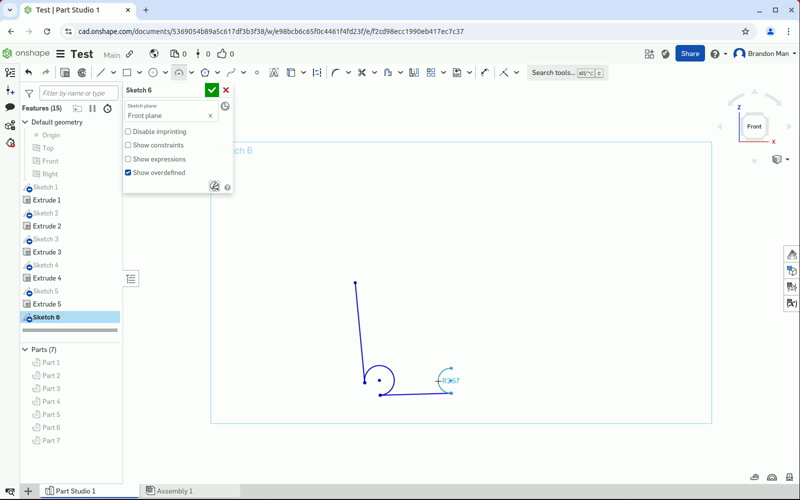
key(esc)
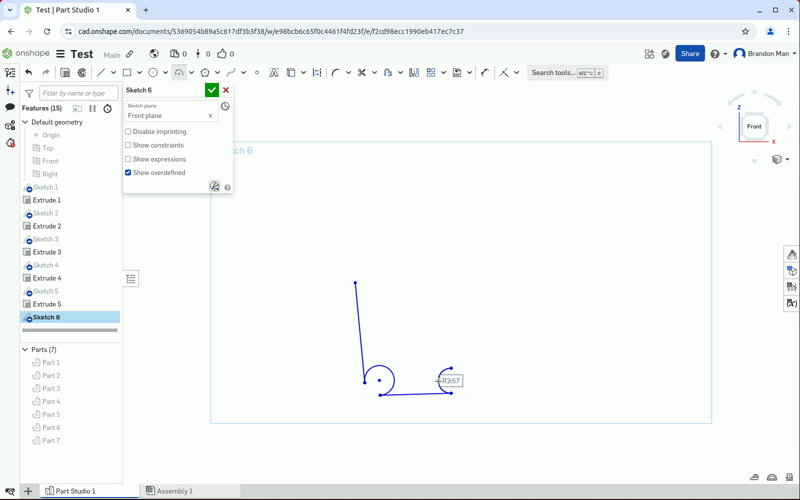
key(l)
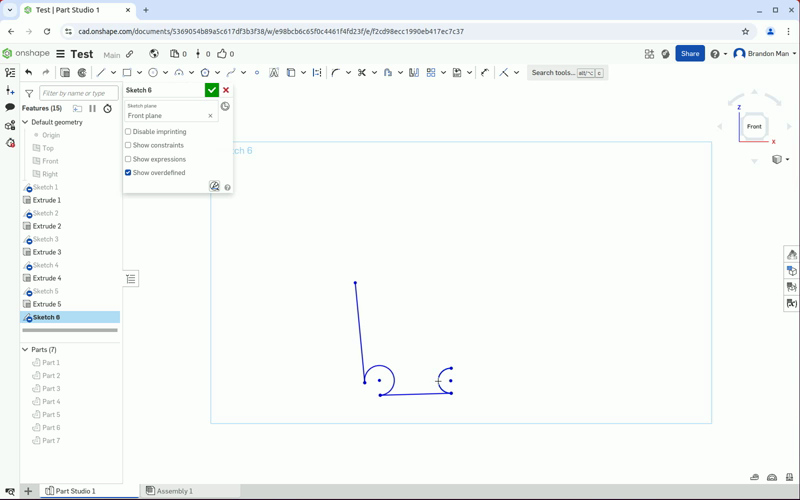
mouse_move(451, 368)
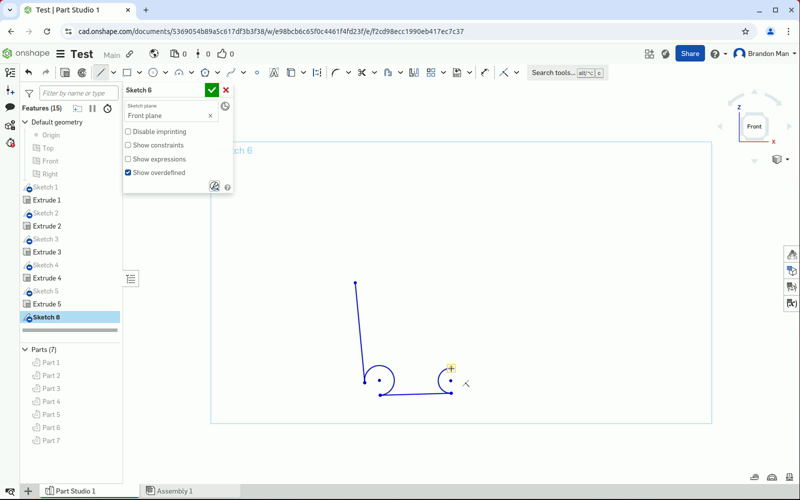
click(451, 368)
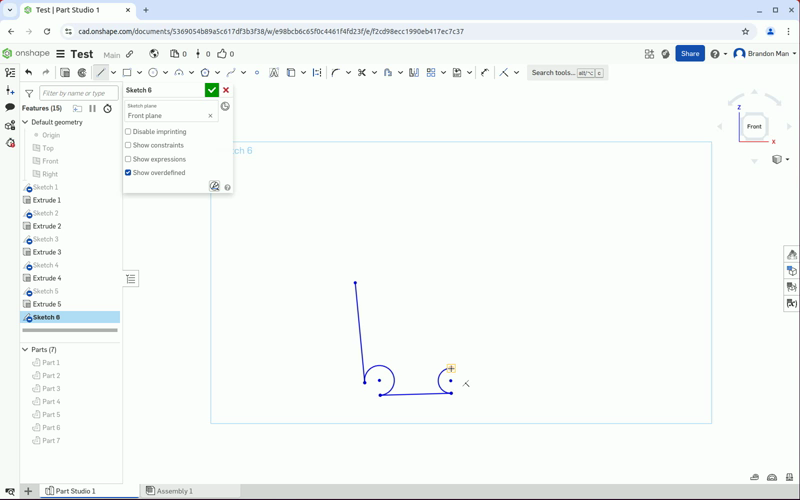
key_down(shift)
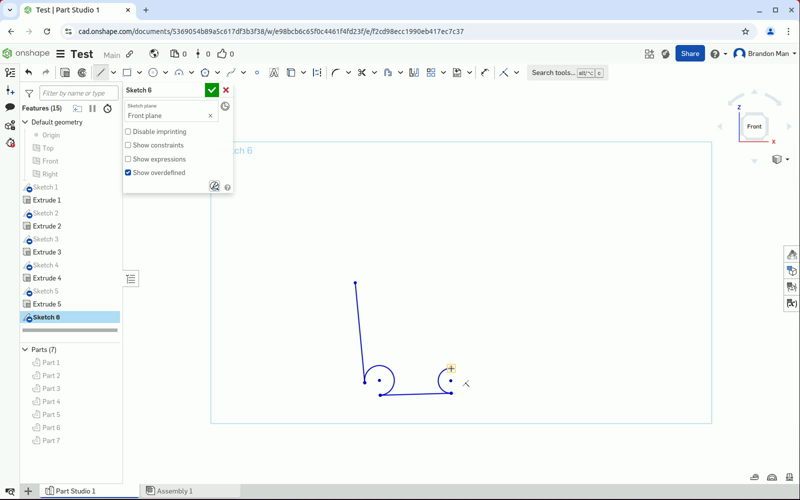
mouse_move(481, 368)
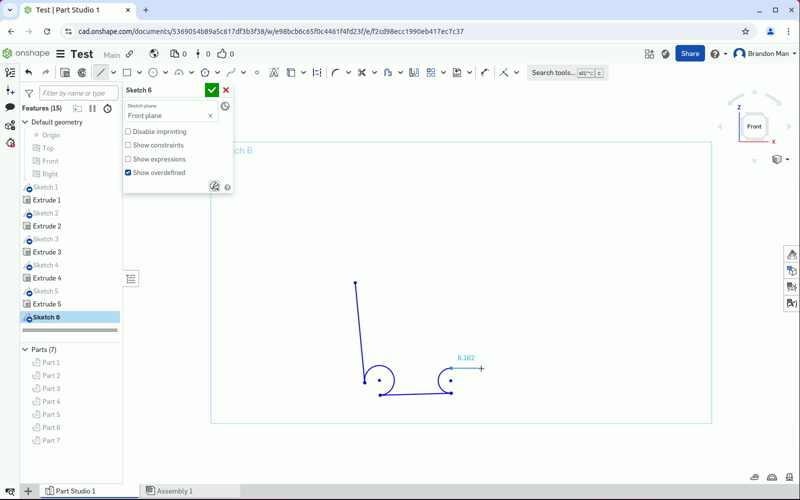
mouse_move(409, 366)
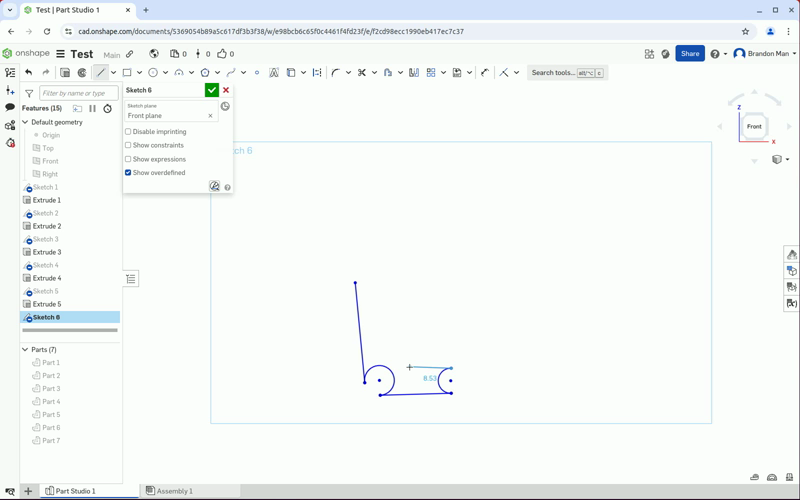
click(409, 366)
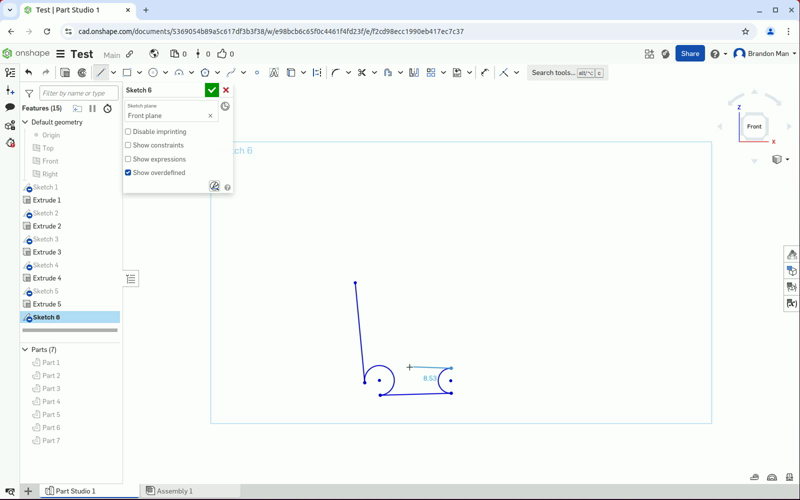
key_up(shift)
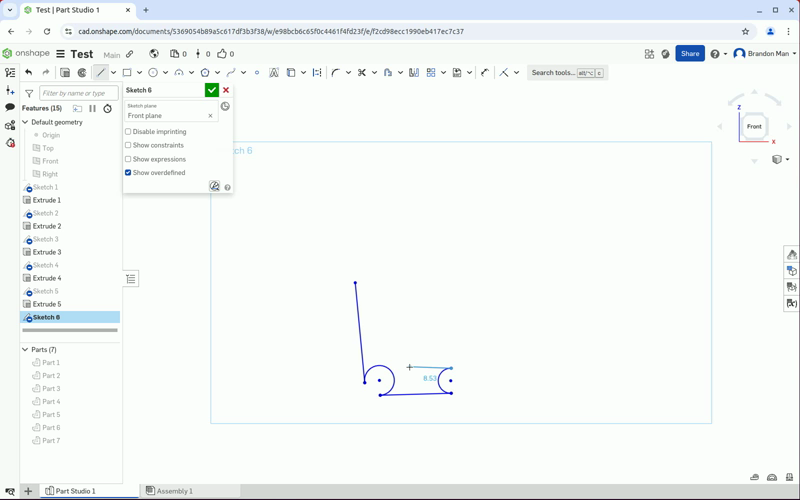
key(esc)
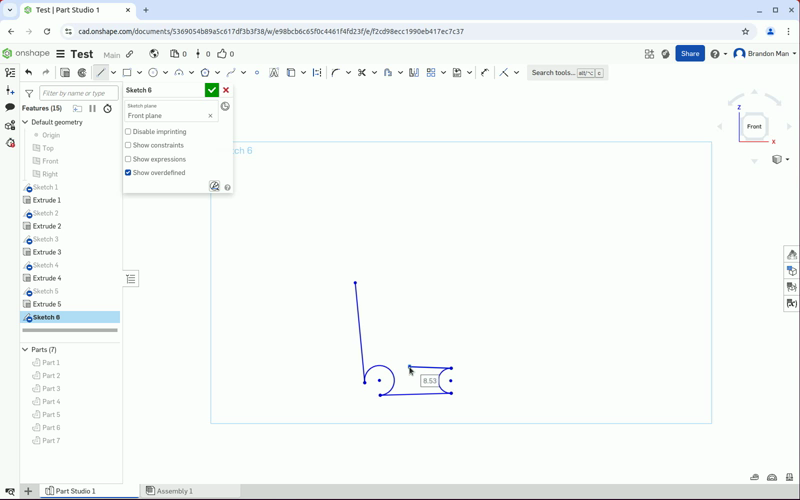
key(a)
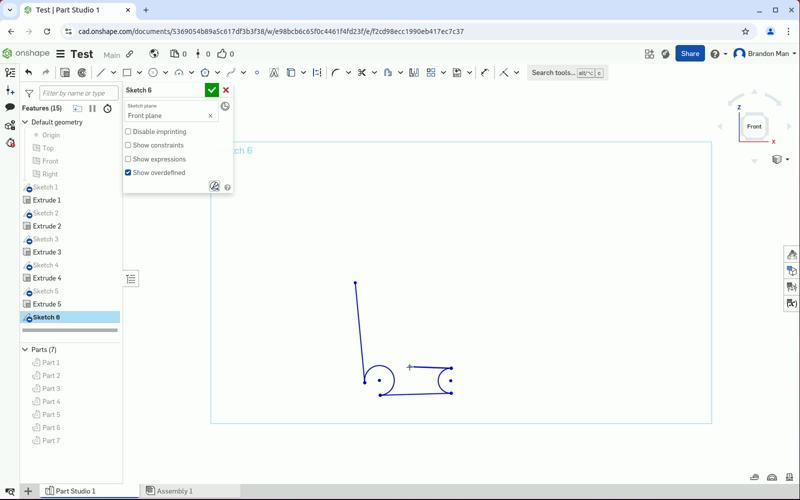
mouse_move(409, 366)
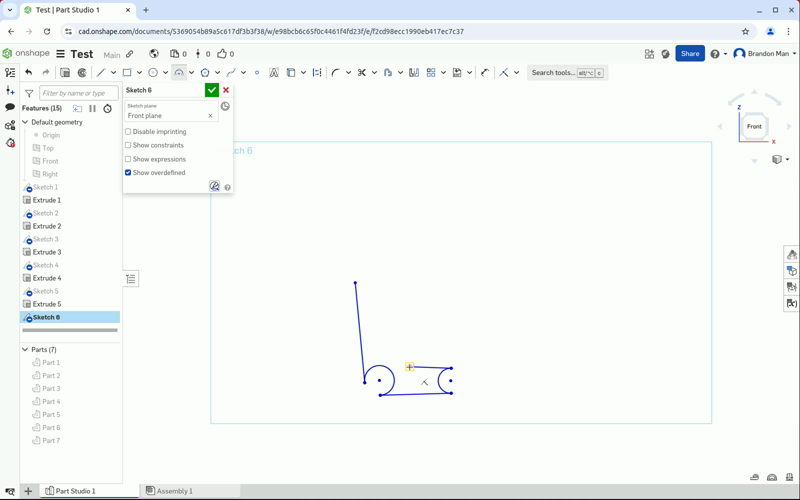
click(409, 366)
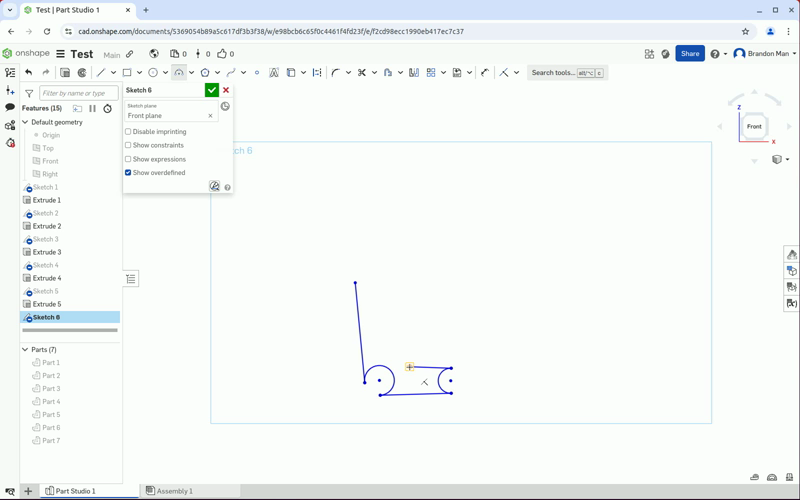
key_down(shift)
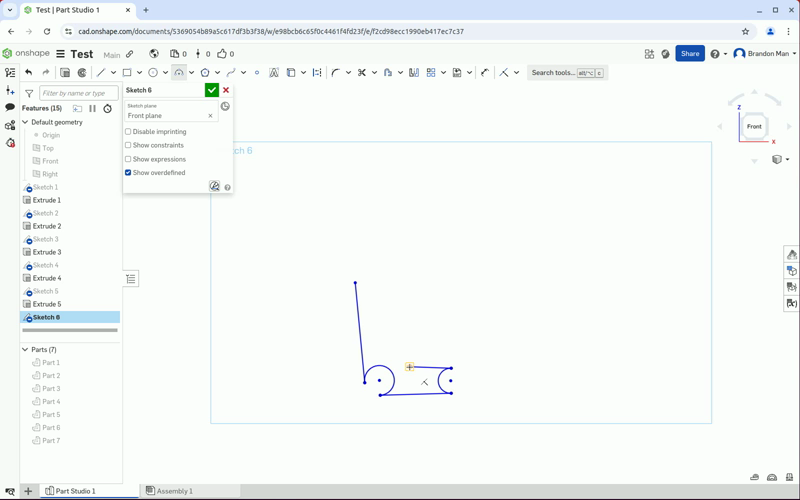
mouse_move(398, 352)
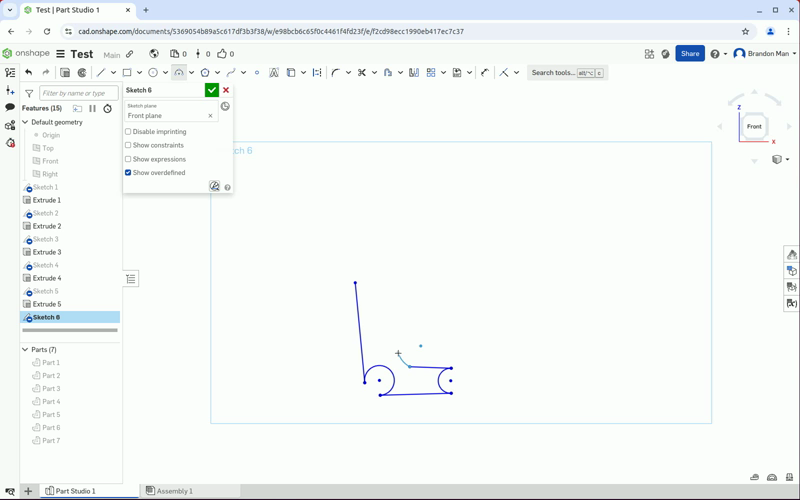
click(398, 352)
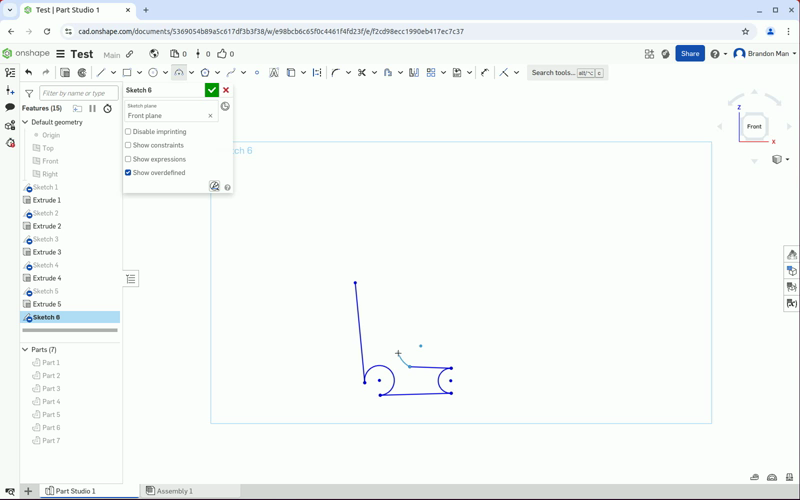
mouse_move(400, 362)
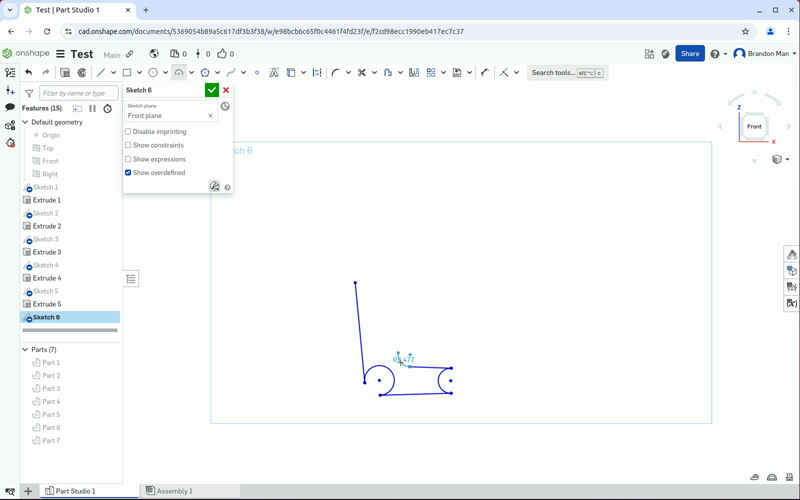
click(400, 362)
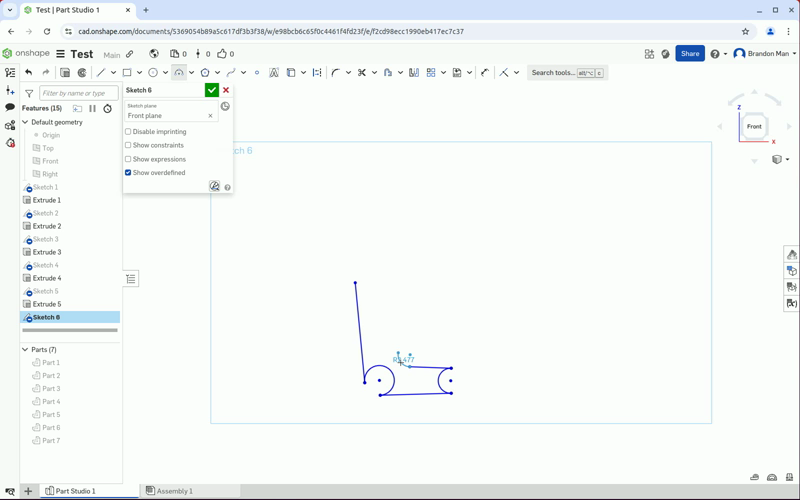
key_up(shift)
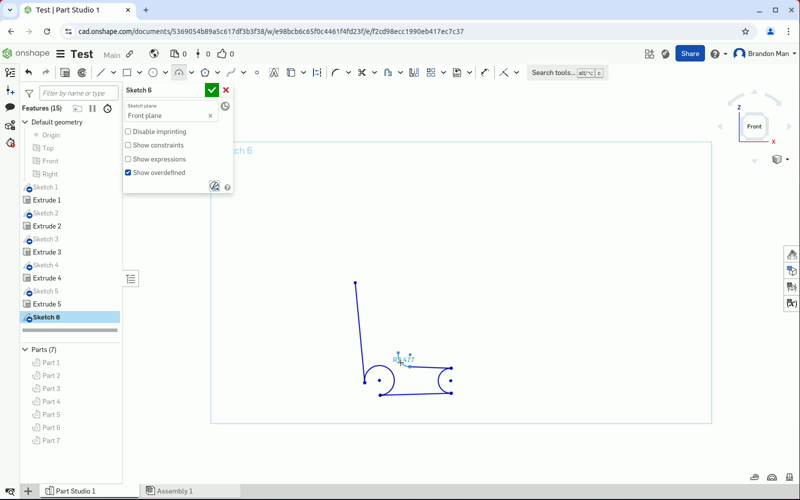
key(esc)
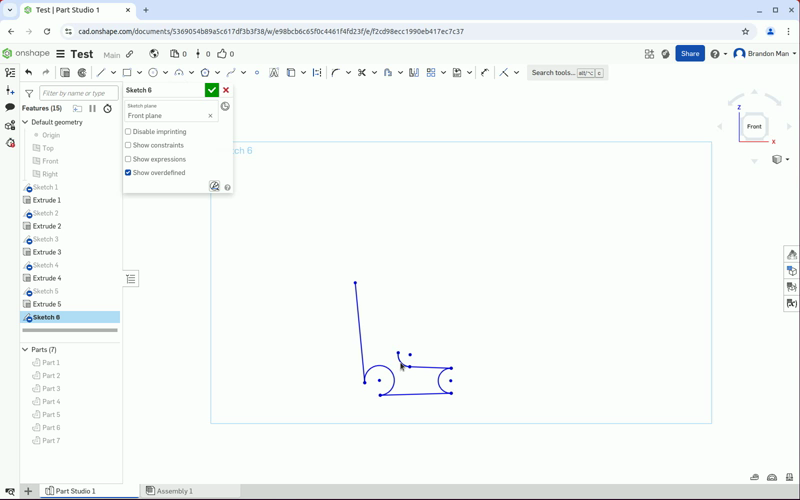
key(l)
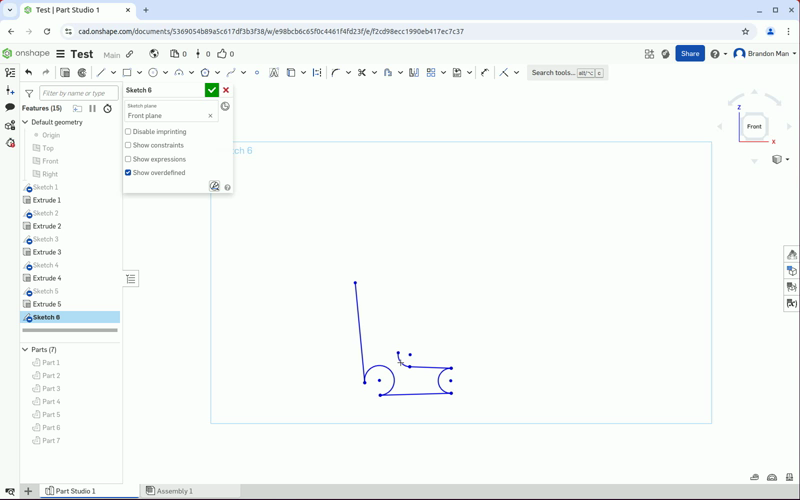
mouse_move(398, 352)
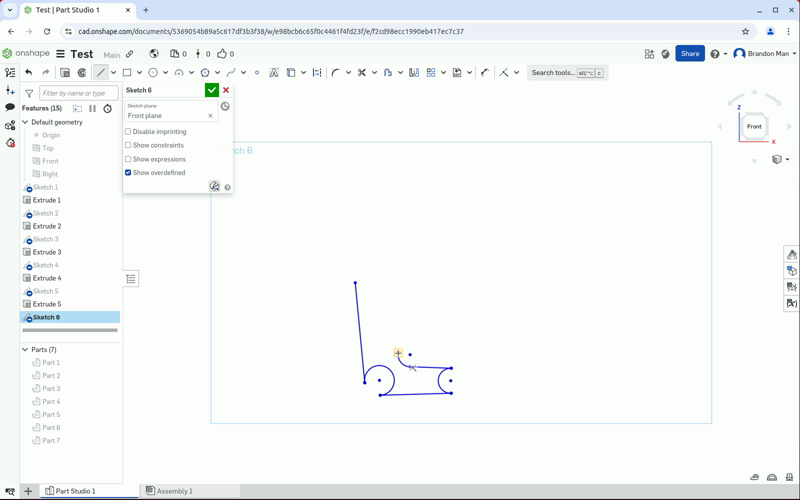
click(398, 352)
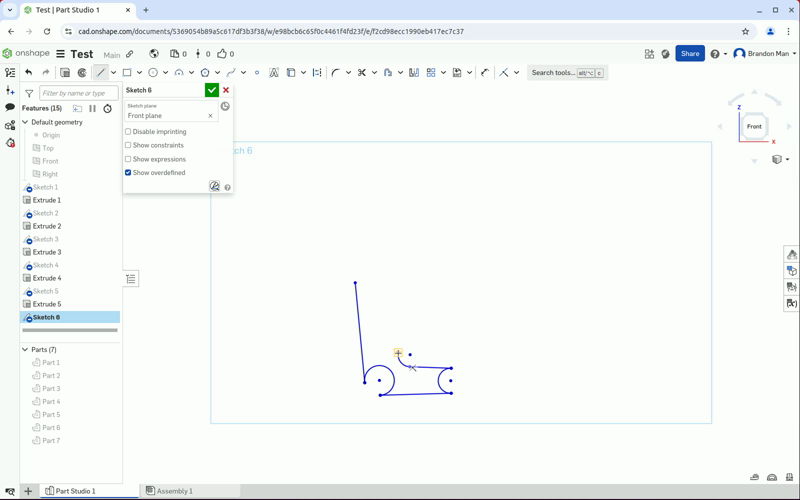
key_down(shift)
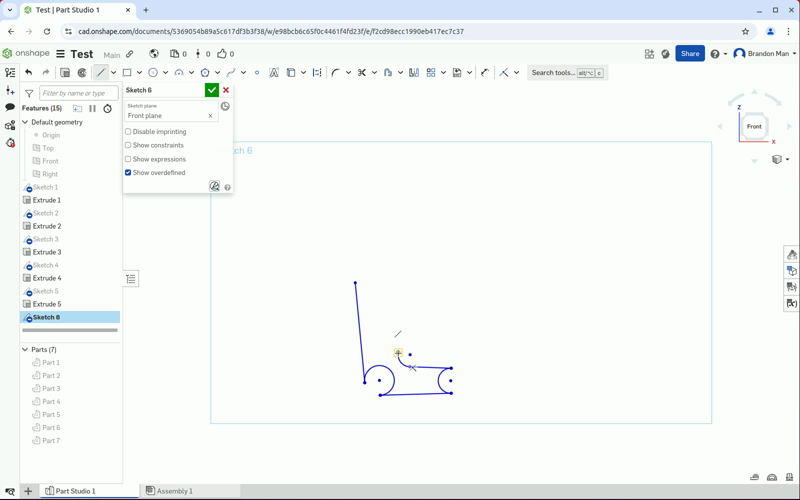
mouse_move(404, 282)
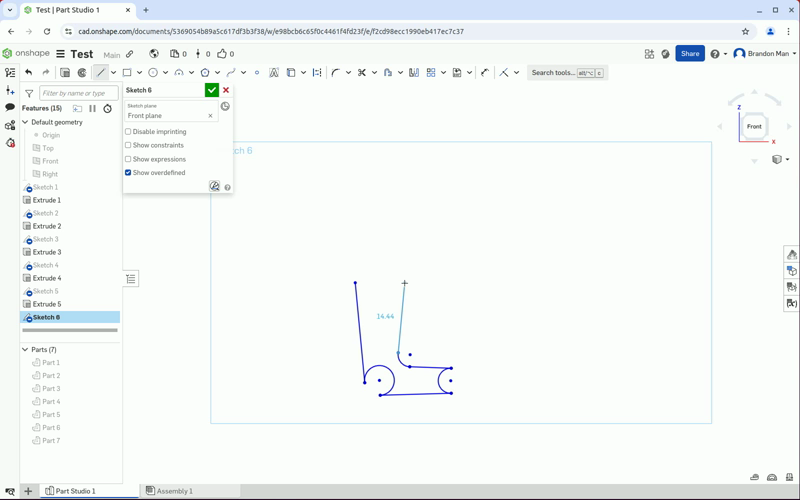
click(404, 282)
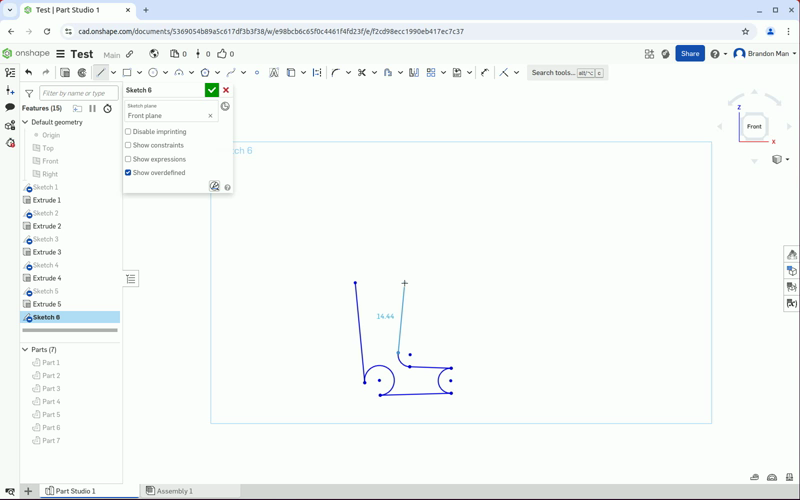
key_up(shift)
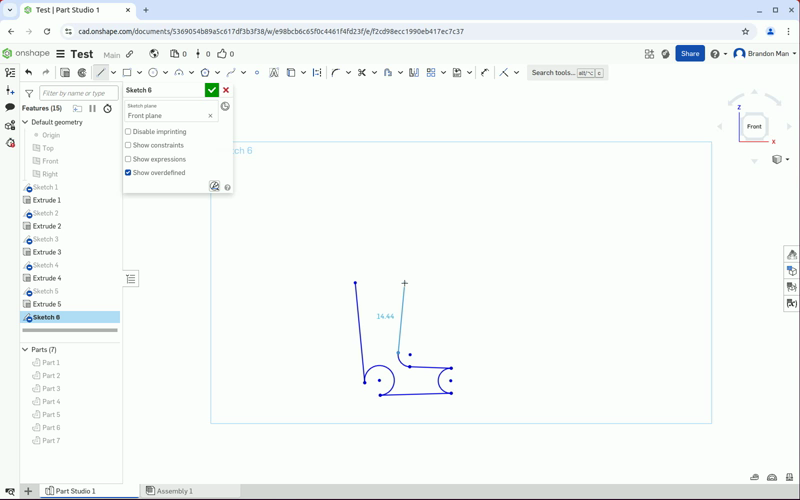
key(esc)
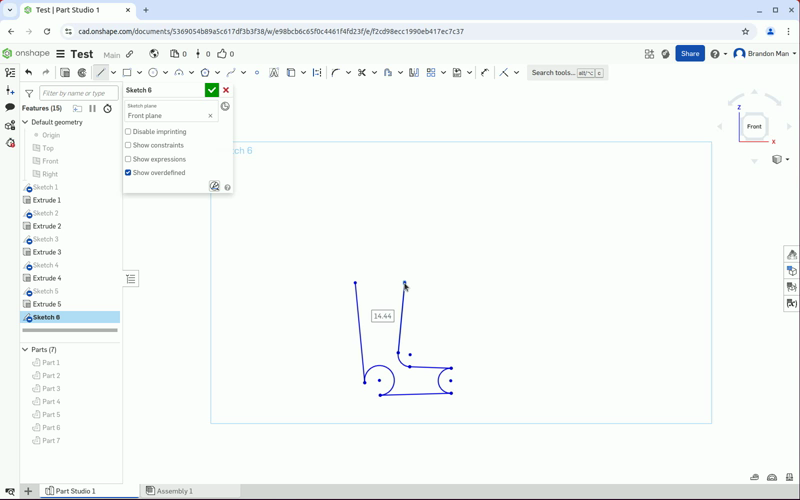
key(a)
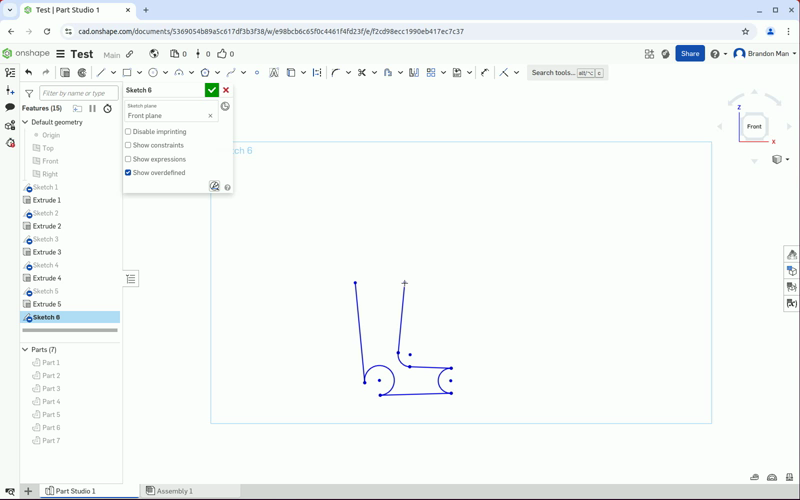
mouse_move(404, 282)
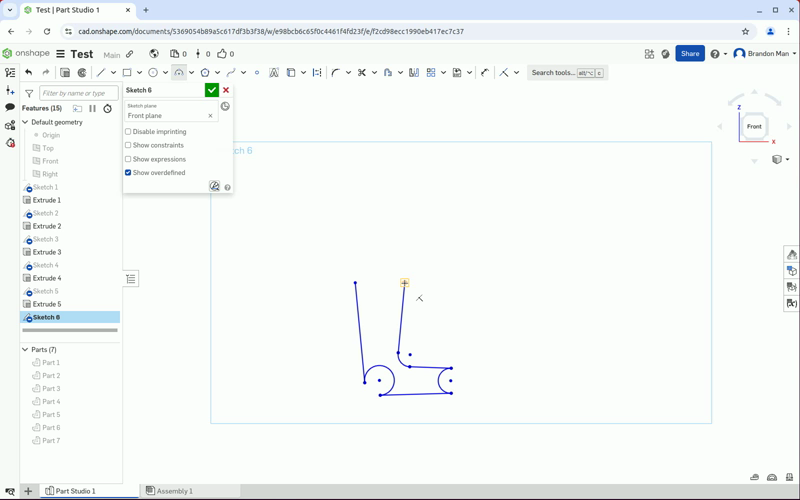
click(404, 282)
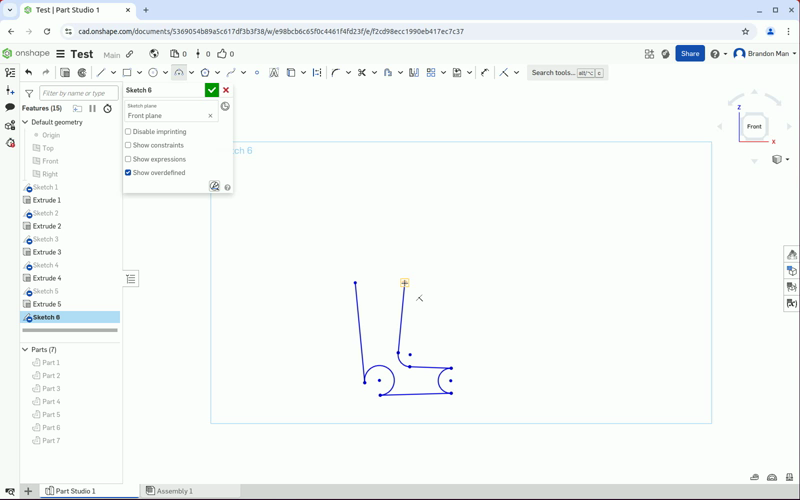
mouse_move(355, 282)
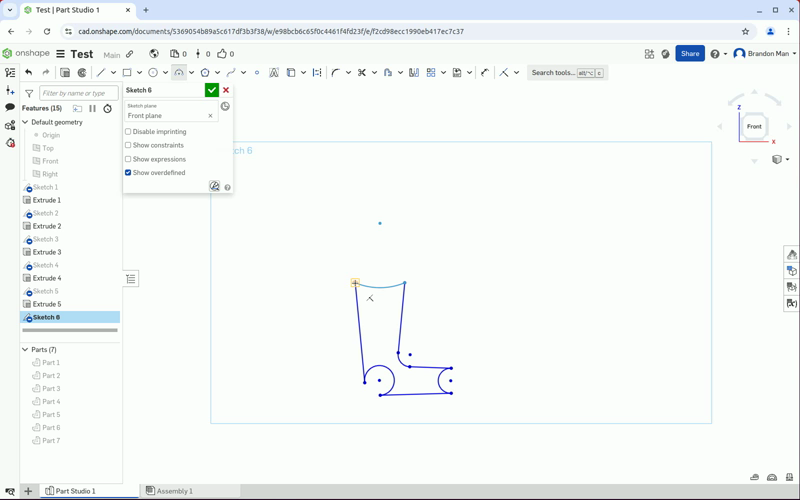
click(355, 282)
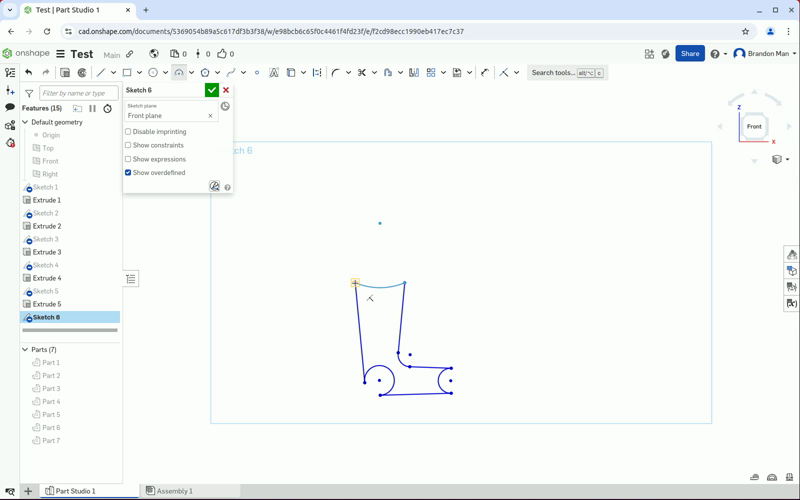
key_down(shift)
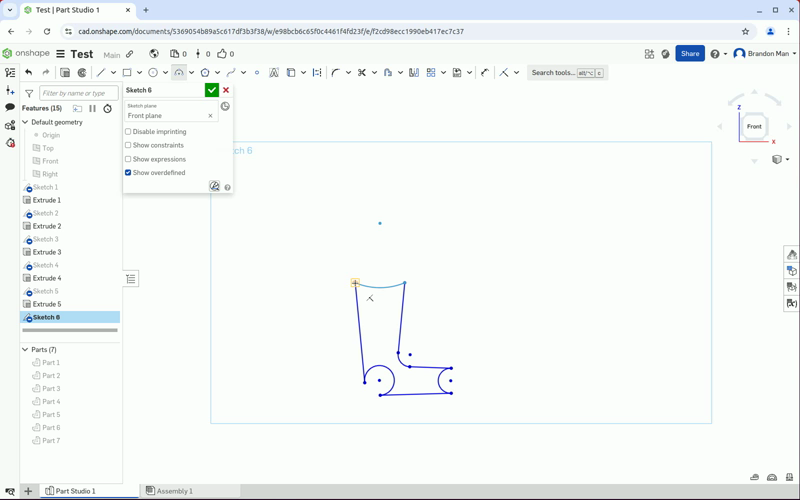
mouse_move(380, 305)
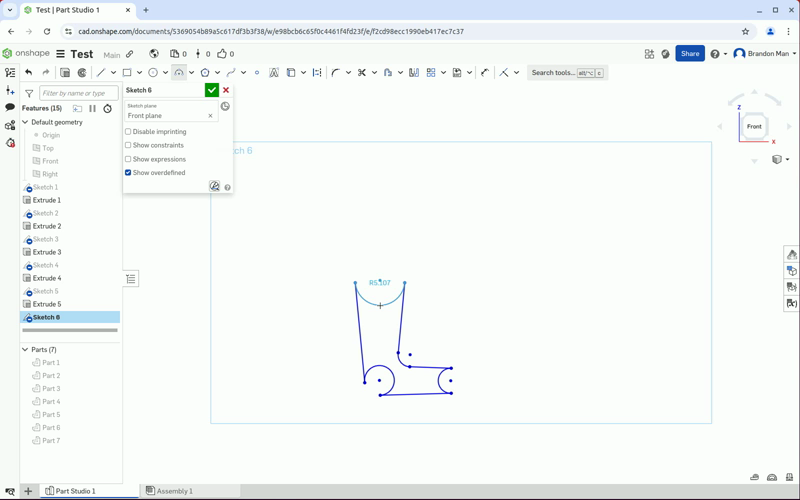
click(380, 305)
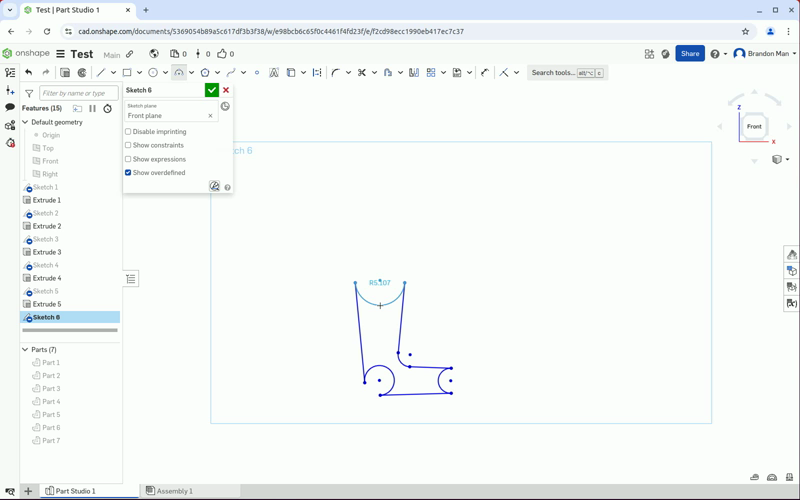
key_up(shift)
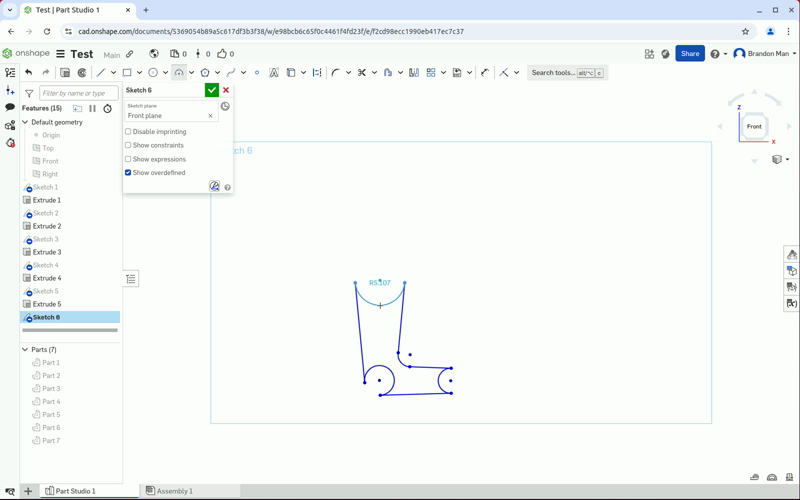
key(esc)
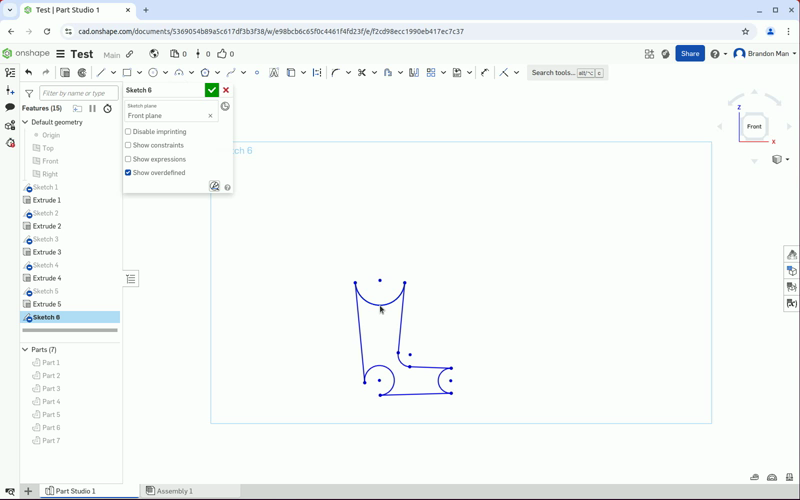
mouse_move(390, 312)
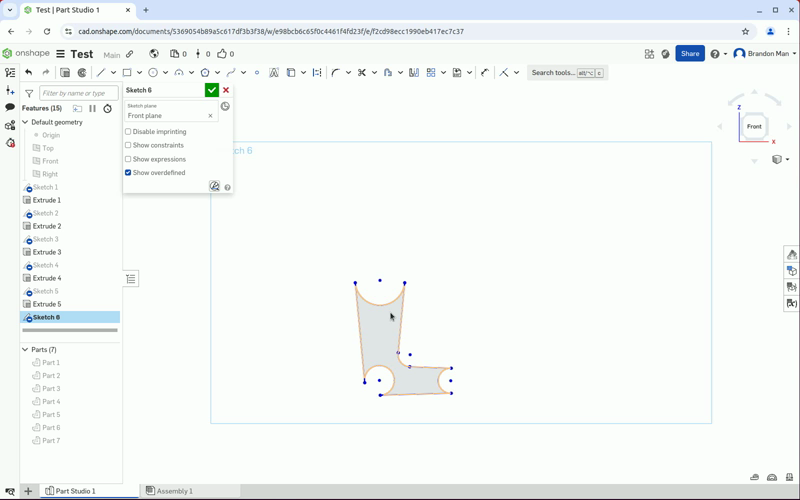
click(390, 312)
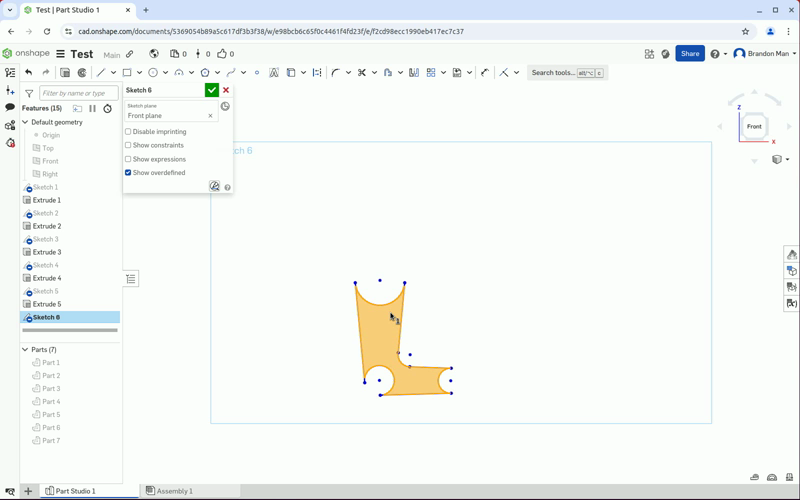
mouse_move(73, 352)
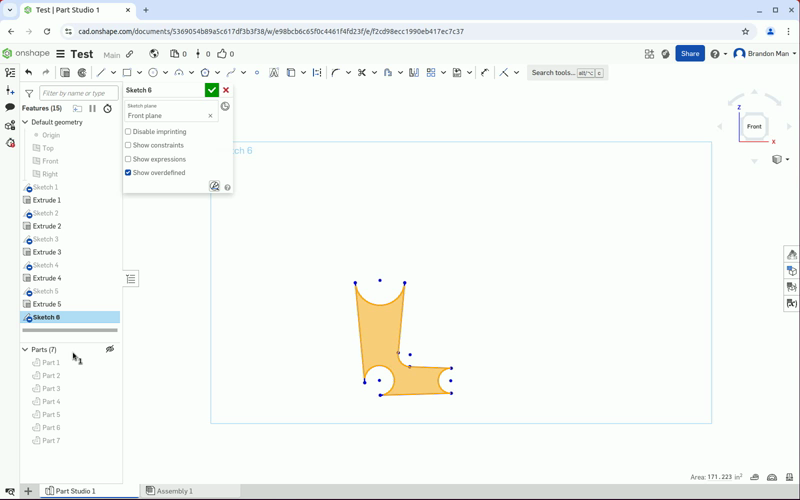
key(shift+y)
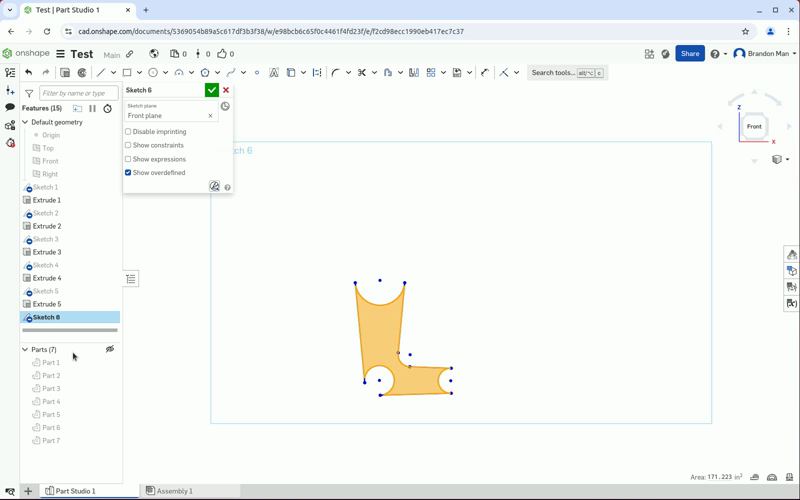
key(shift+e)
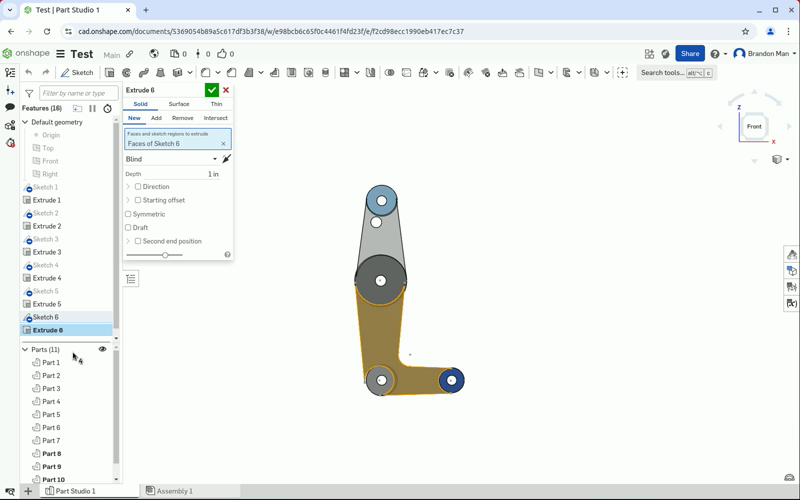
mouse_move(143, 106)
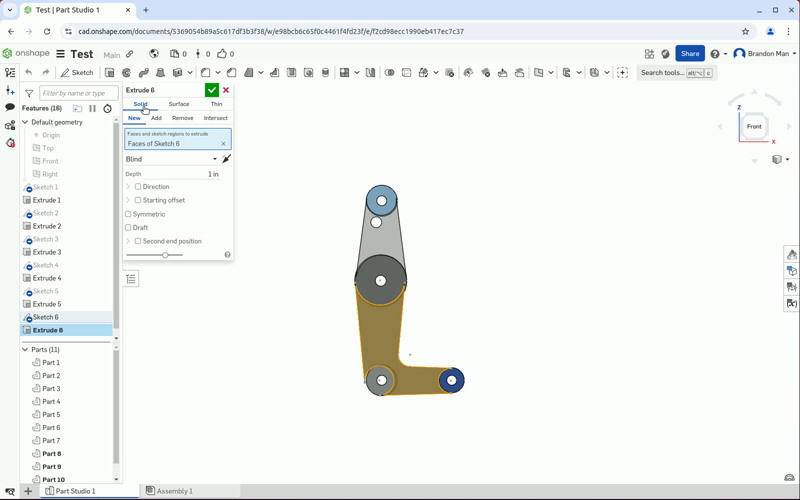
click(143, 106)
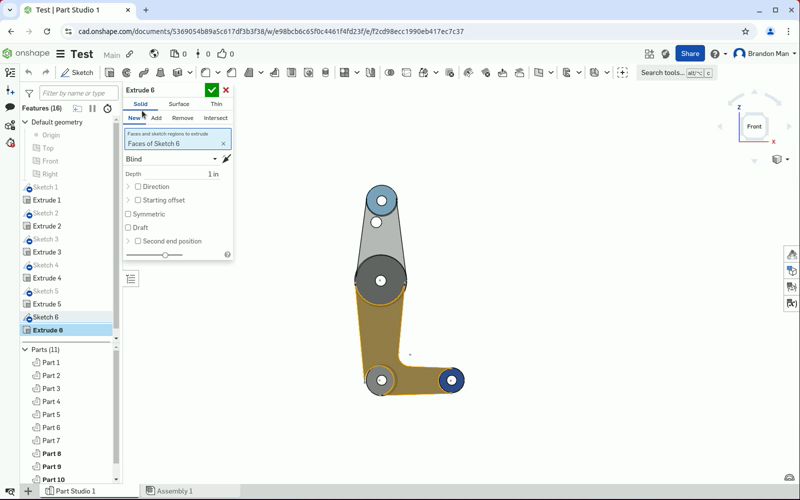
mouse_move(137, 120)
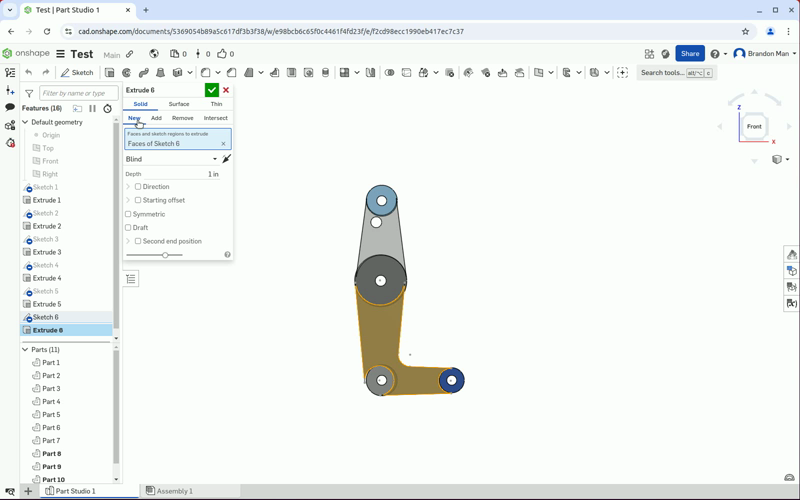
click(137, 120)
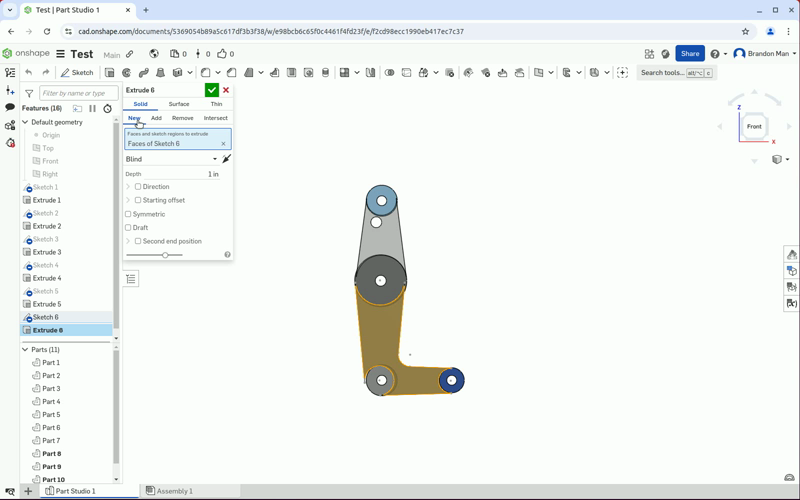
key(tab, 4)
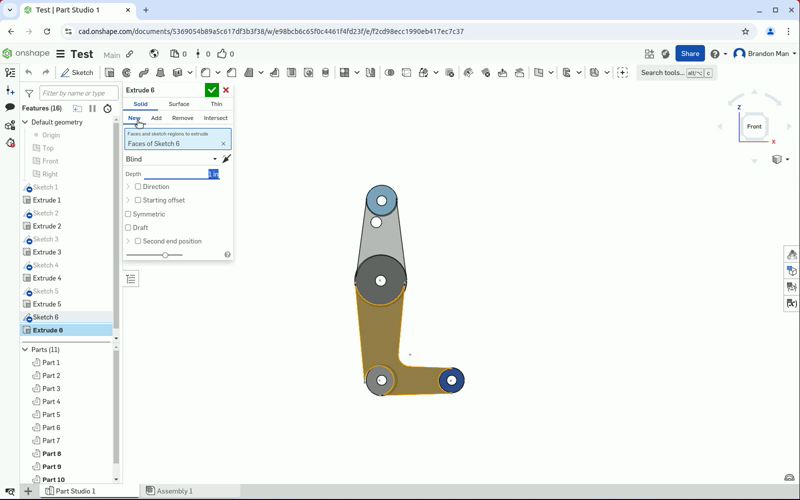
text(0.963)
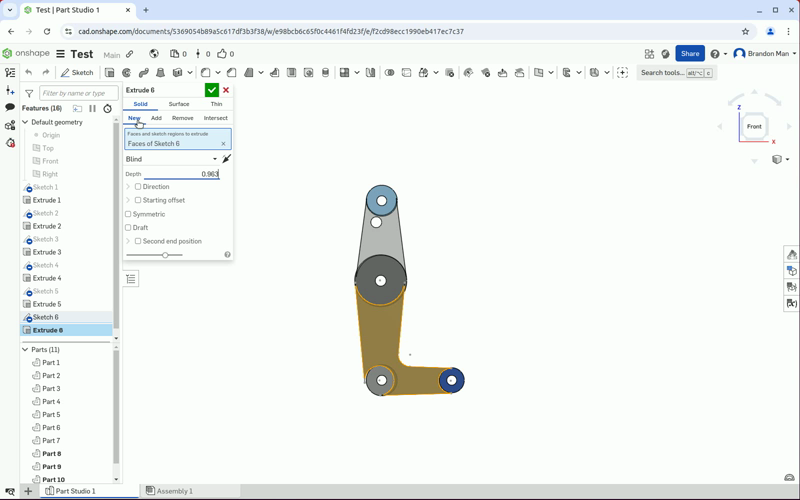
key(enter)
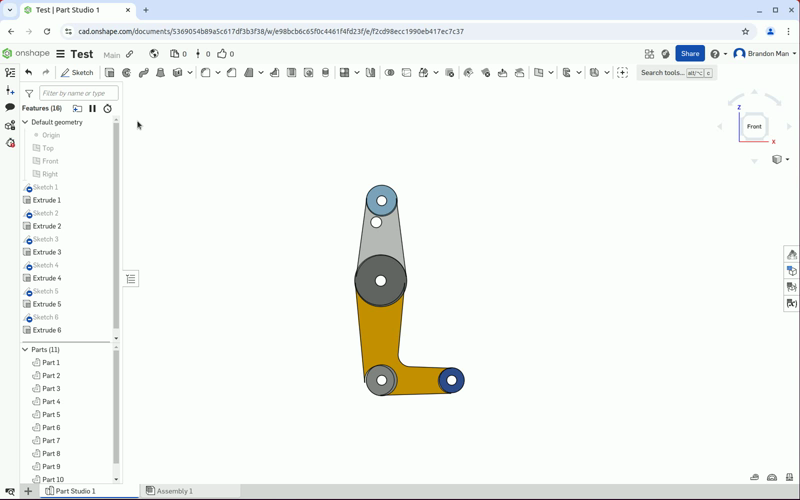
key(shift+h)
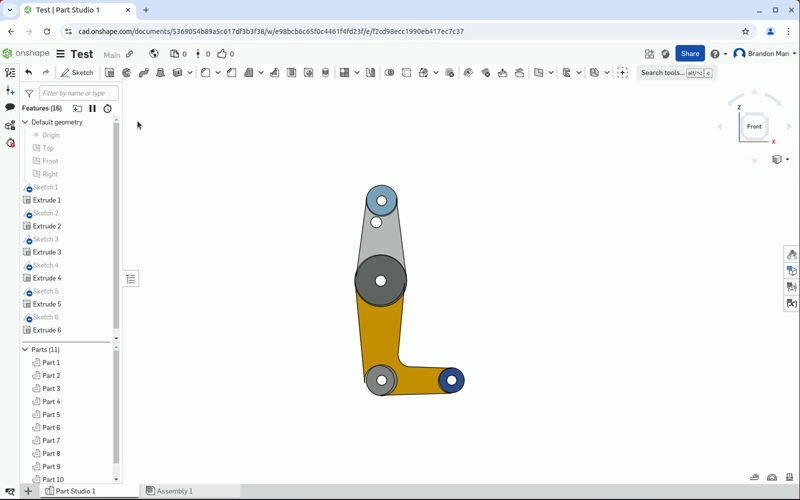
key(shift+h)
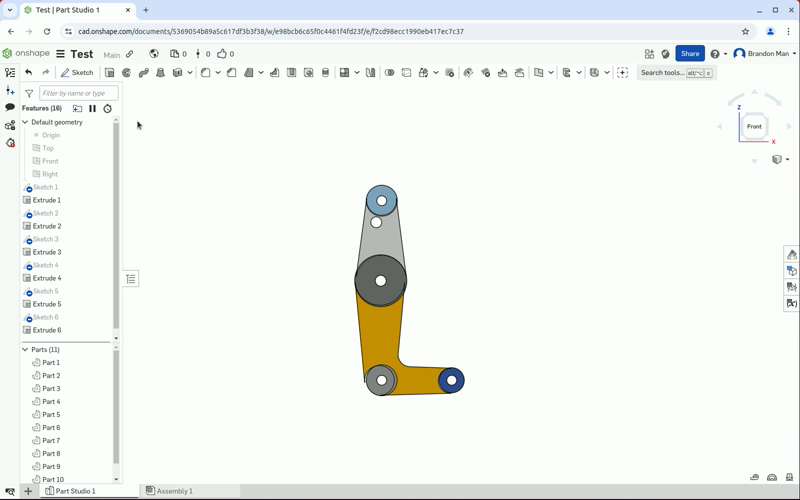
mouse_move(69, 189)
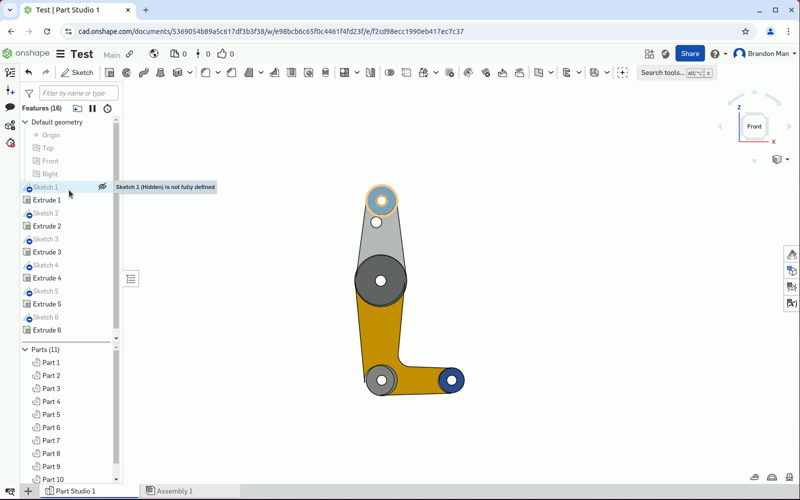
click(69, 189)
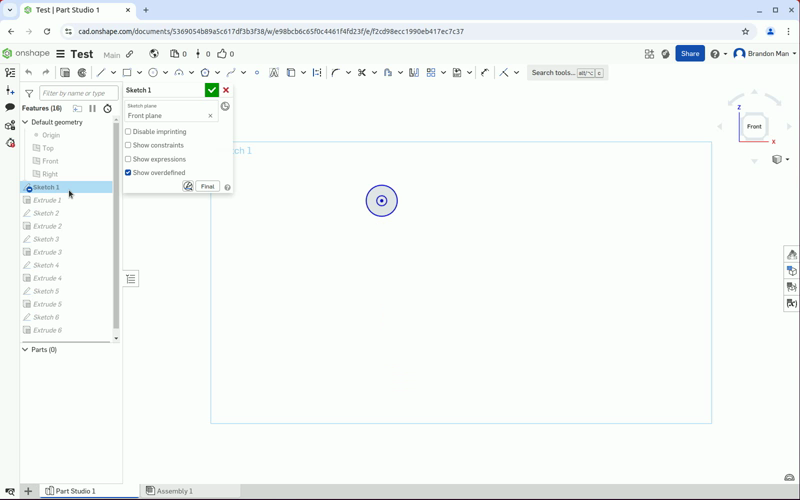
mouse_move(229, 92)
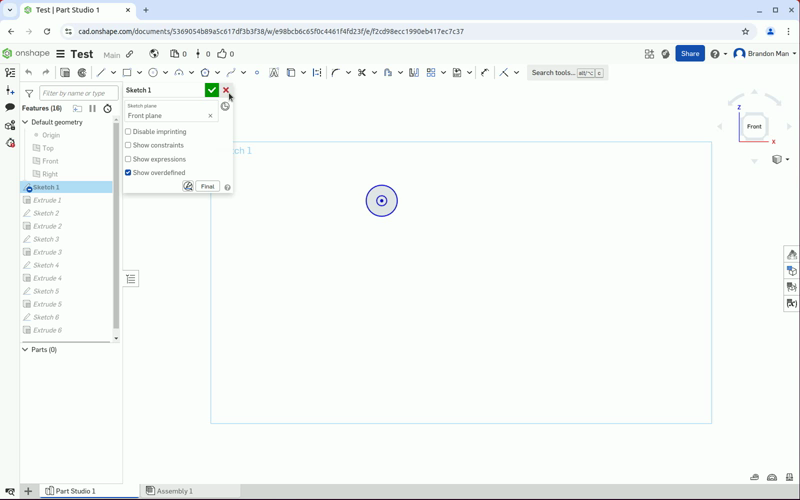
click(229, 92)
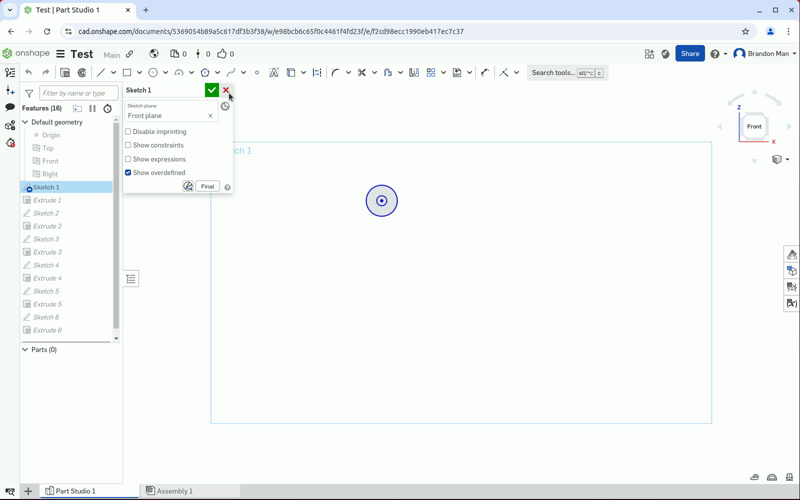
key(shift+s)
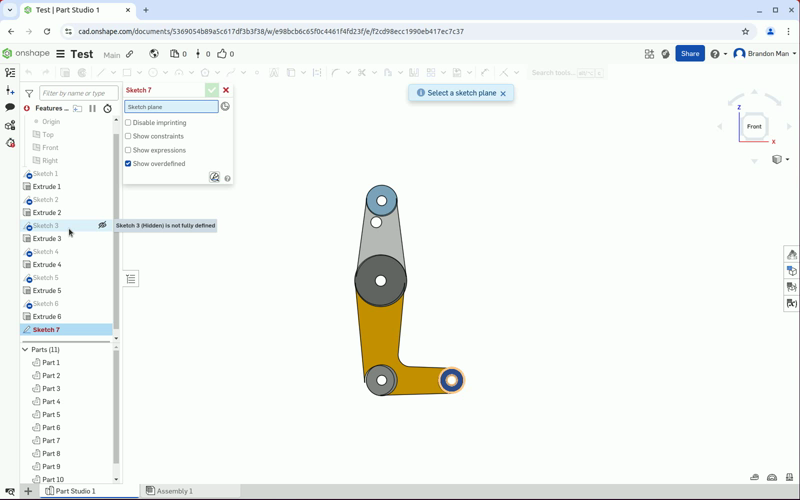
scroll(3)
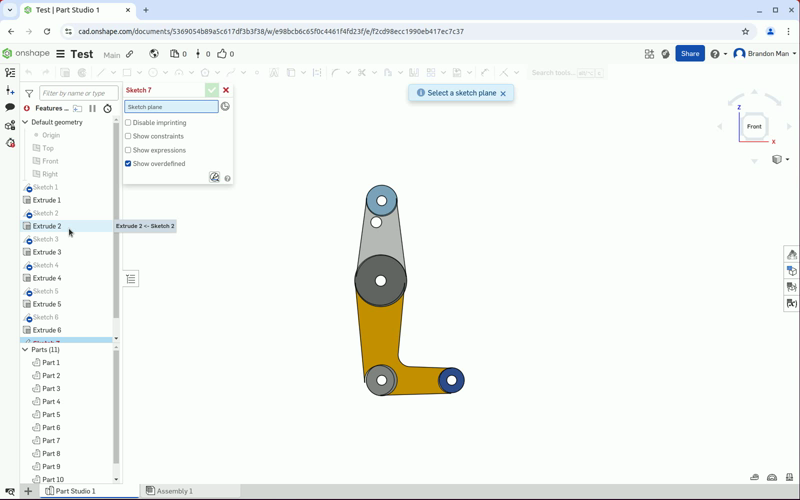
mouse_move(69, 163)
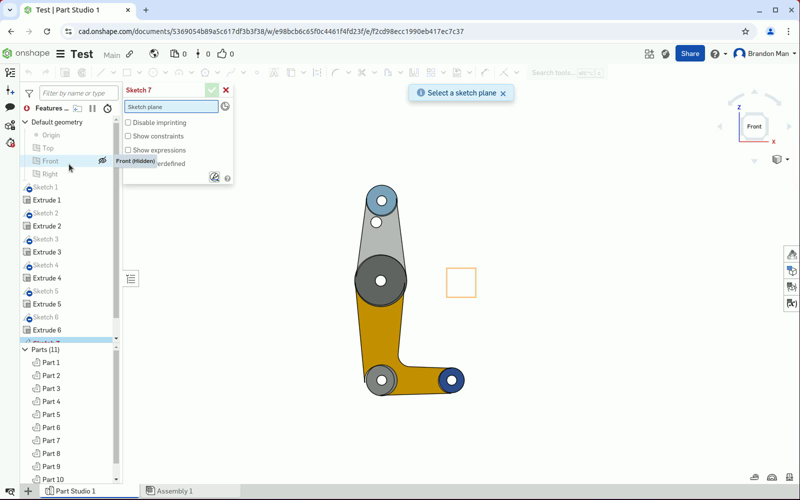
click(69, 163)
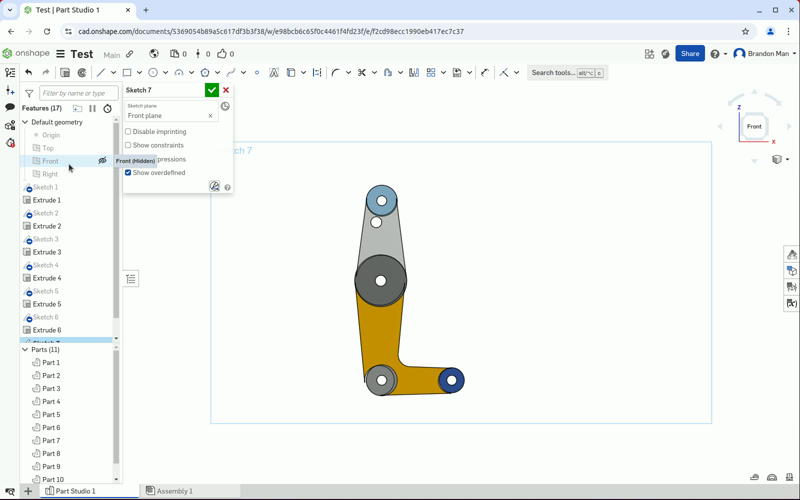
mouse_move(69, 352)
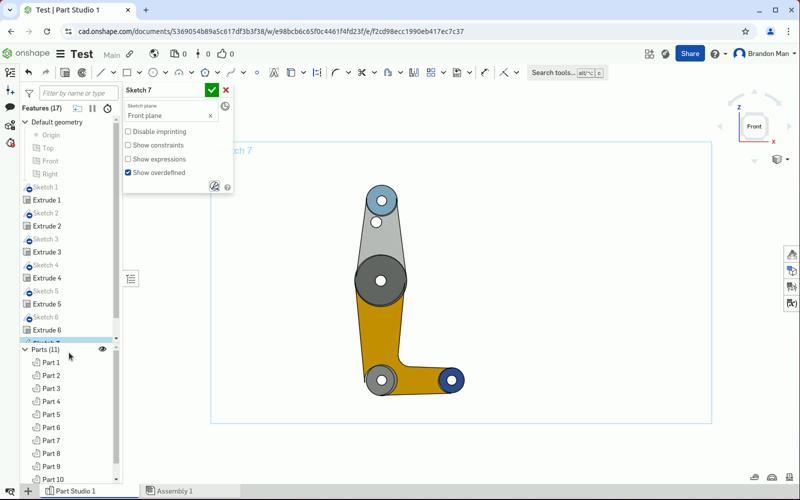
key(y)
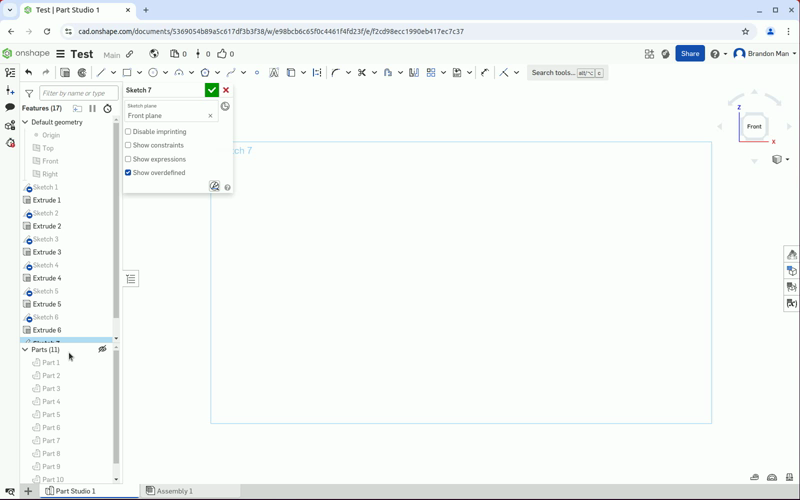
key(c)
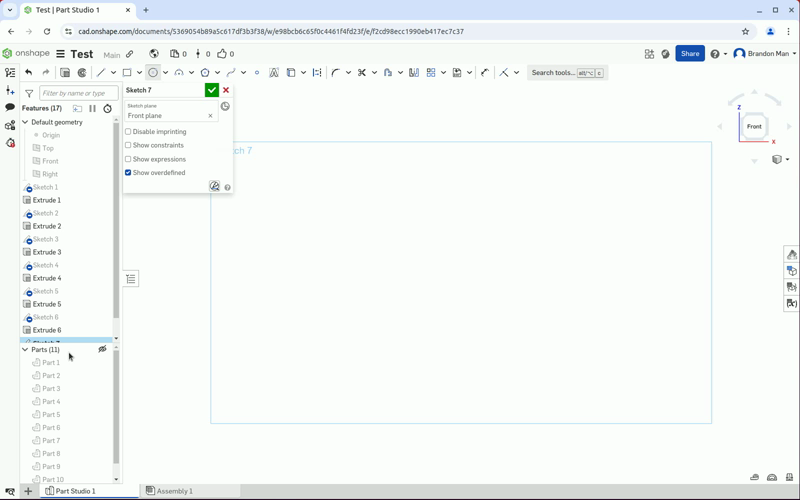
key_down(shift)
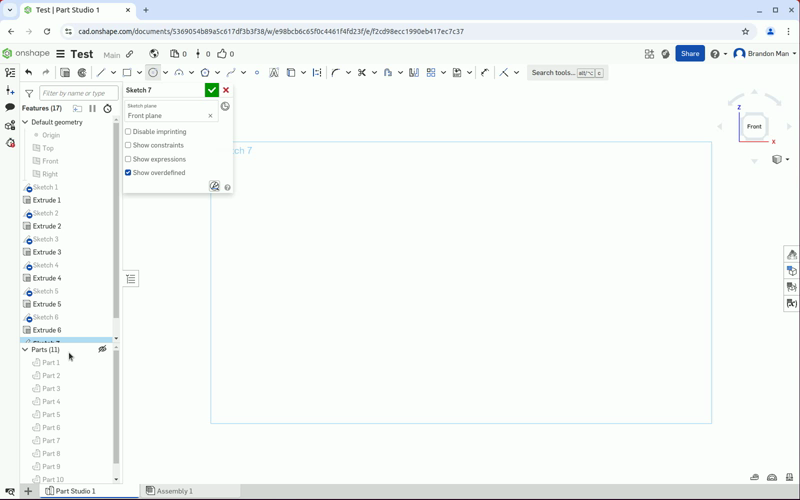
mouse_move(491, 249)
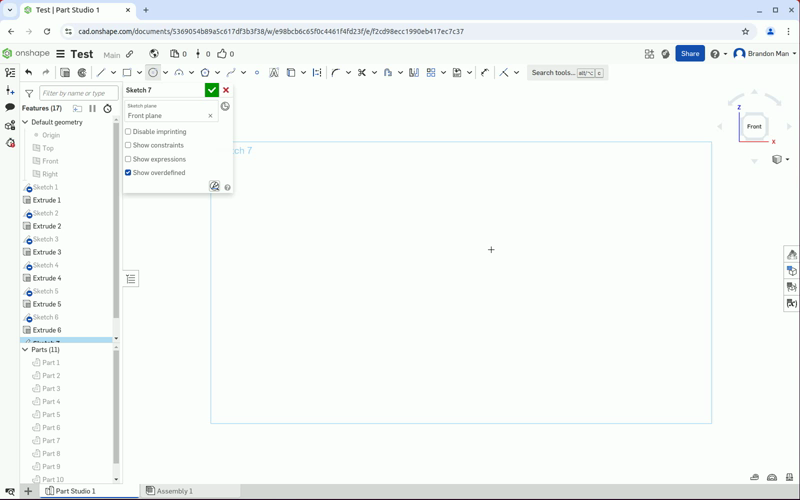
click(491, 249)
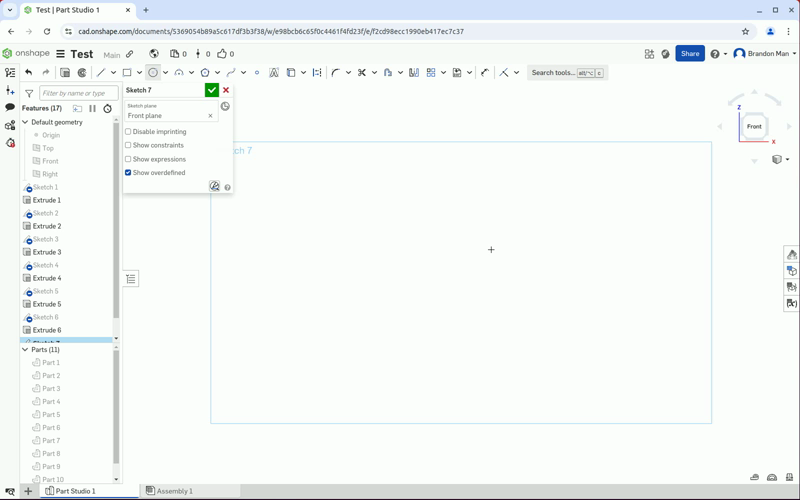
key_up(shift)
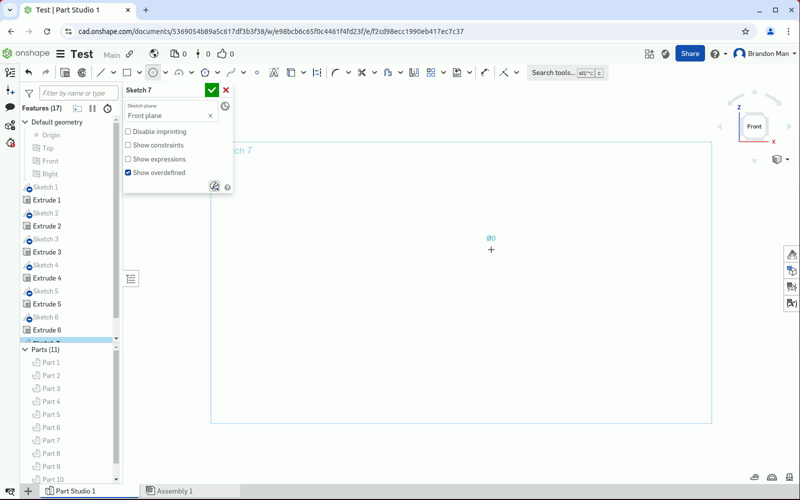
mouse_move(497, 249)
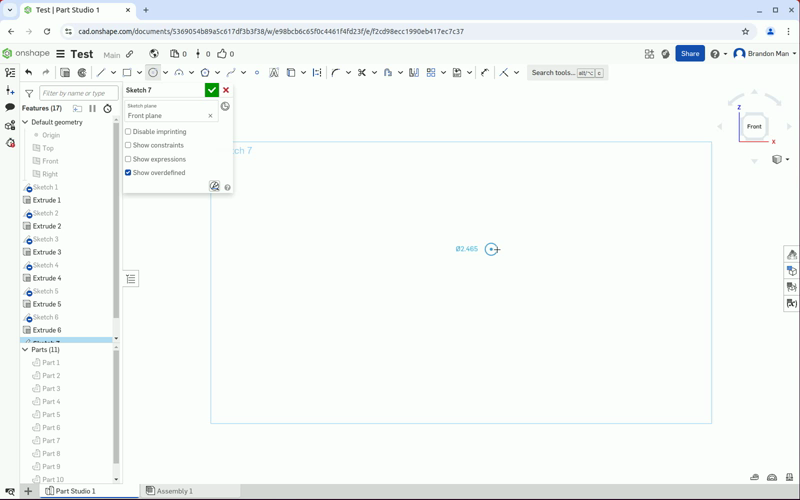
click(497, 249)
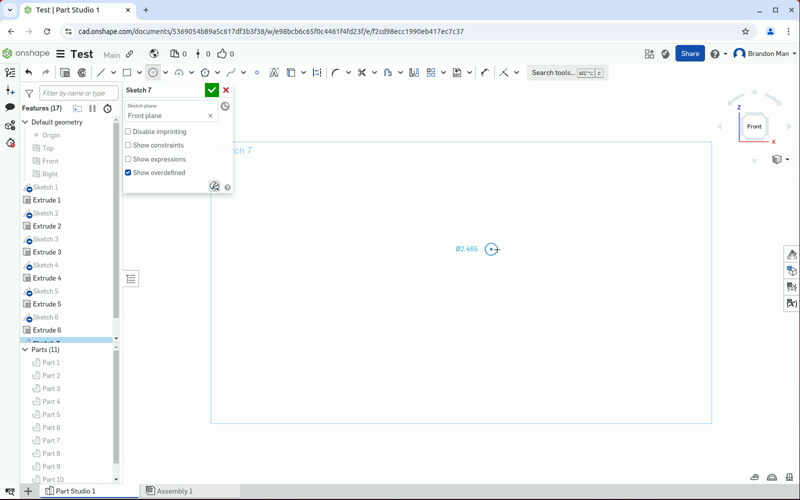
key(esc)
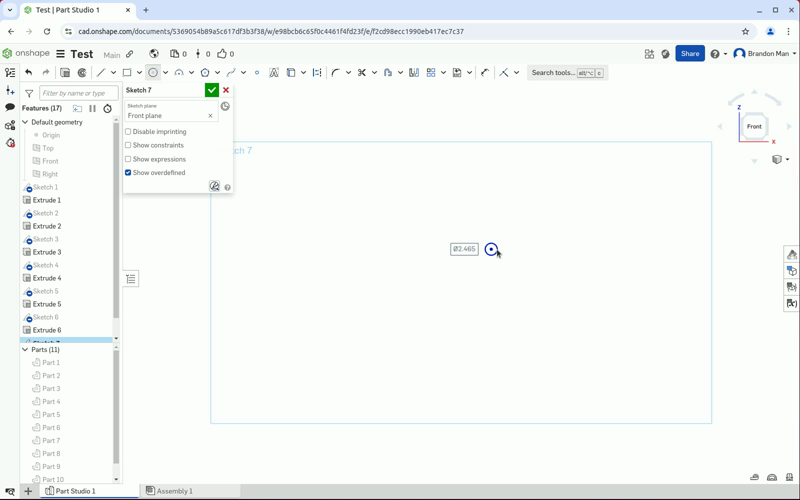
mouse_move(491, 245)
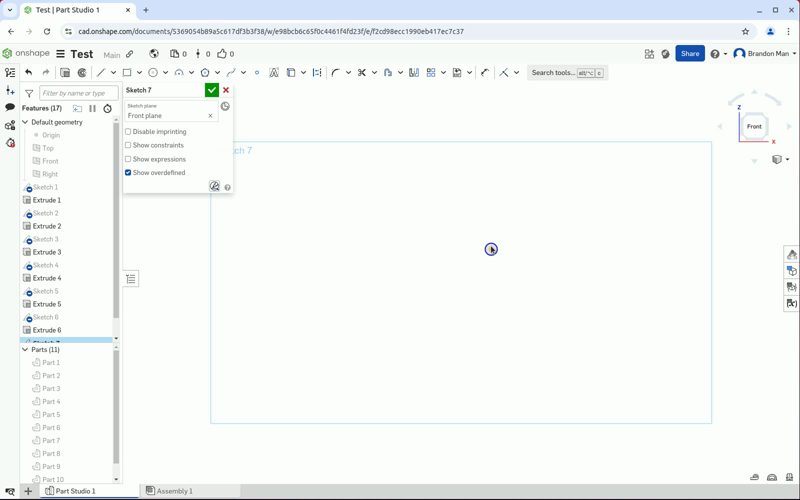
scroll(6)
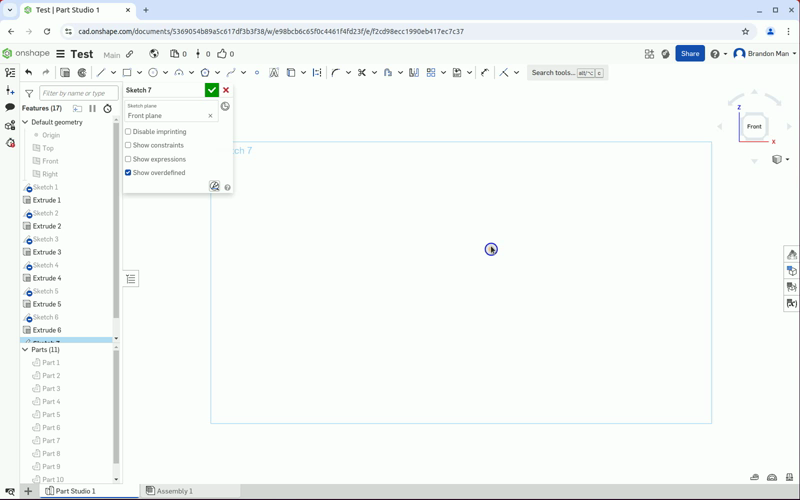
scroll(6)
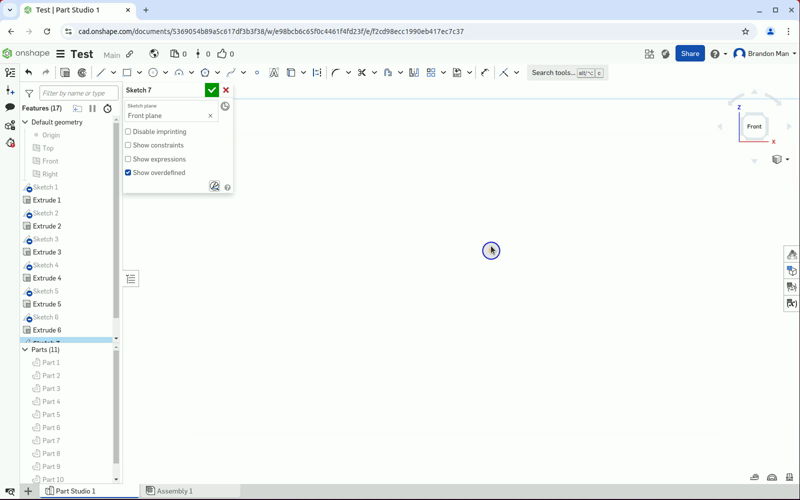
scroll(6)
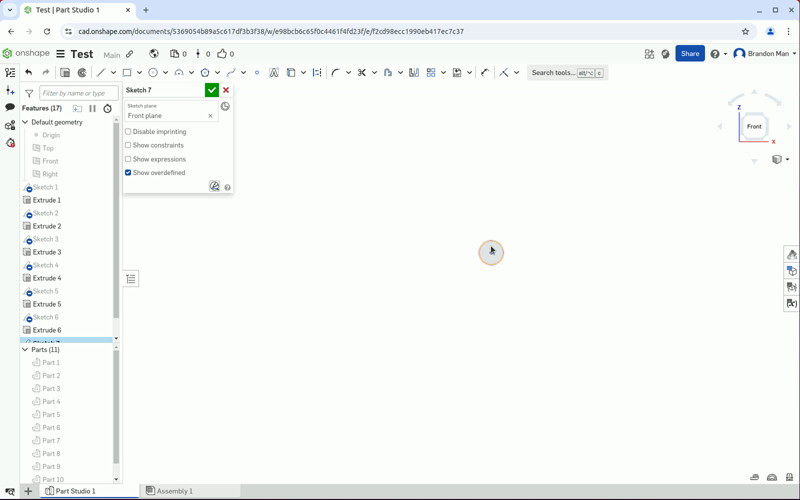
scroll(6)
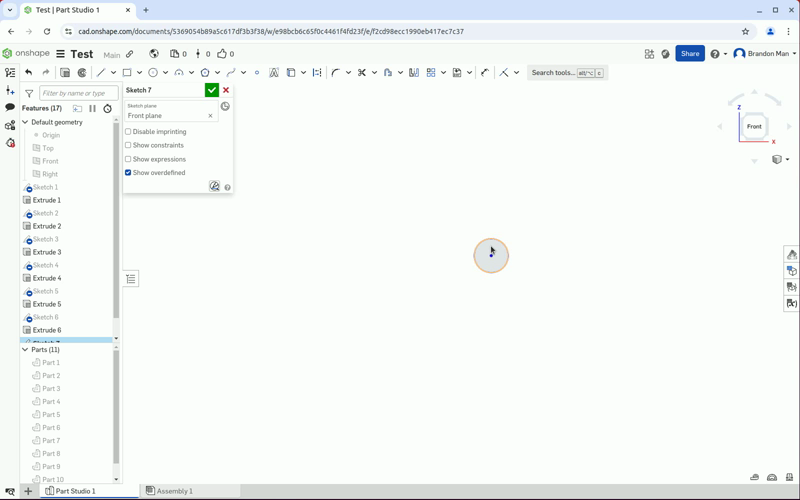
scroll(6)
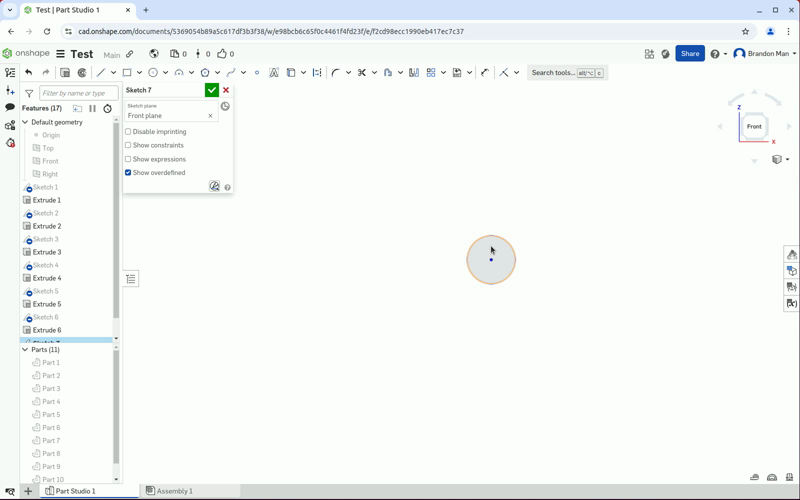
scroll(6)
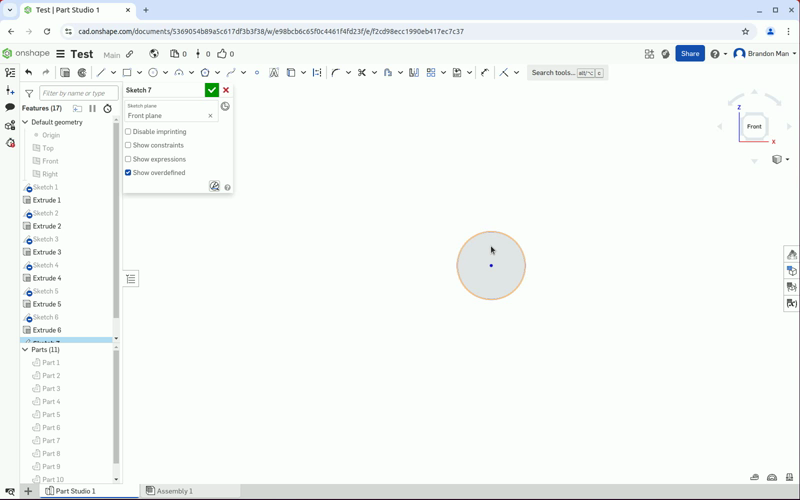
scroll(6)
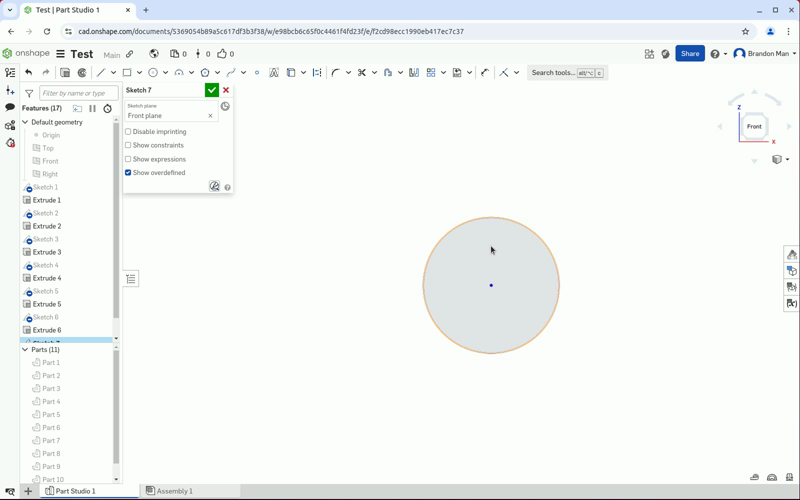
click(491, 245)
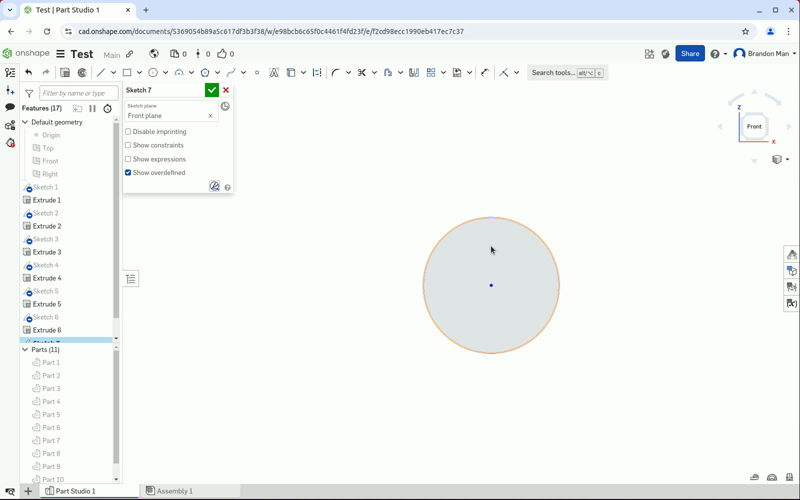
scroll(-6)
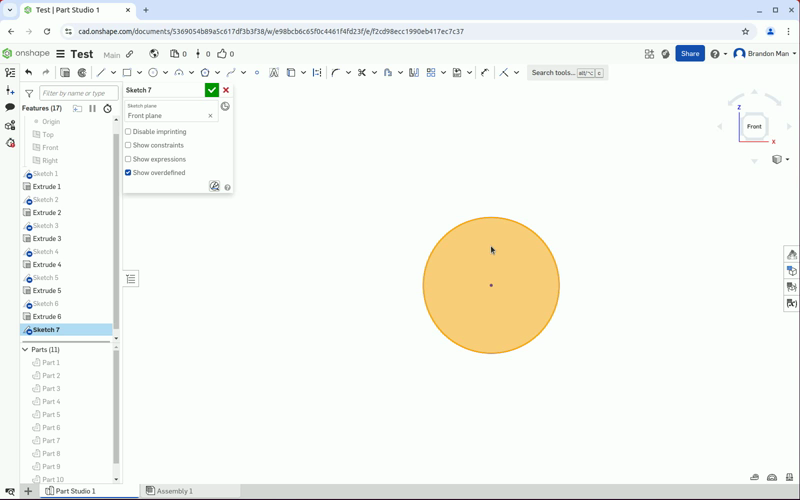
scroll(-6)
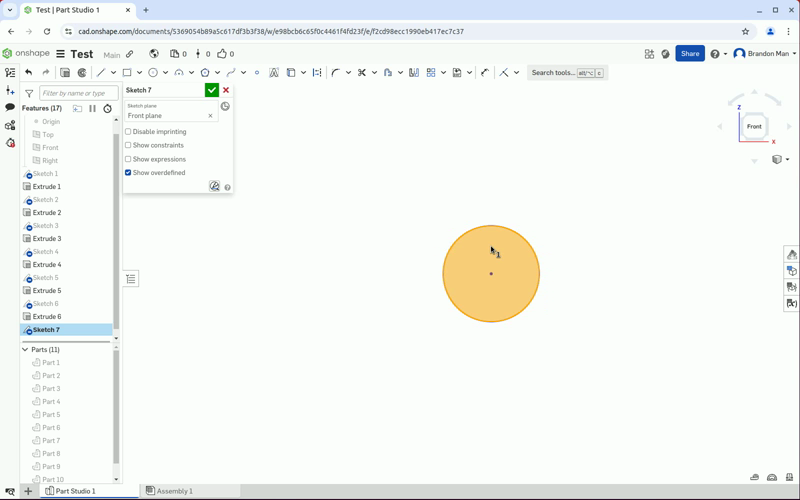
scroll(-6)
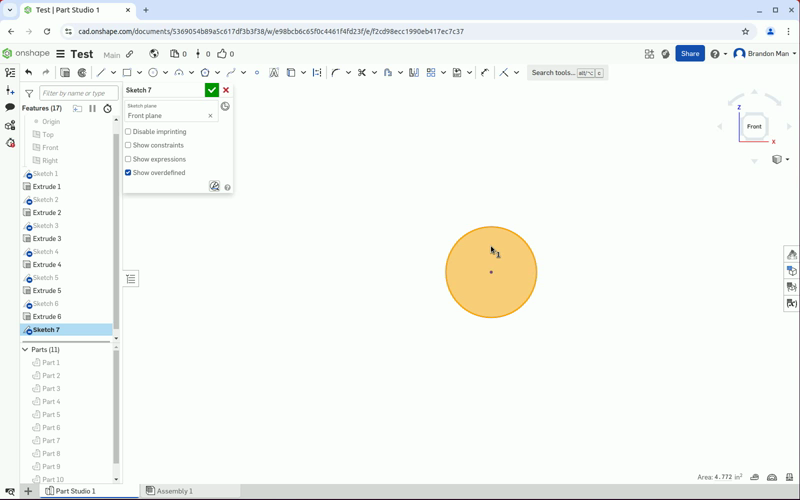
scroll(-6)
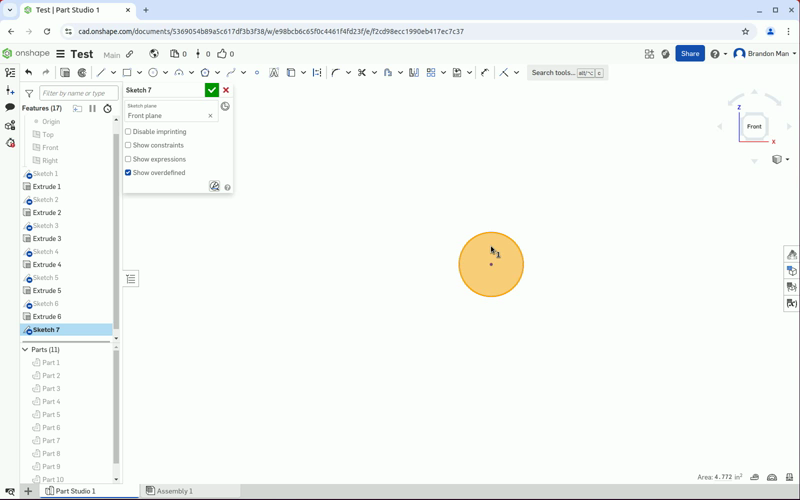
scroll(-6)
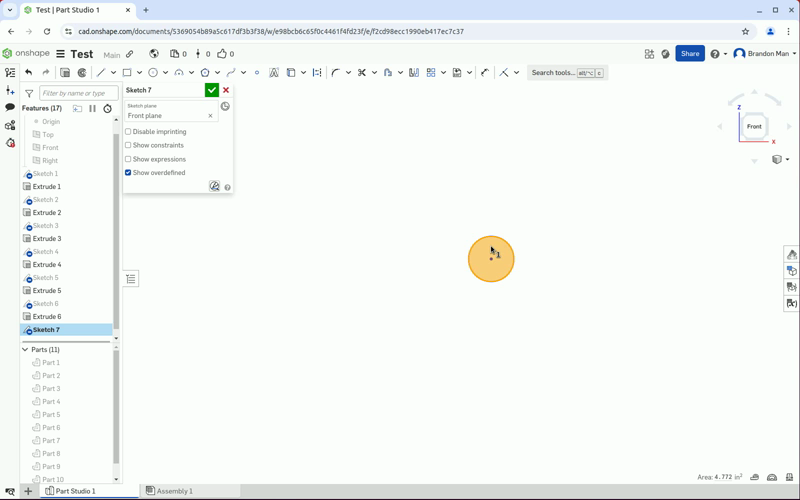
scroll(-6)
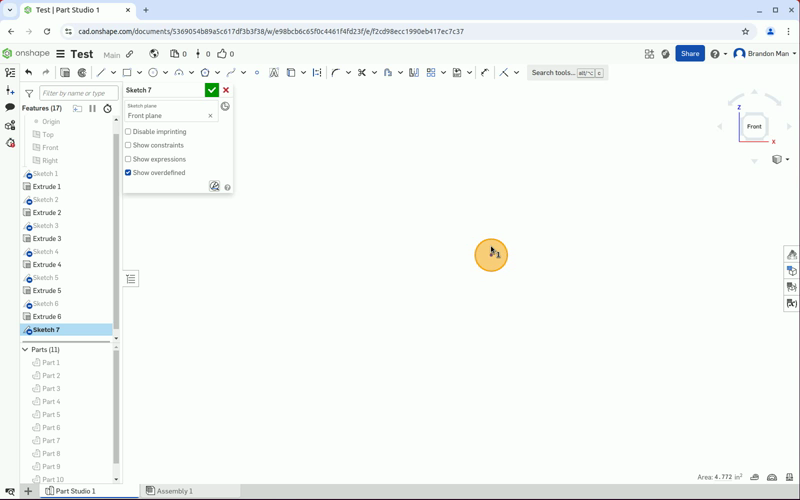
scroll(-6)
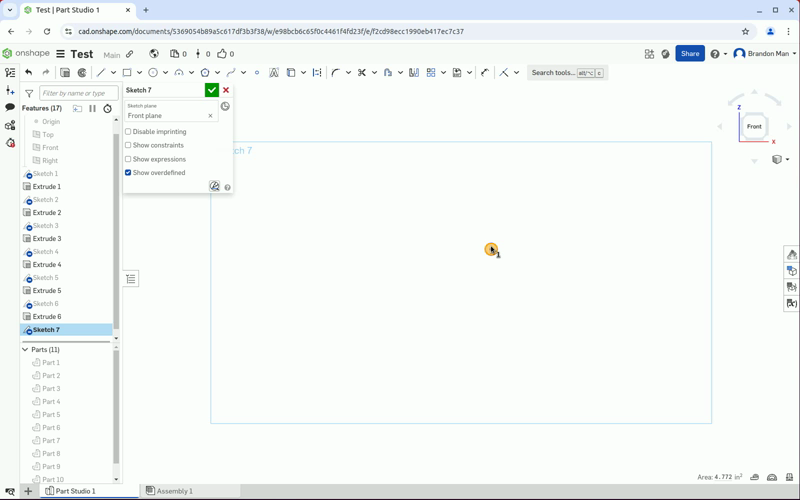
mouse_move(69, 352)
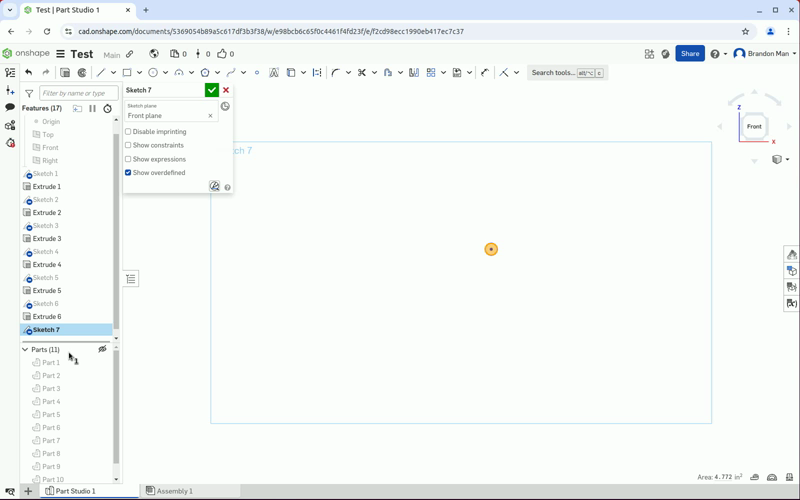
key(shift+y)
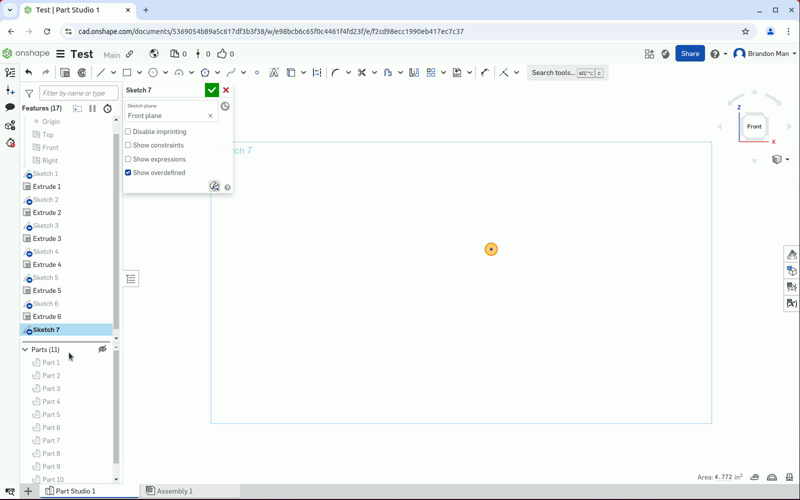
key(shift+e)
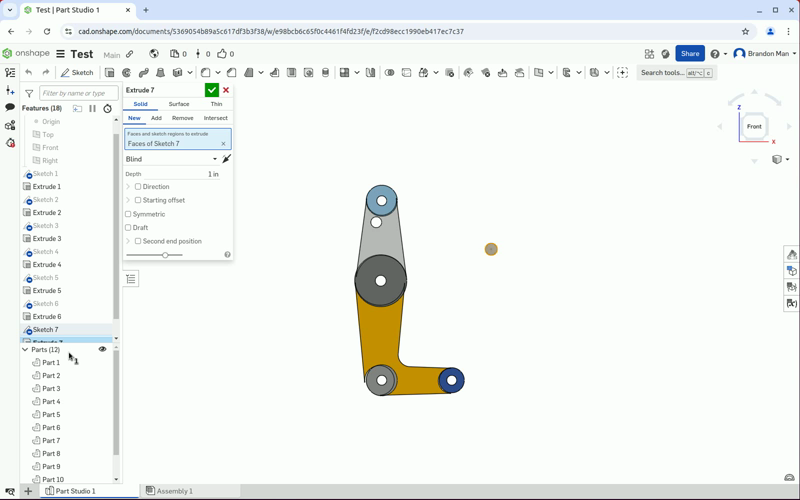
mouse_move(143, 106)
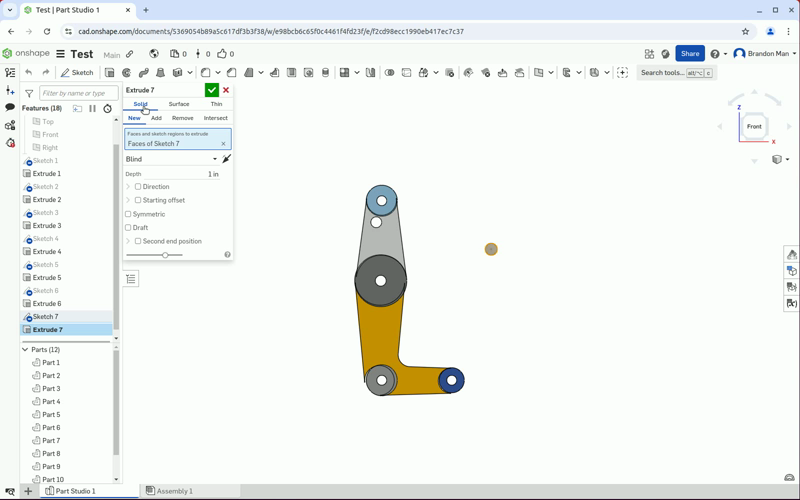
click(143, 106)
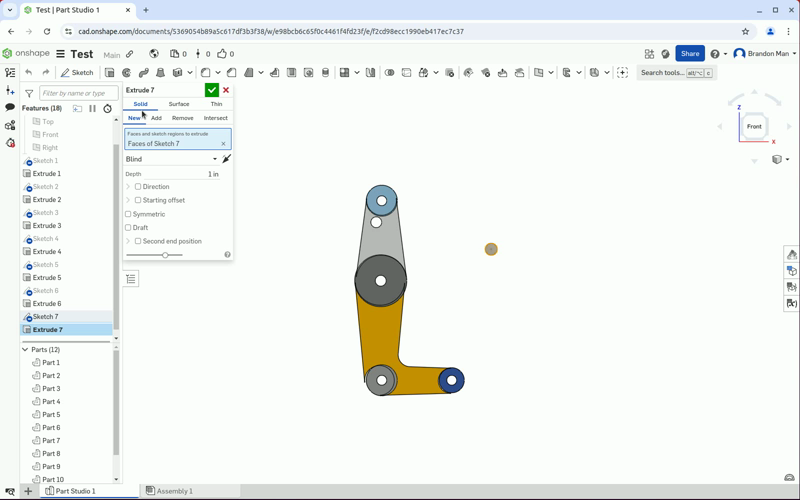
mouse_move(137, 120)
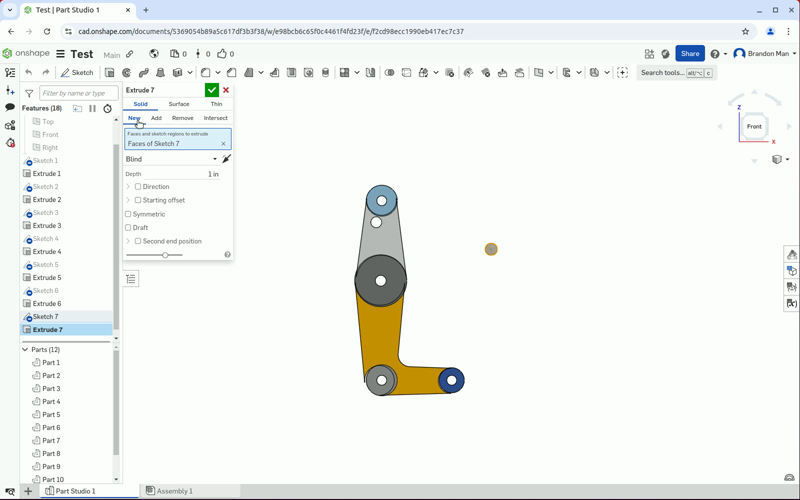
click(137, 120)
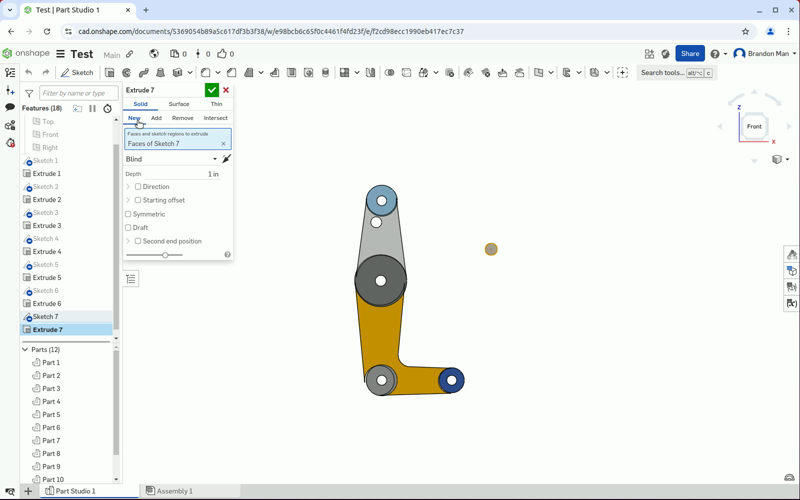
key(tab, 4)
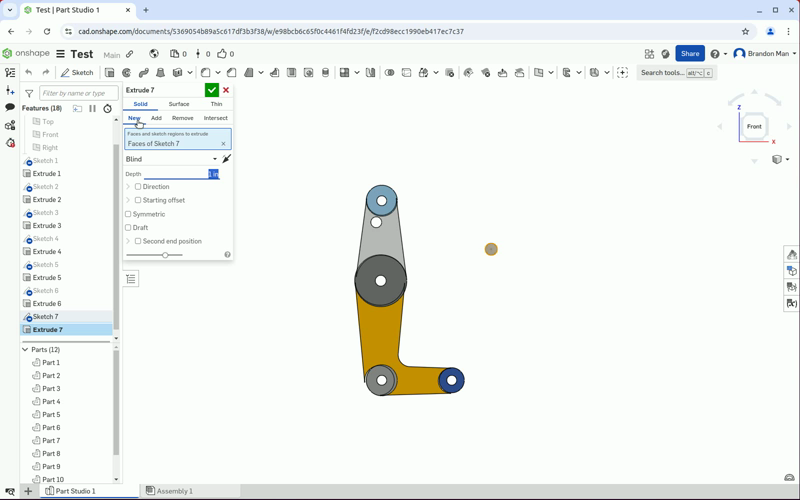
text(8.184)
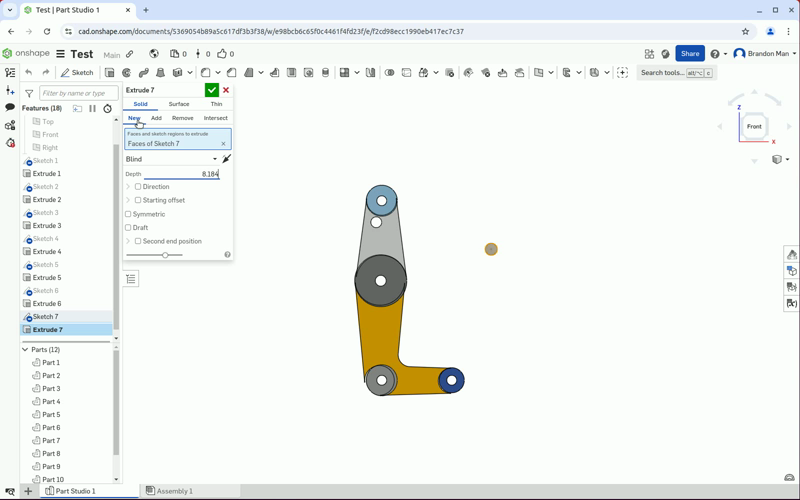
key(tab, 3)
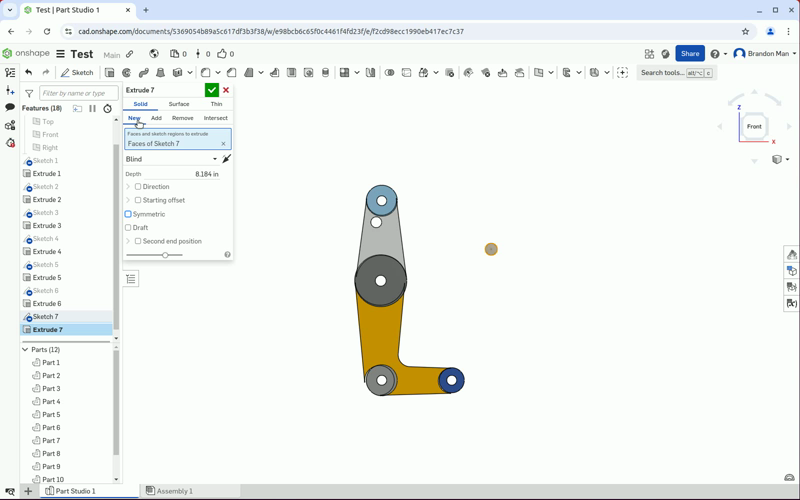
key(space)
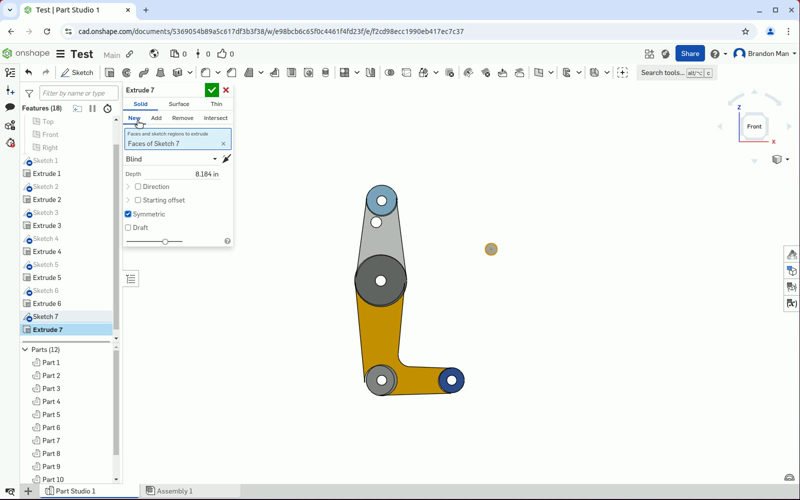
key(enter)
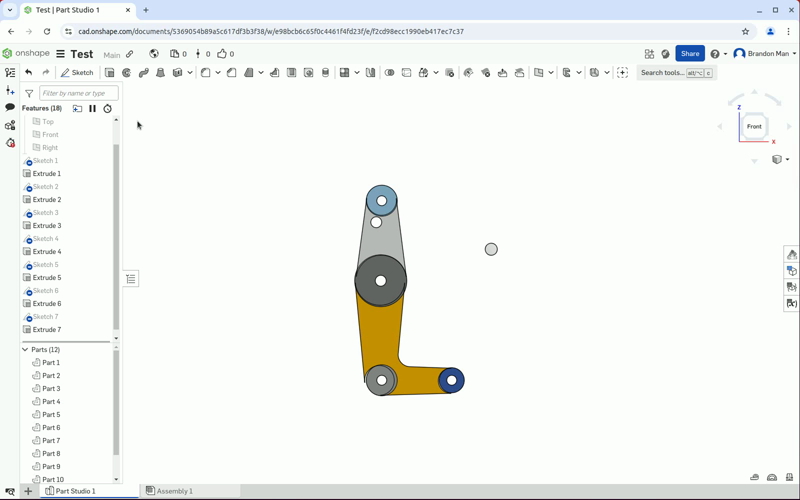
key(shift+h)
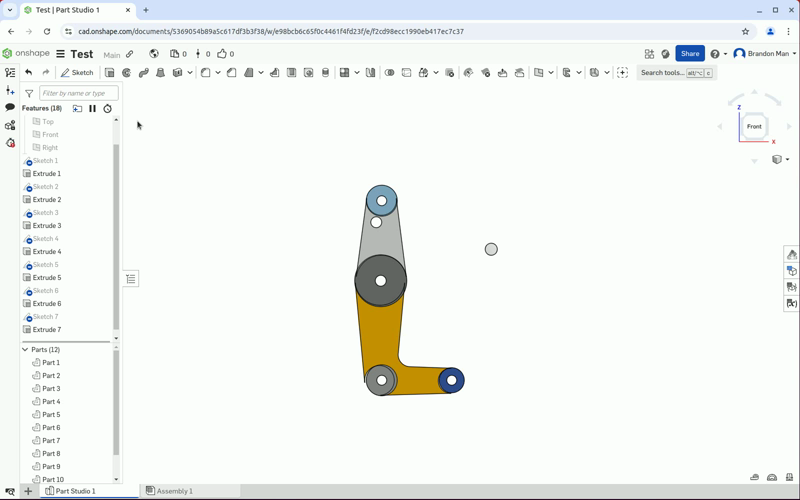
key(shift+h)
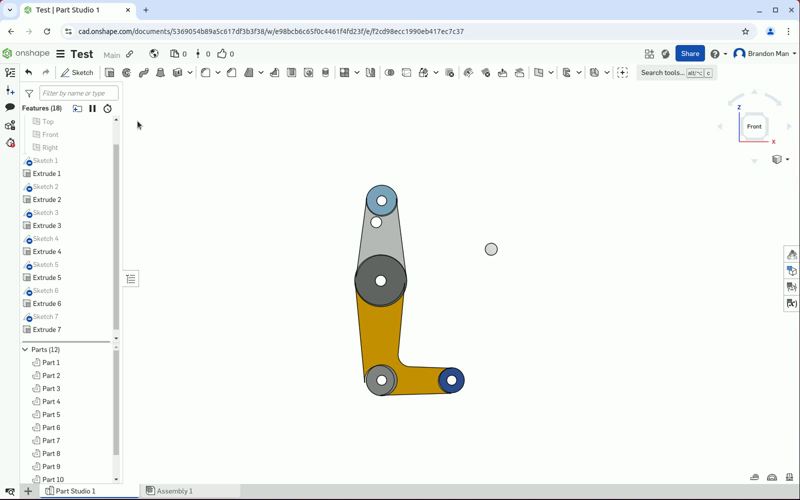
mouse_move(69, 163)
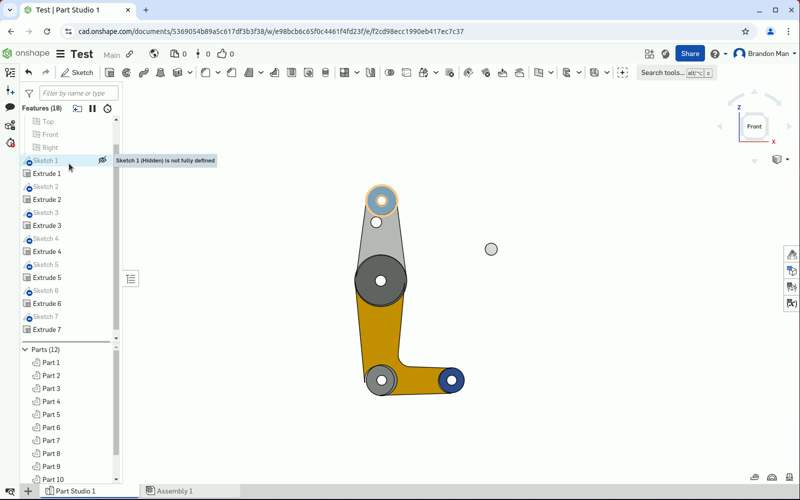
click(69, 163)
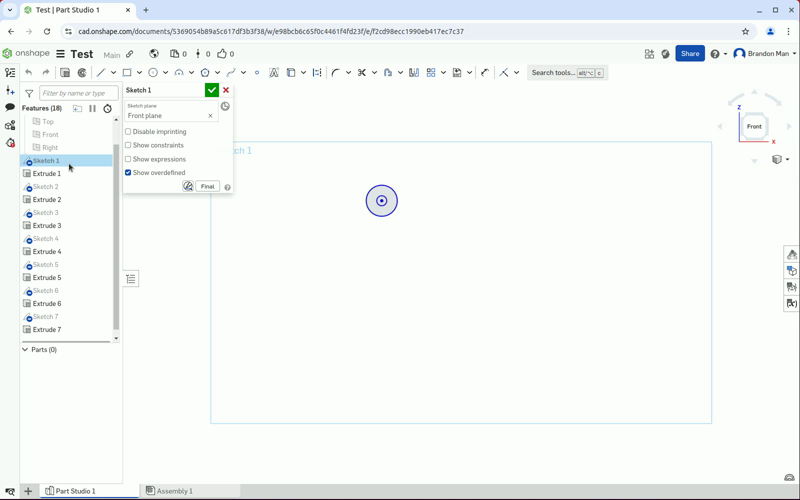
mouse_move(229, 92)
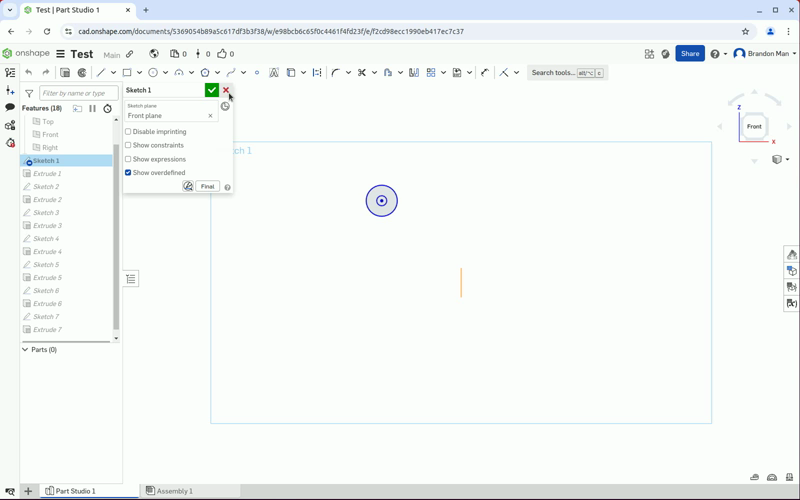
click(229, 92)
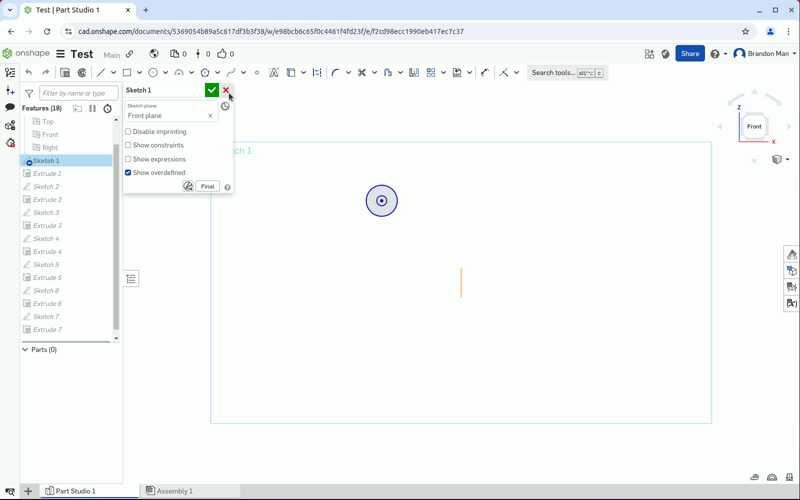
key(shift+s)
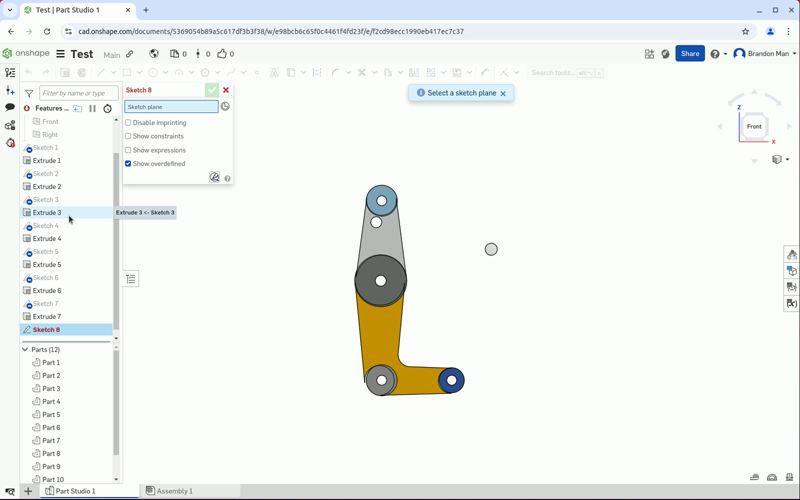
scroll(3)
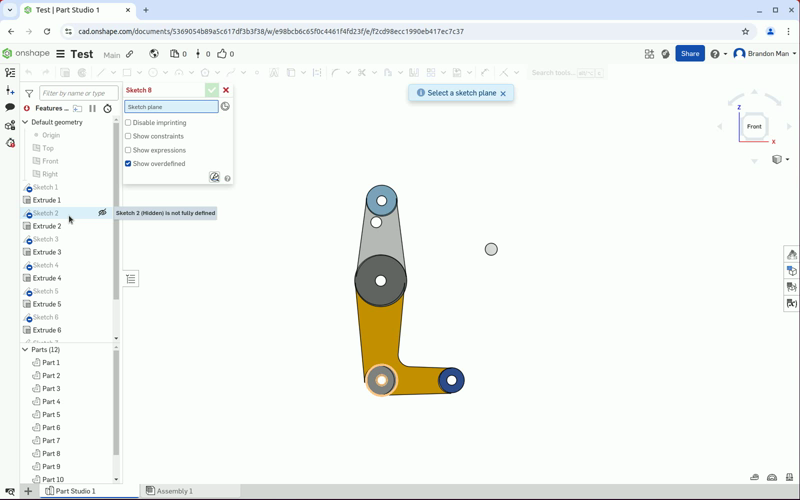
mouse_move(69, 163)
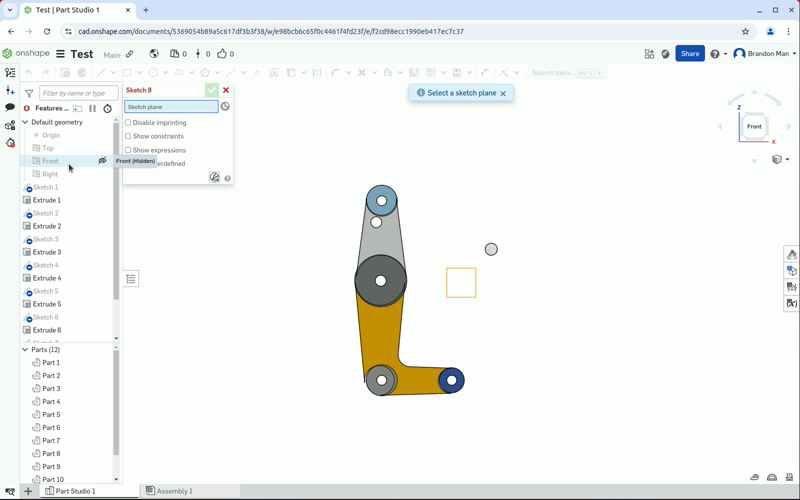
click(69, 163)
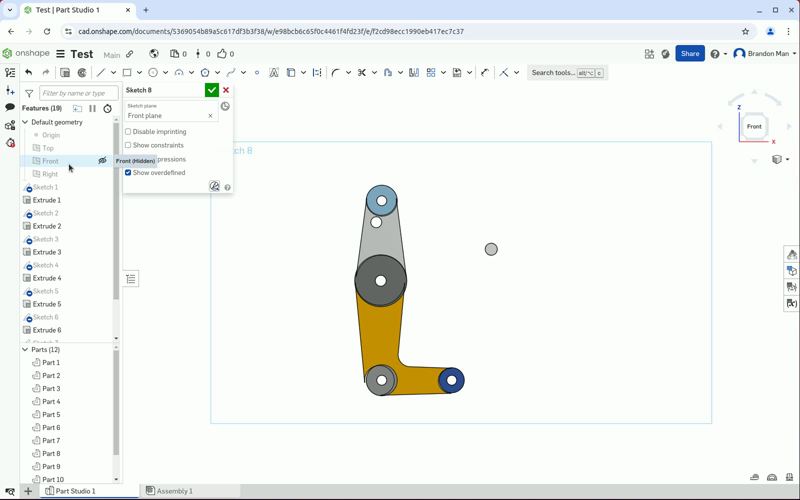
mouse_move(69, 352)
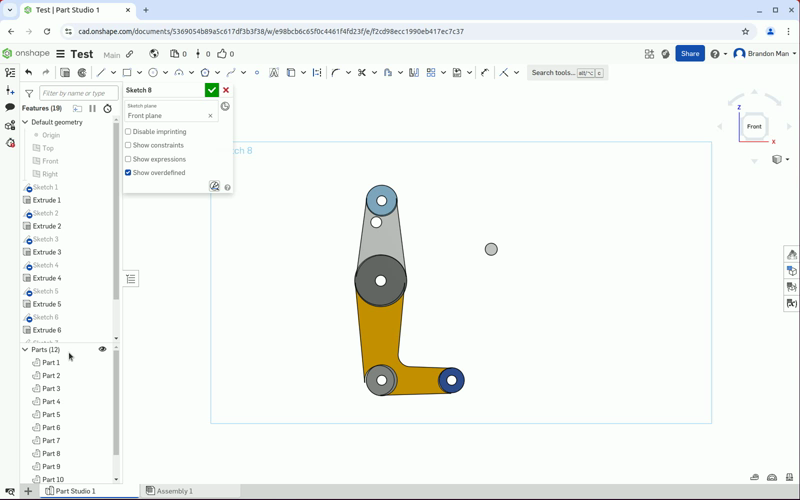
key(y)
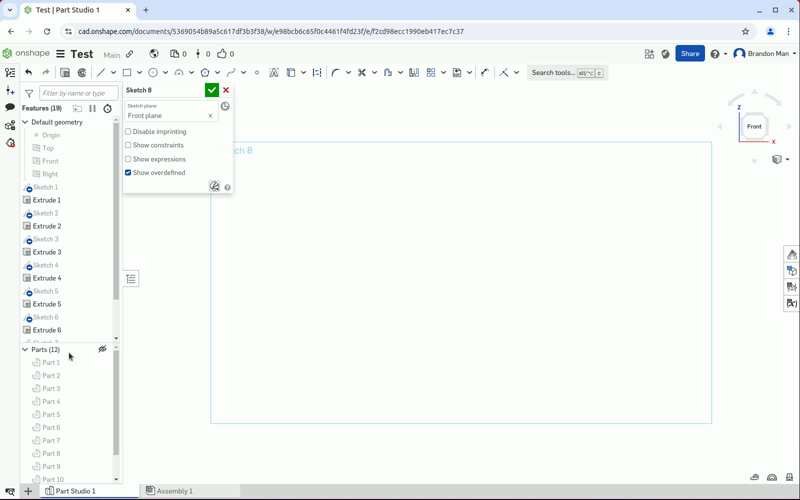
key(c)
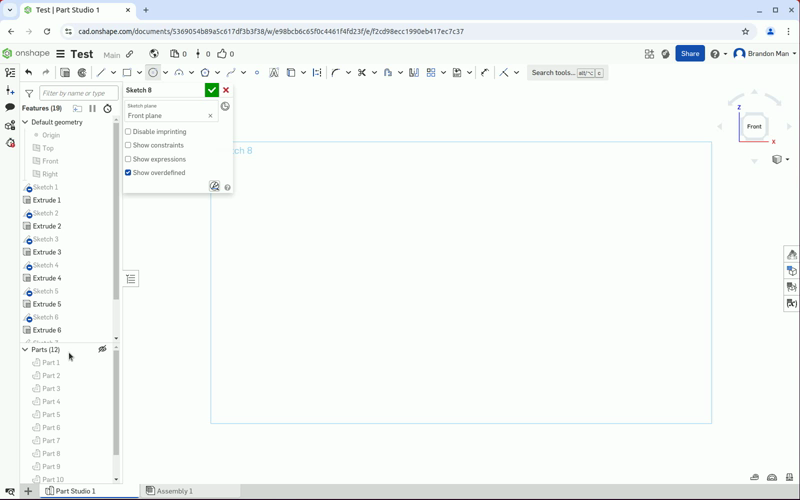
key_down(shift)
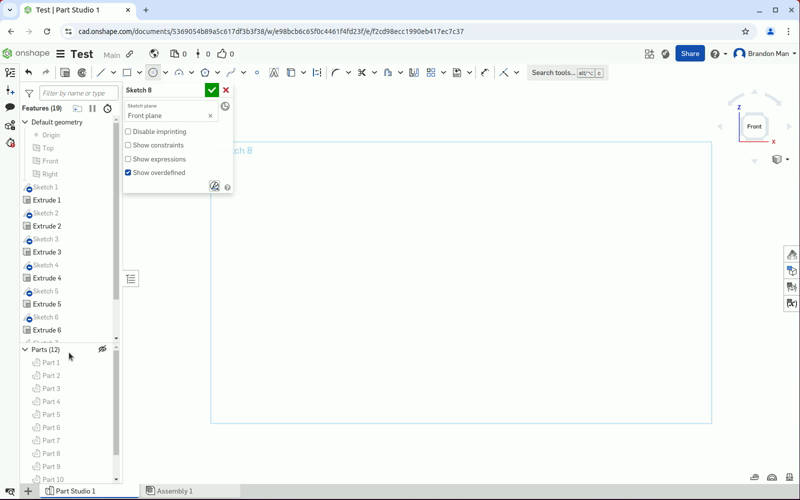
mouse_move(512, 257)
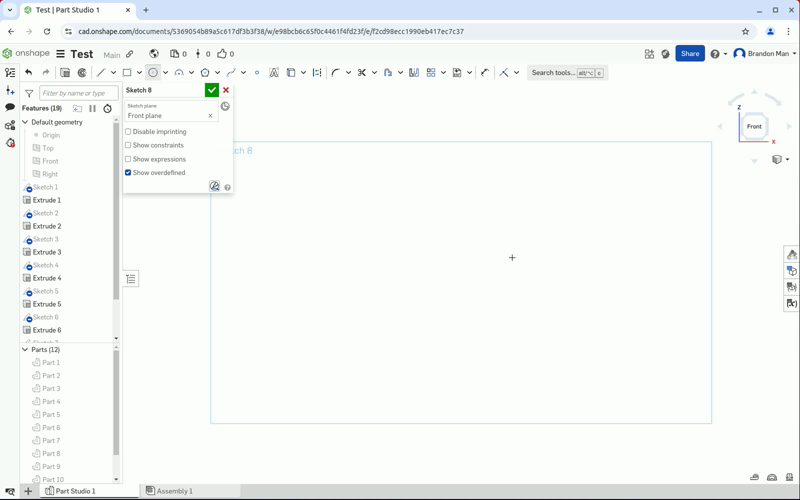
click(512, 257)
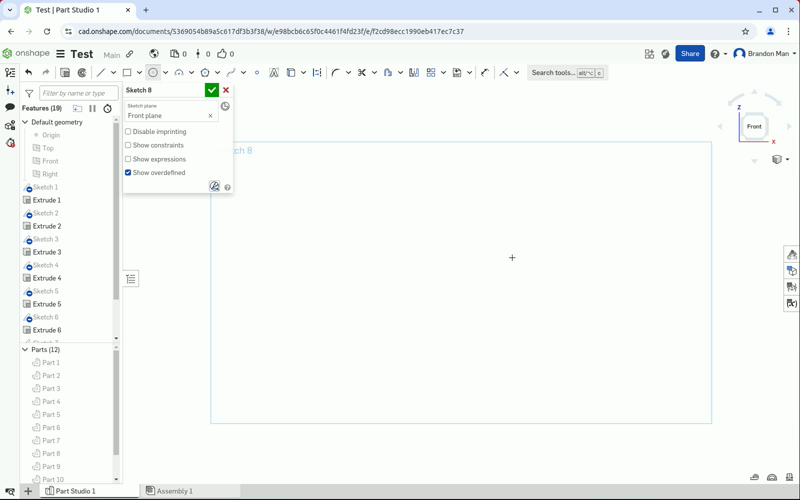
key_up(shift)
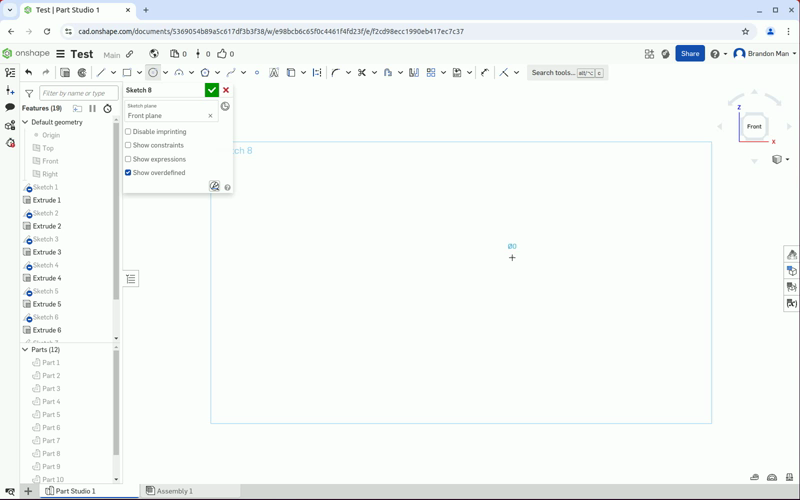
mouse_move(518, 257)
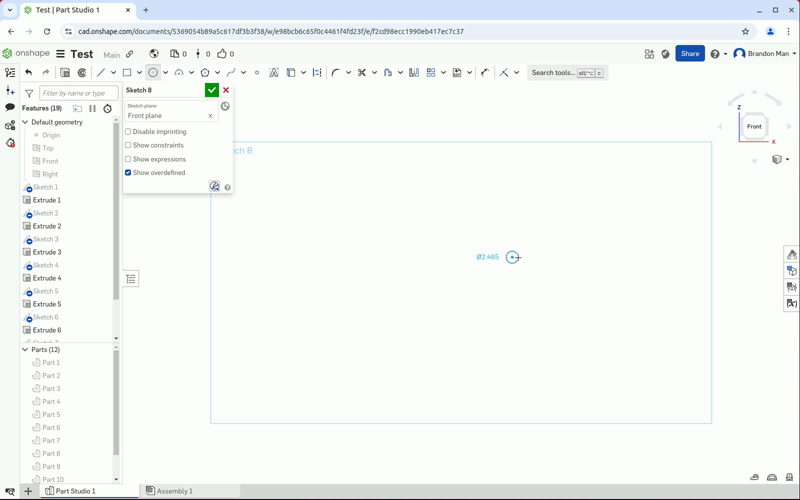
click(518, 257)
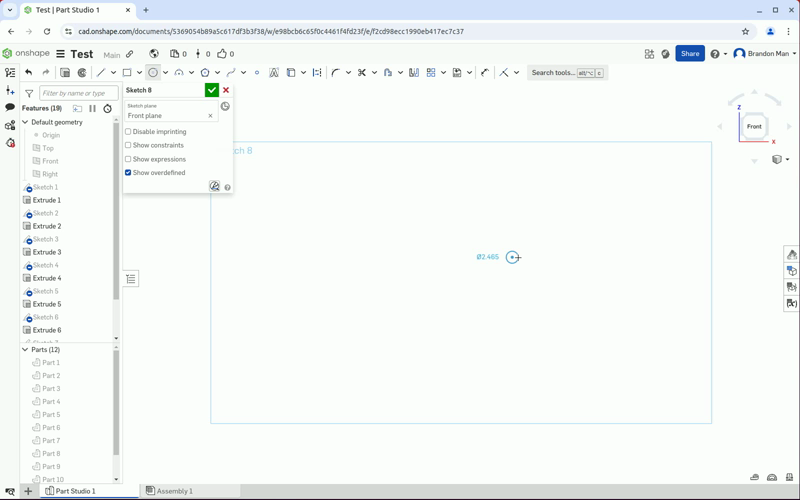
key(esc)
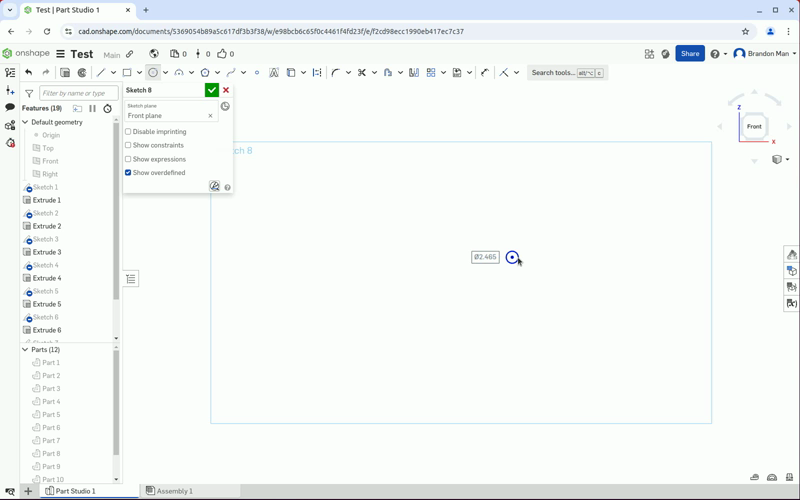
mouse_move(515, 252)
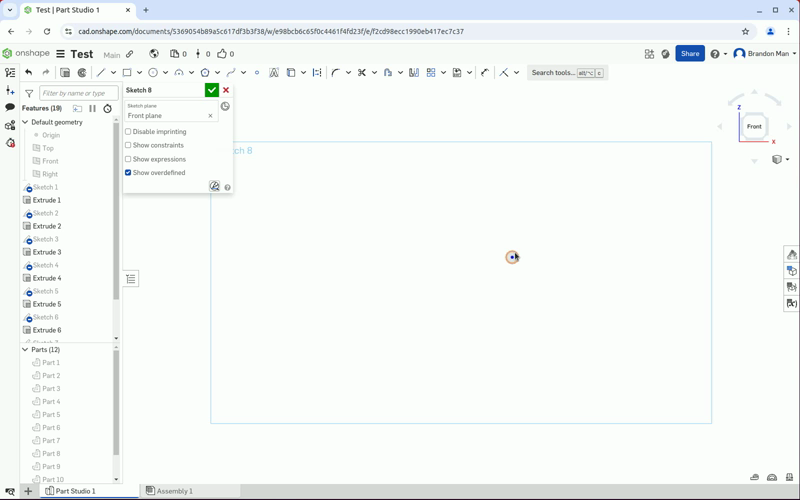
scroll(6)
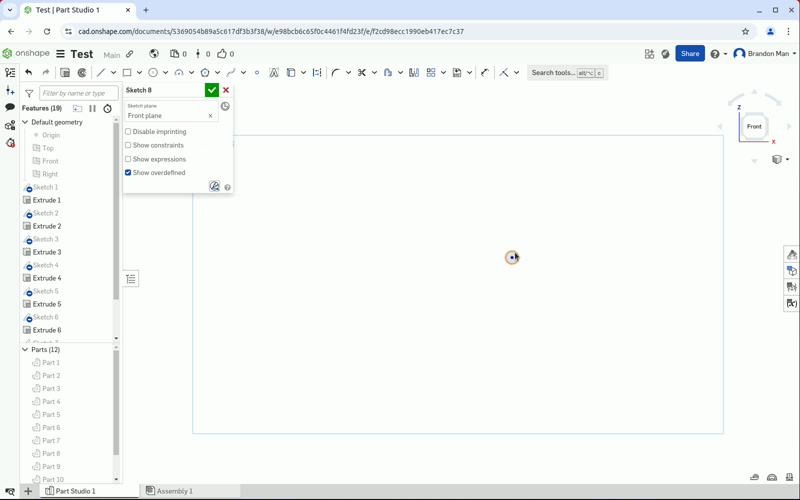
scroll(6)
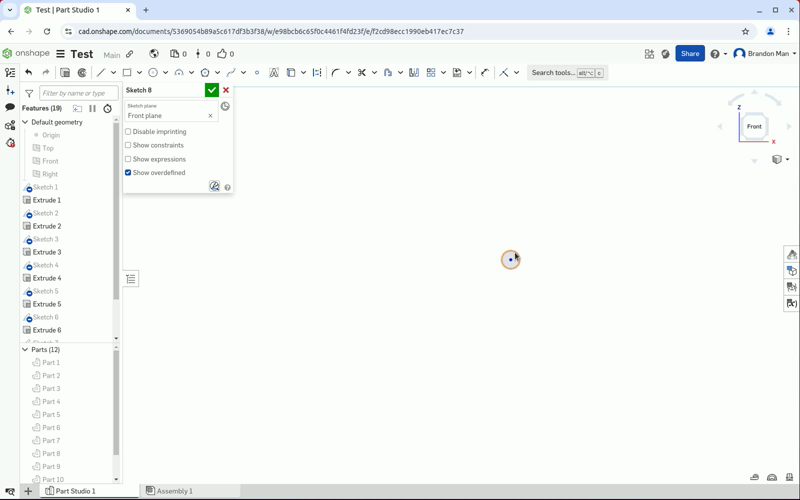
scroll(6)
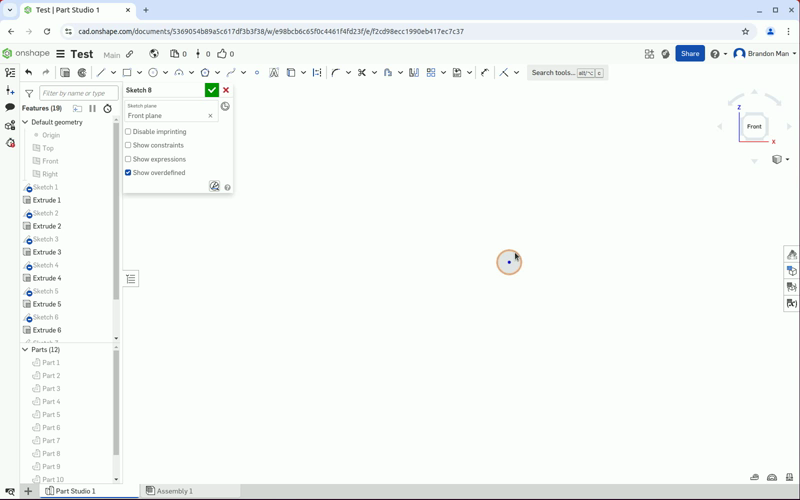
scroll(6)
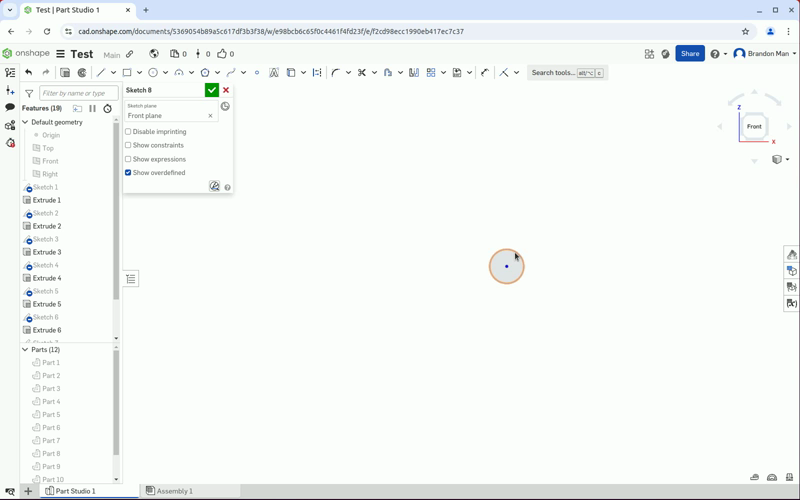
scroll(6)
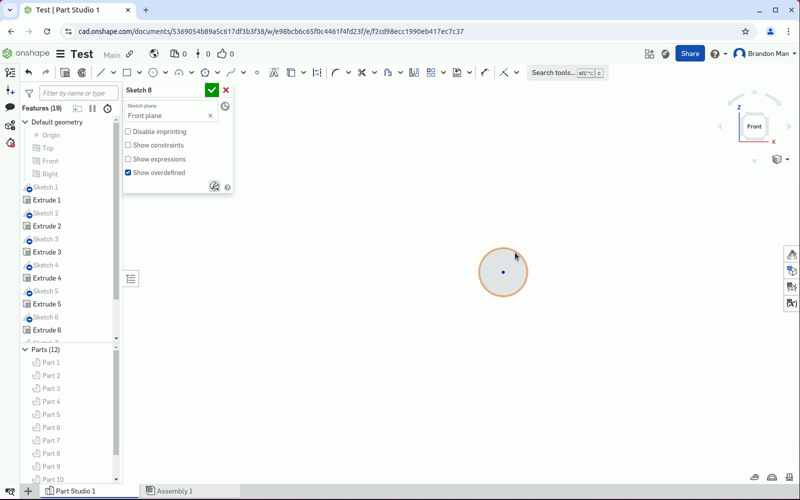
scroll(6)
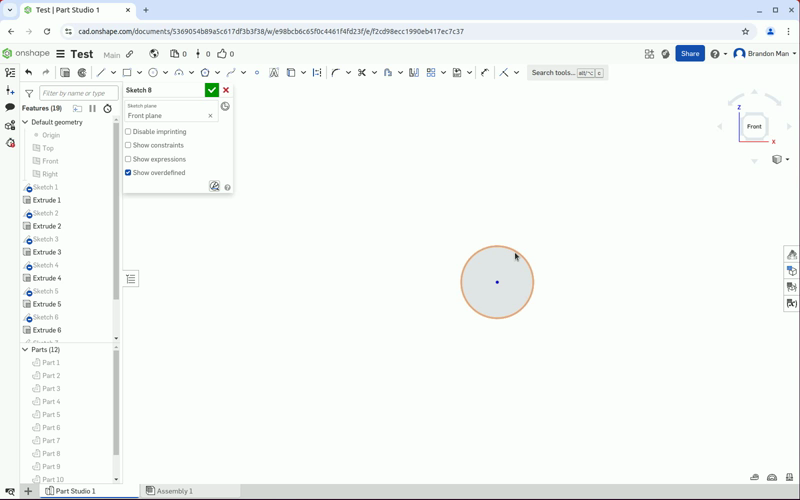
scroll(6)
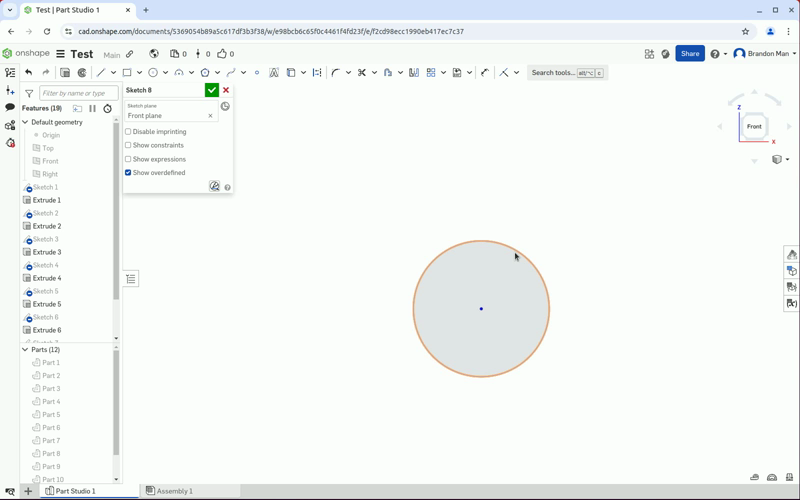
click(515, 252)
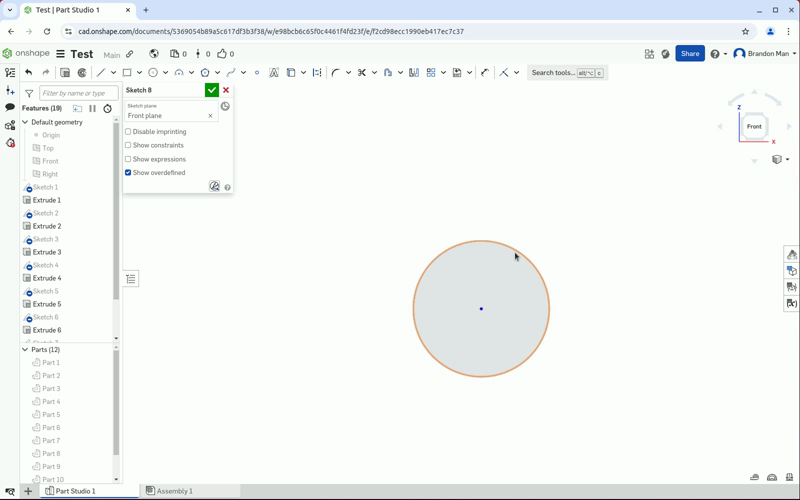
scroll(-6)
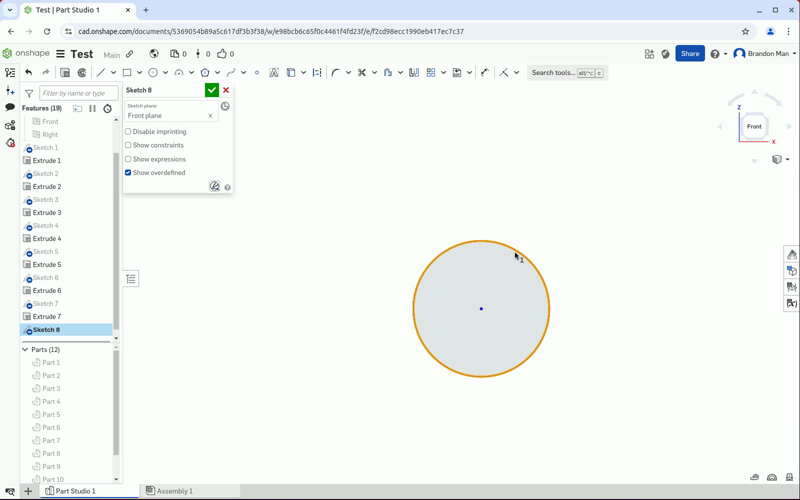
scroll(-6)
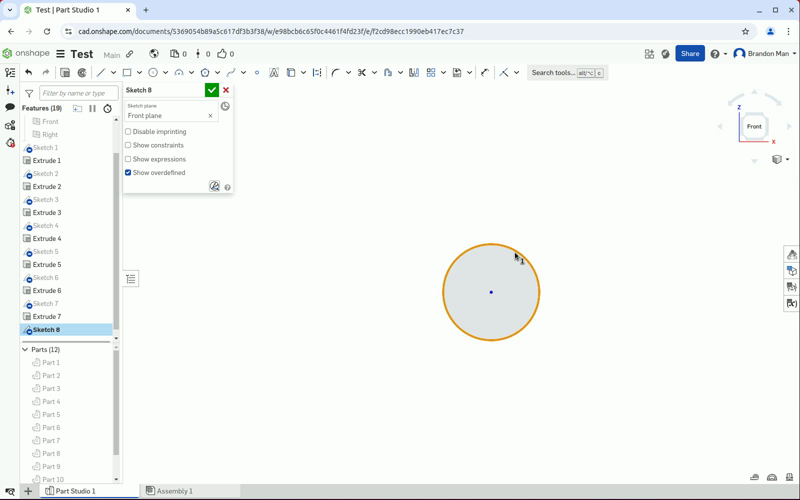
scroll(-6)
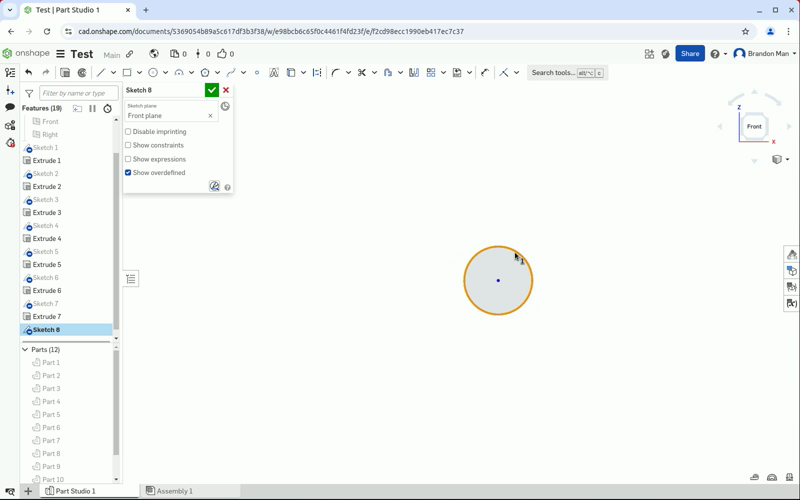
scroll(-6)
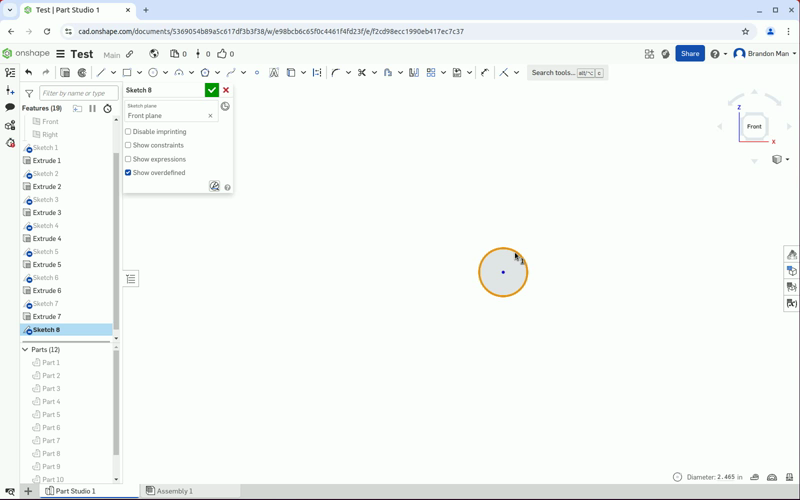
scroll(-6)
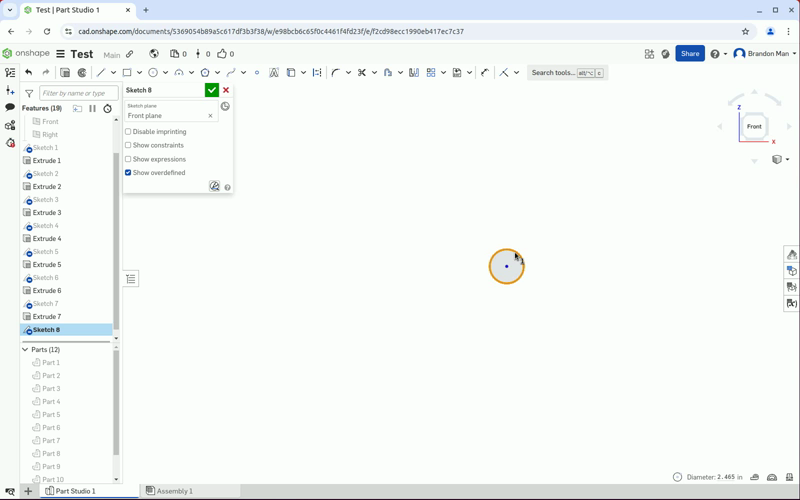
scroll(-6)
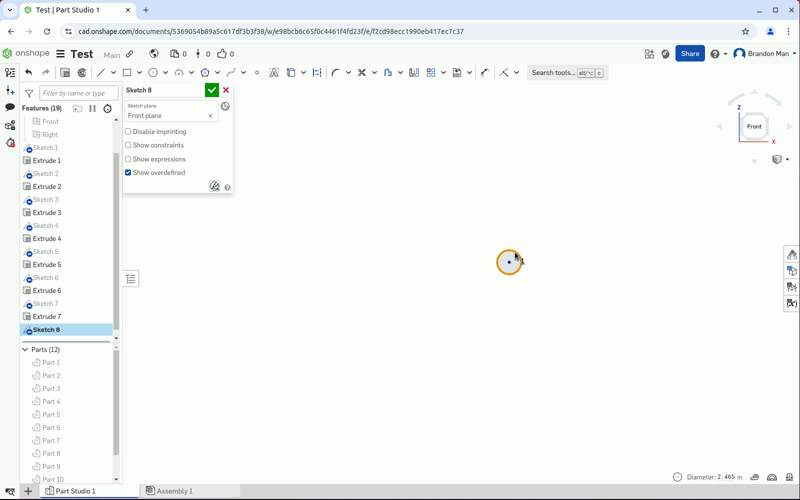
scroll(-6)
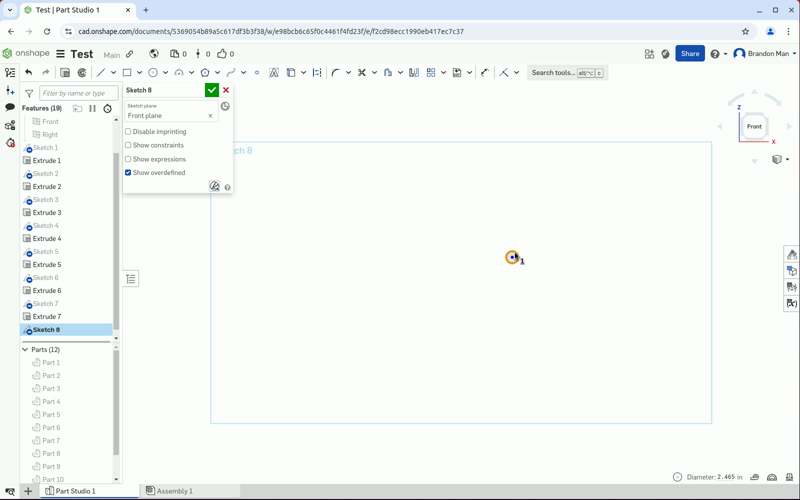
mouse_move(69, 352)
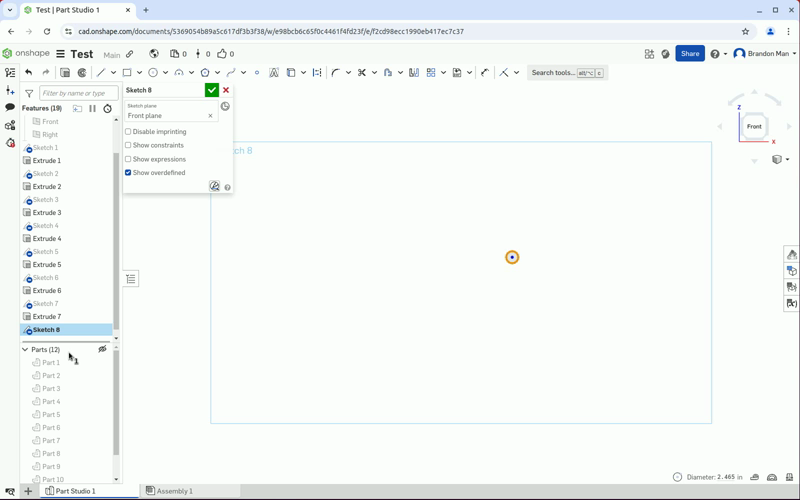
key(shift+y)
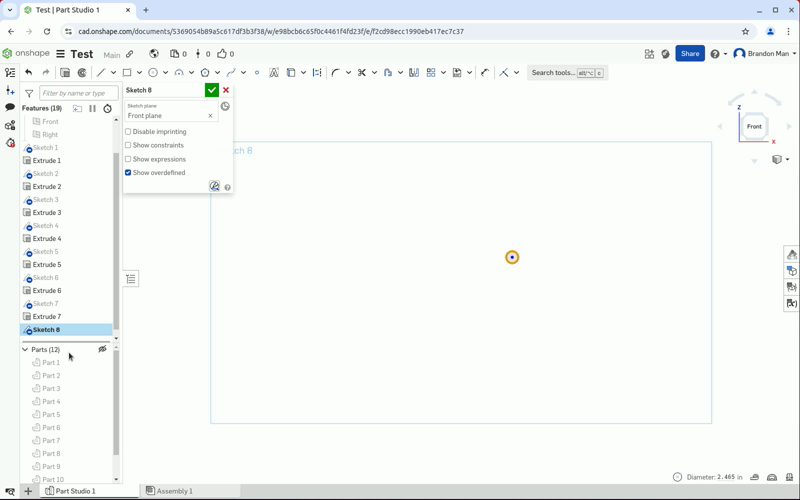
key(shift+e)
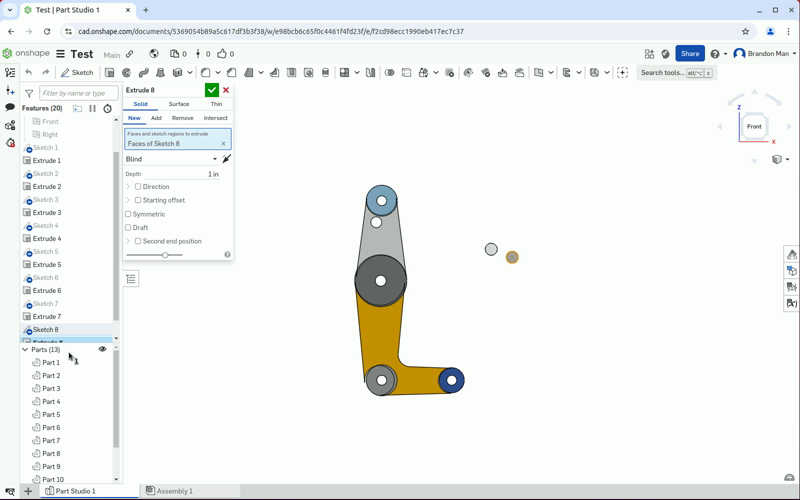
mouse_move(143, 106)
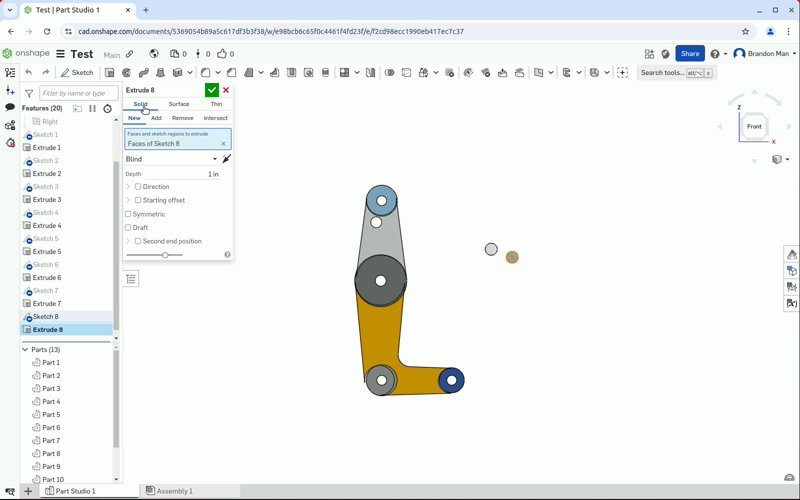
click(143, 106)
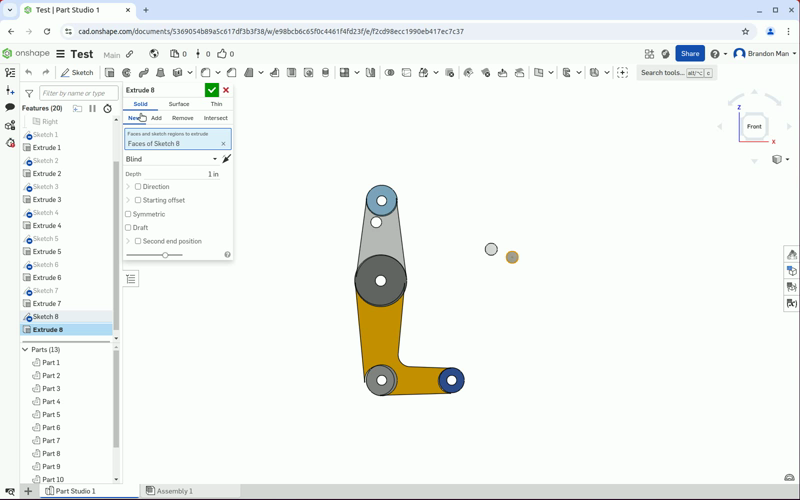
mouse_move(137, 120)
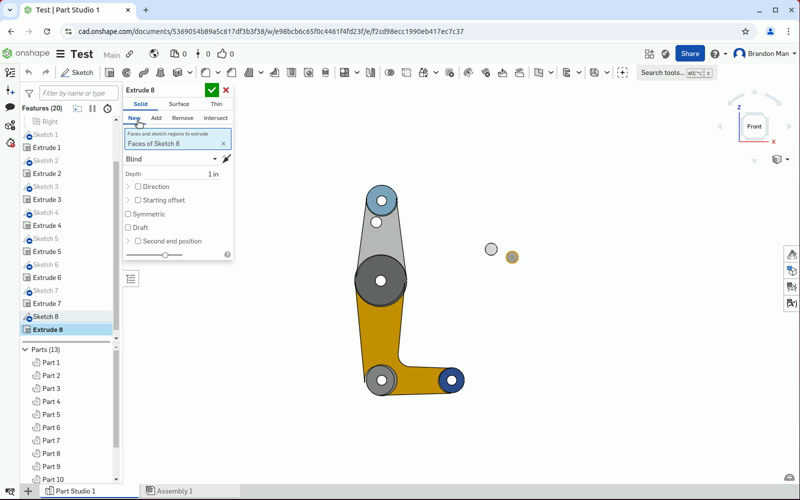
click(137, 120)
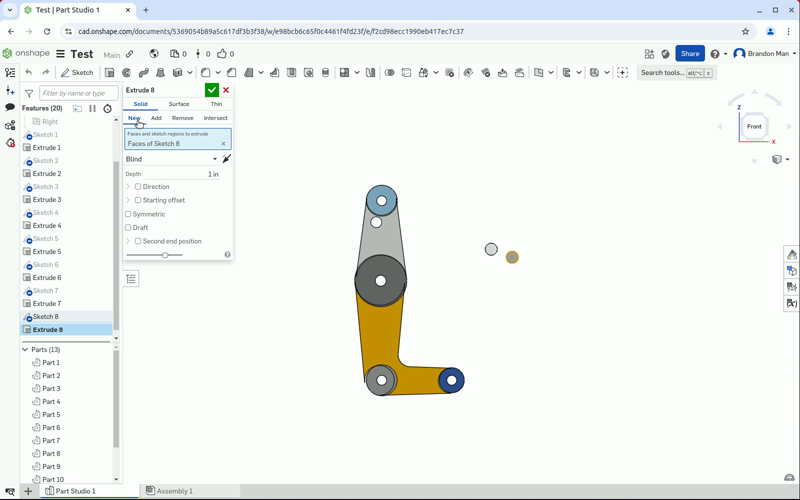
key(tab, 4)
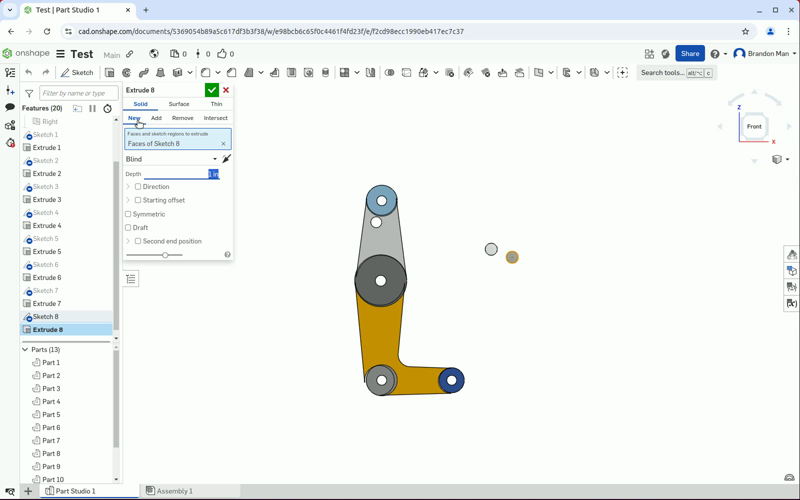
text(8.184)
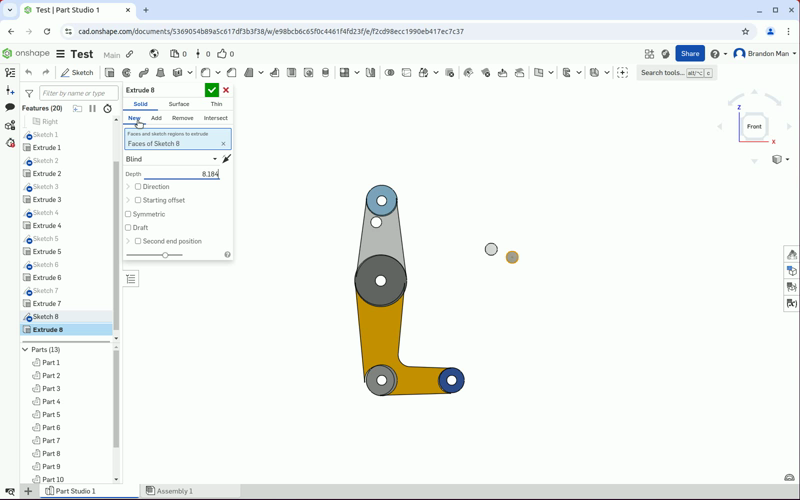
key(tab, 3)
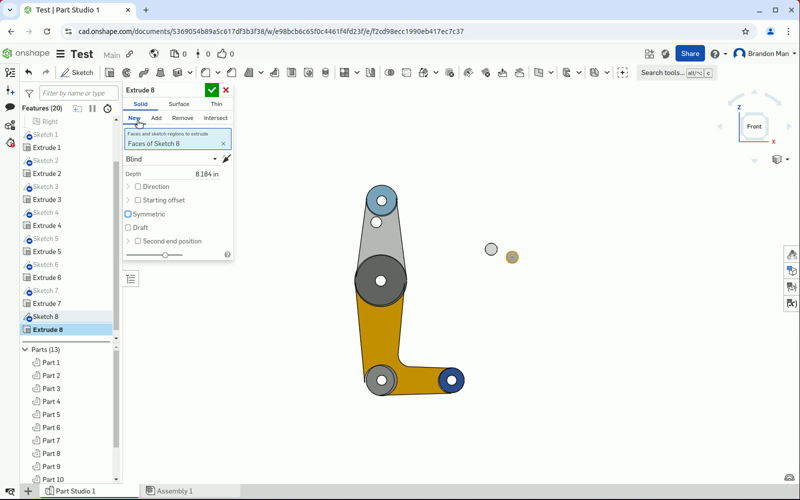
key(space)
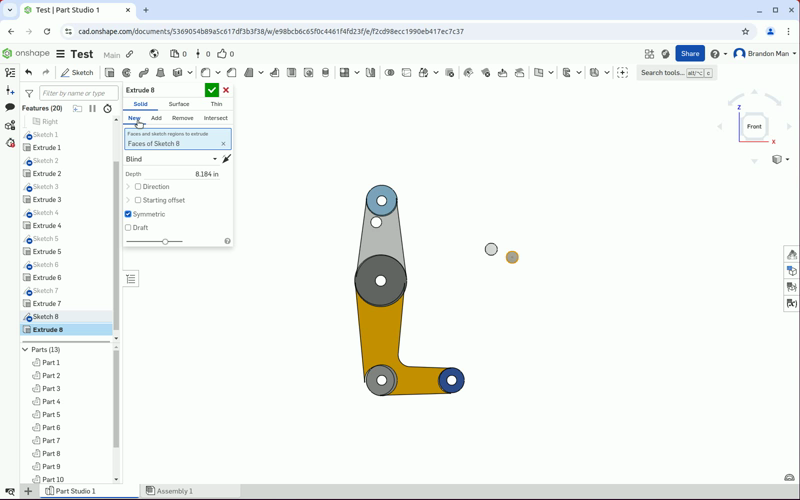
key(enter)
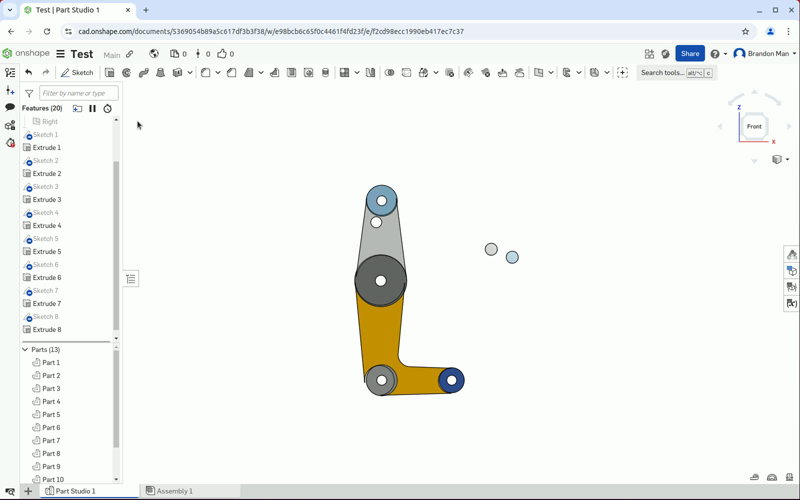
key(shift+h)
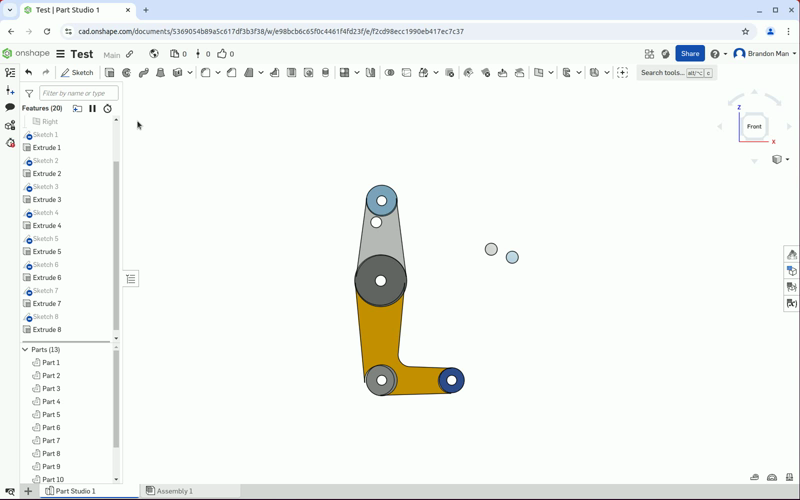
key(shift+h)
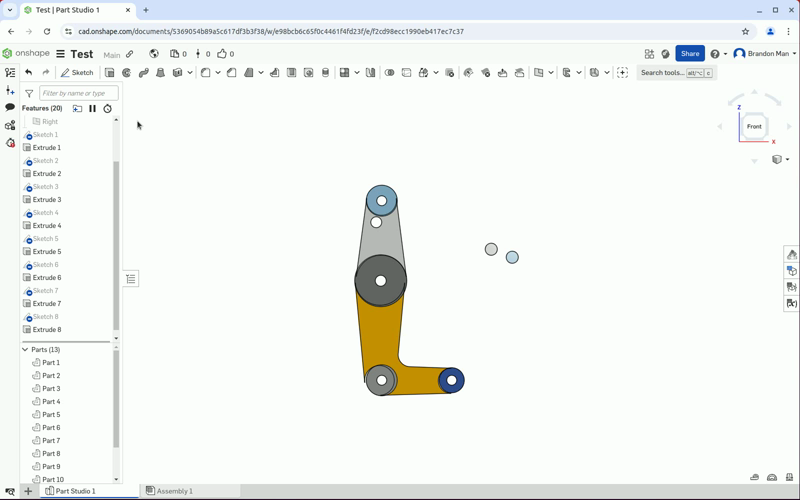
mouse_move(69, 137)
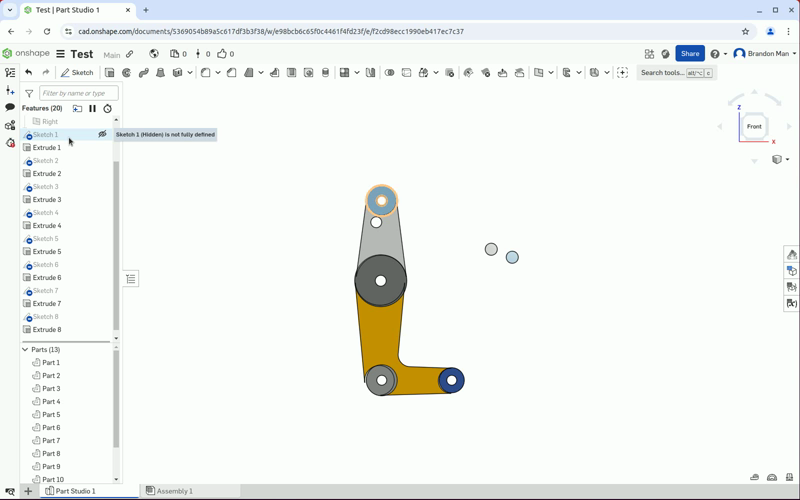
click(69, 137)
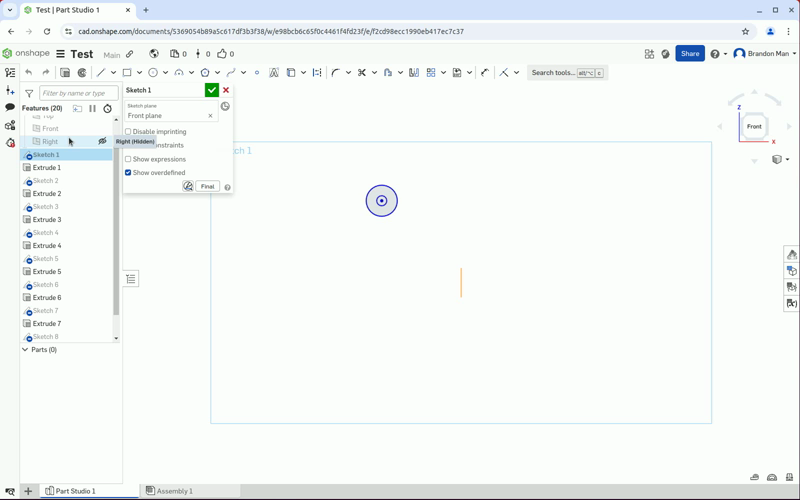
mouse_move(229, 92)
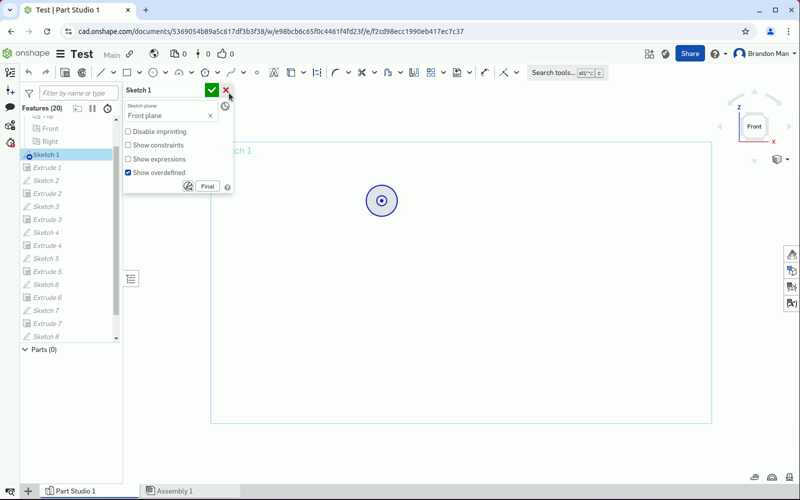
click(229, 92)
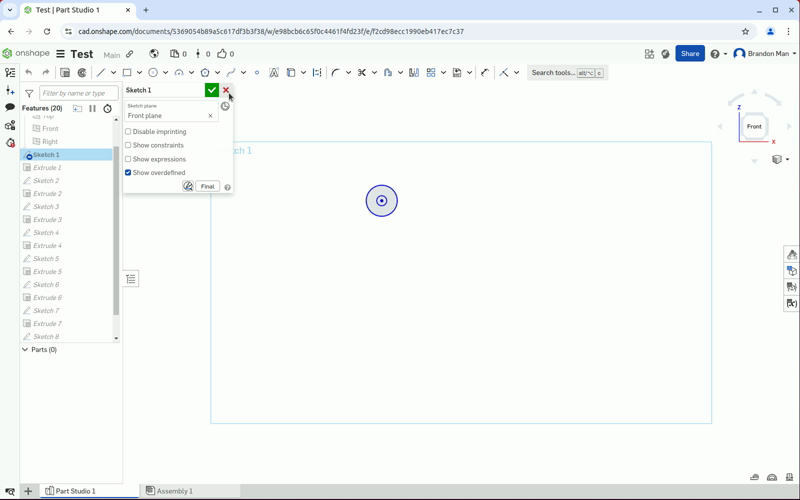
key(shift+s)
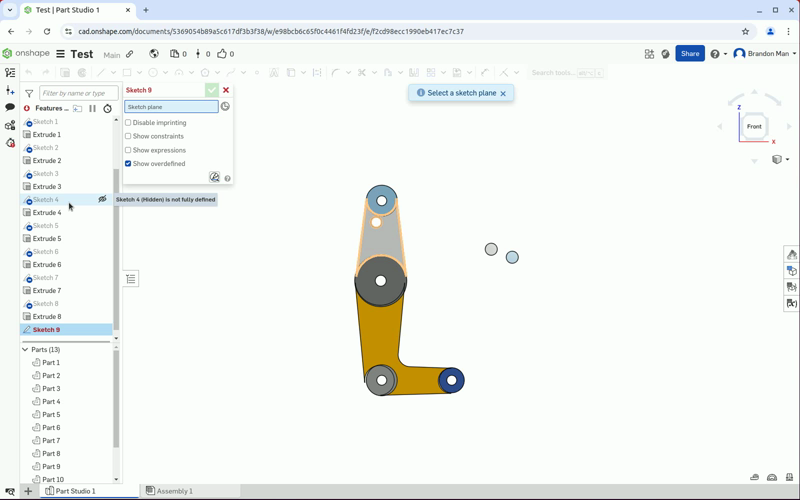
scroll(3)
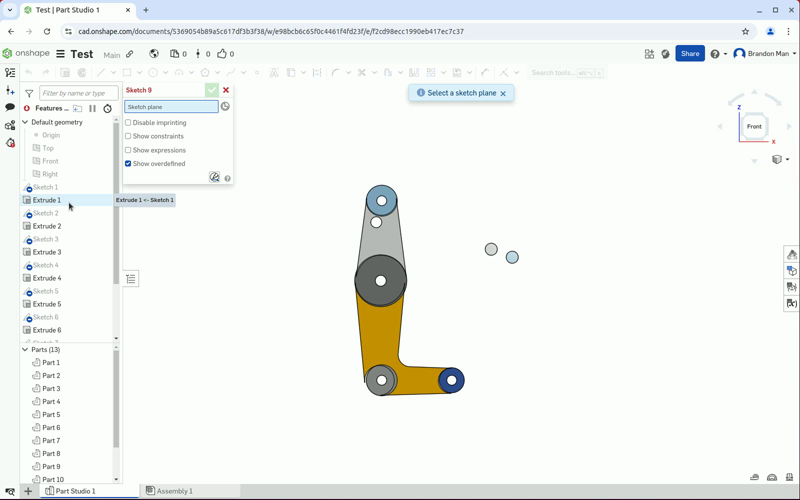
mouse_move(69, 163)
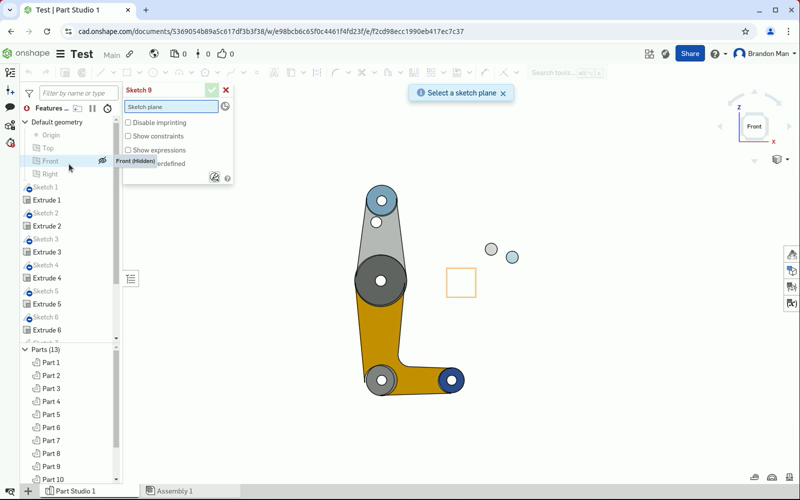
click(69, 163)
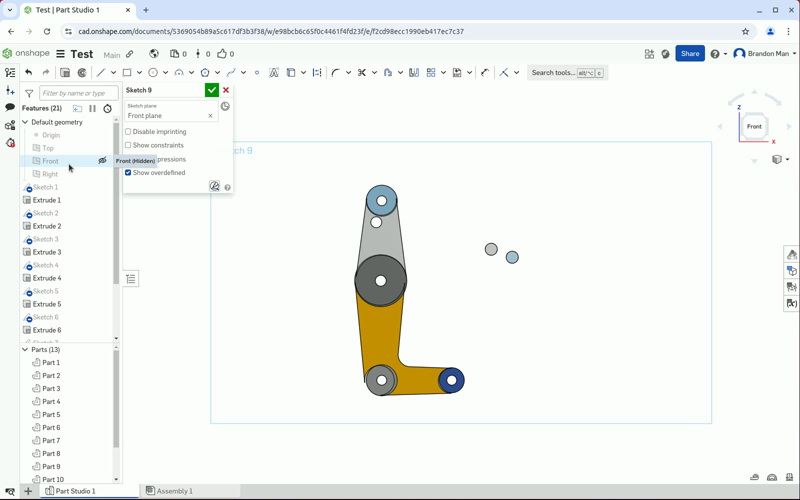
mouse_move(69, 352)
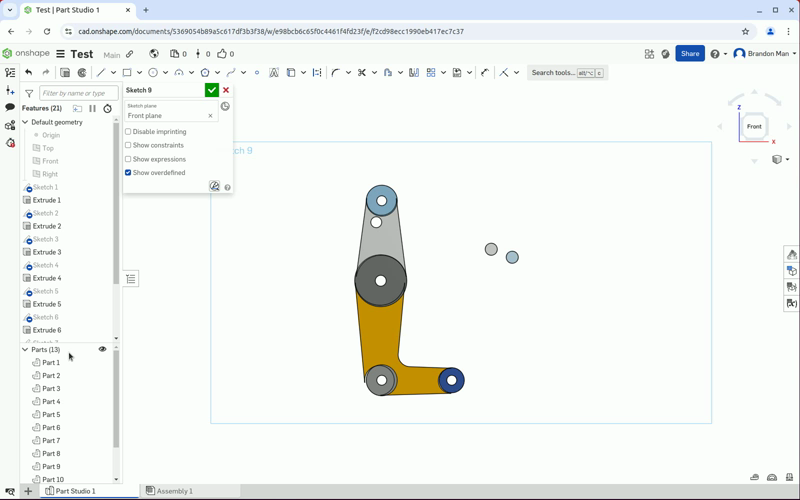
key(y)
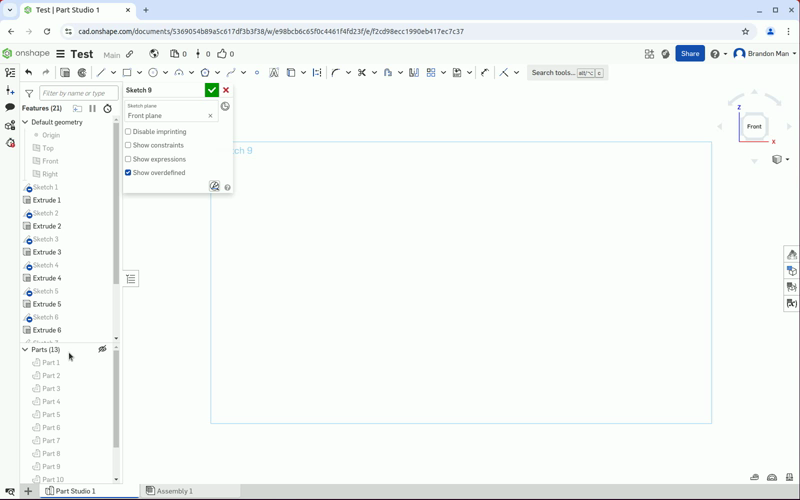
key(c)
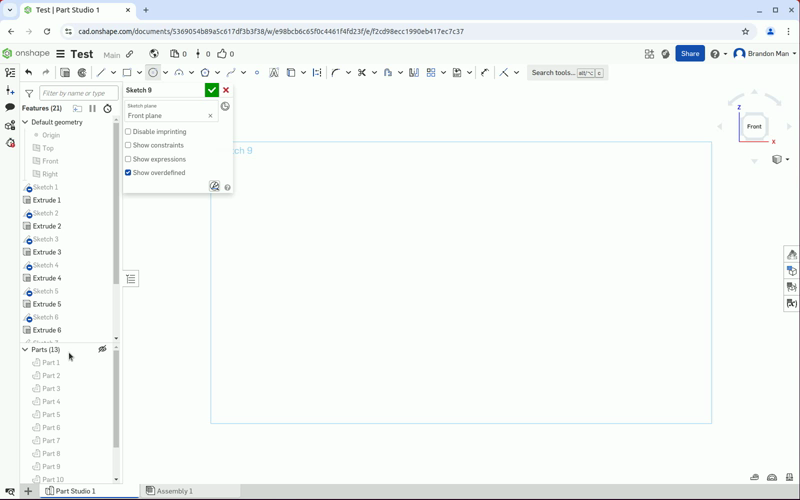
key_down(shift)
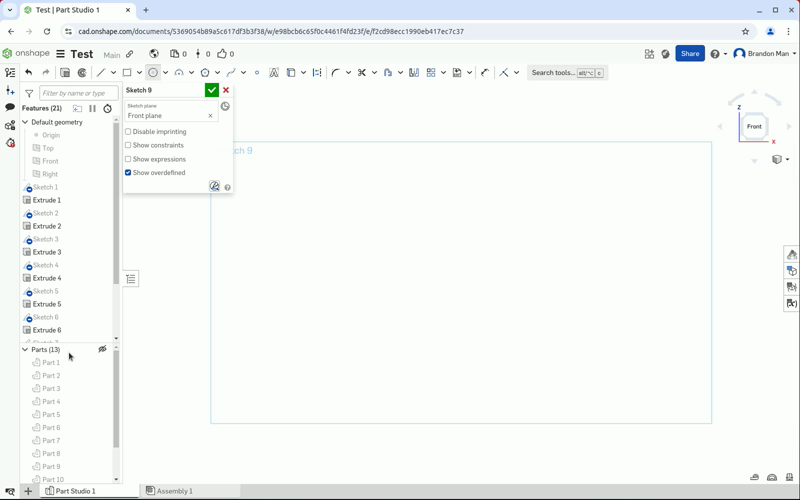
mouse_move(497, 261)
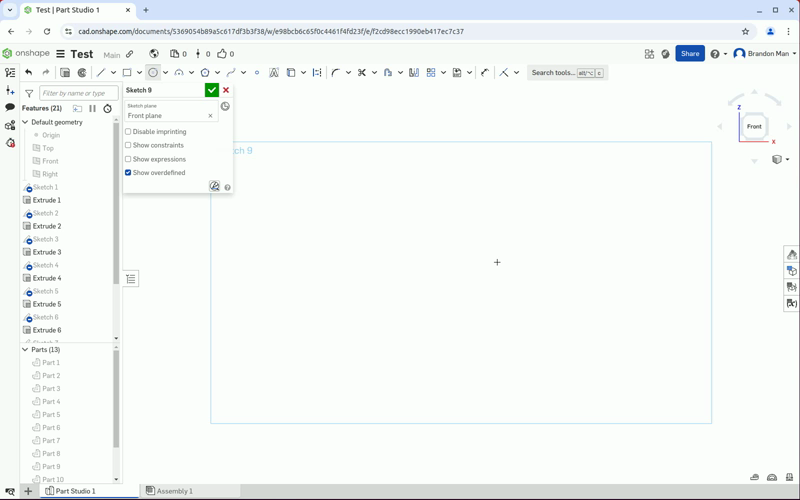
click(497, 261)
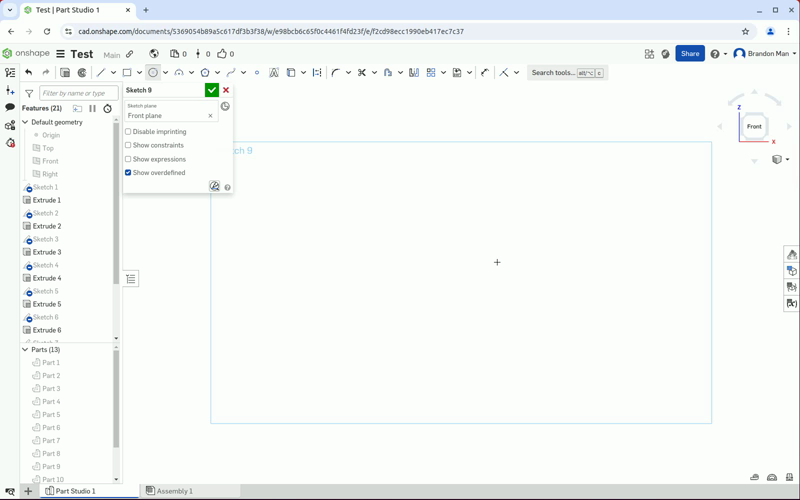
key_up(shift)
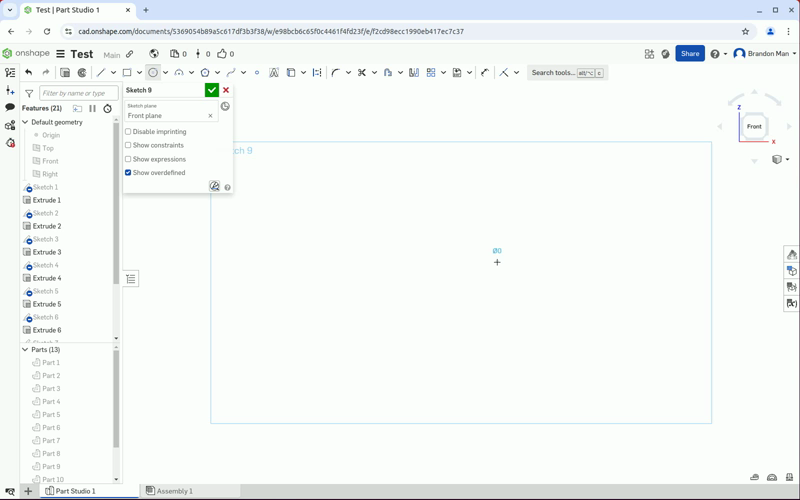
mouse_move(502, 261)
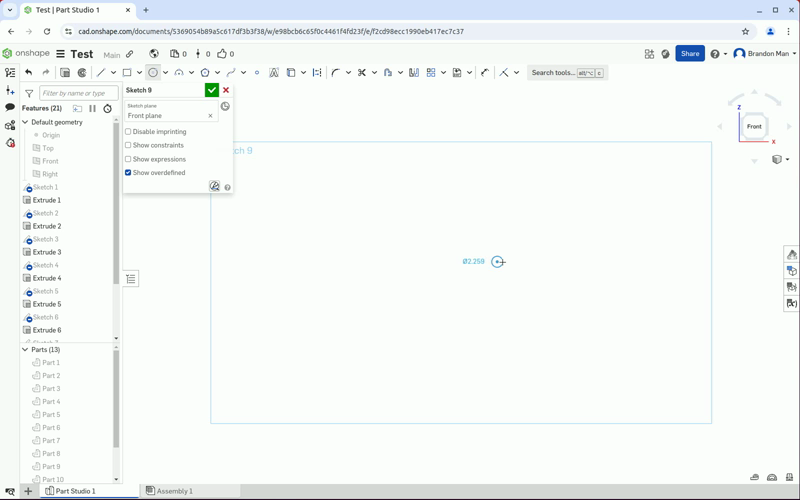
click(502, 261)
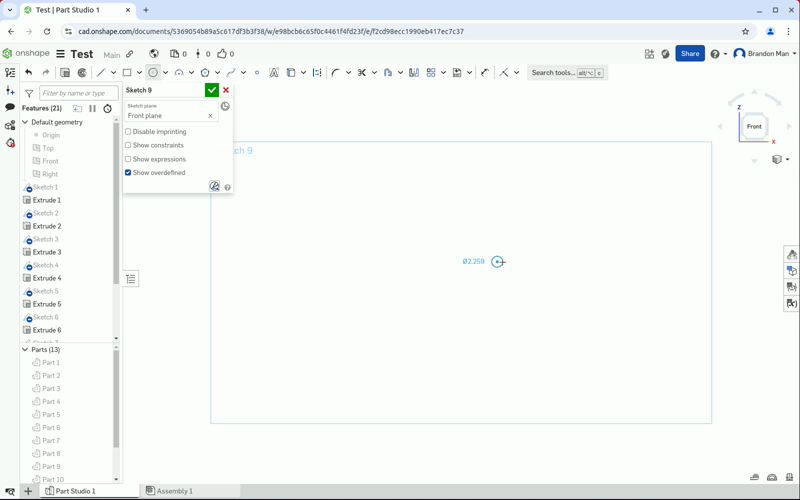
key(esc)
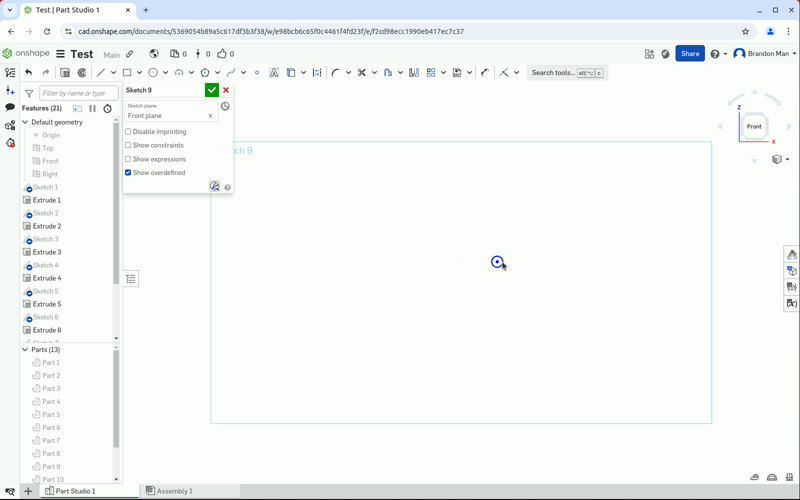
mouse_move(501, 261)
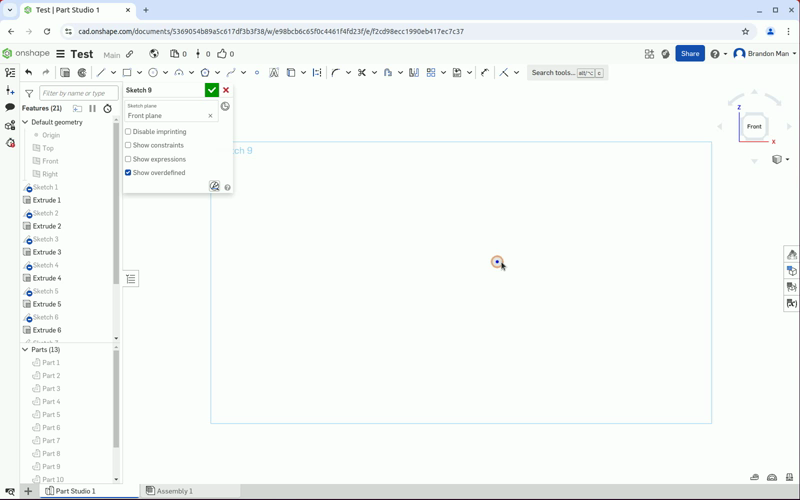
scroll(6)
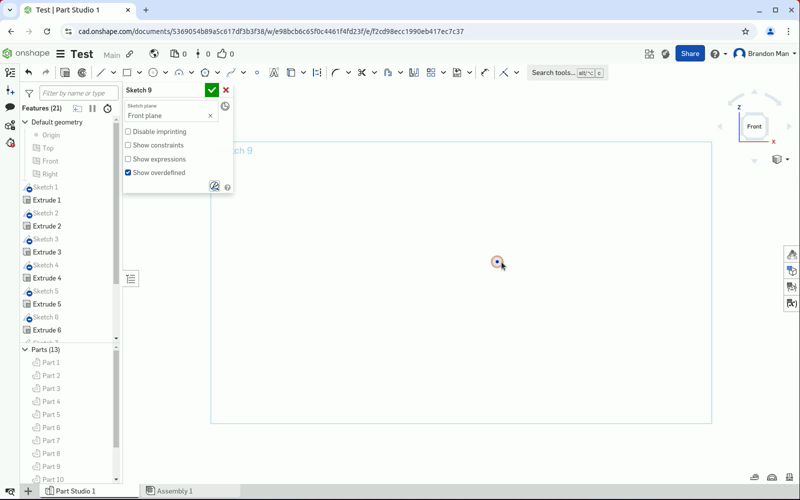
scroll(6)
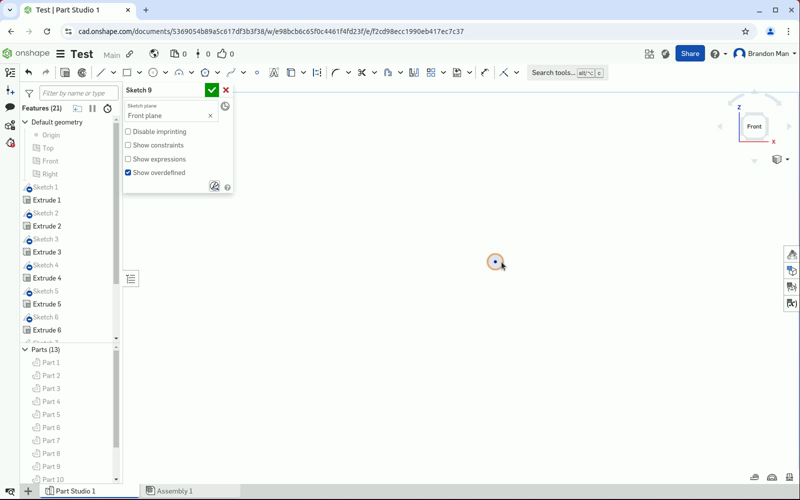
scroll(6)
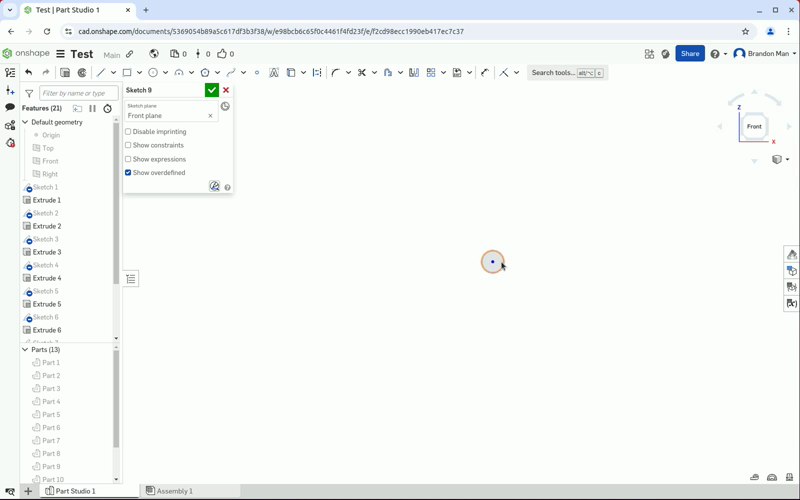
scroll(6)
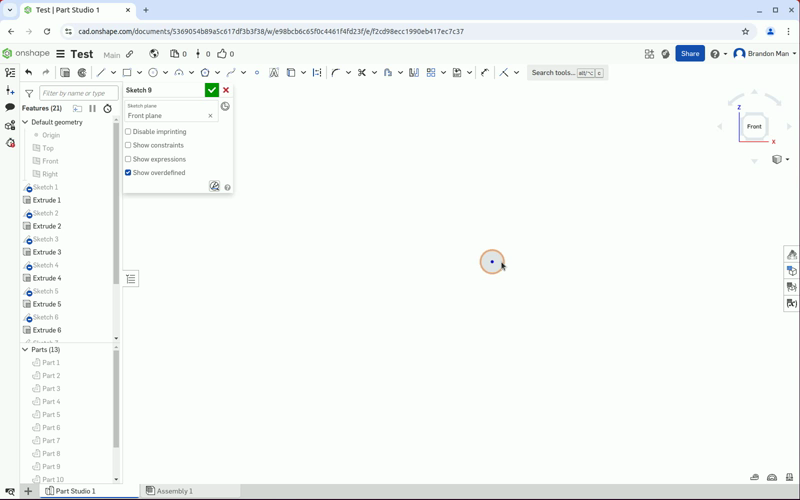
scroll(6)
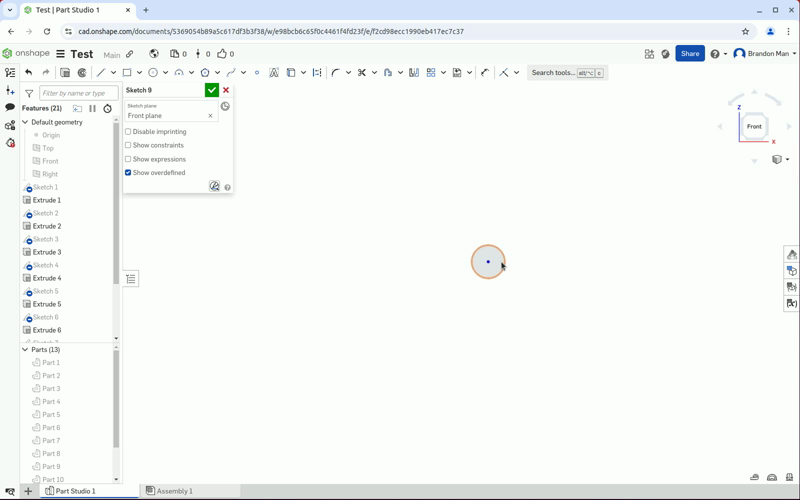
scroll(6)
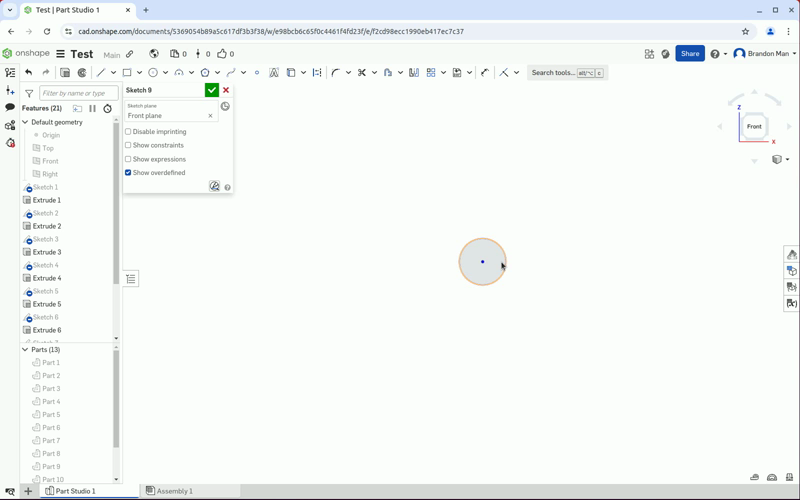
scroll(6)
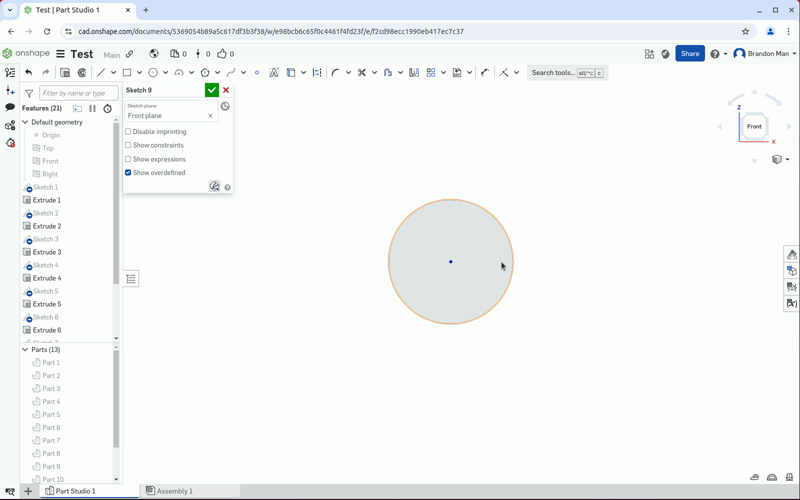
click(501, 261)
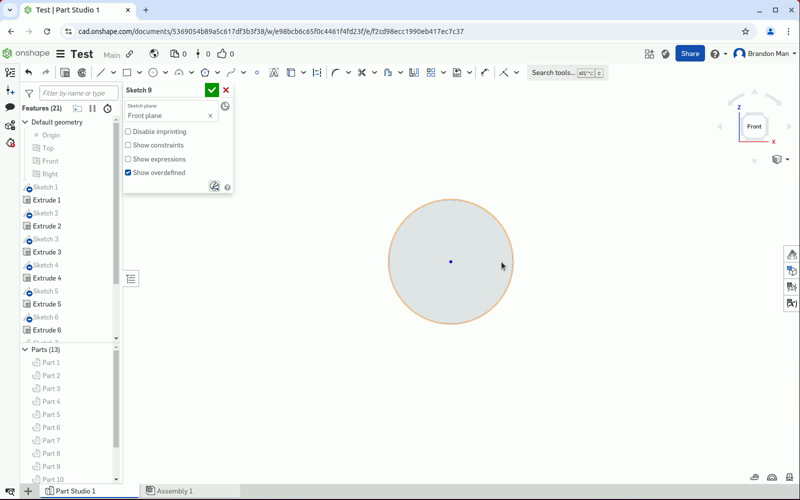
scroll(-6)
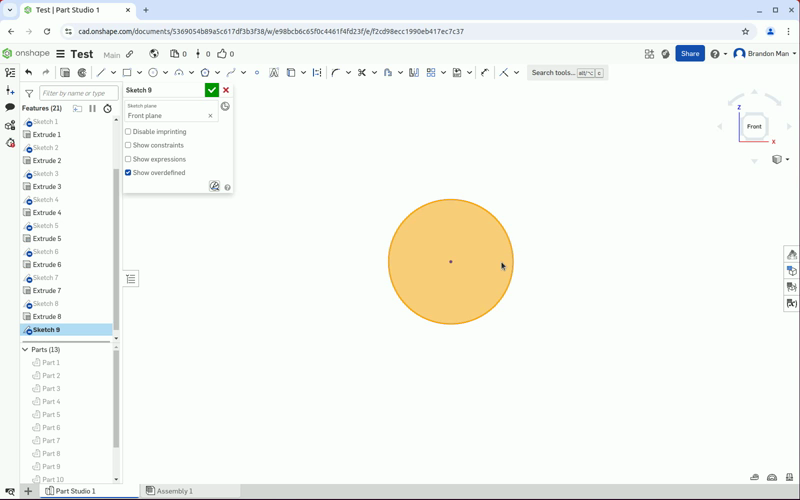
scroll(-6)
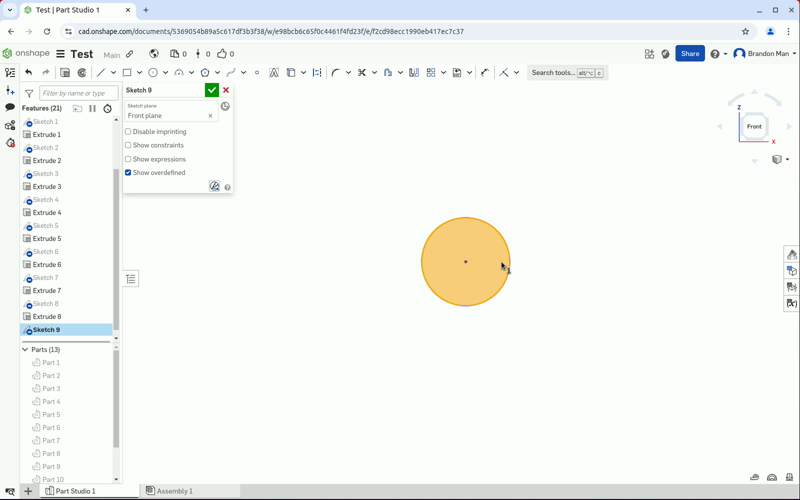
scroll(-6)
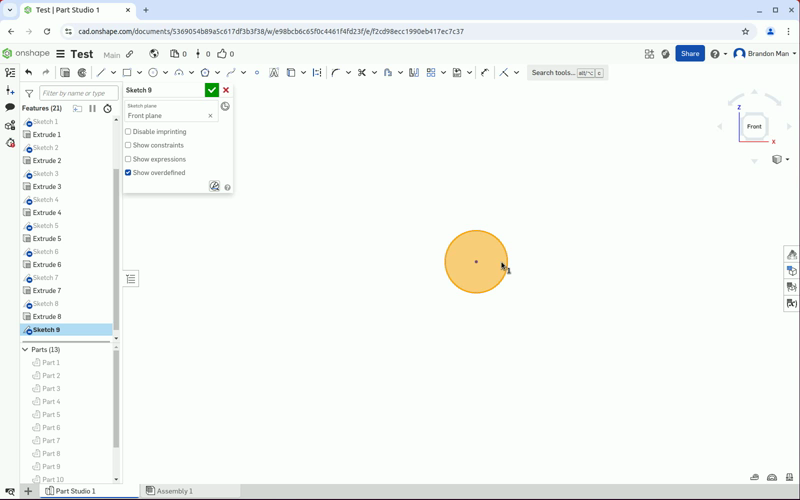
scroll(-6)
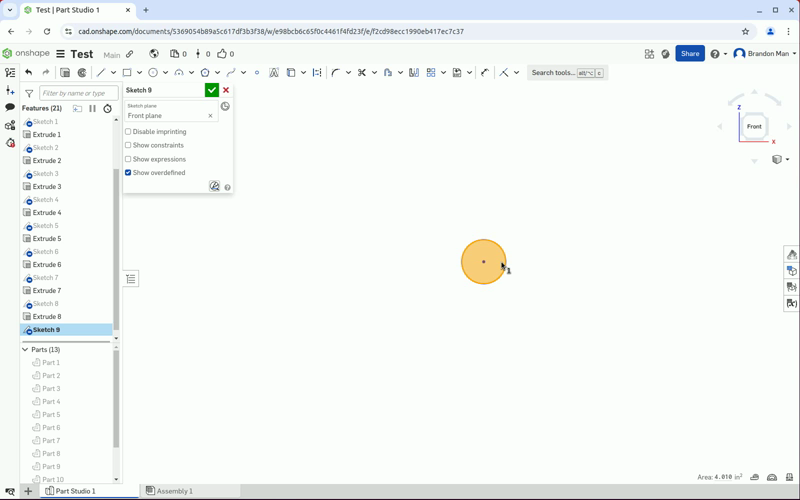
scroll(-6)
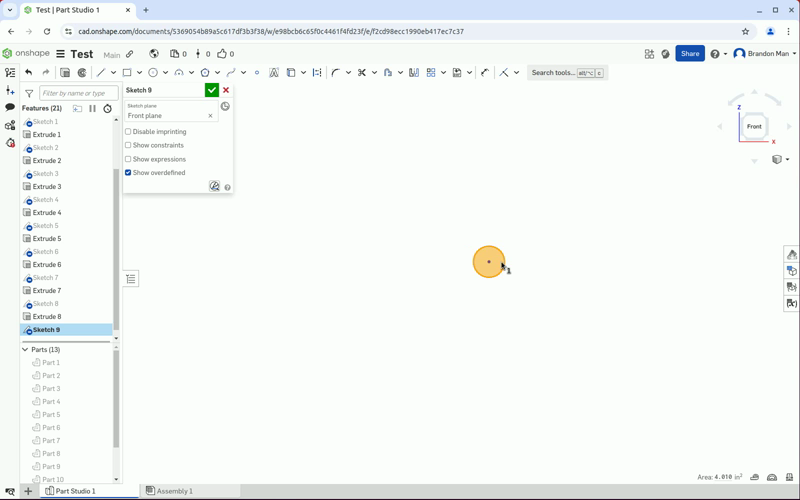
scroll(-6)
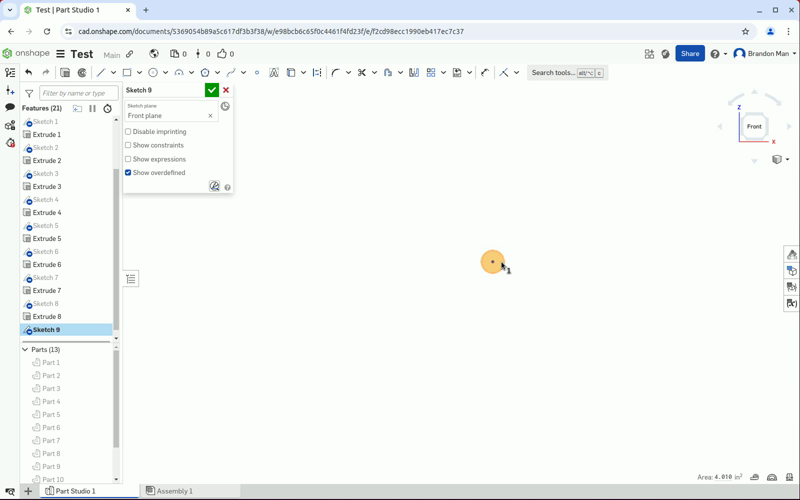
scroll(-6)
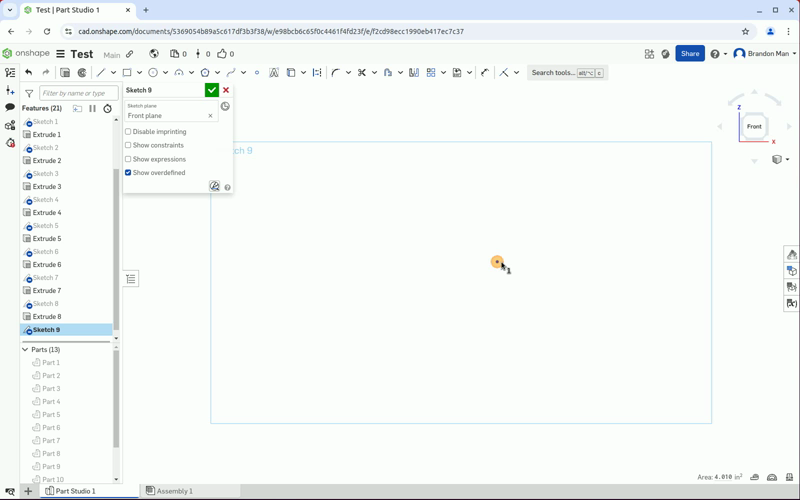
mouse_move(69, 352)
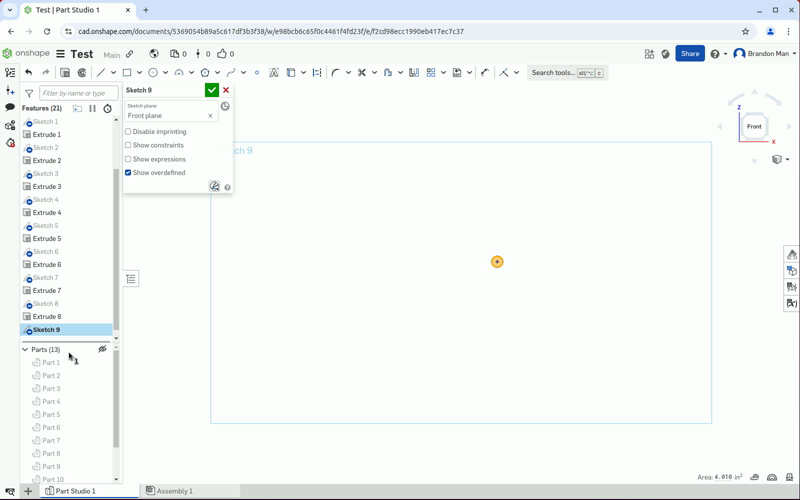
key(shift+y)
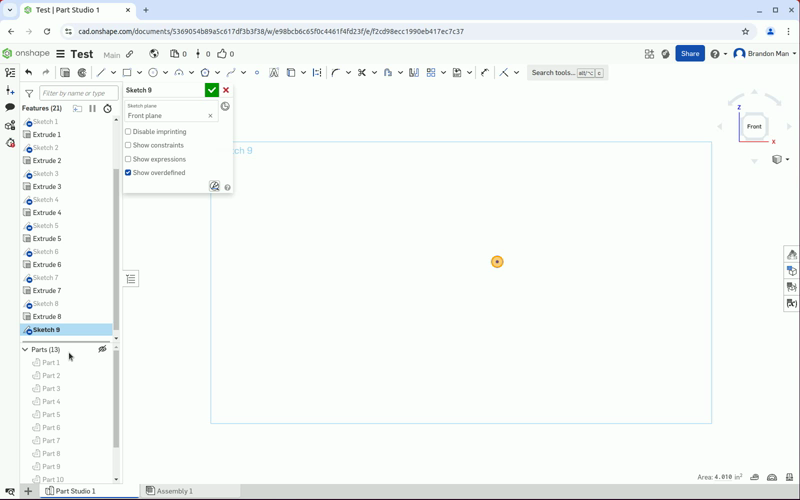
key(shift+e)
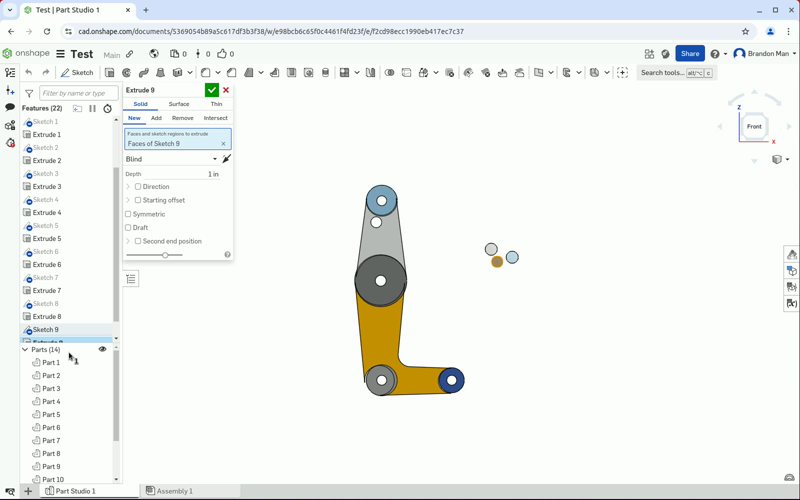
mouse_move(143, 106)
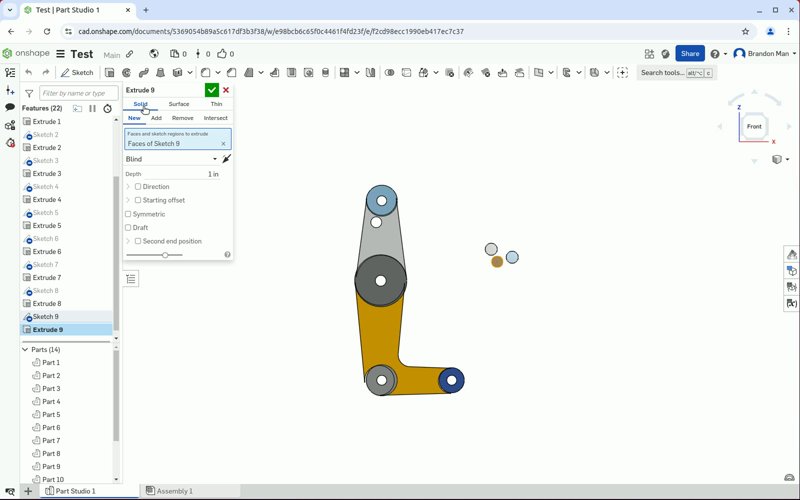
click(143, 106)
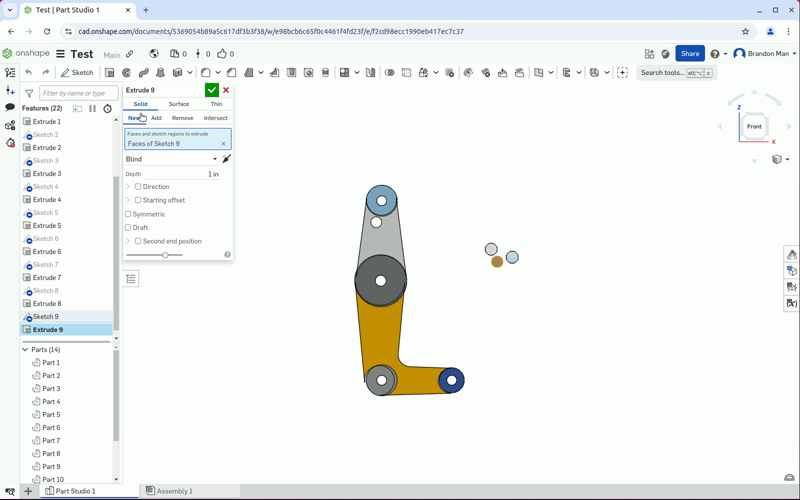
mouse_move(137, 120)
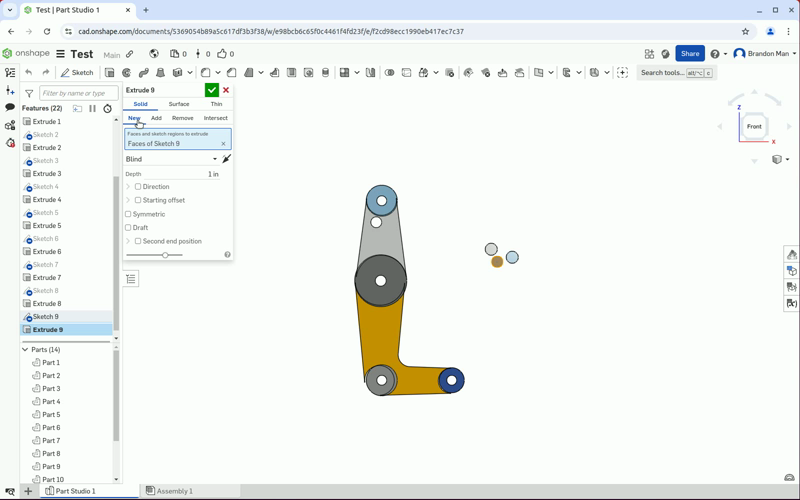
click(137, 120)
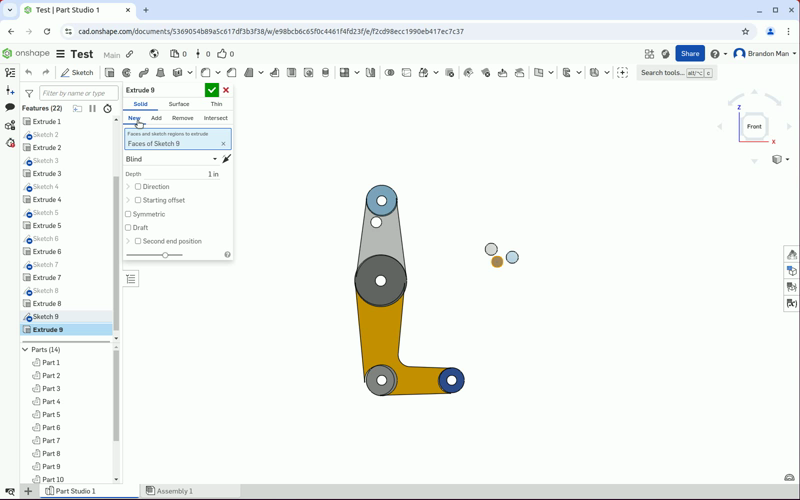
key(tab, 4)
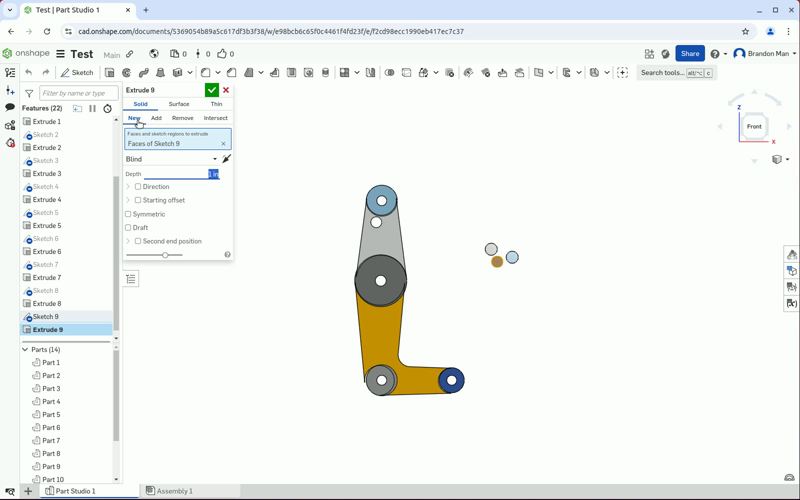
text(8.184)
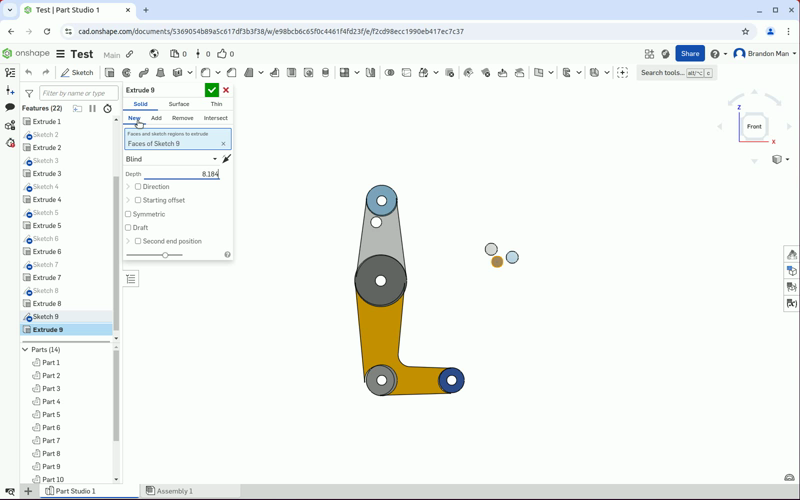
key(tab, 3)
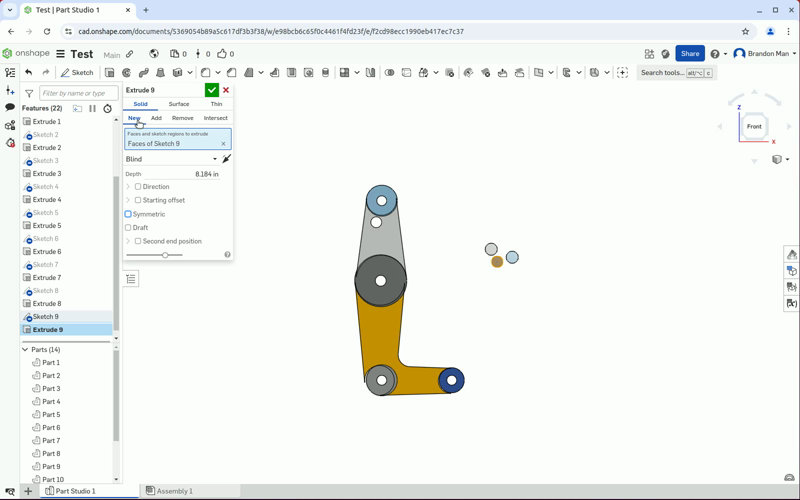
key(space)
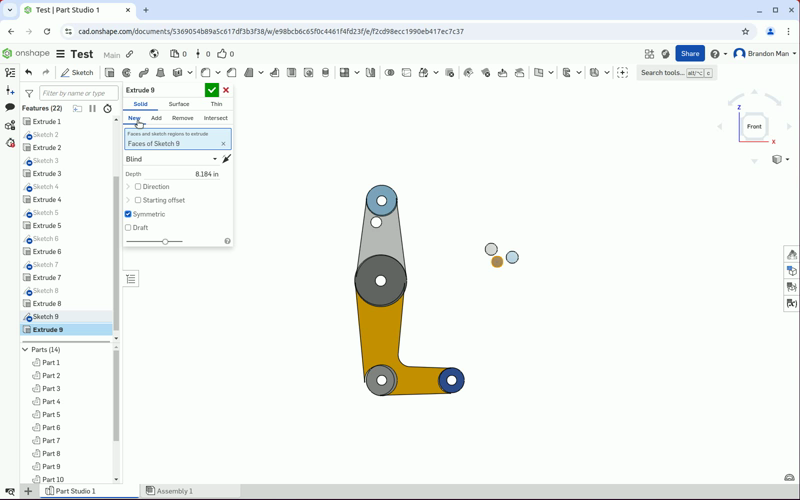
key(enter)
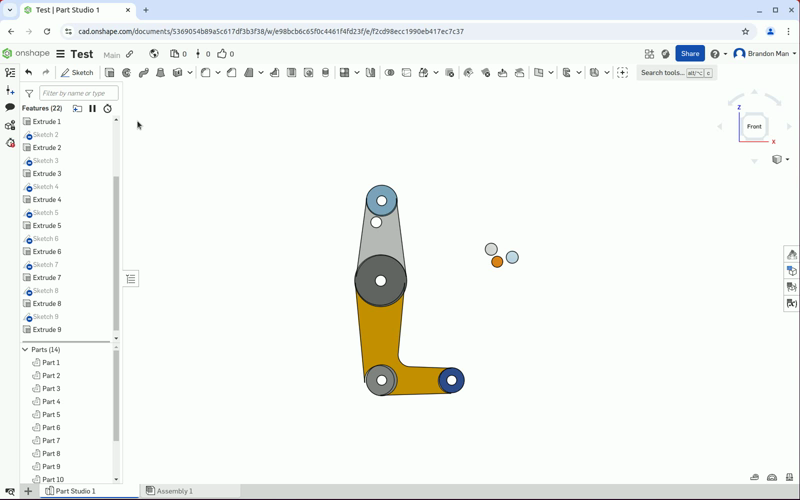
key(shift+h)
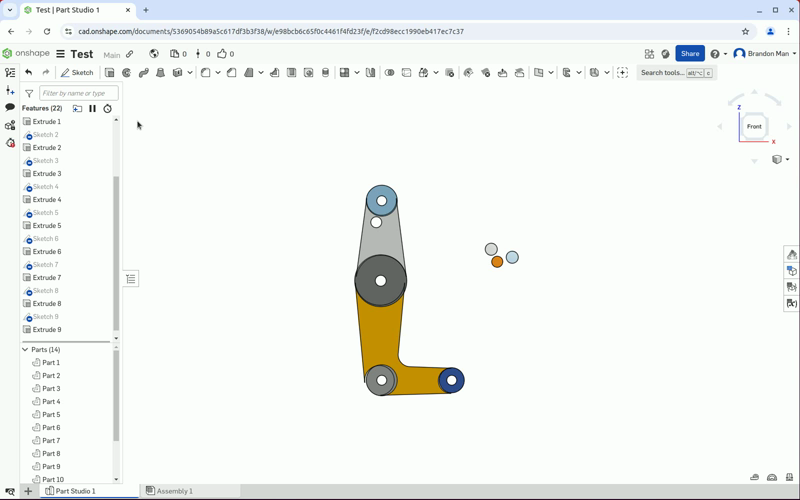
key(shift+h)
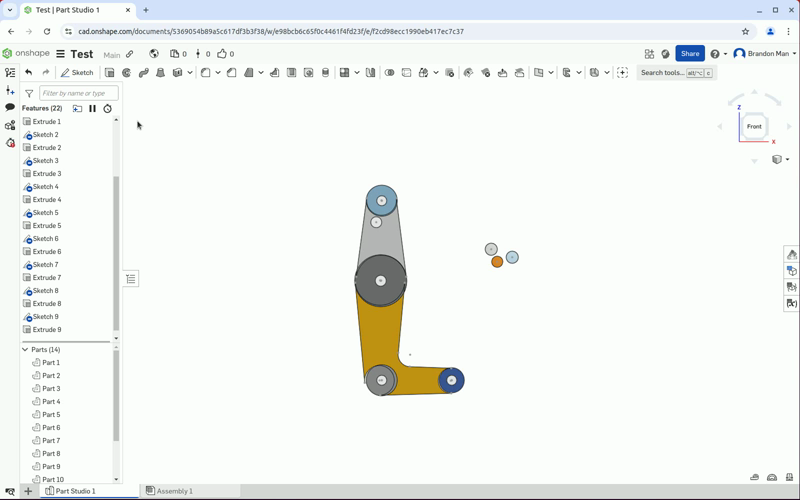
key(shift+7)
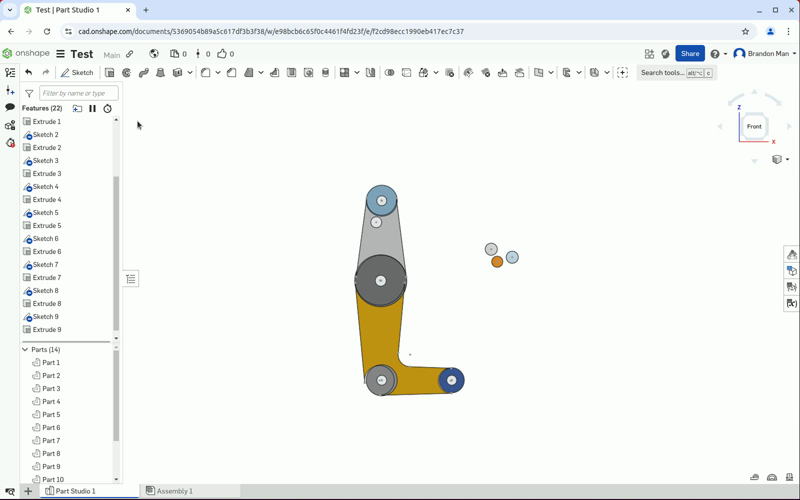
key(left, 2)
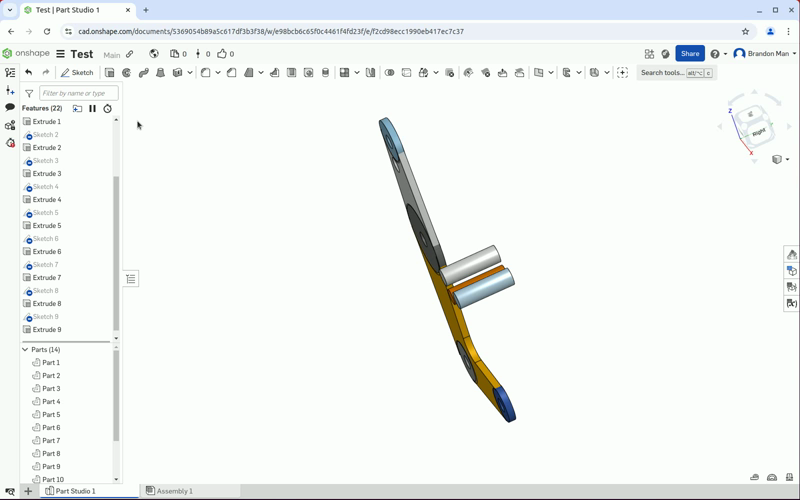
key(down, 2)
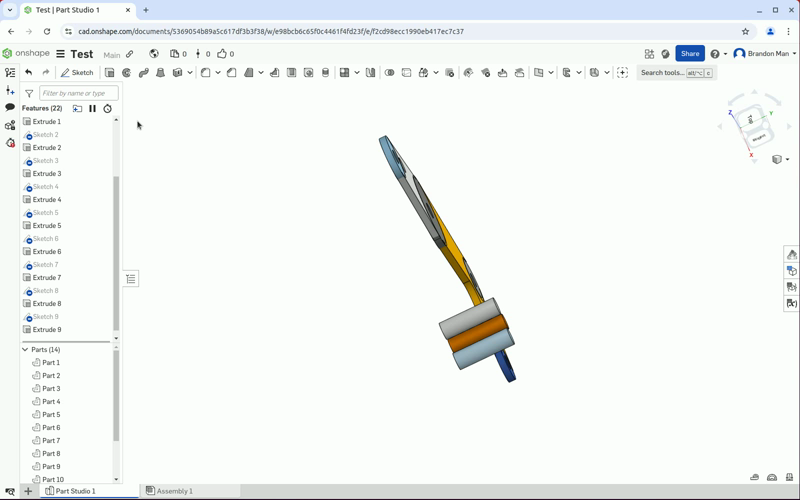
key(up, 2)
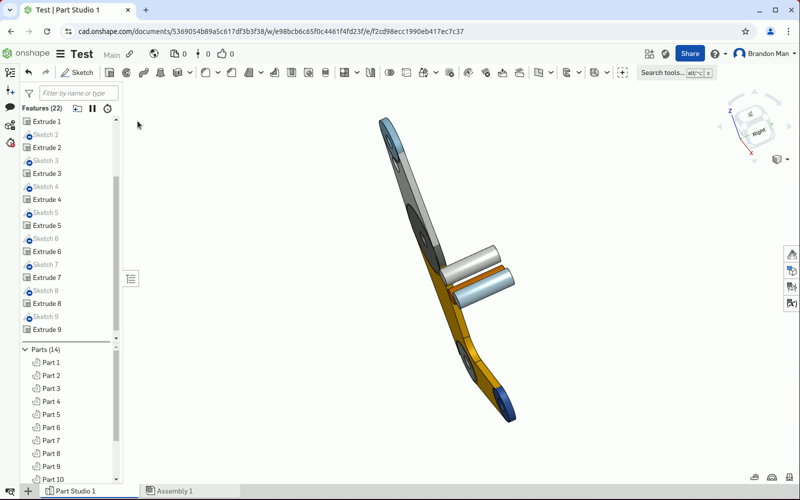
key(right, 2)
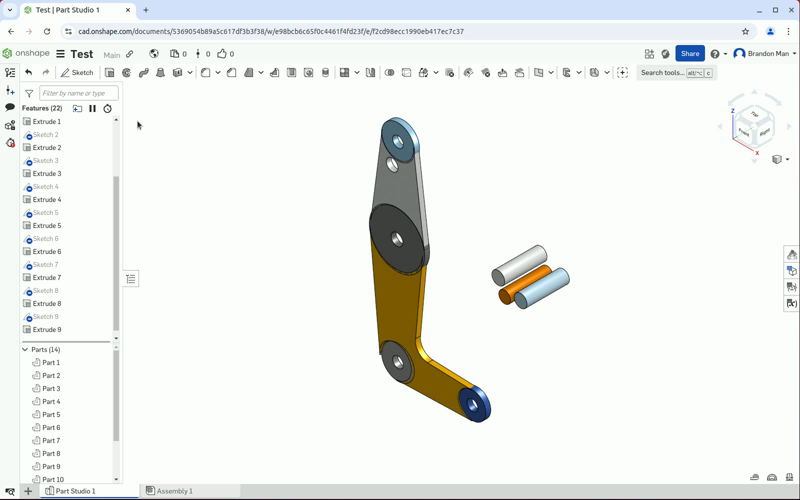
mouse_move(69, 111)
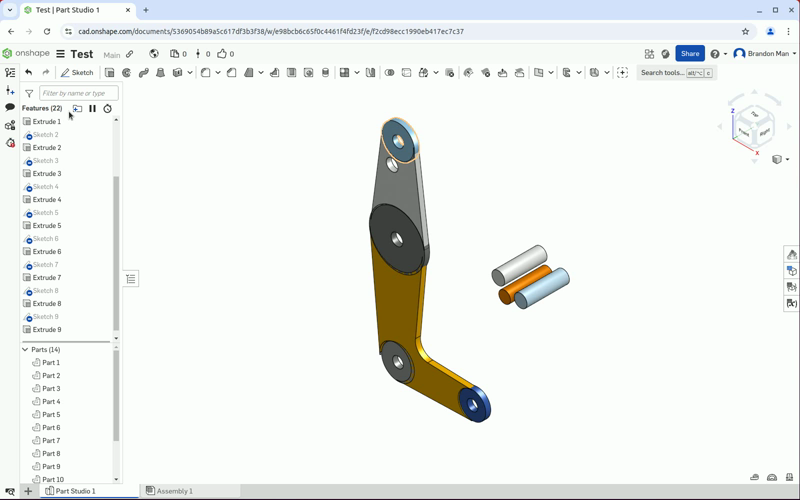
click(69, 111)